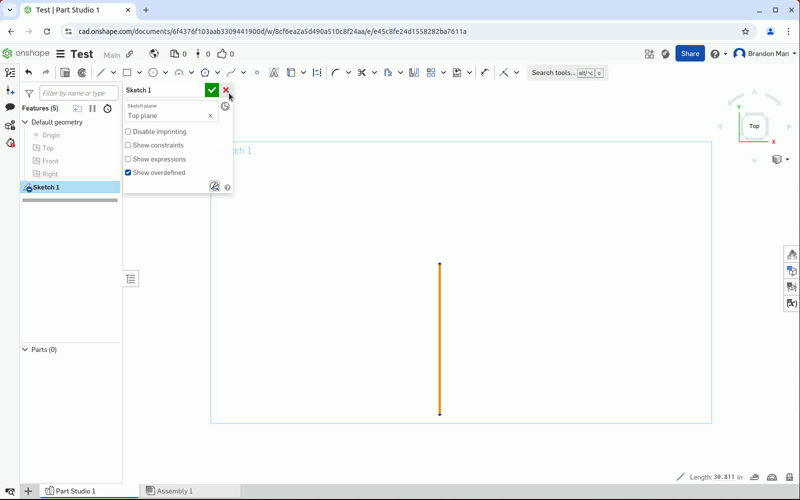
key(shift+h)
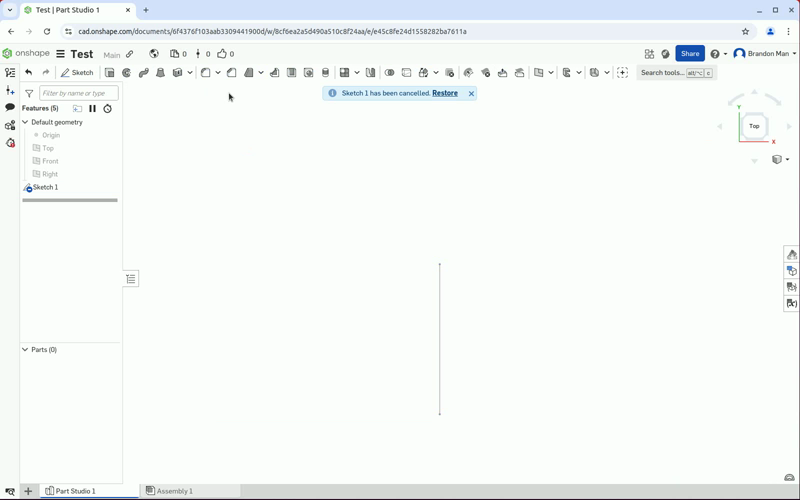
key(shift+s)
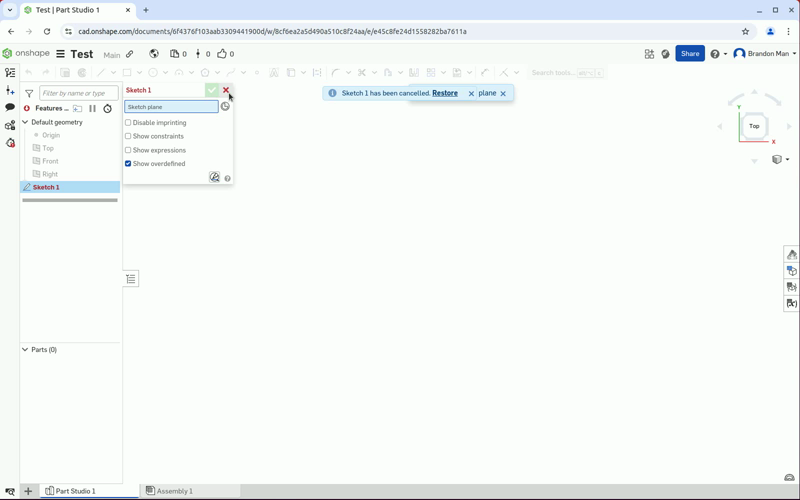
mouse_move(73, 150)
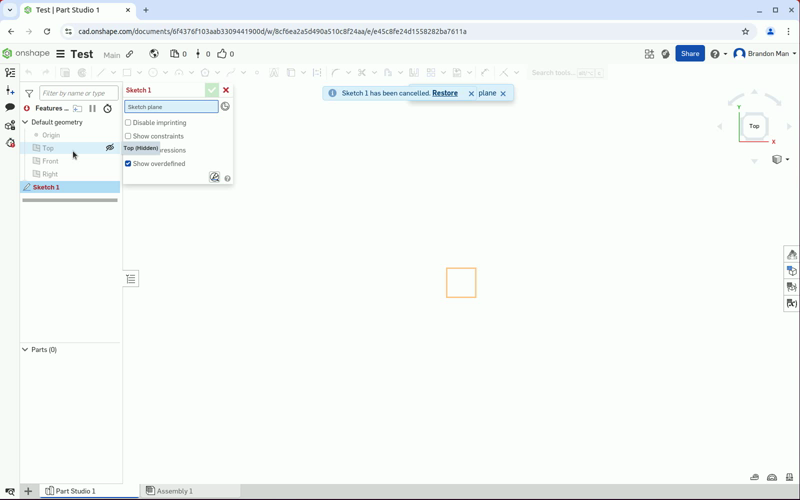
click(73, 150)
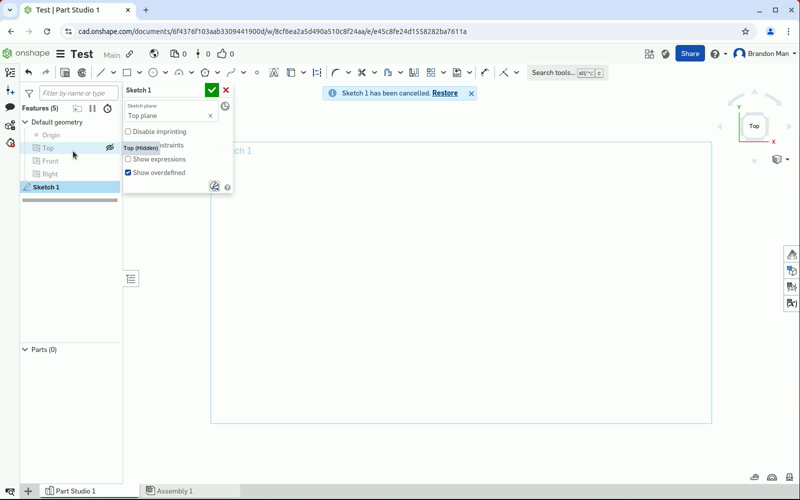
mouse_move(73, 352)
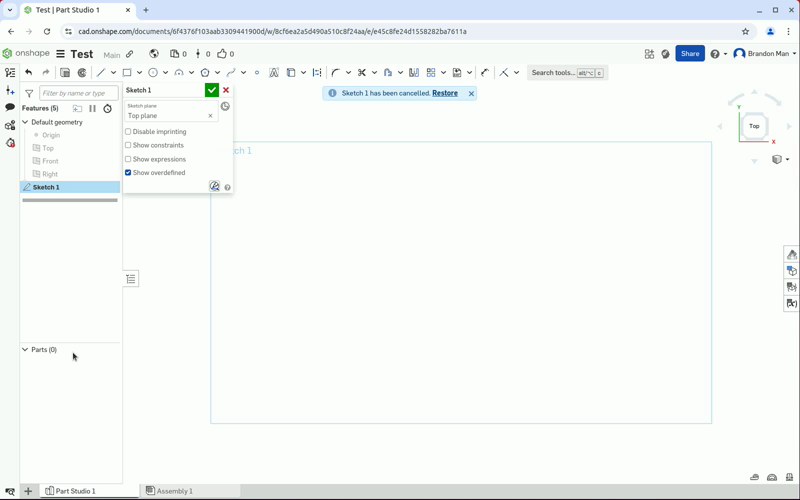
key(y)
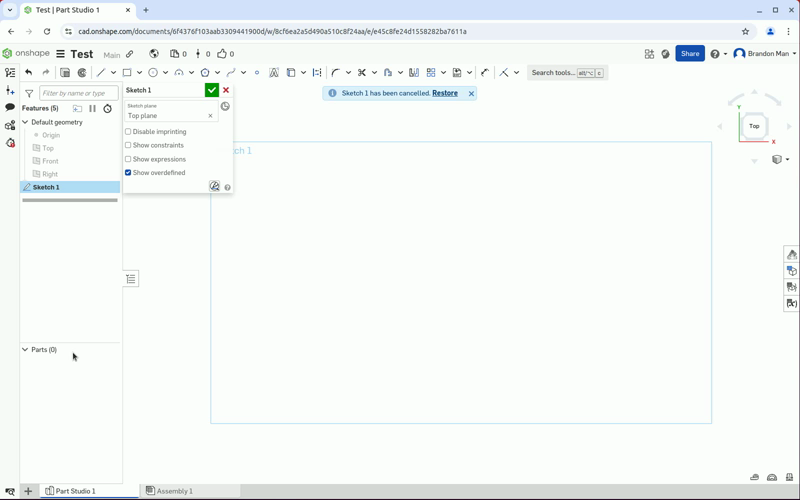
key(l)
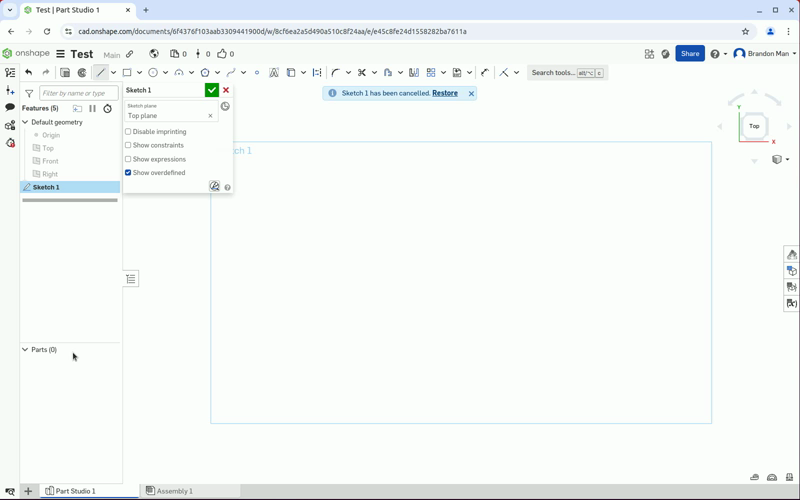
key_down(shift)
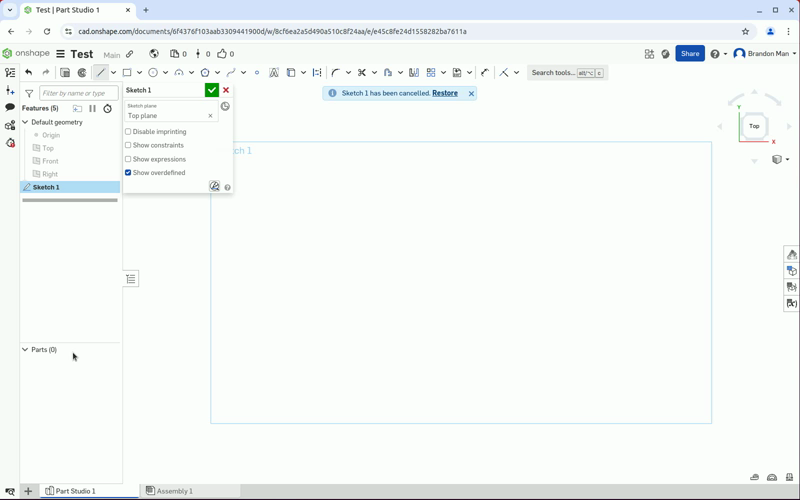
mouse_move(351, 321)
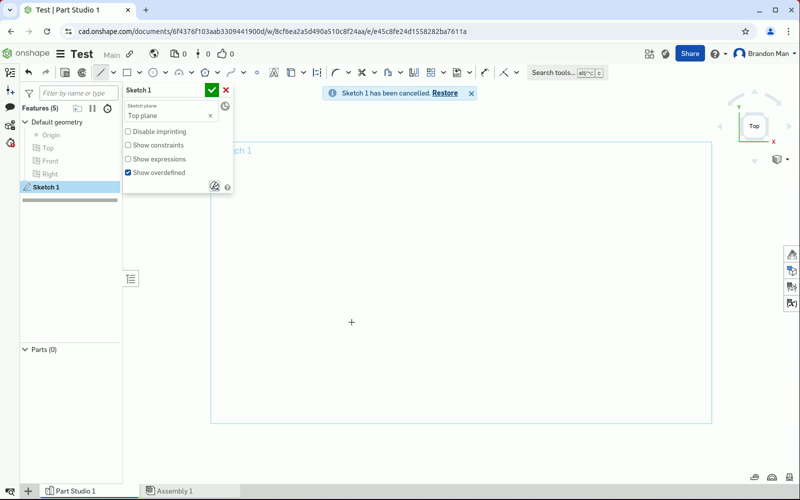
click(351, 321)
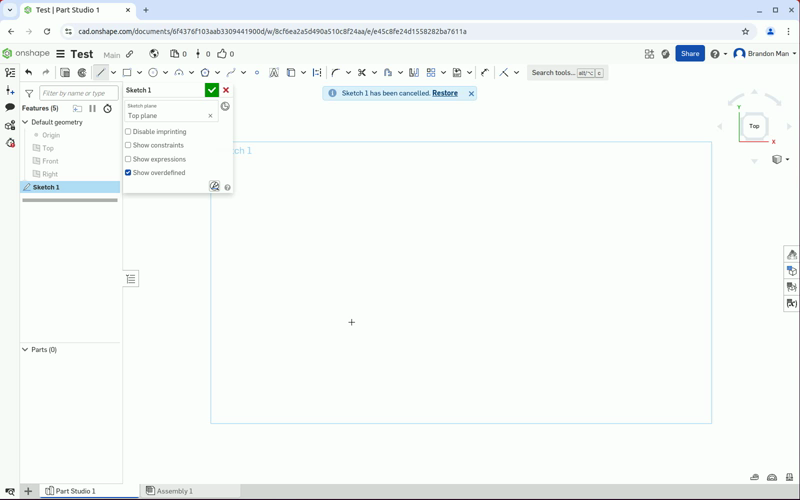
key_up(shift)
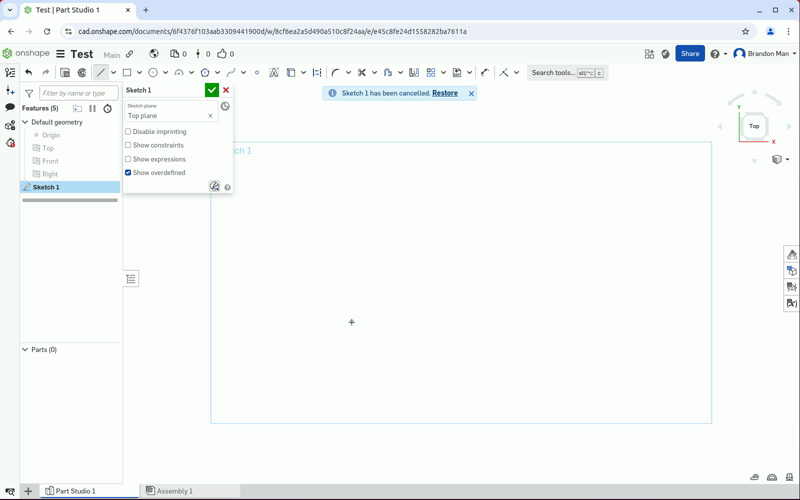
key_down(shift)
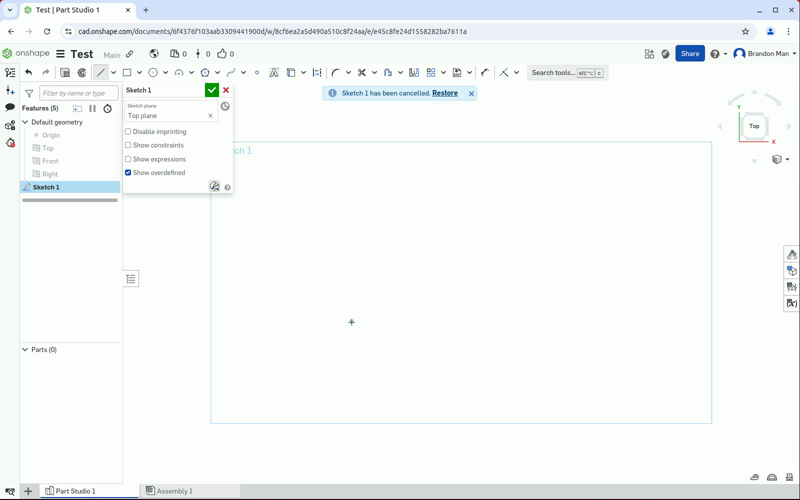
mouse_move(572, 321)
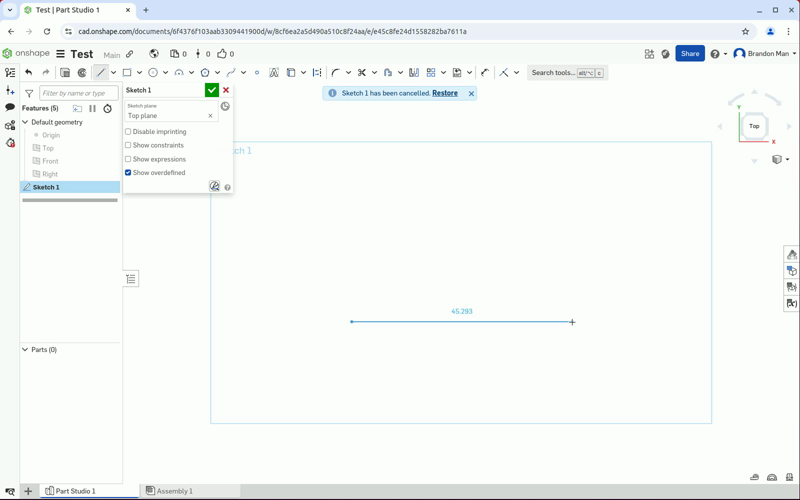
click(572, 321)
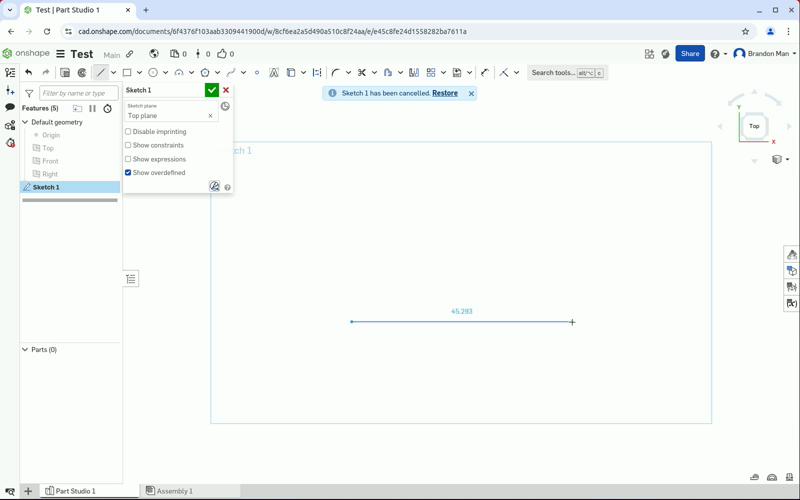
key_up(shift)
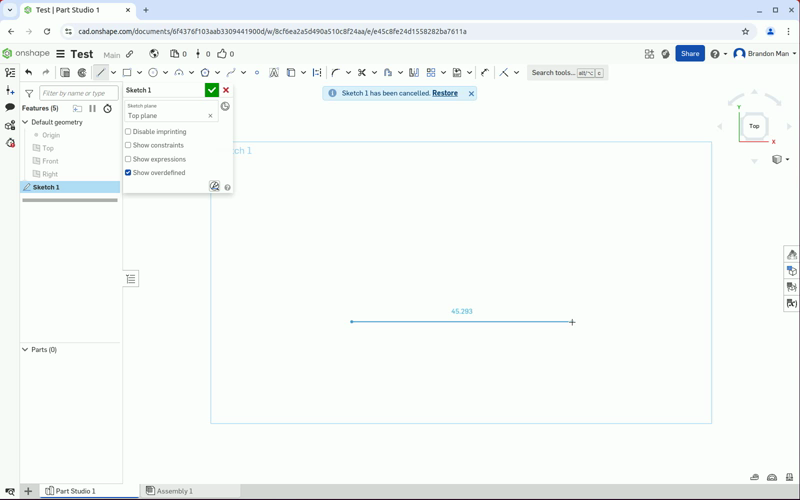
key_down(shift)
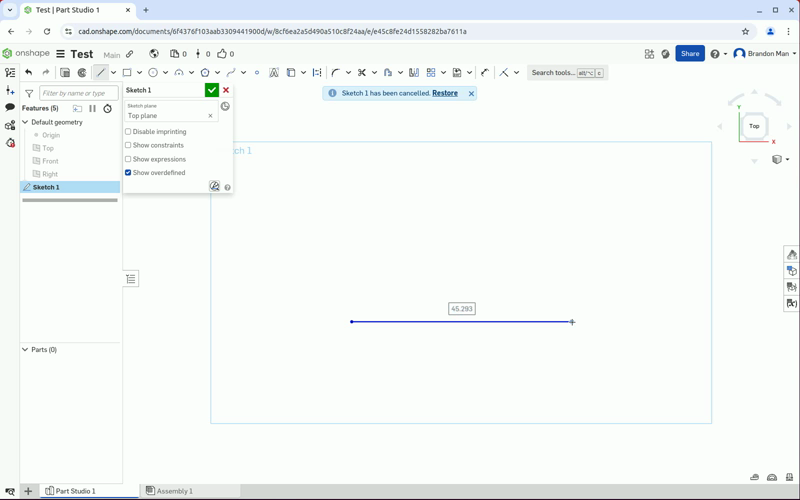
mouse_move(589, 321)
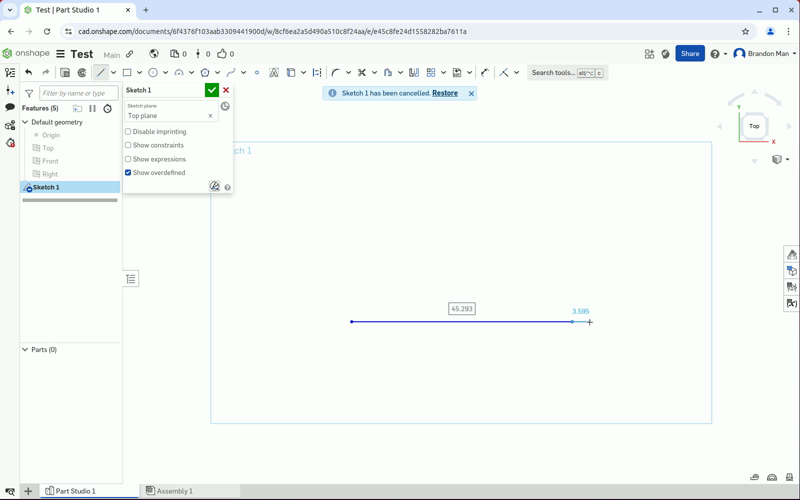
mouse_move(572, 265)
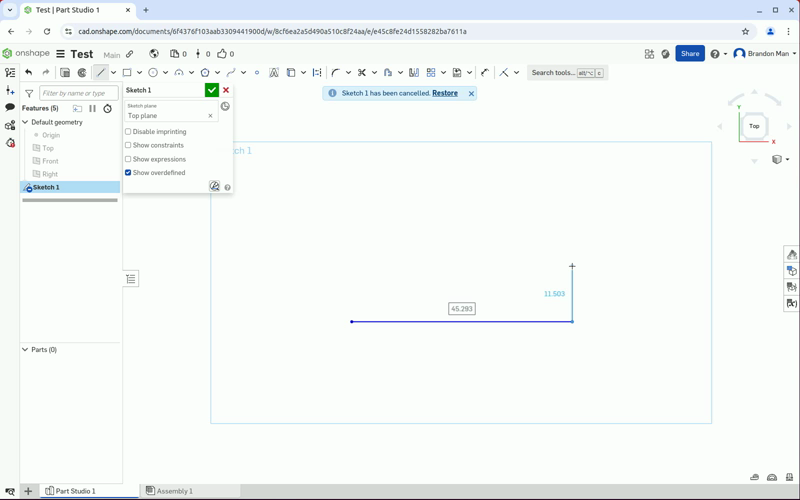
click(572, 265)
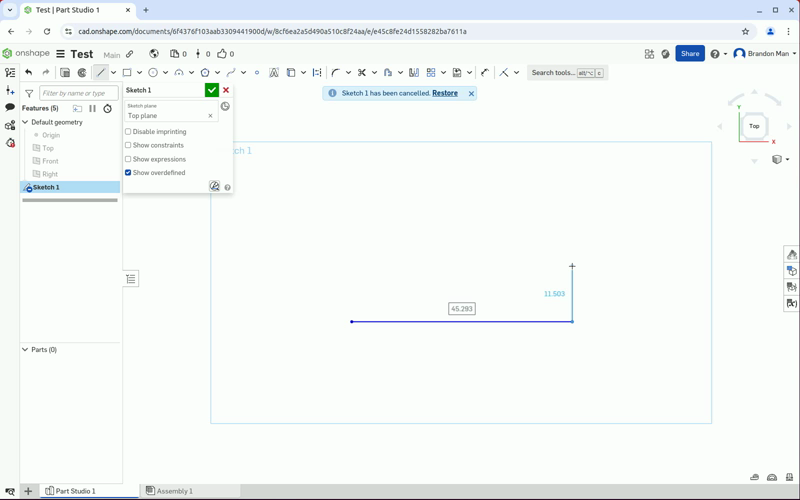
key_up(shift)
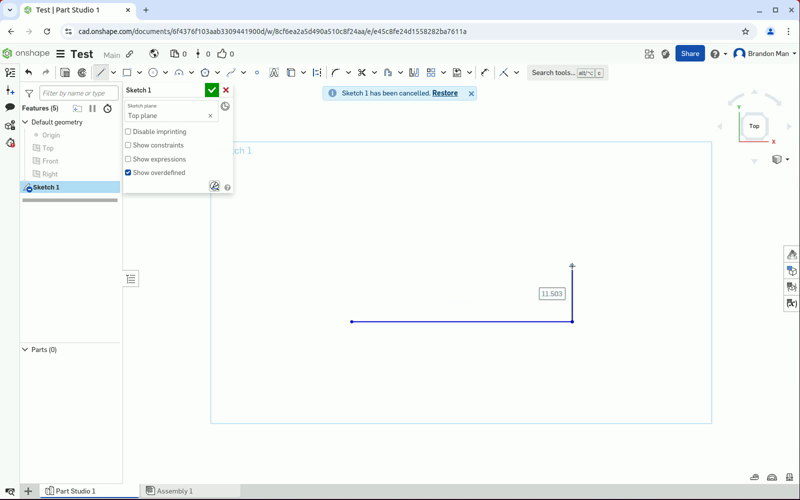
key_down(shift)
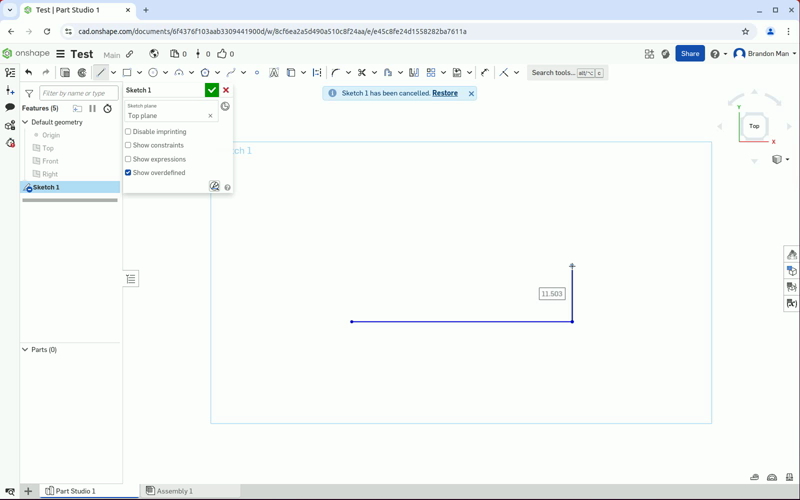
mouse_move(351, 265)
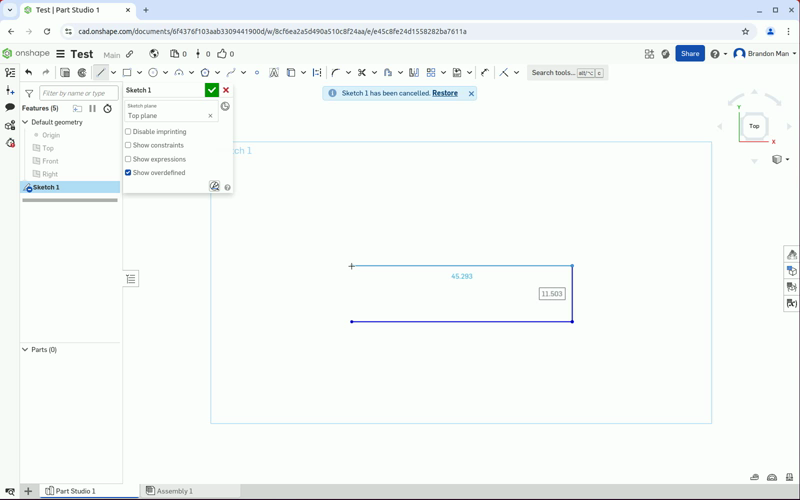
click(351, 265)
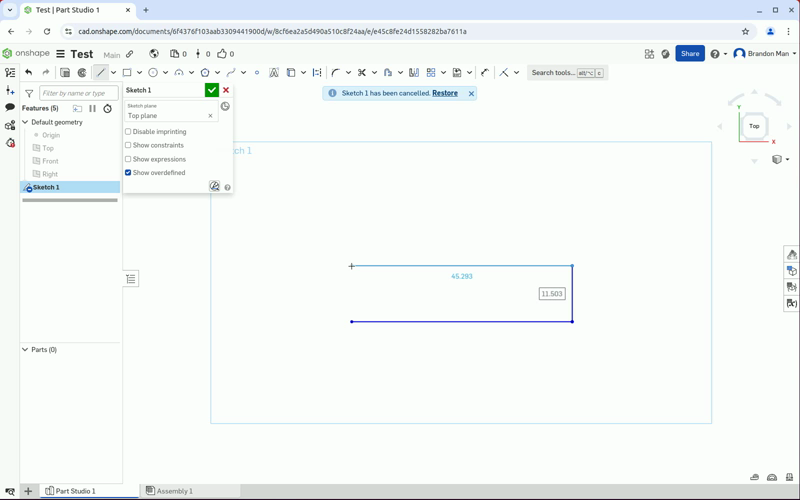
key_up(shift)
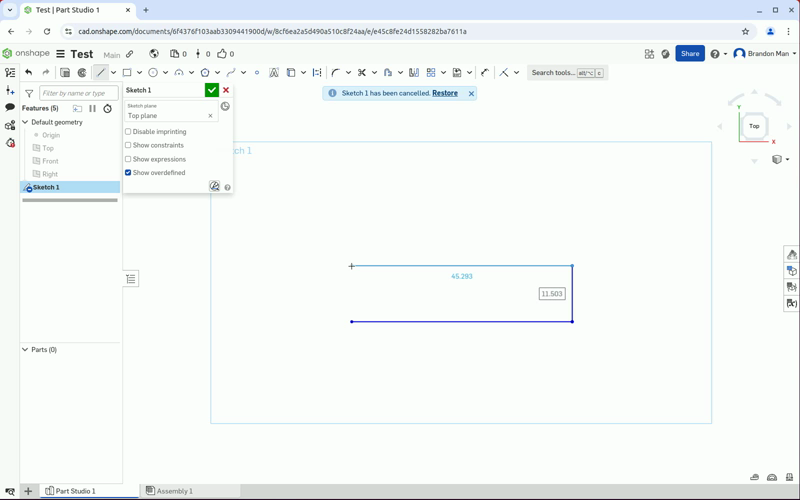
mouse_move(381, 265)
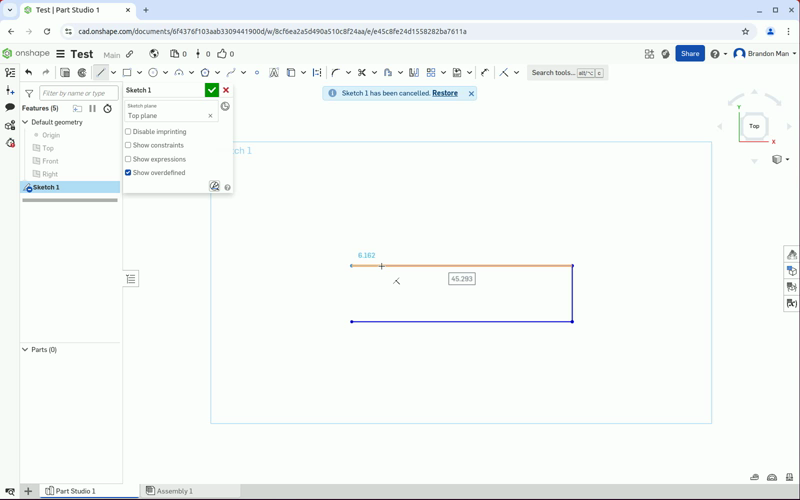
key_down(shift)
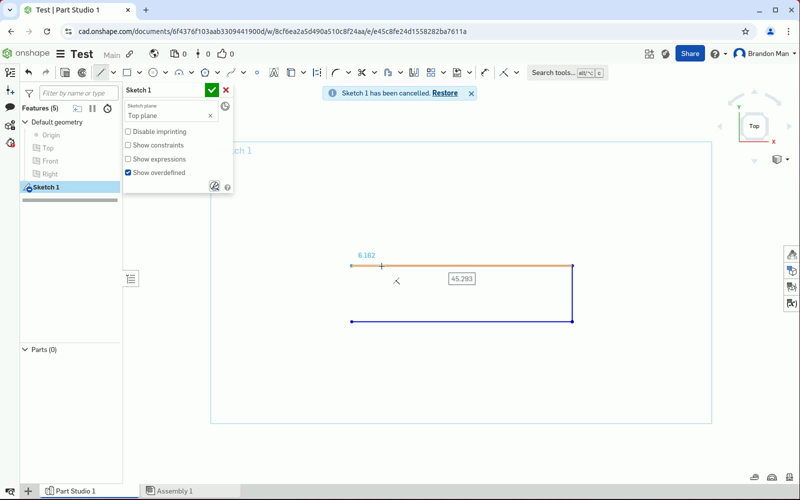
mouse_move(351, 321)
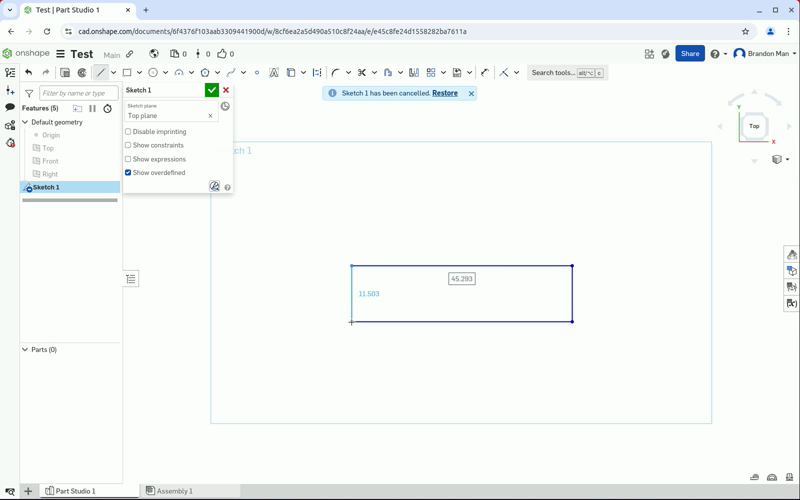
key_up(shift)
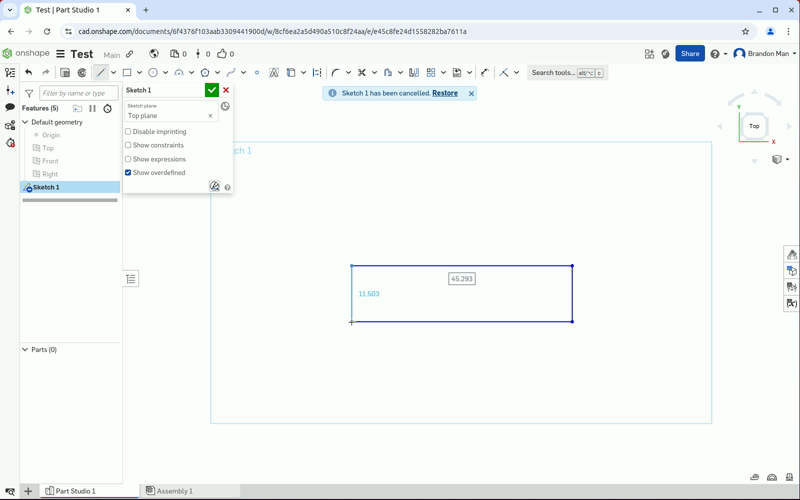
click(351, 321)
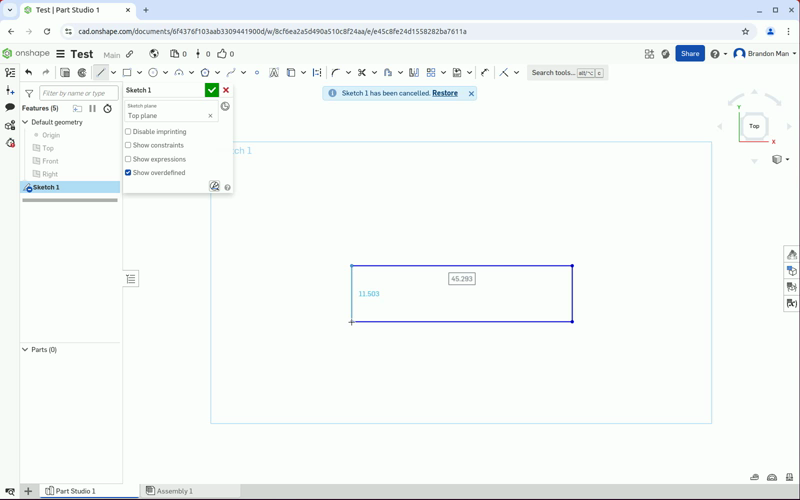
key(esc)
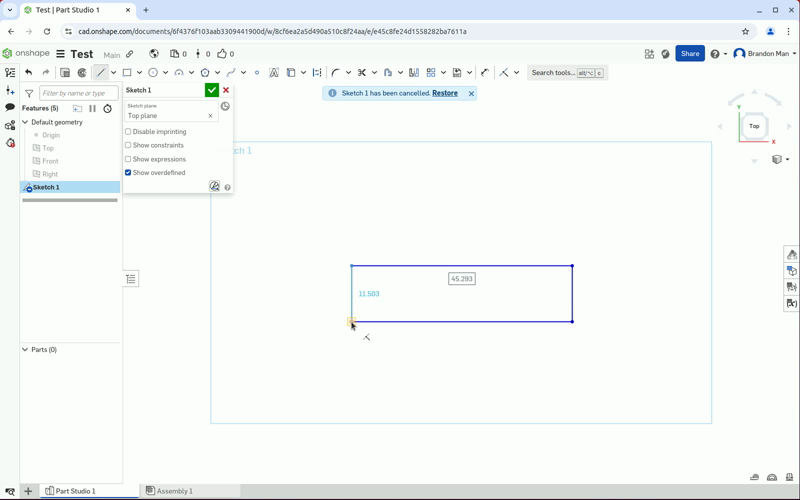
mouse_move(402, 283)
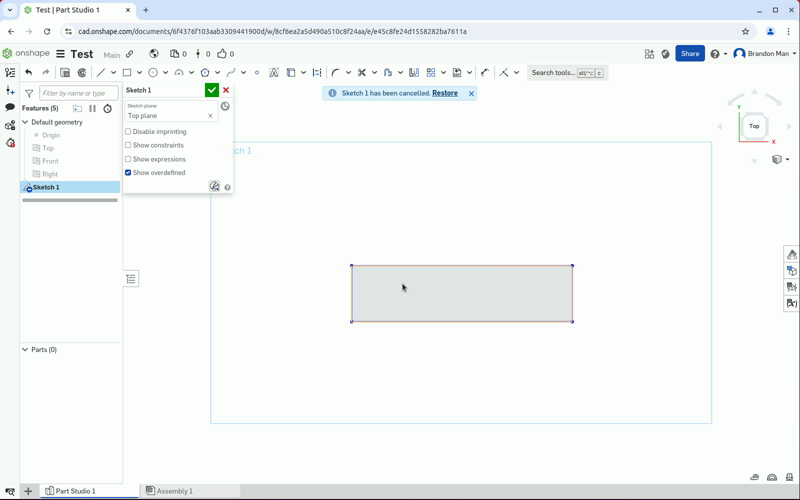
click(402, 283)
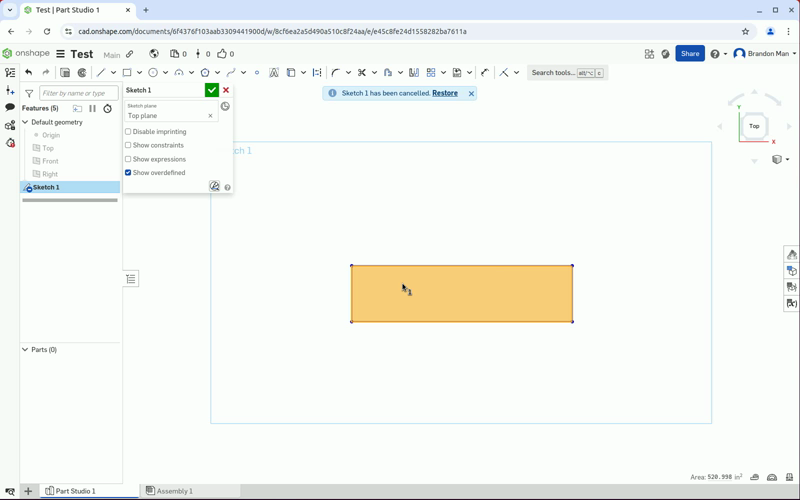
mouse_move(73, 352)
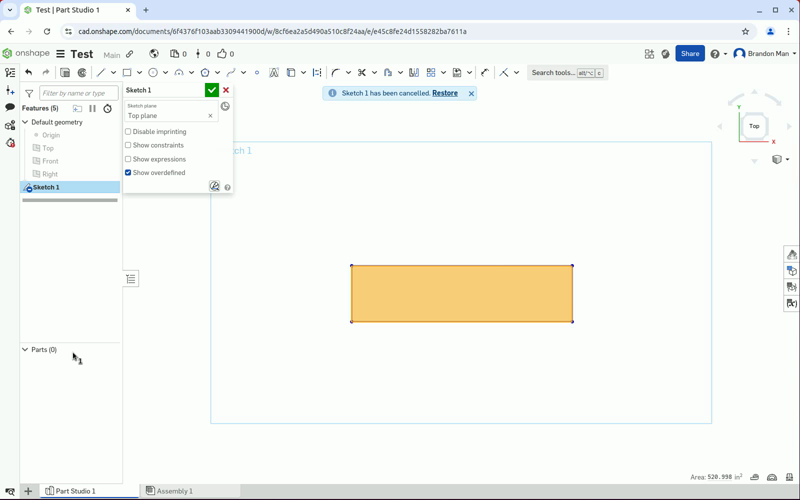
key(shift+y)
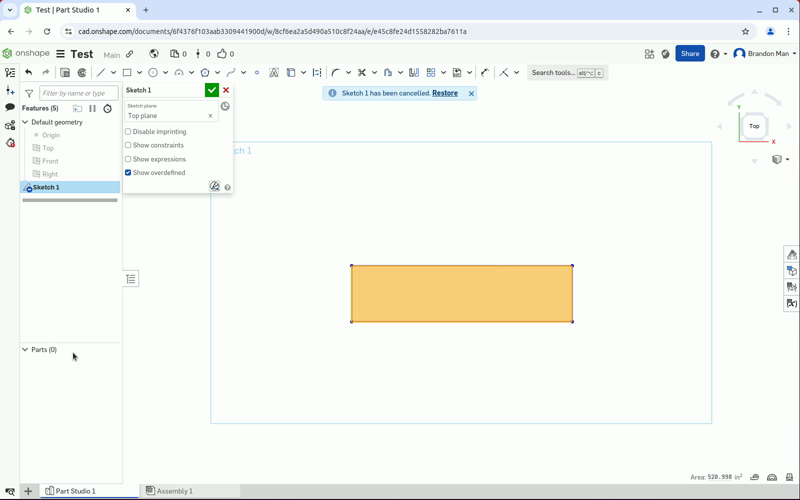
key(shift+e)
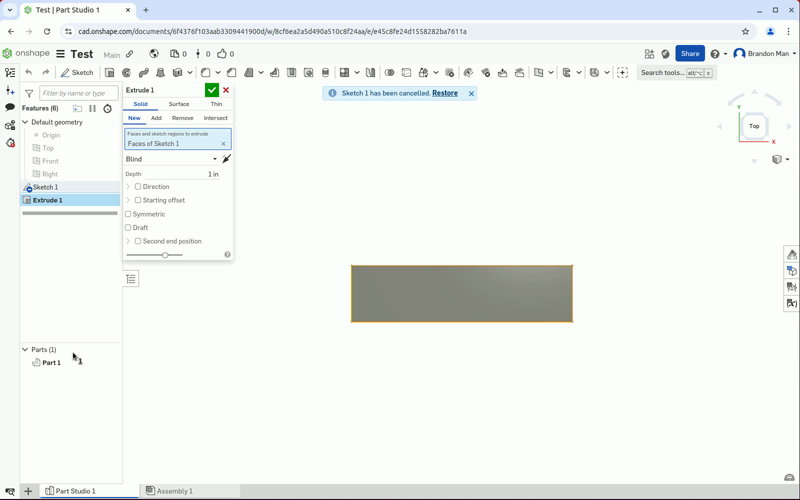
mouse_move(143, 106)
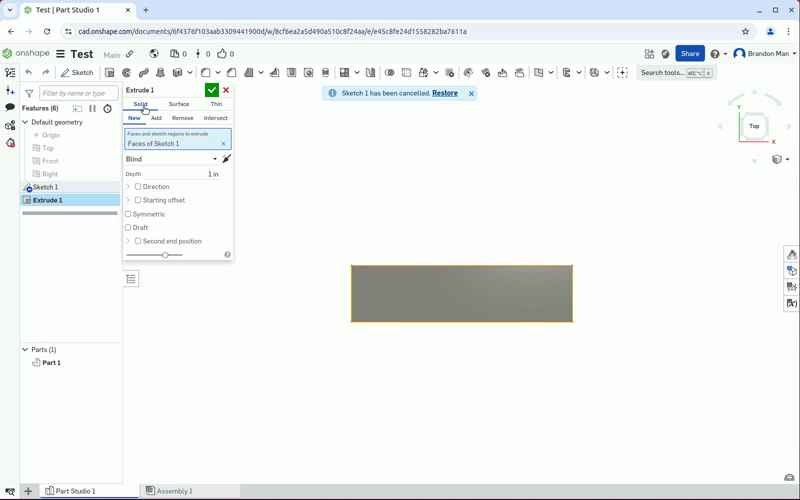
click(143, 106)
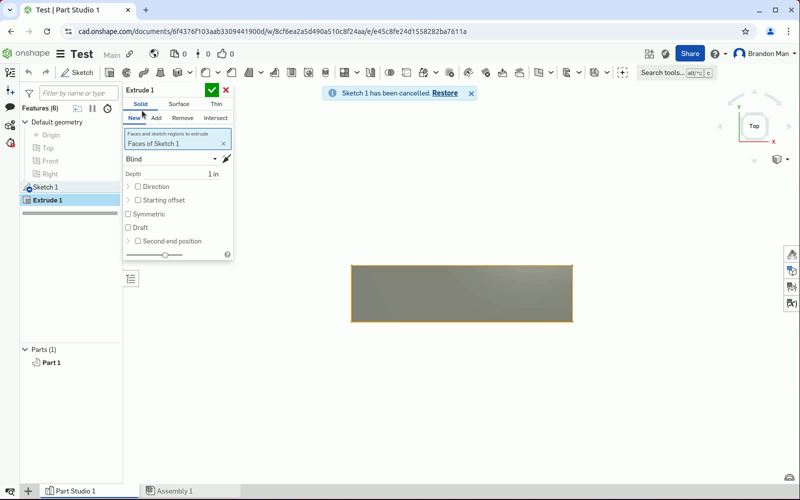
mouse_move(137, 120)
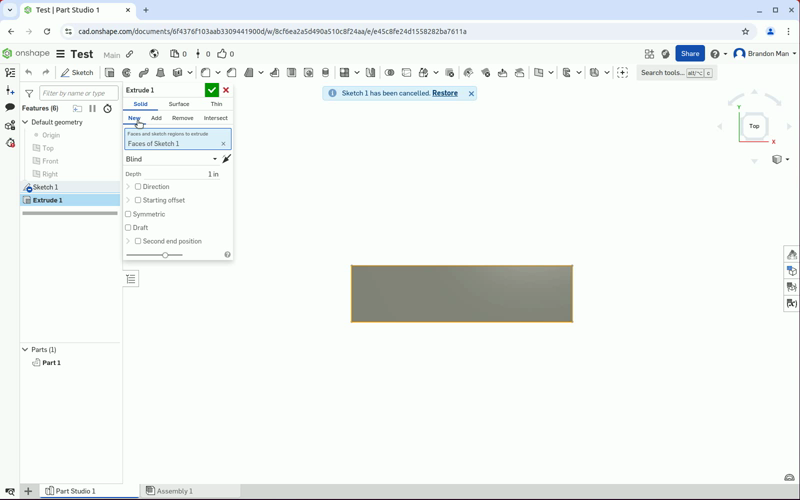
click(137, 120)
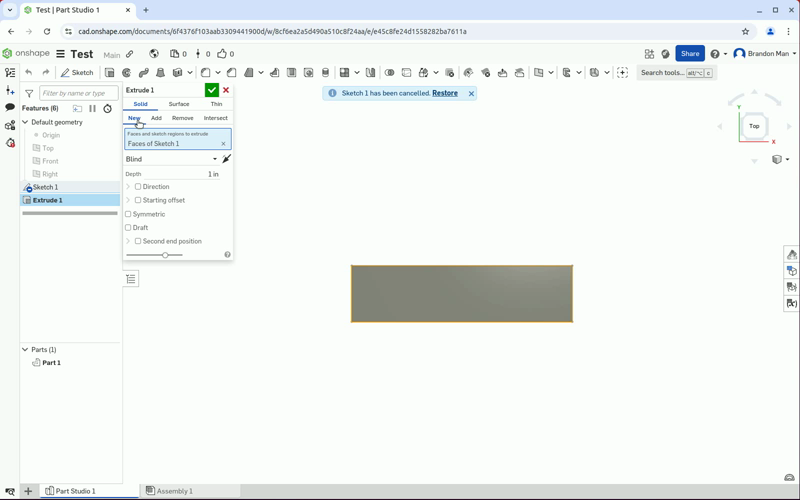
key(tab, 4)
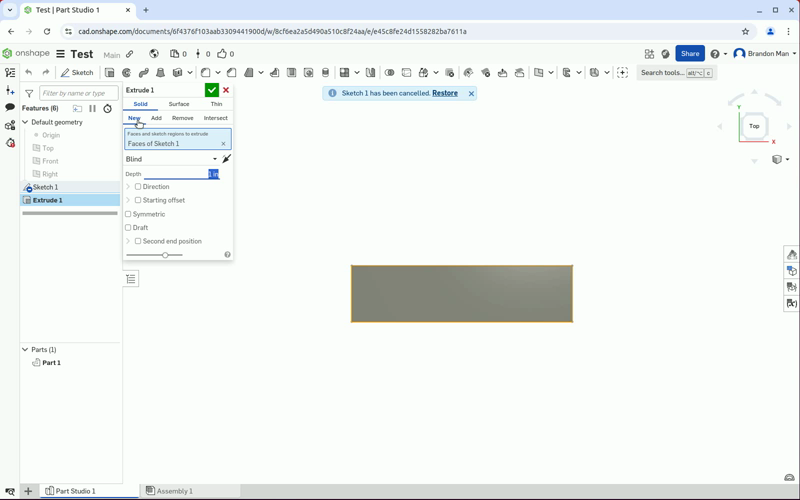
text(0.963)
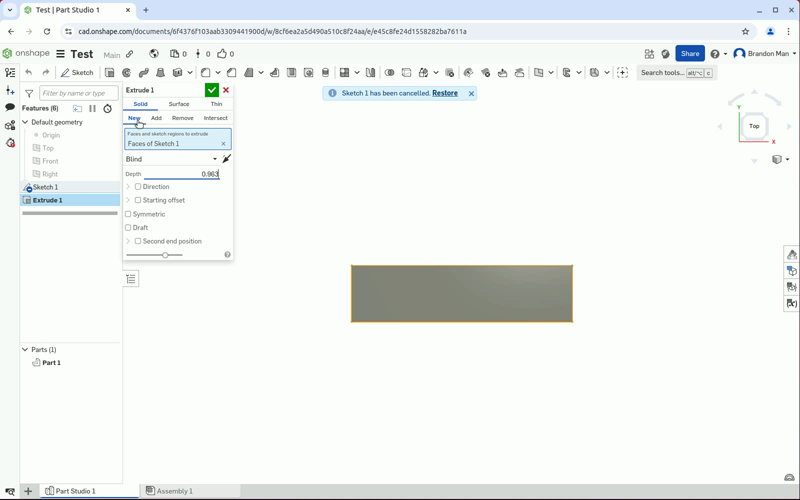
key(enter)
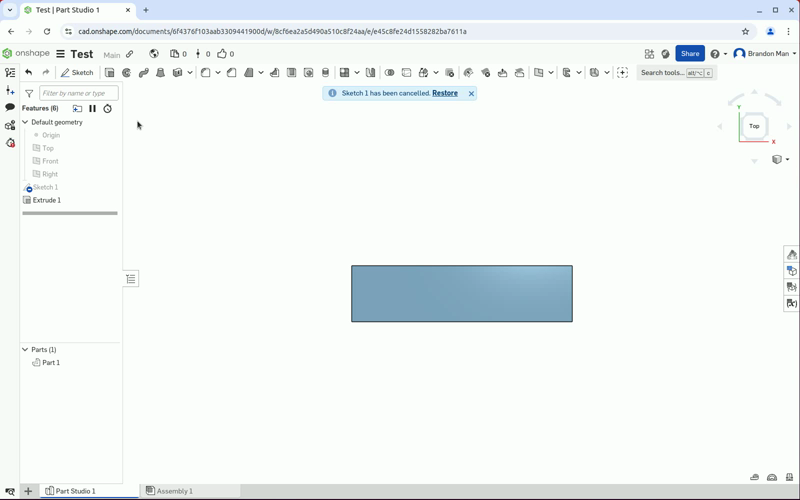
key(shift+h)
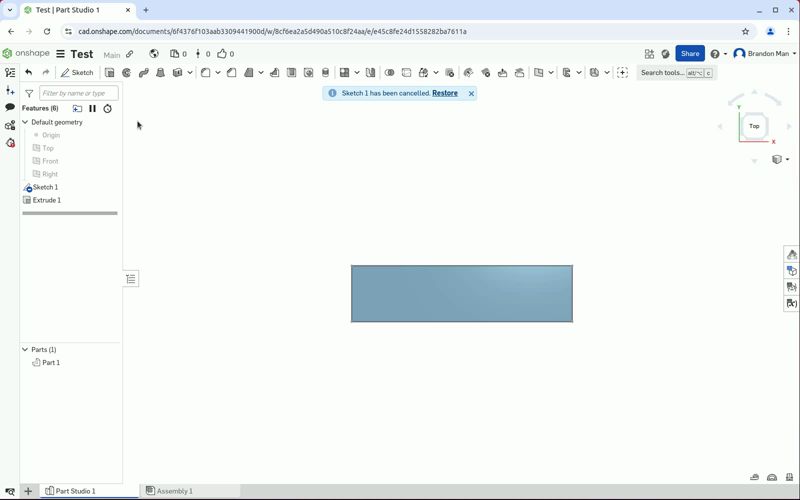
key(shift+h)
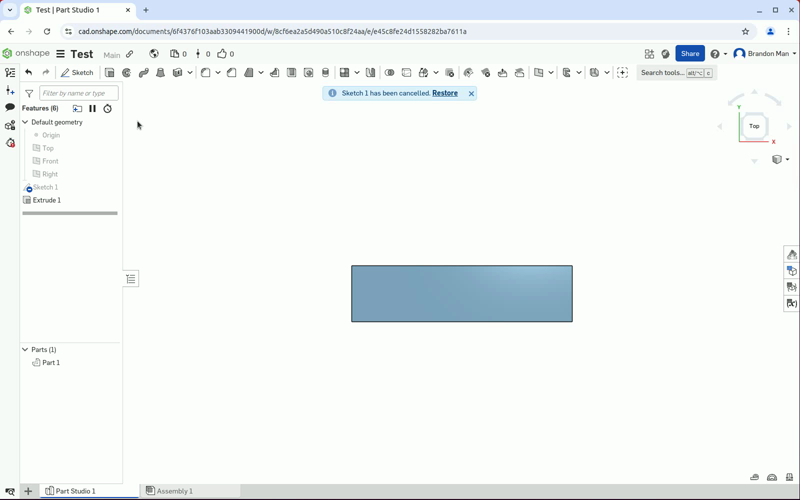
mouse_move(73, 189)
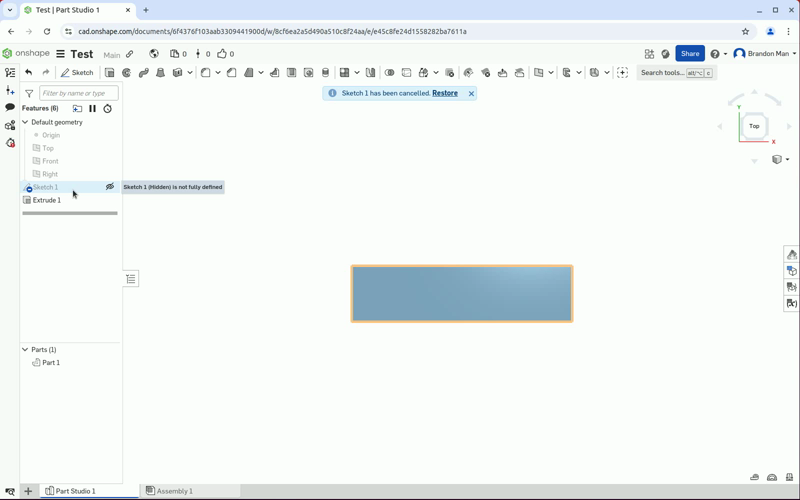
click(73, 189)
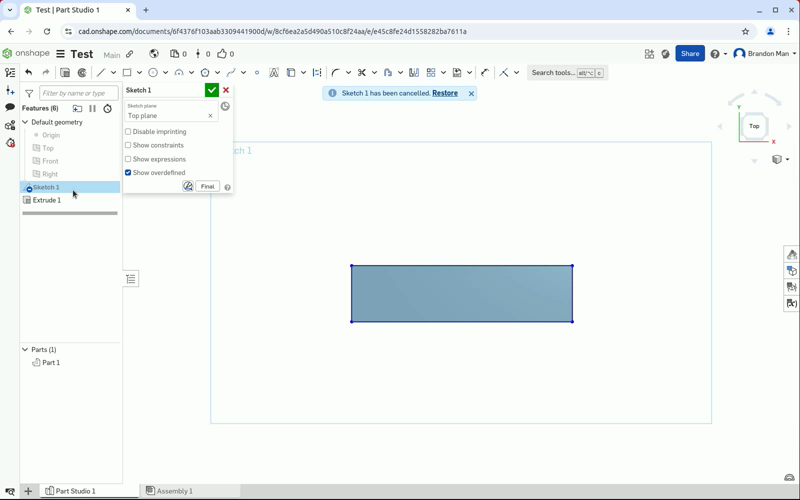
mouse_move(229, 92)
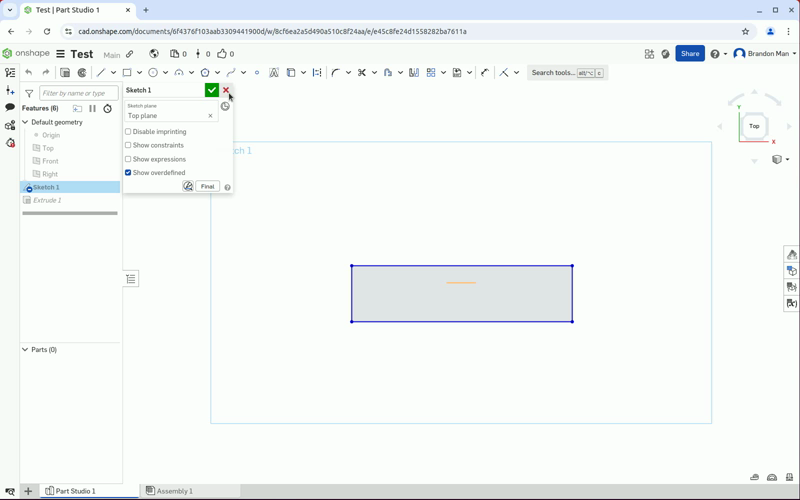
click(229, 92)
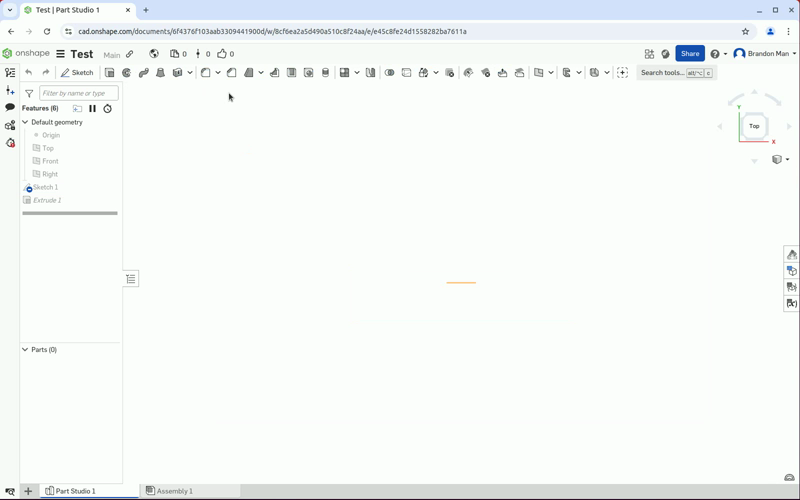
mouse_move(541, 75)
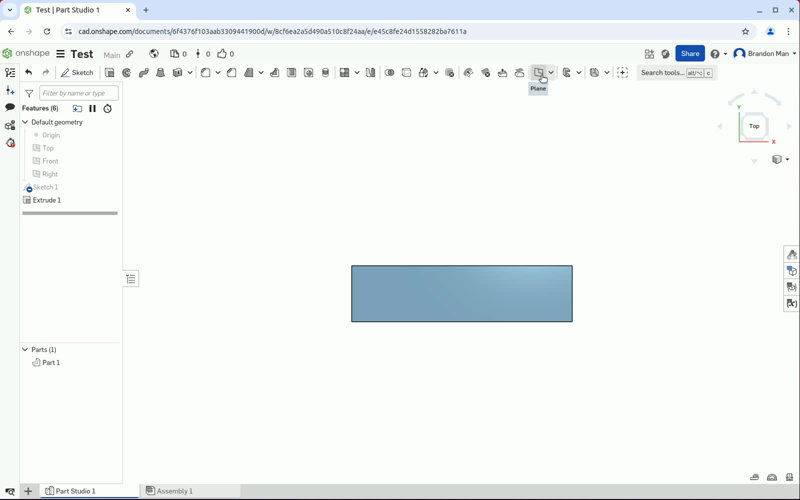
click(541, 75)
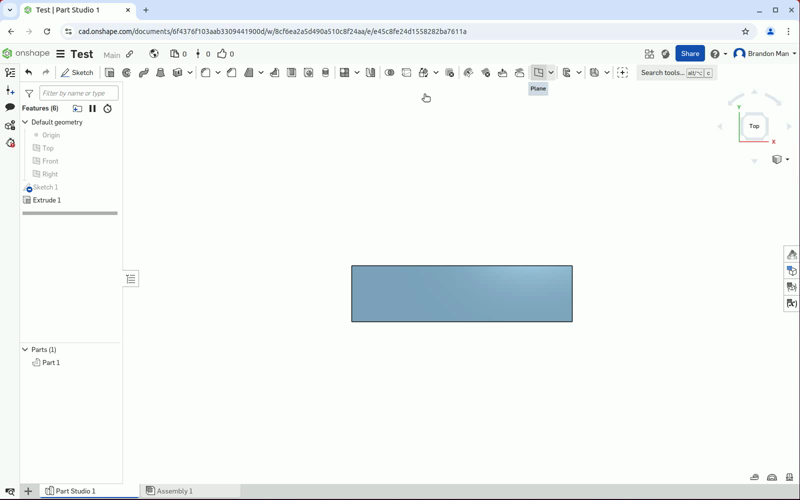
mouse_move(73, 150)
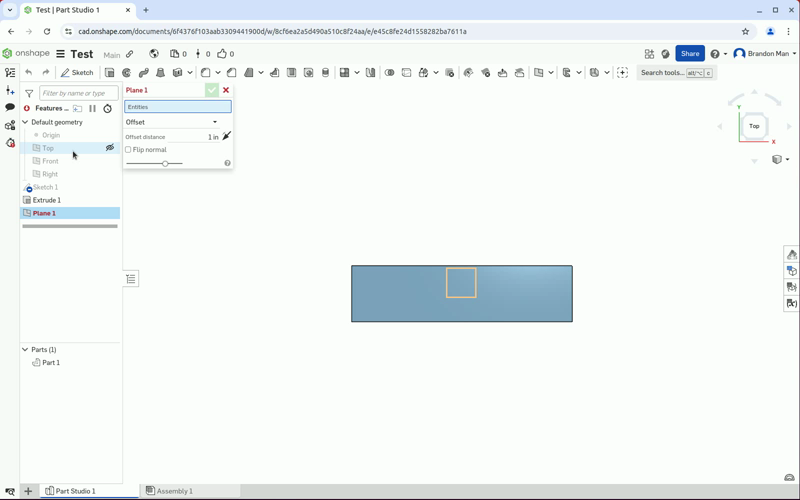
click(73, 150)
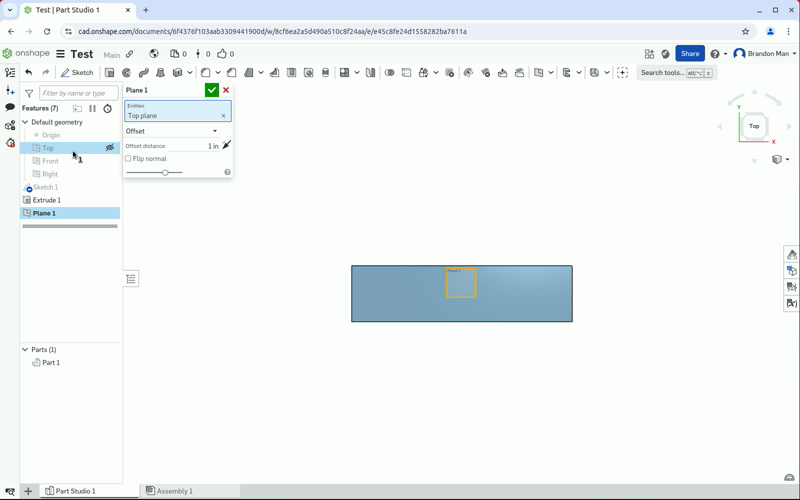
key(tab, 2)
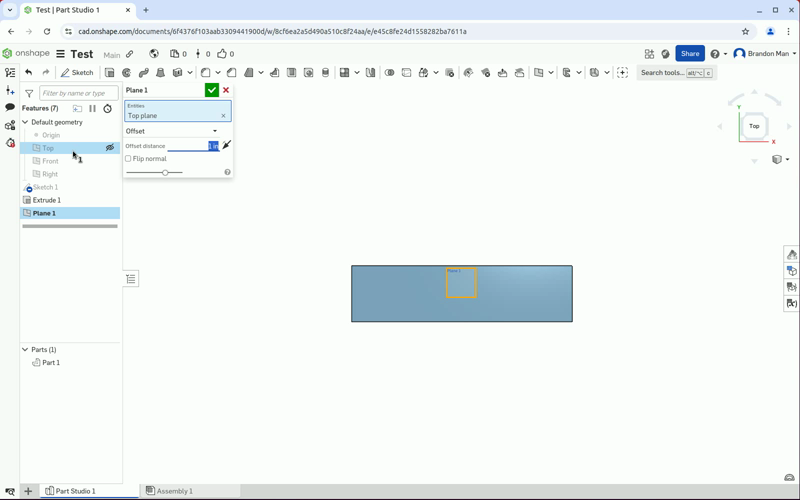
text(0.955)
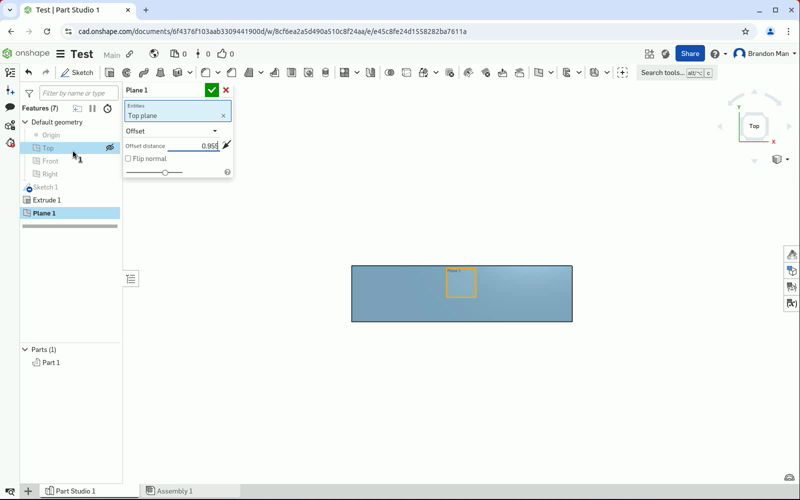
key(enter, 2)
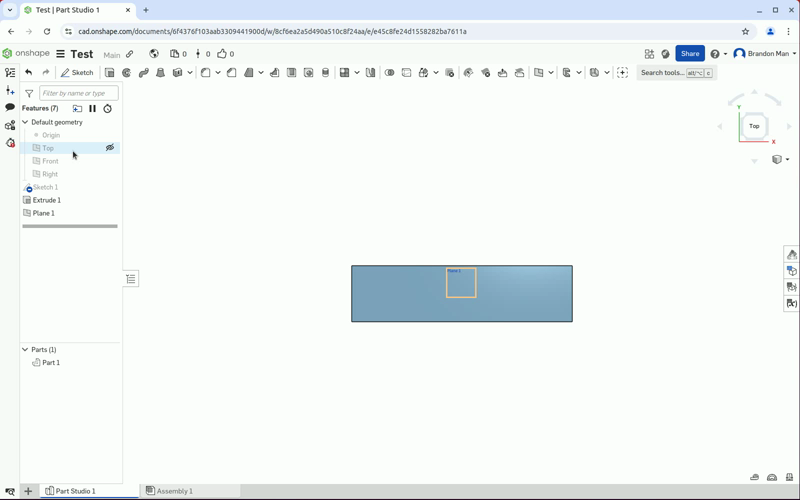
key(shift+s)
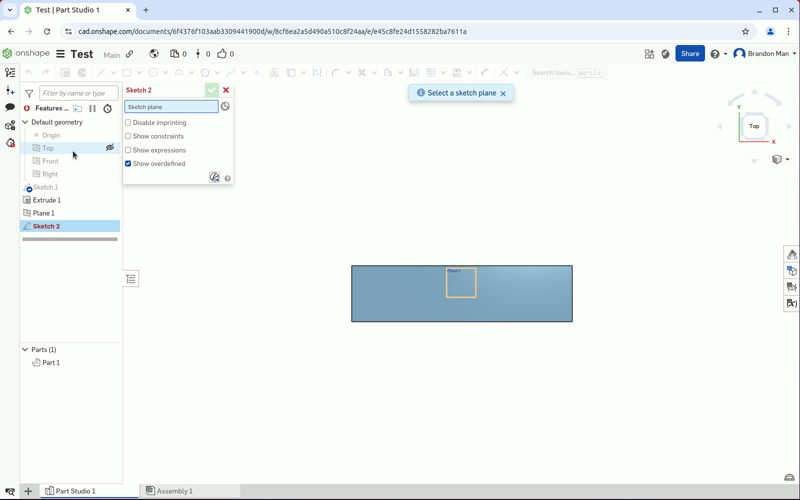
mouse_move(73, 215)
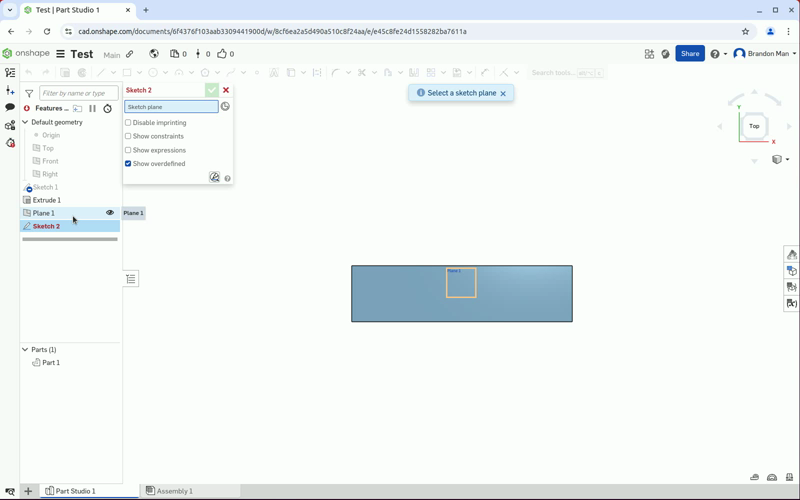
click(73, 215)
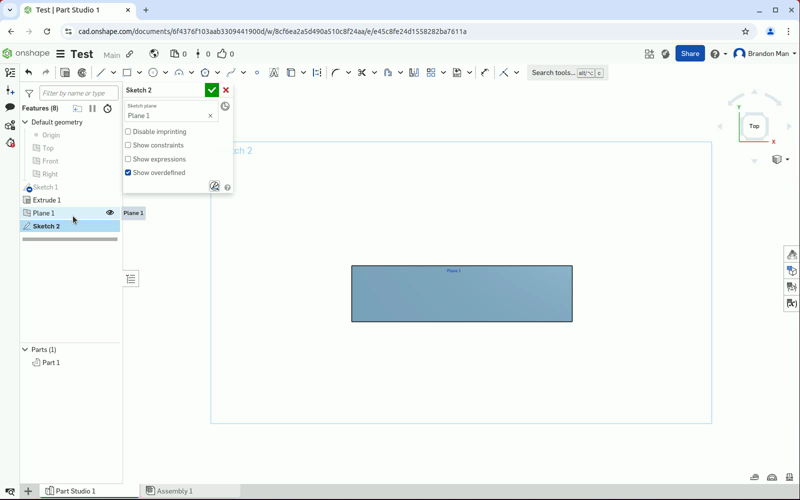
mouse_move(73, 352)
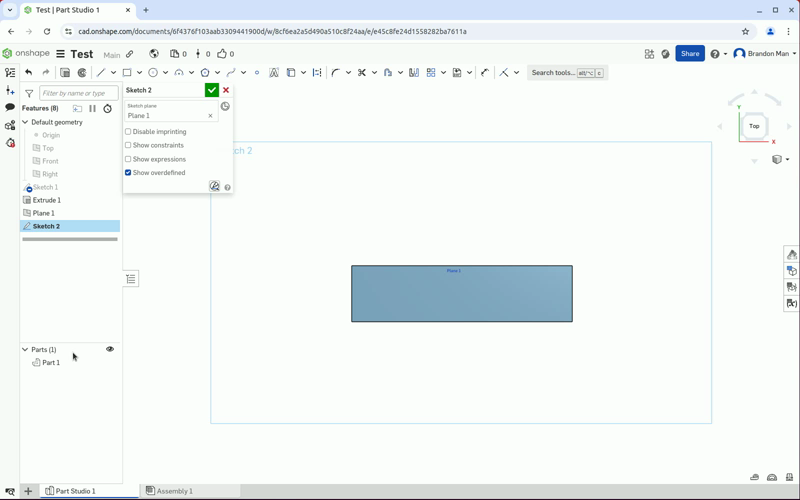
key(y)
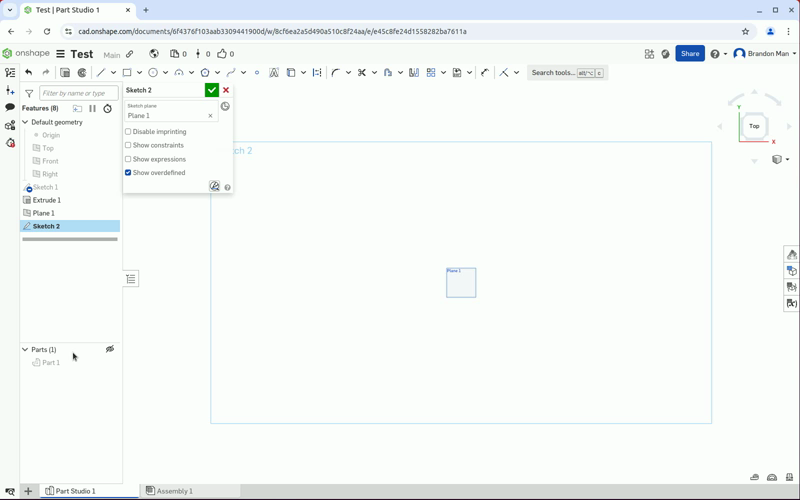
key(l)
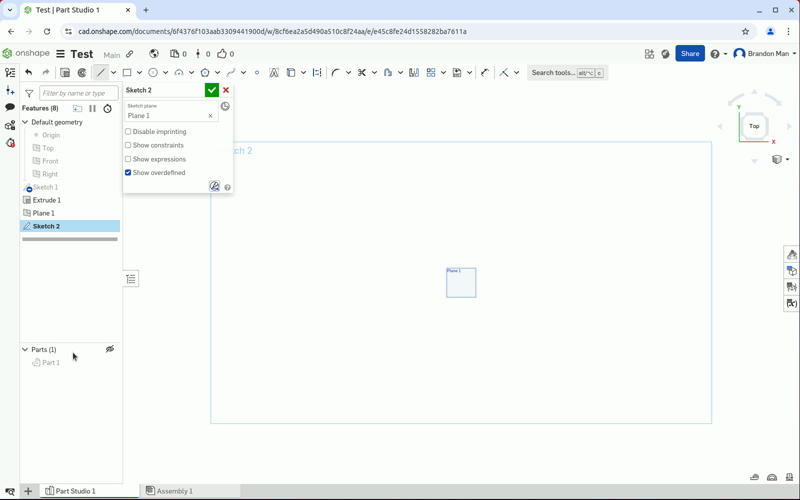
key_down(shift)
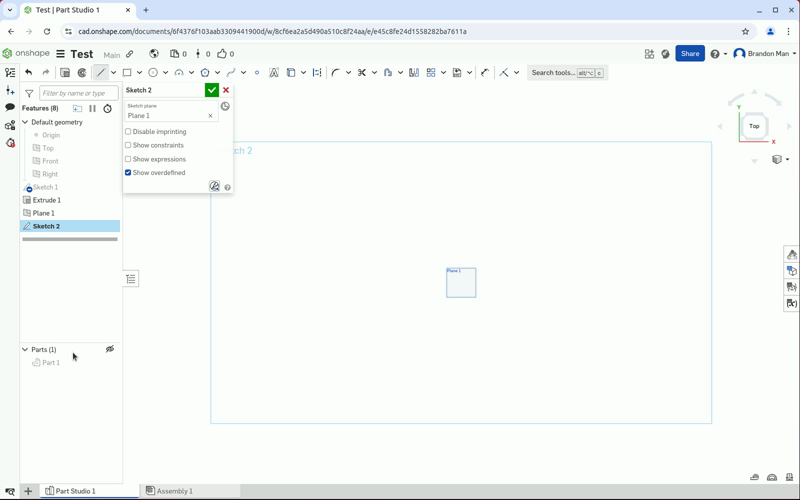
mouse_move(351, 270)
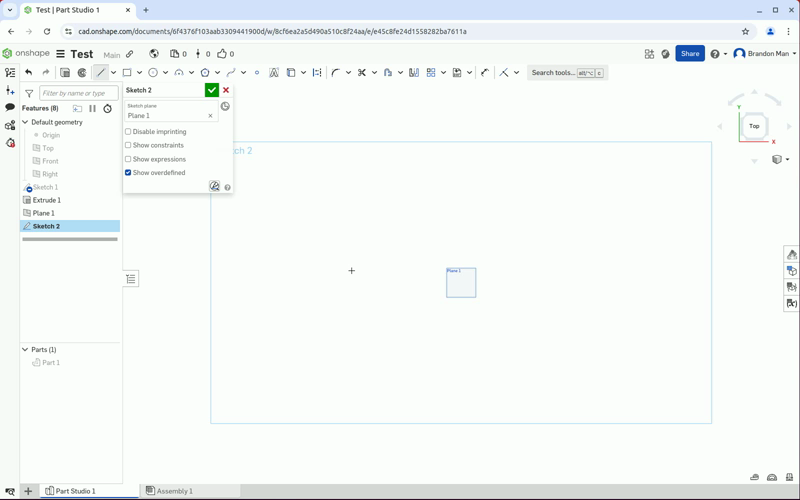
click(351, 270)
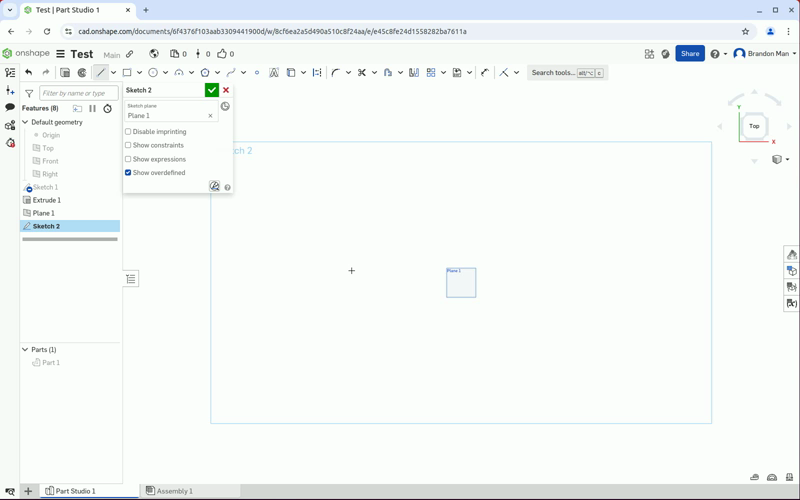
key_up(shift)
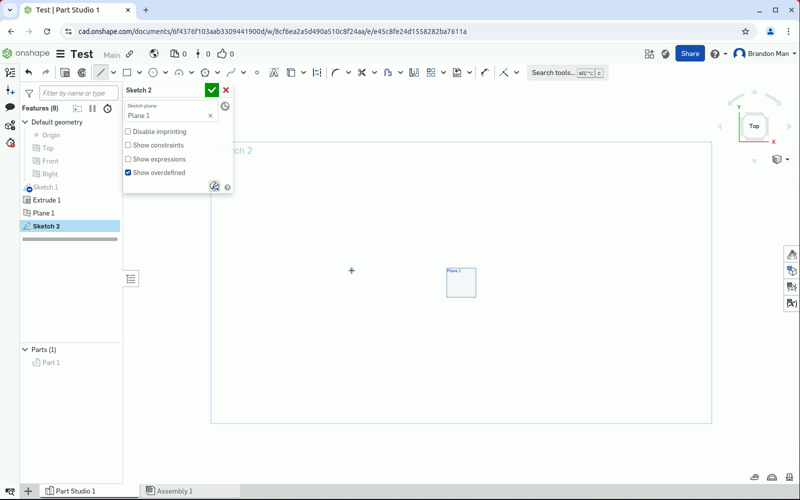
key_down(shift)
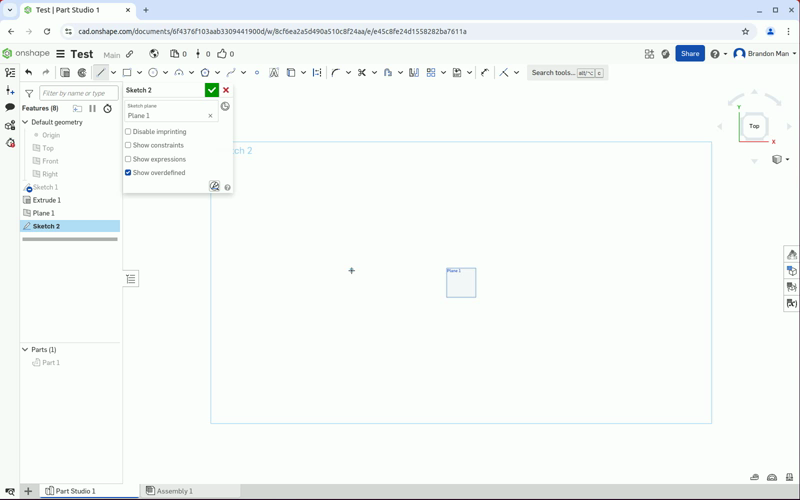
mouse_move(572, 270)
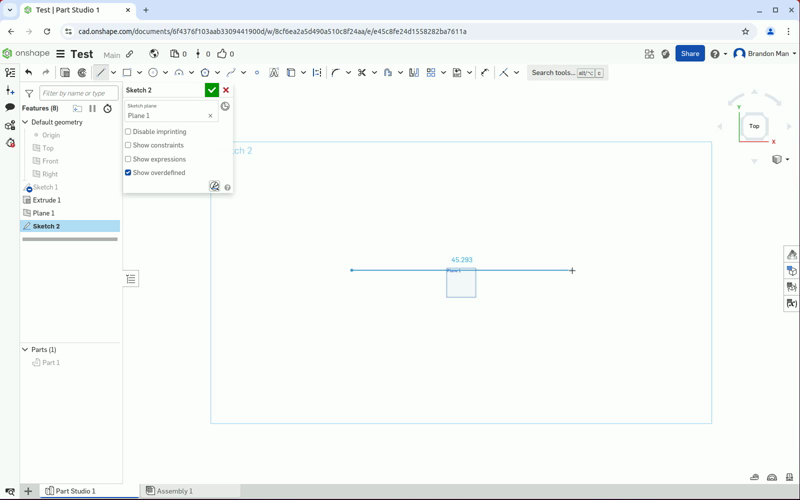
click(572, 270)
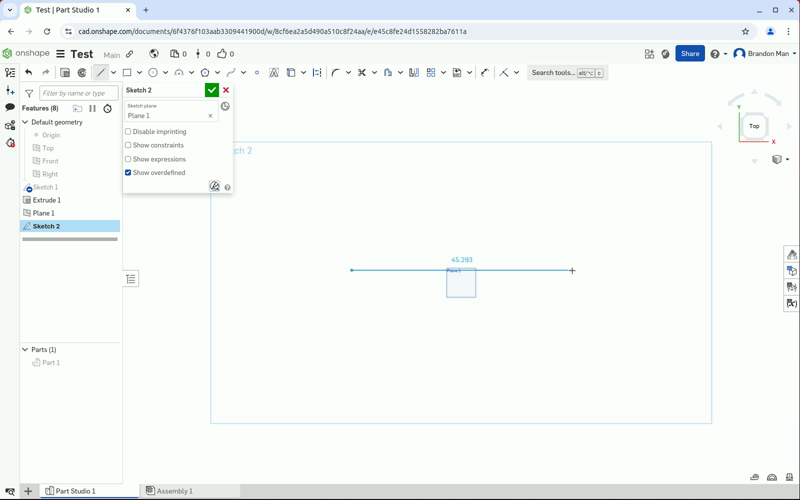
key_up(shift)
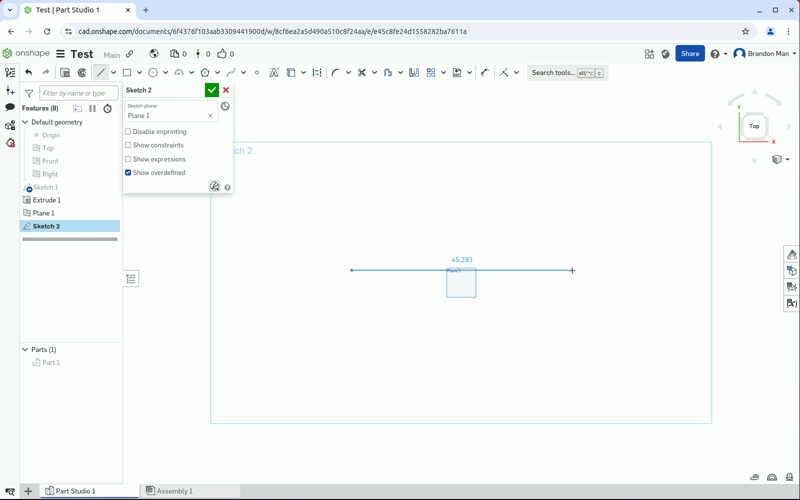
key_down(shift)
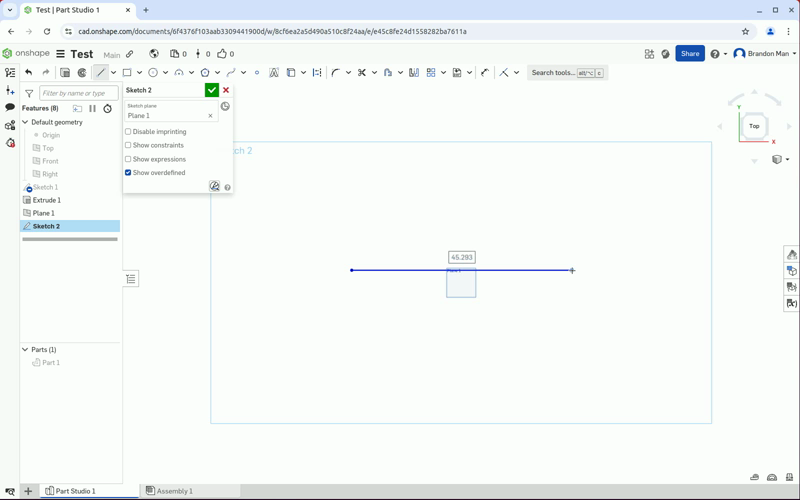
mouse_move(589, 270)
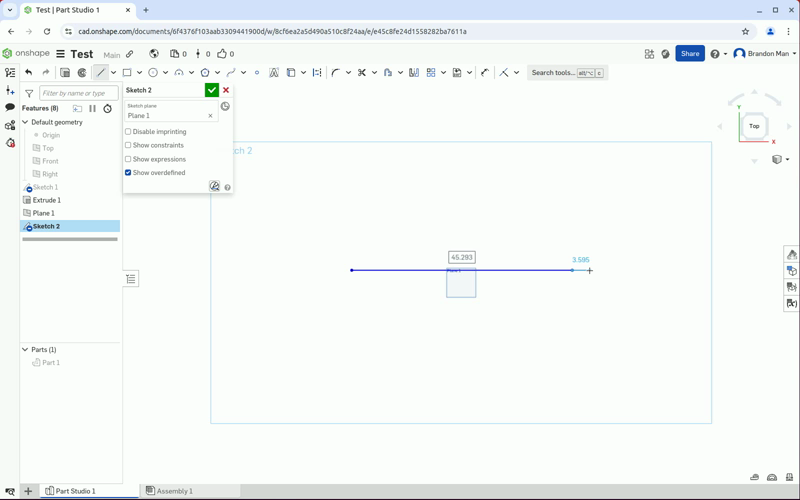
mouse_move(572, 267)
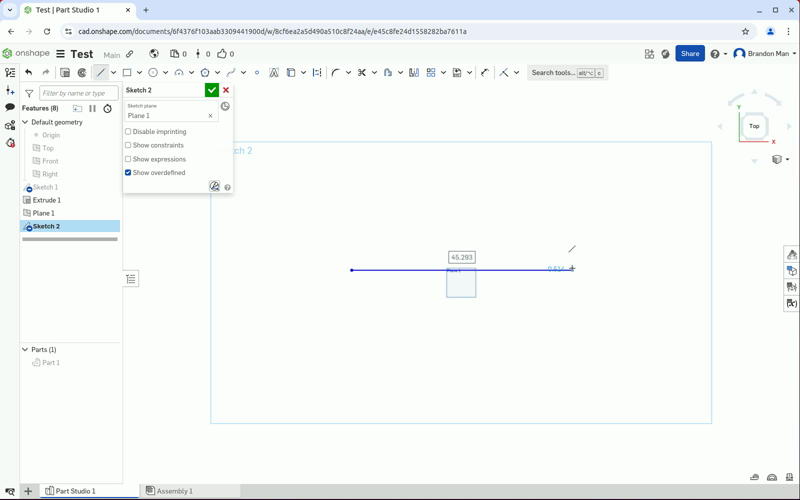
scroll(6)
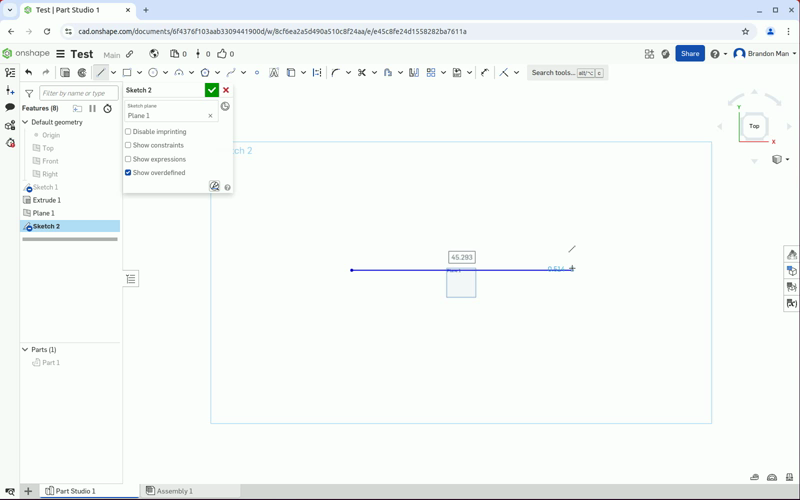
scroll(6)
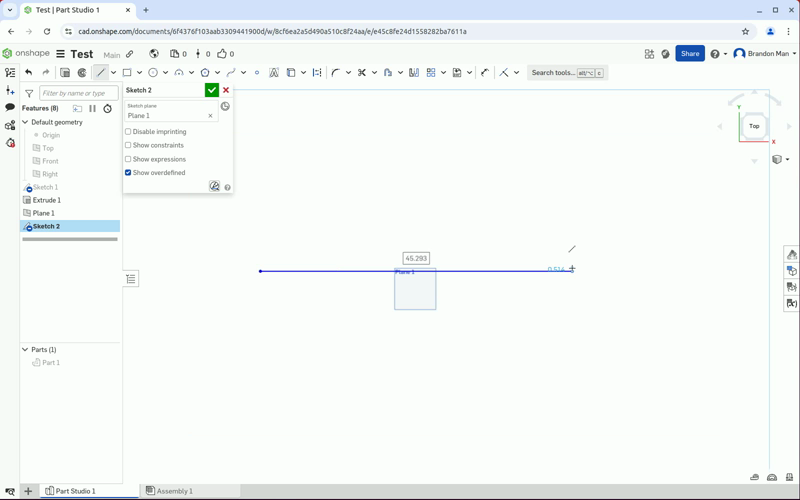
scroll(6)
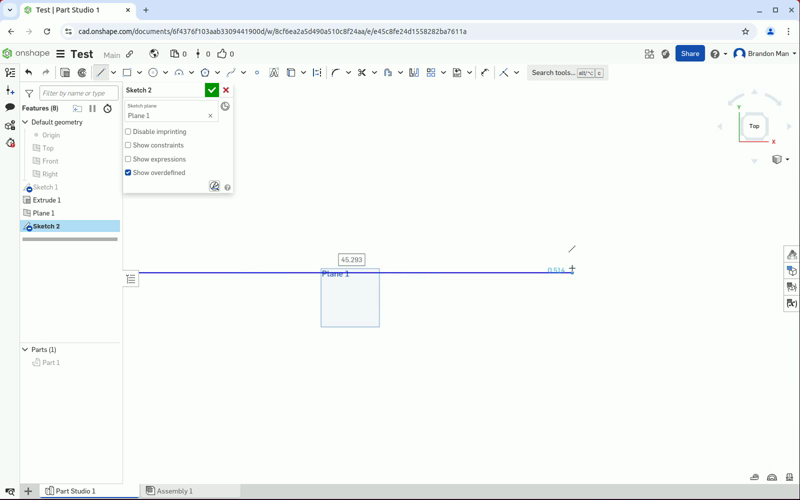
scroll(6)
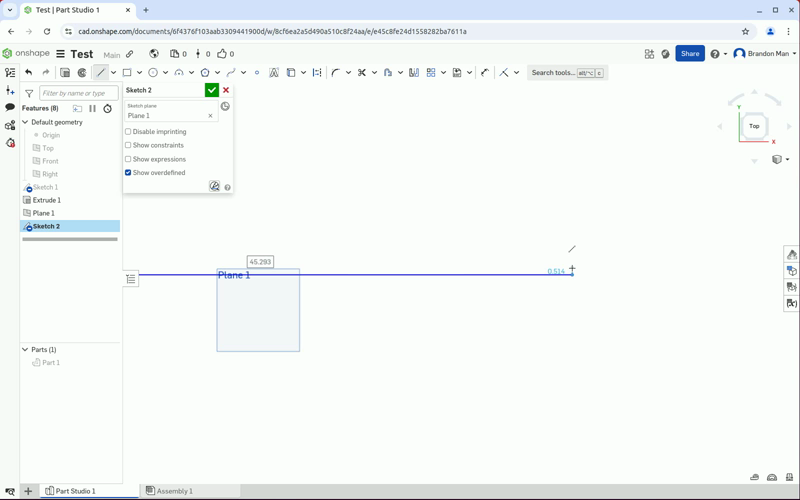
scroll(6)
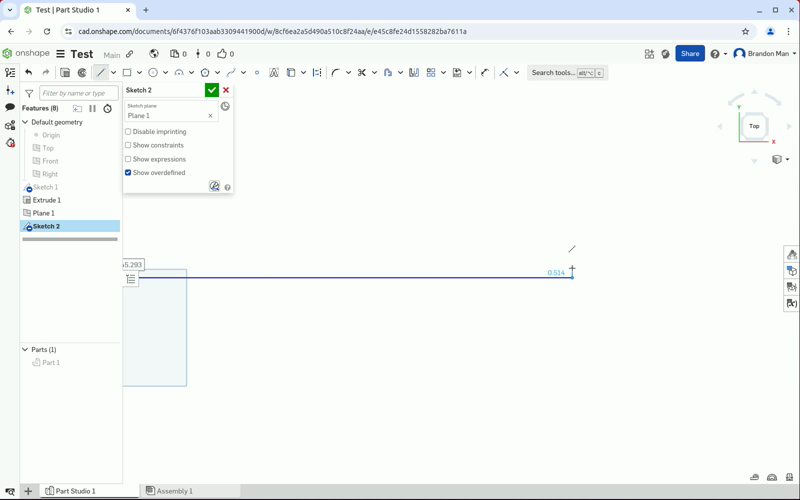
scroll(6)
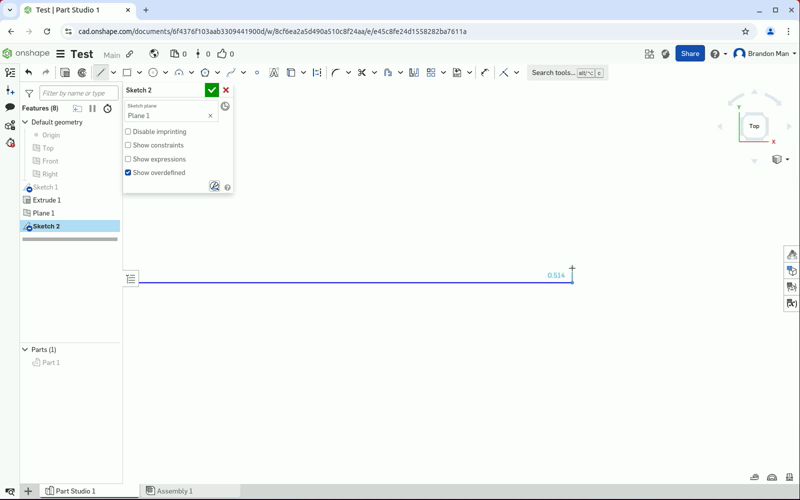
scroll(6)
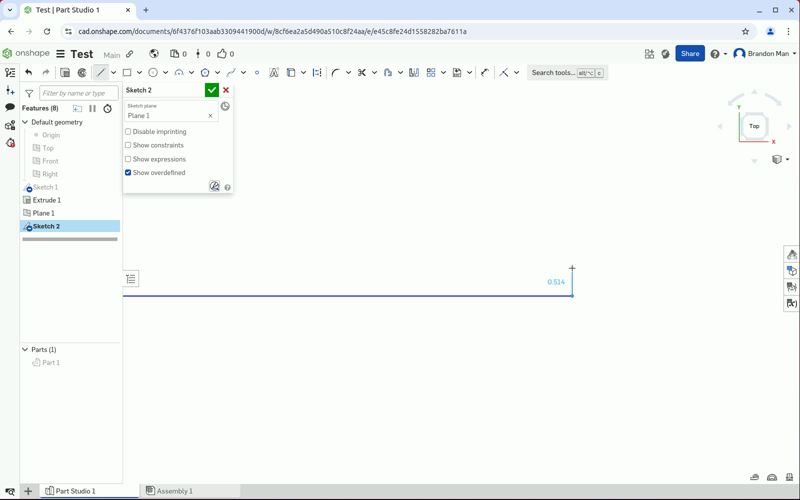
click(572, 267)
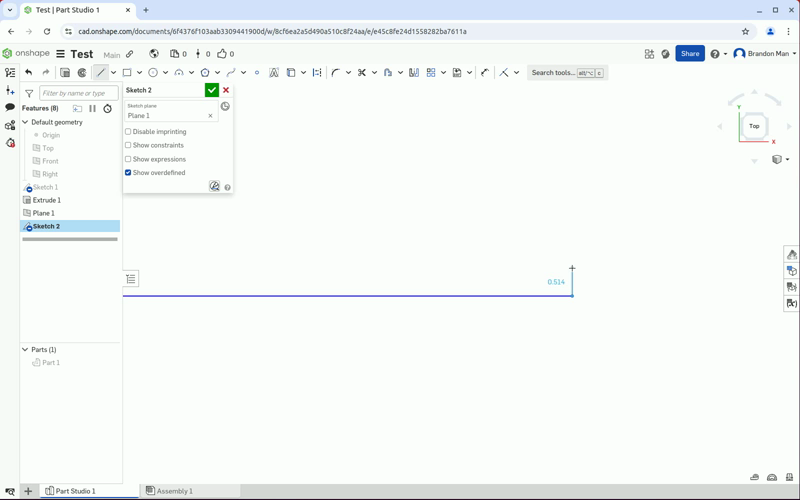
scroll(-6)
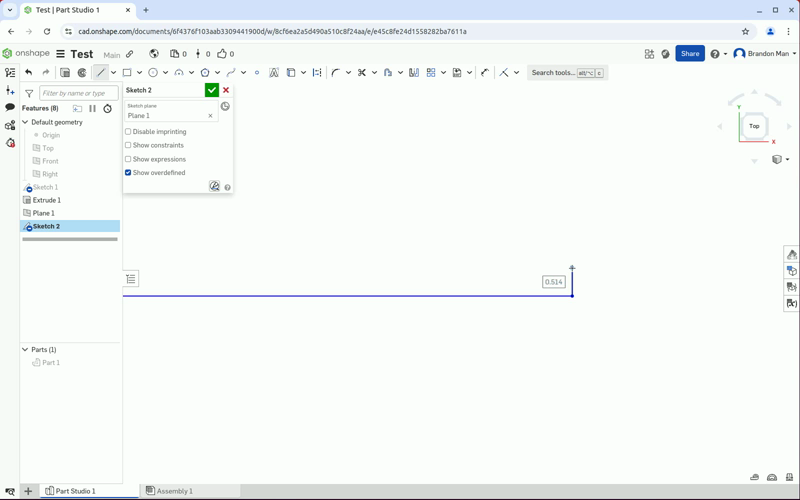
scroll(-6)
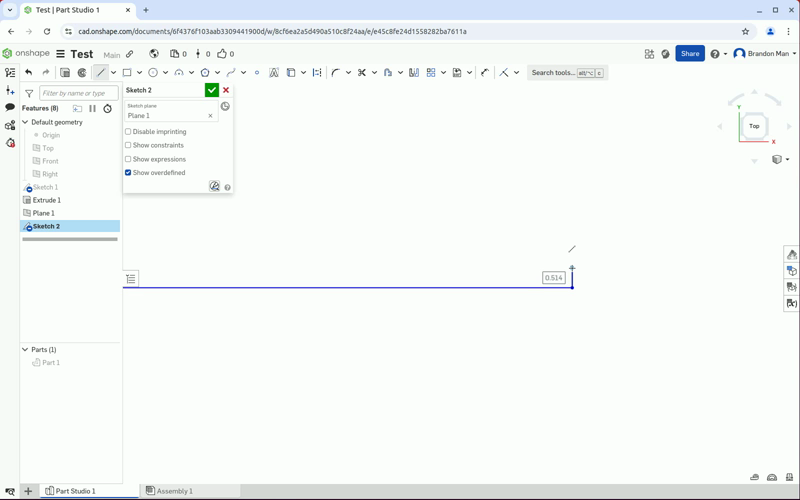
scroll(-6)
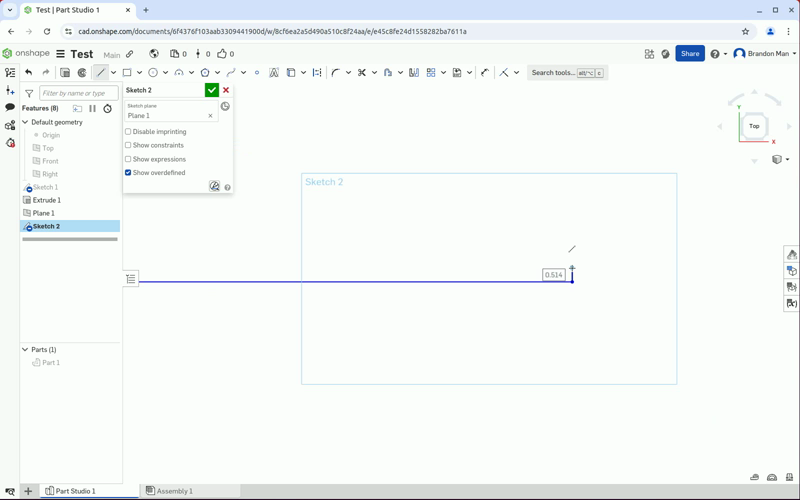
scroll(-6)
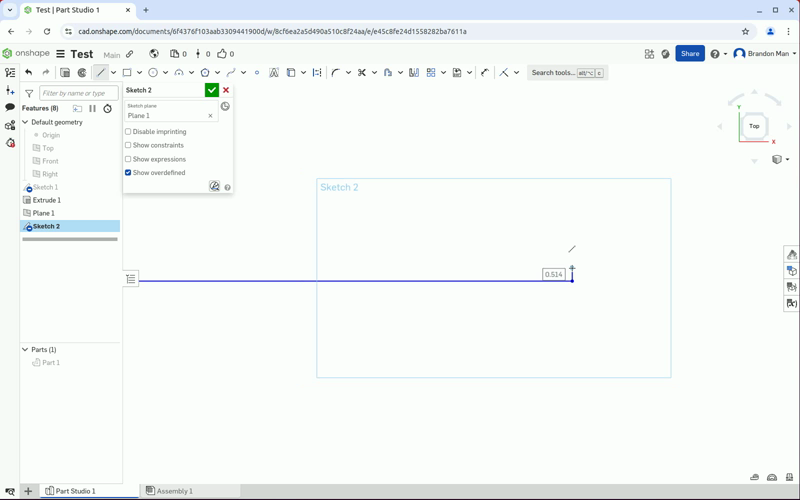
scroll(-6)
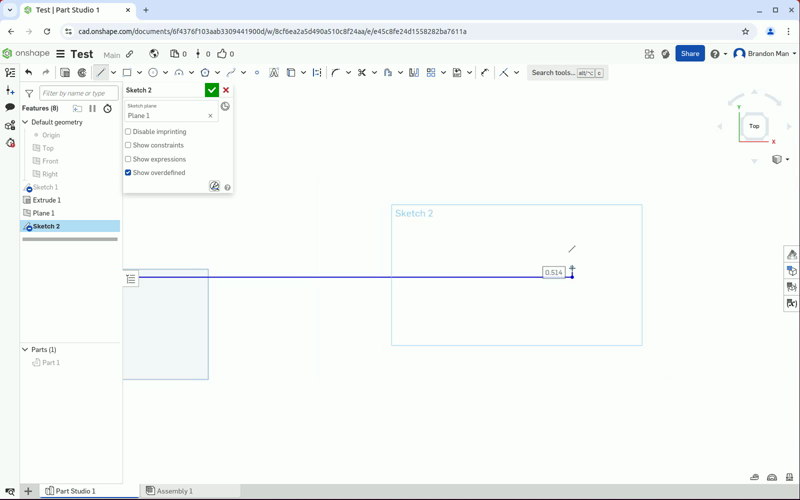
scroll(-6)
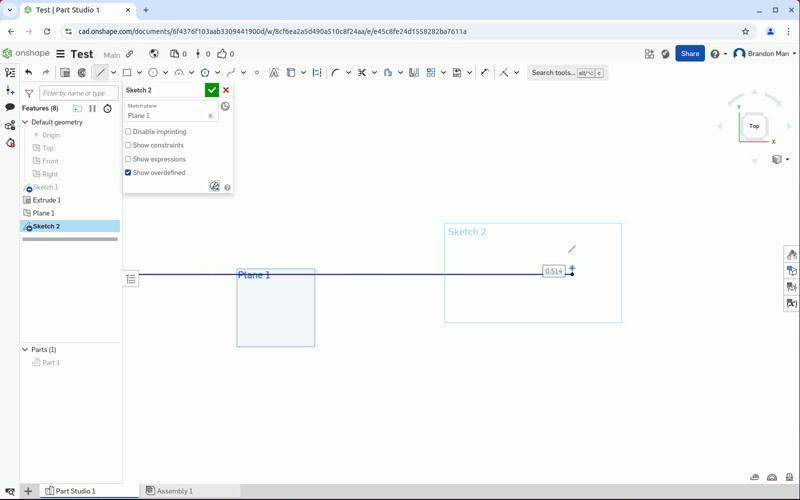
scroll(-6)
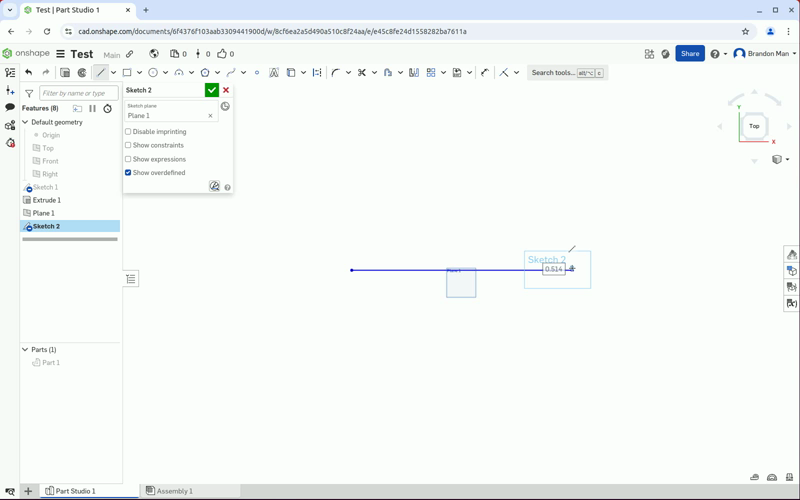
key_up(shift)
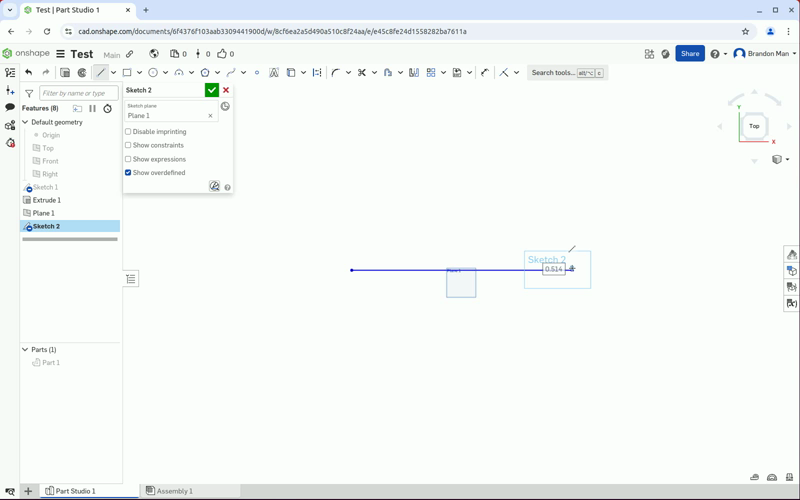
key_down(shift)
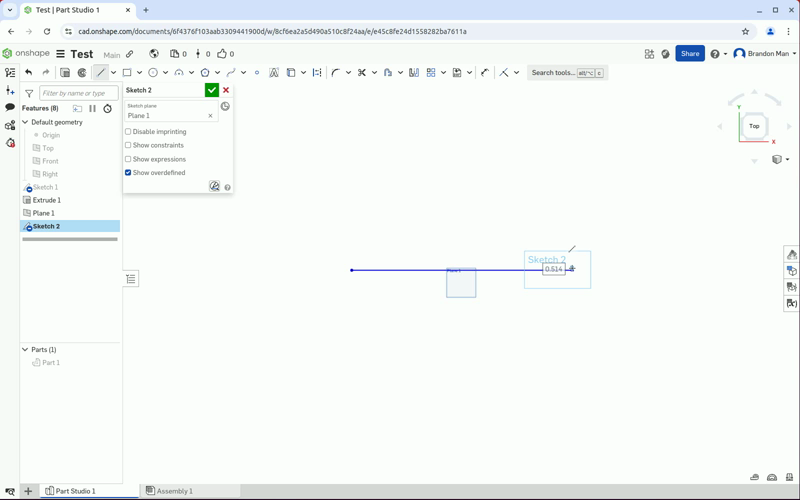
mouse_move(351, 267)
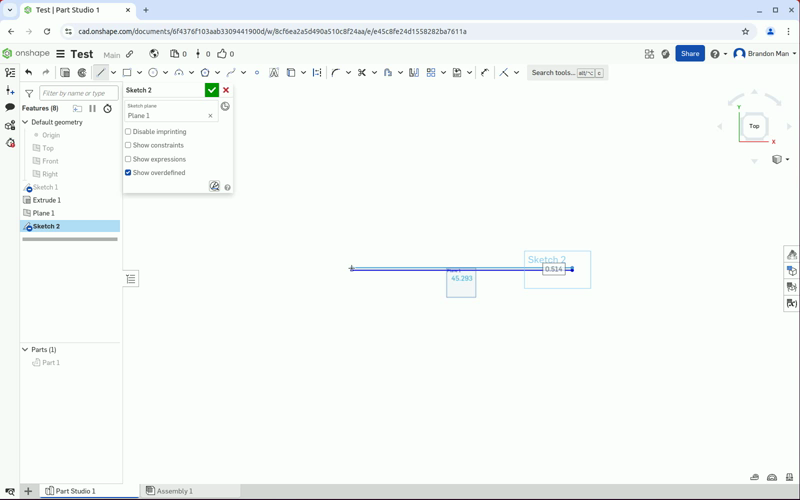
scroll(6)
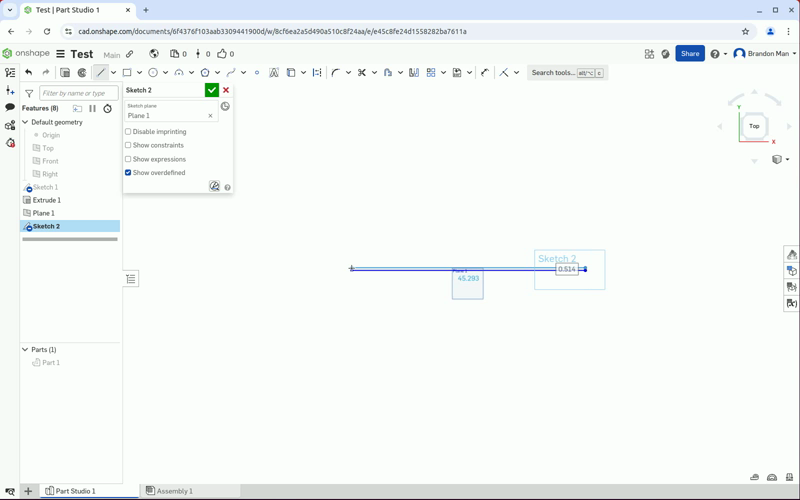
scroll(6)
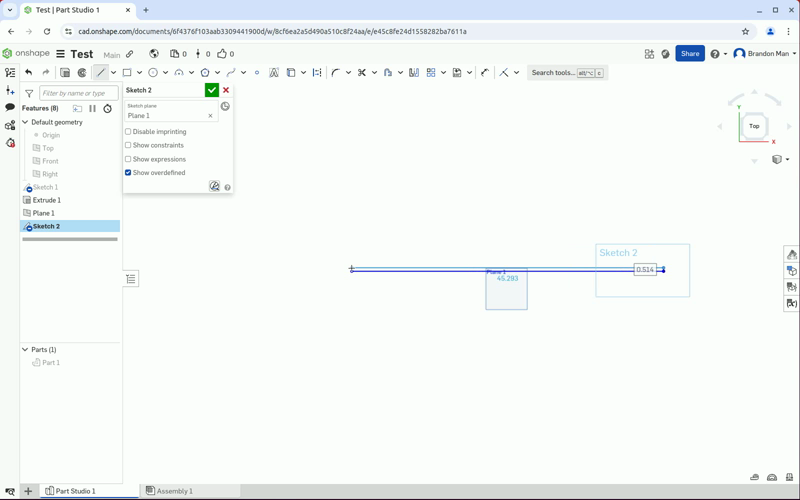
scroll(6)
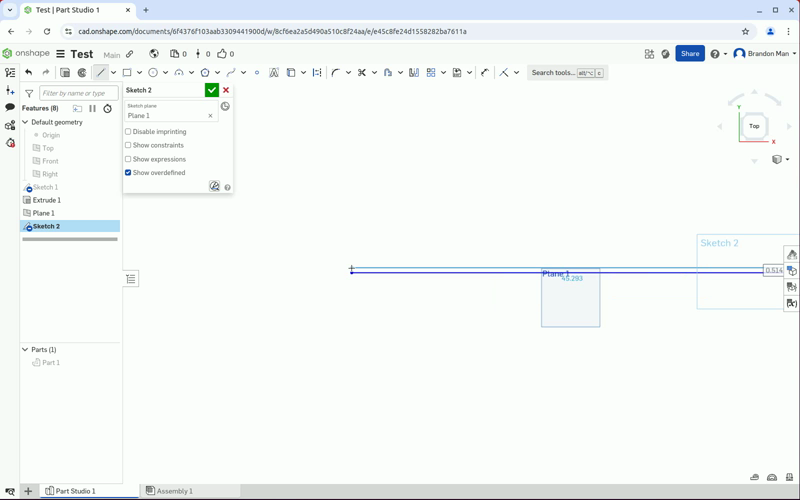
scroll(6)
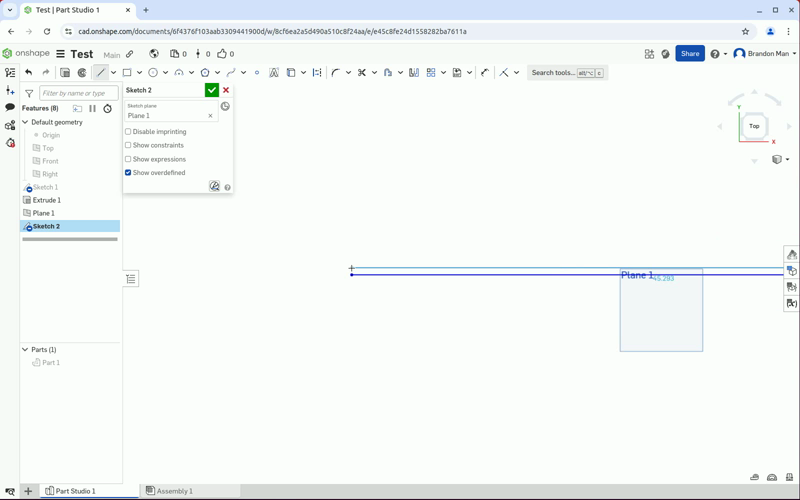
scroll(6)
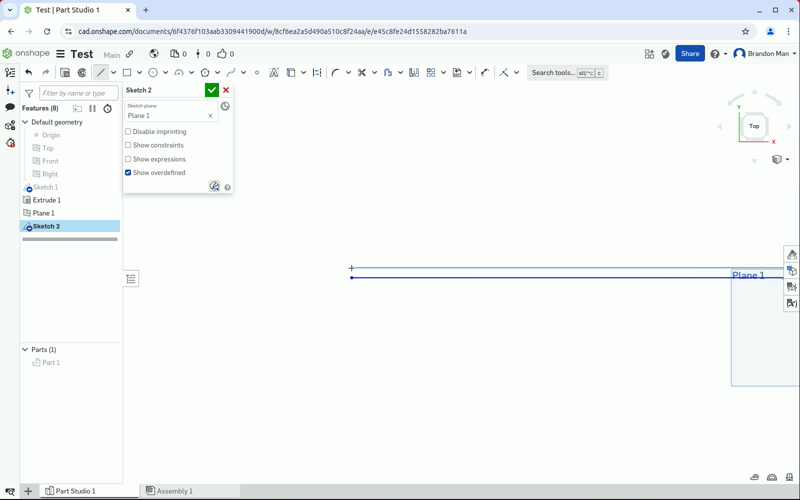
scroll(6)
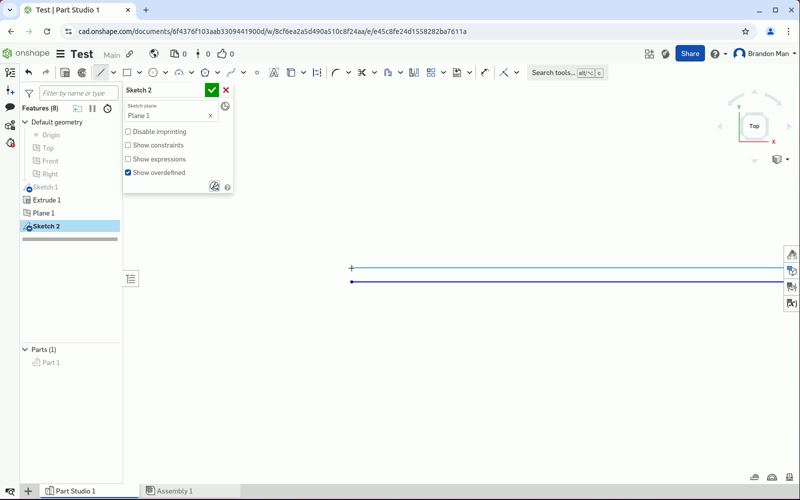
scroll(6)
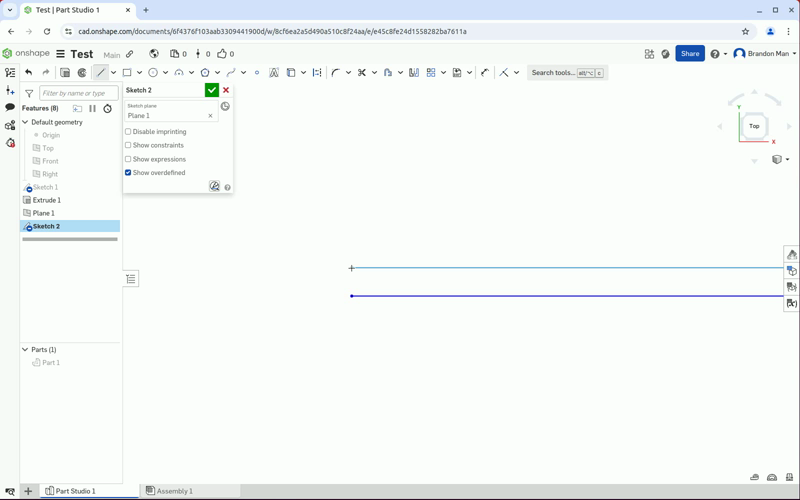
click(351, 267)
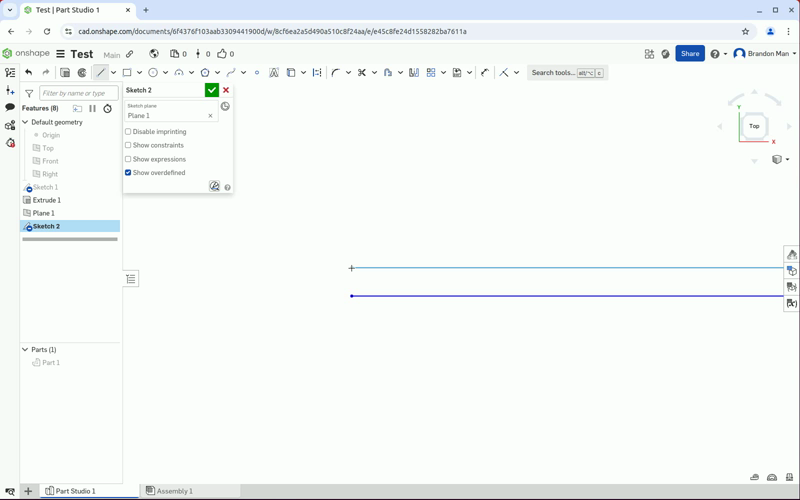
scroll(-6)
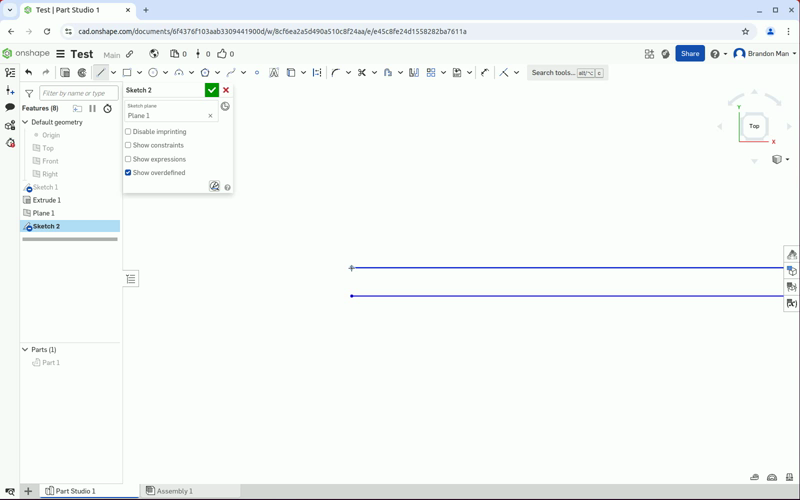
scroll(-6)
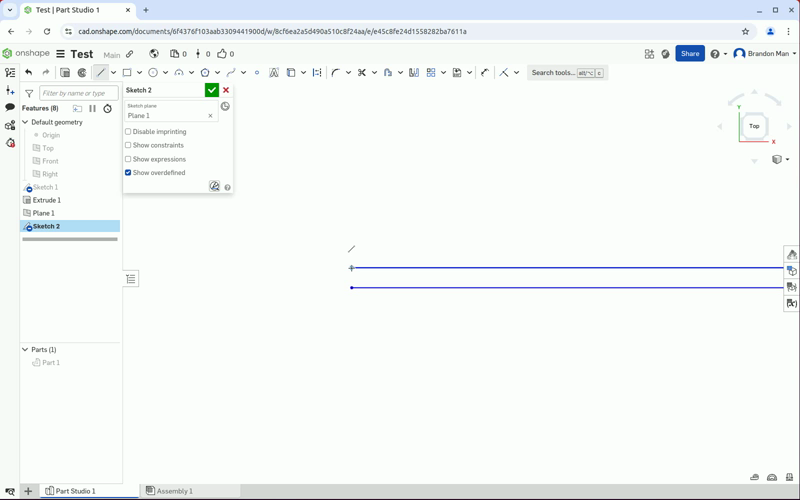
scroll(-6)
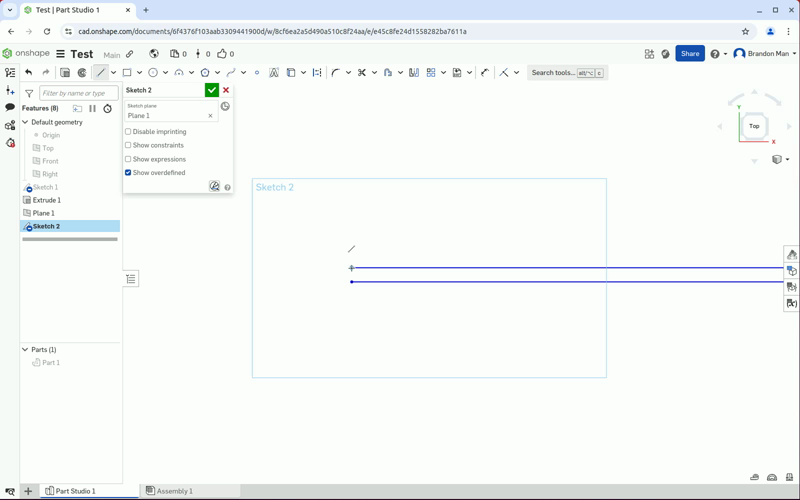
scroll(-6)
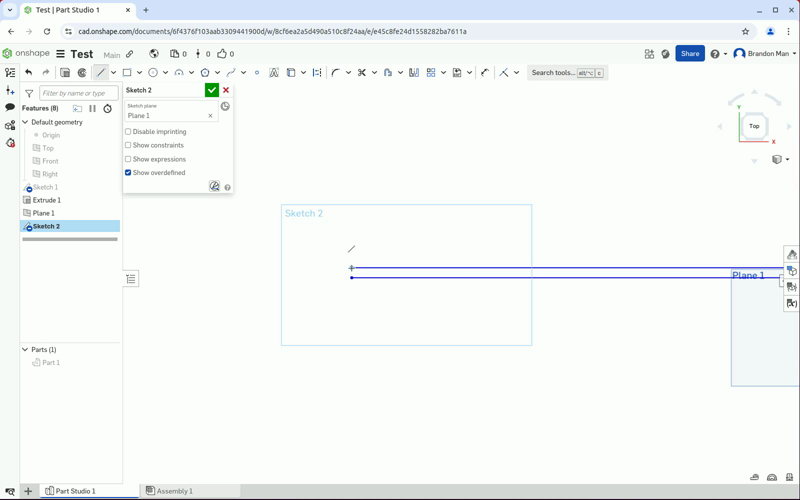
scroll(-6)
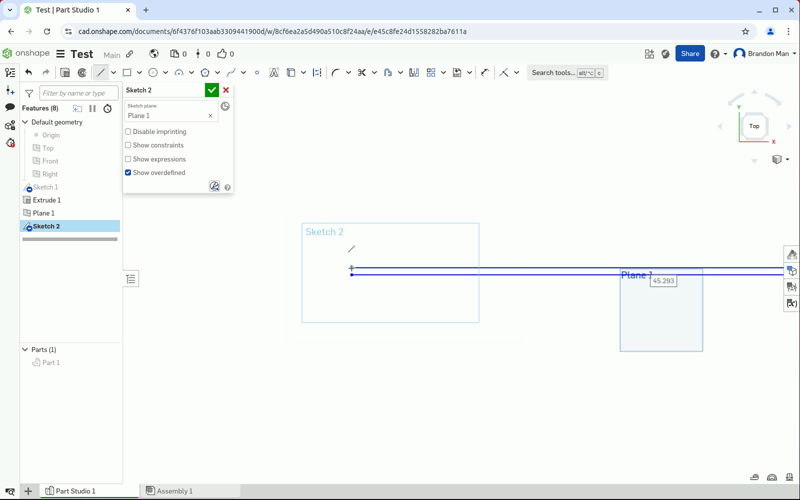
scroll(-6)
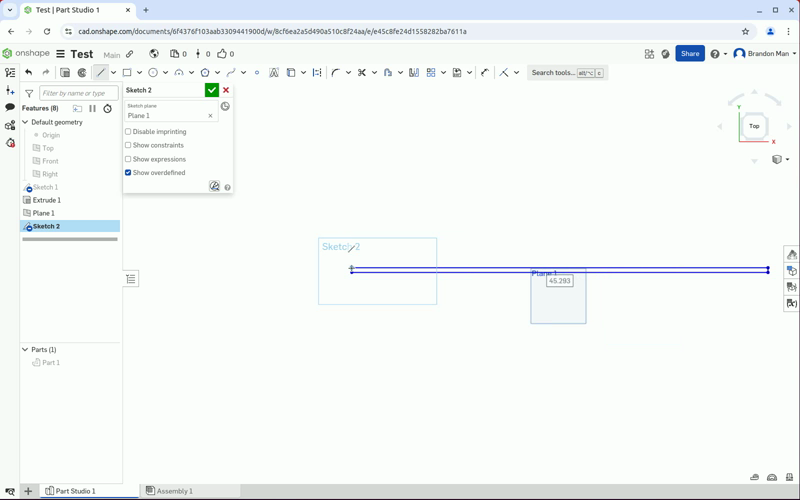
scroll(-6)
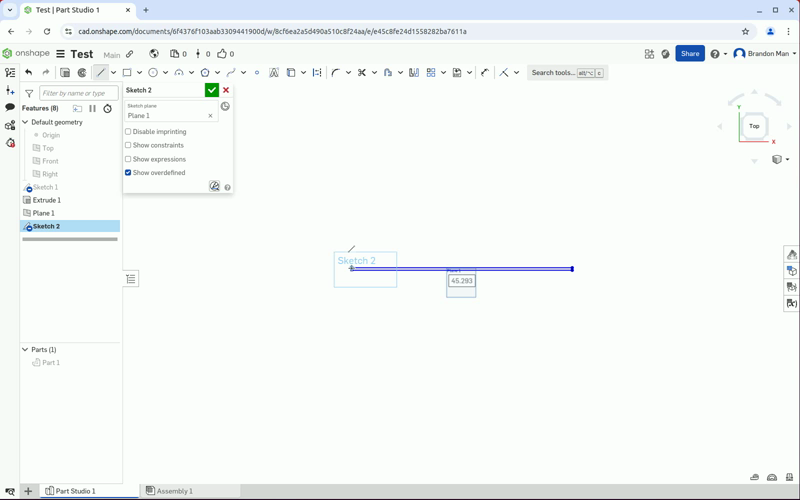
key_up(shift)
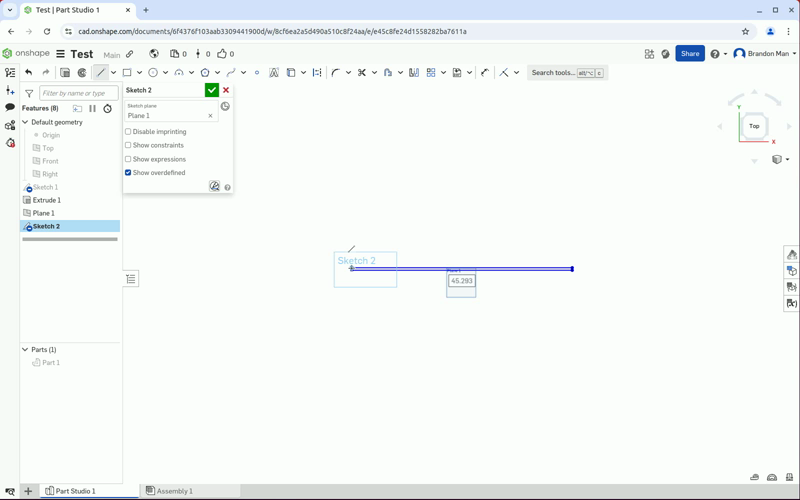
mouse_move(381, 267)
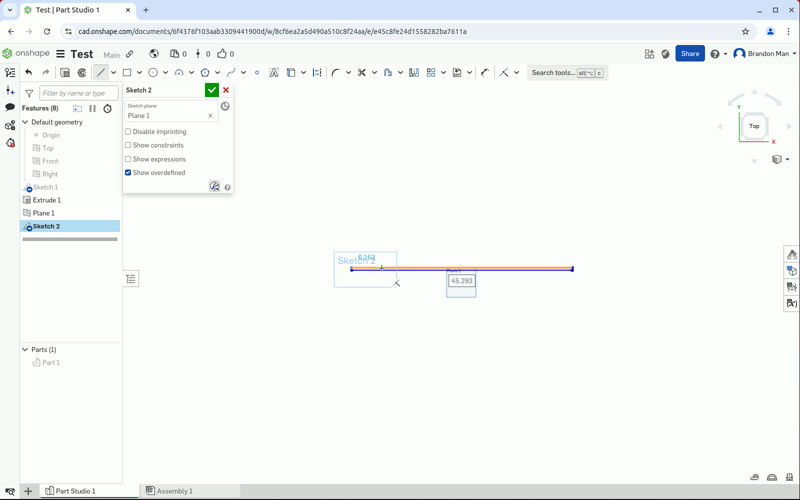
key_down(shift)
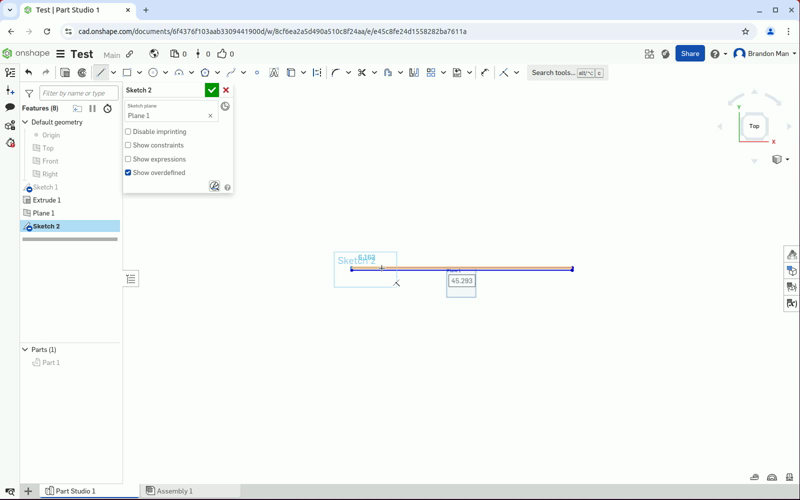
mouse_move(351, 270)
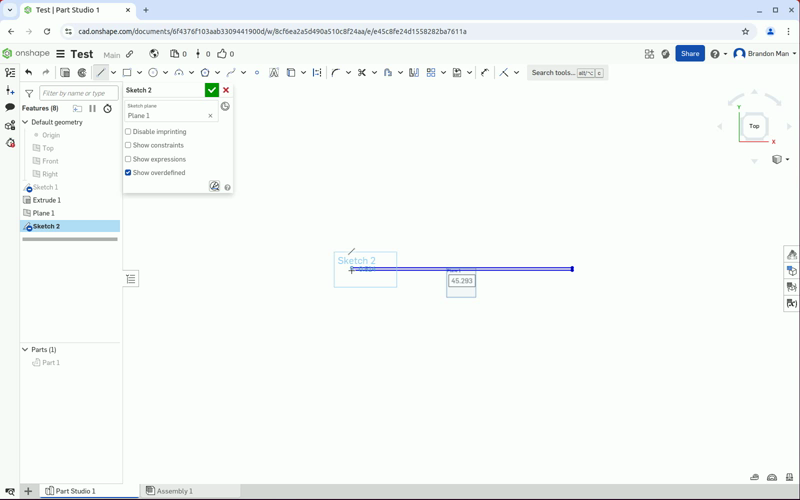
scroll(6)
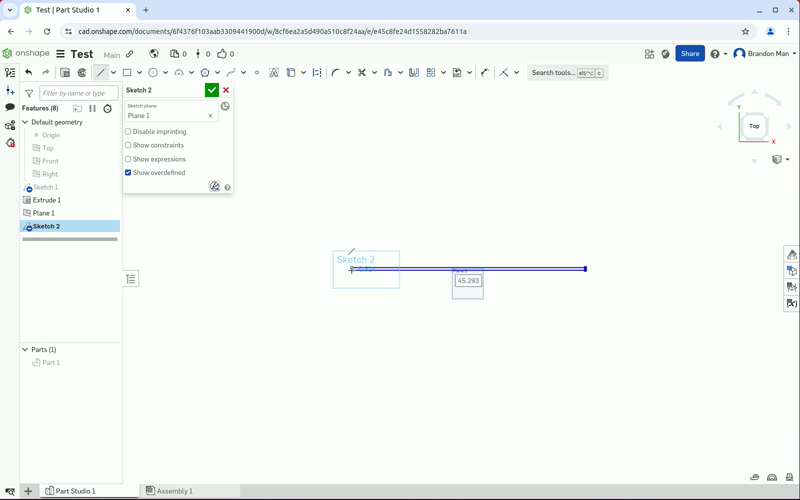
scroll(6)
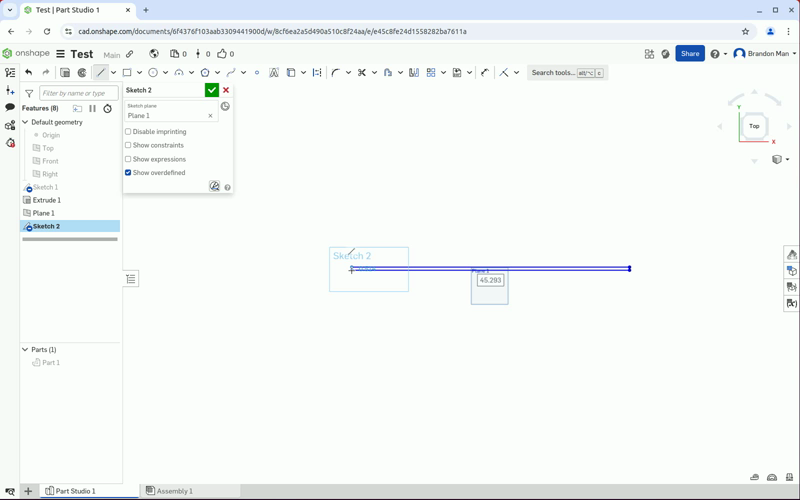
scroll(6)
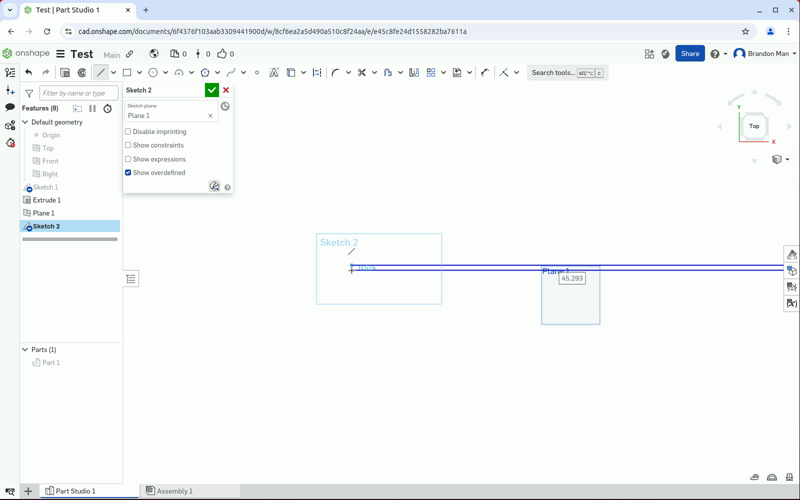
scroll(6)
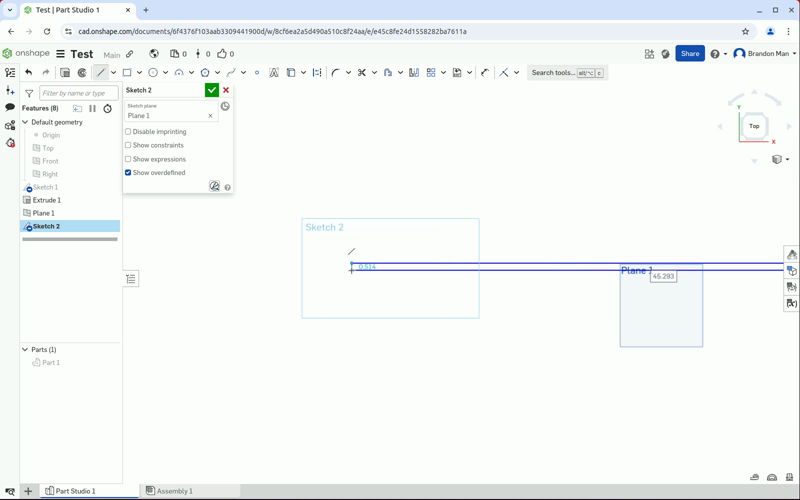
scroll(6)
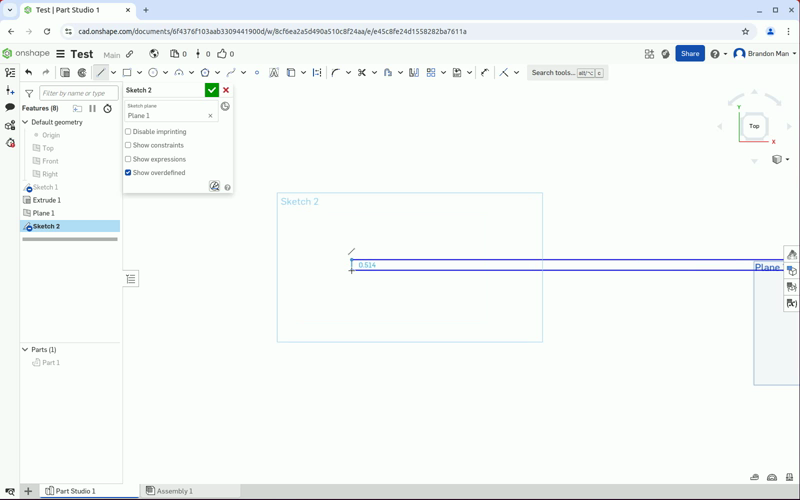
scroll(6)
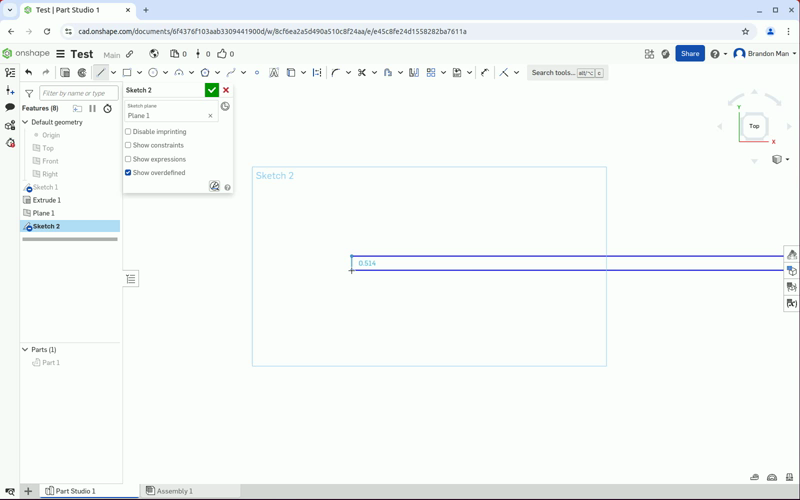
scroll(6)
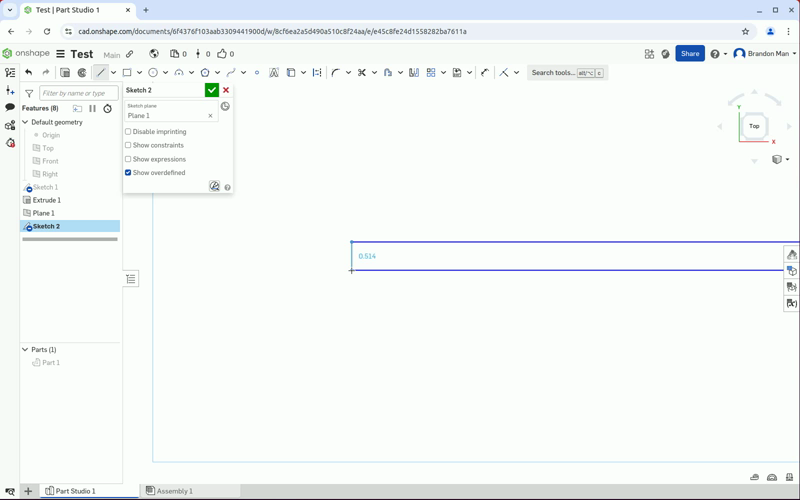
key_up(shift)
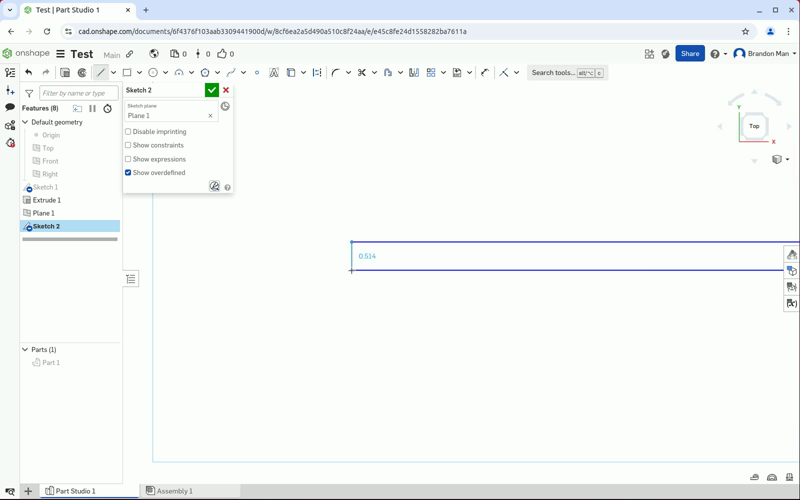
click(351, 270)
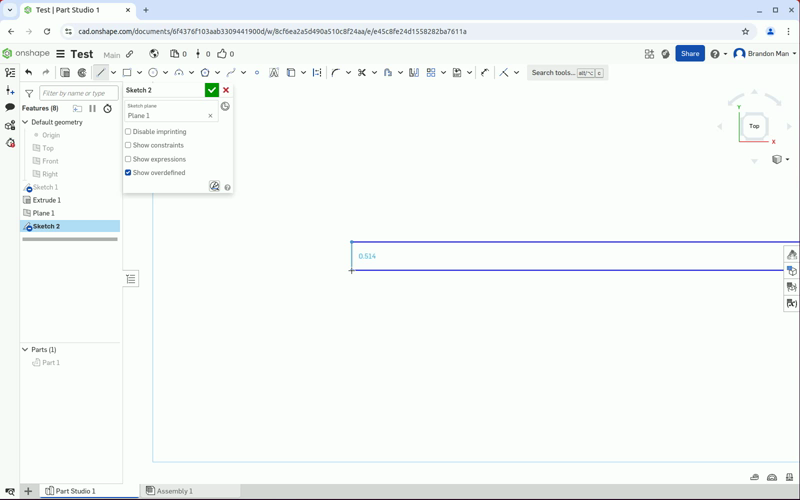
scroll(-6)
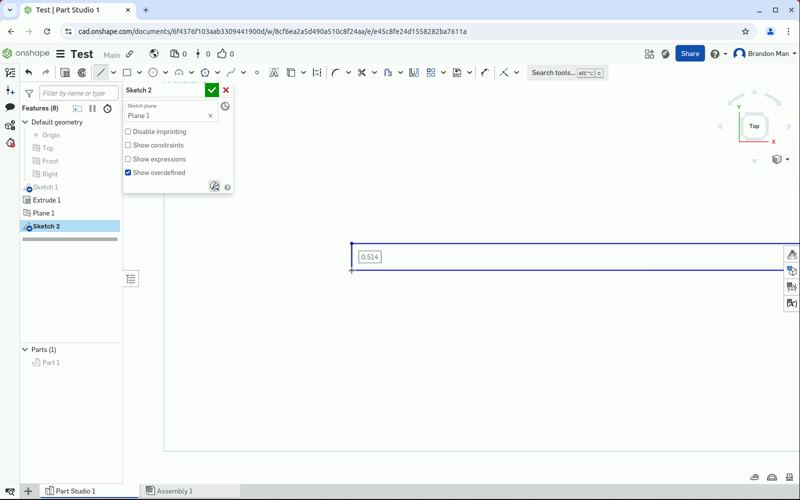
scroll(-6)
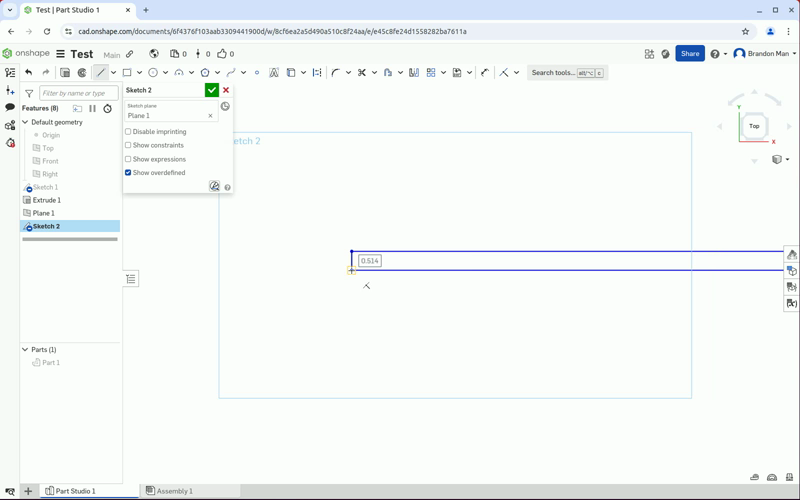
scroll(-6)
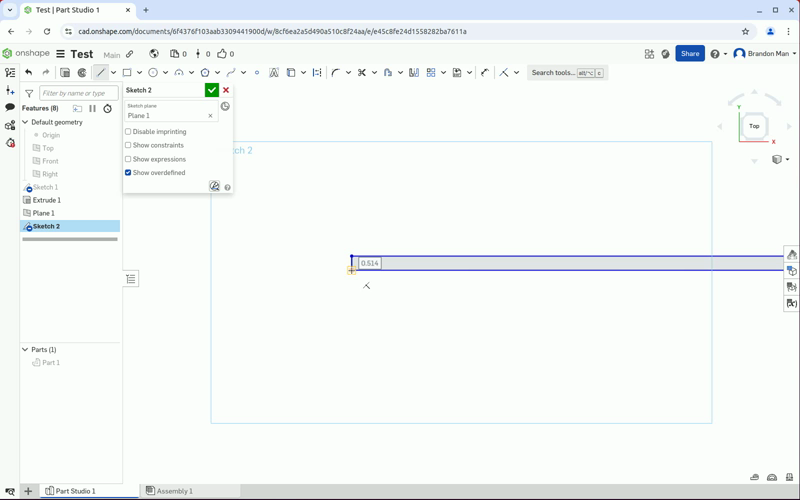
scroll(-6)
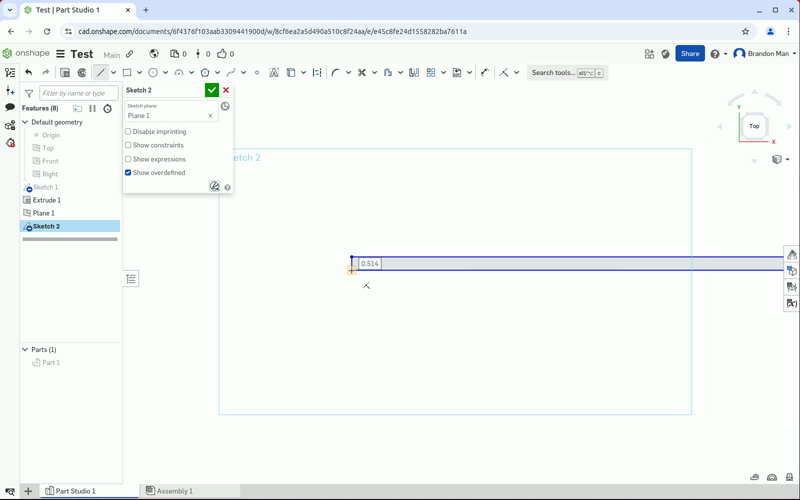
scroll(-6)
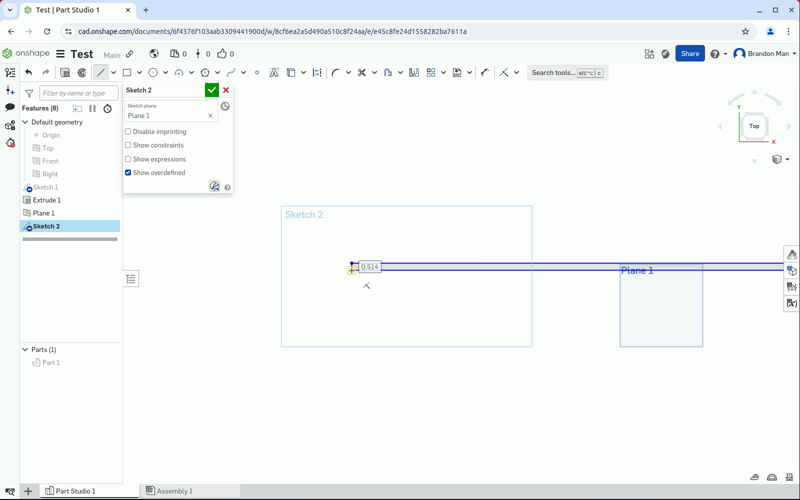
scroll(-6)
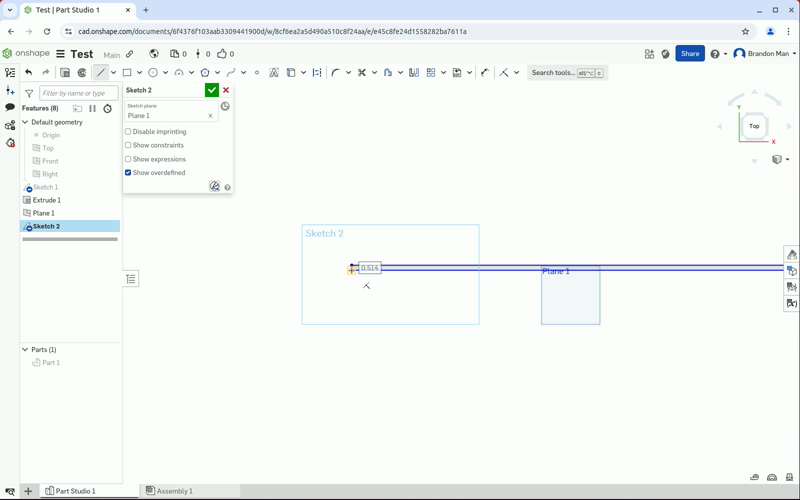
scroll(-6)
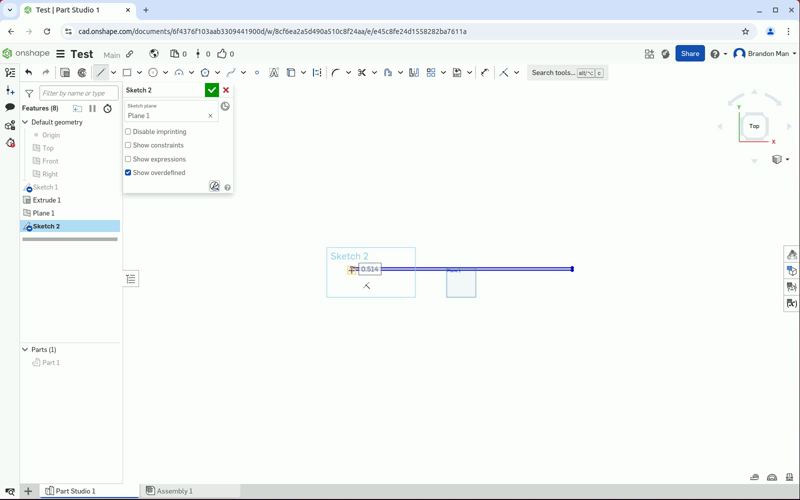
key(esc)
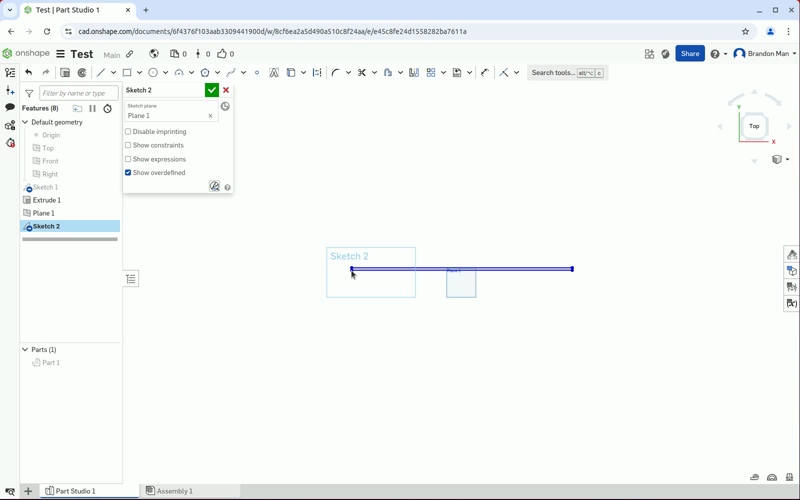
mouse_move(404, 268)
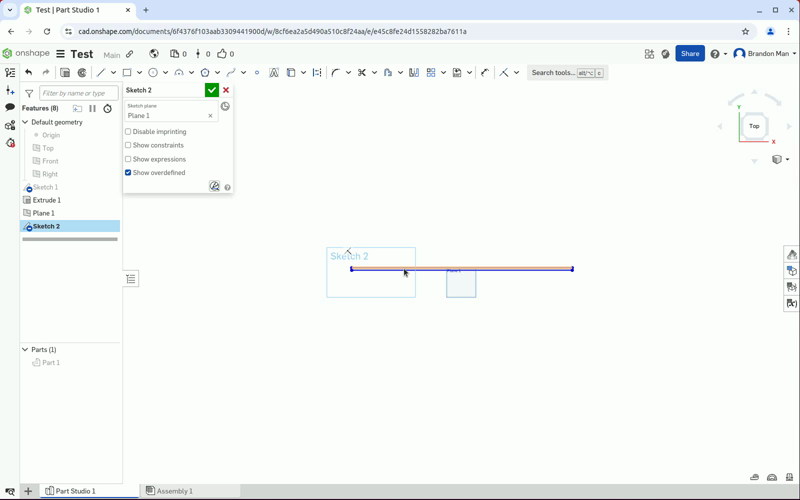
scroll(6)
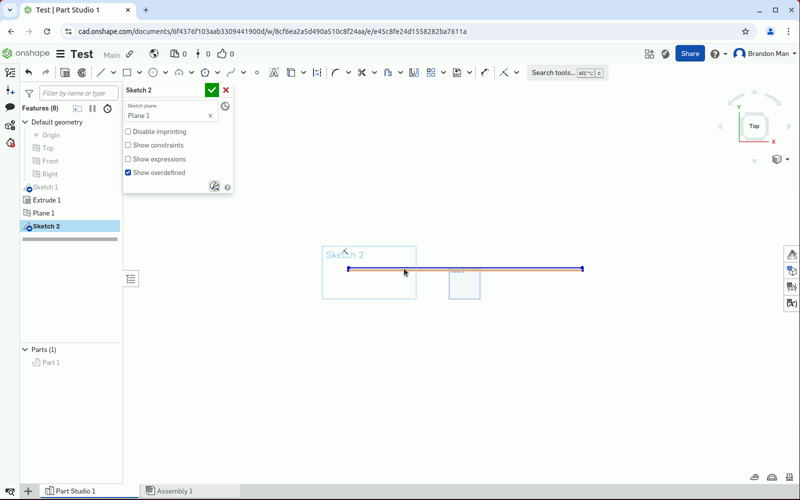
scroll(6)
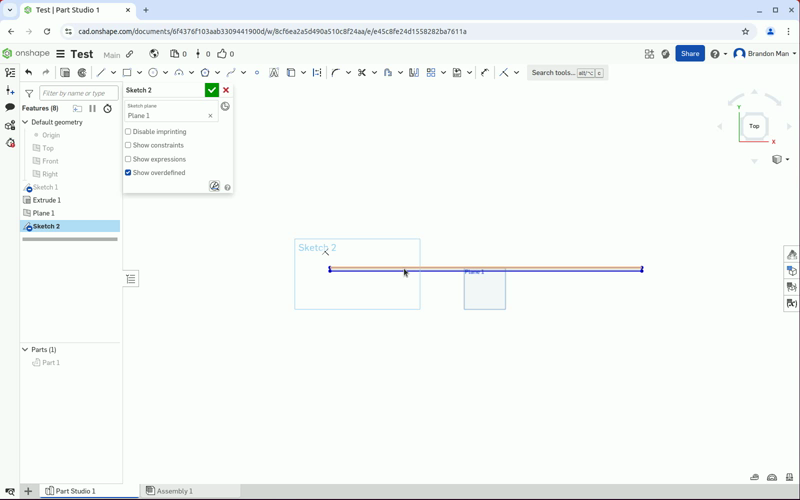
scroll(6)
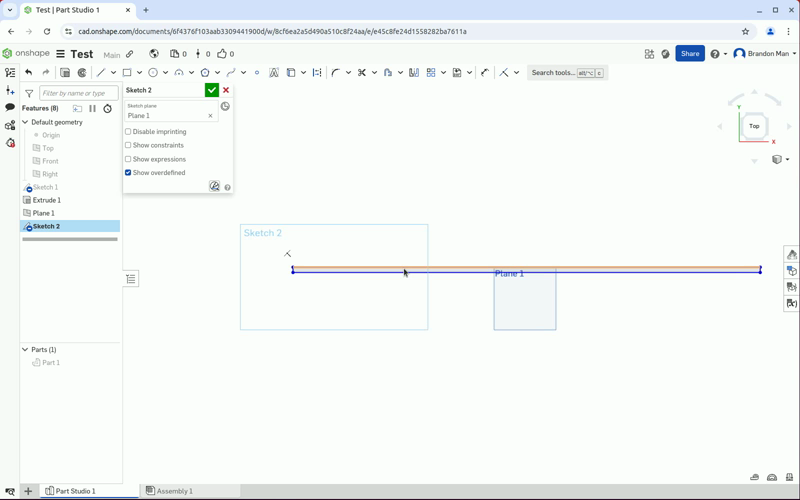
scroll(6)
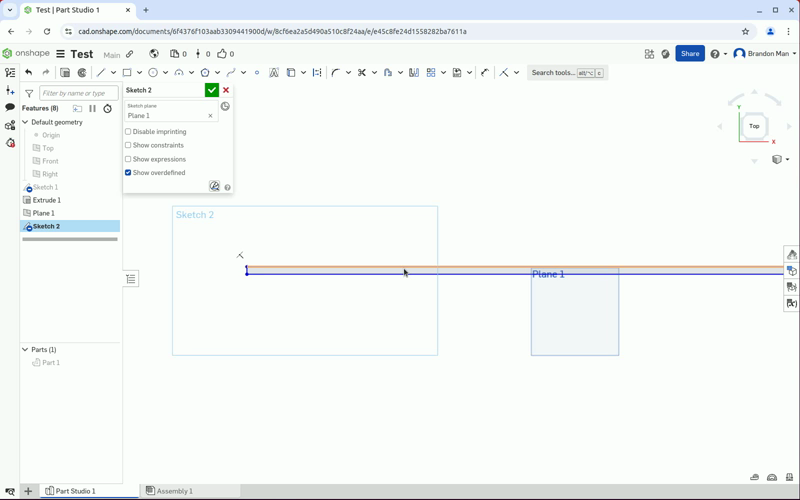
scroll(6)
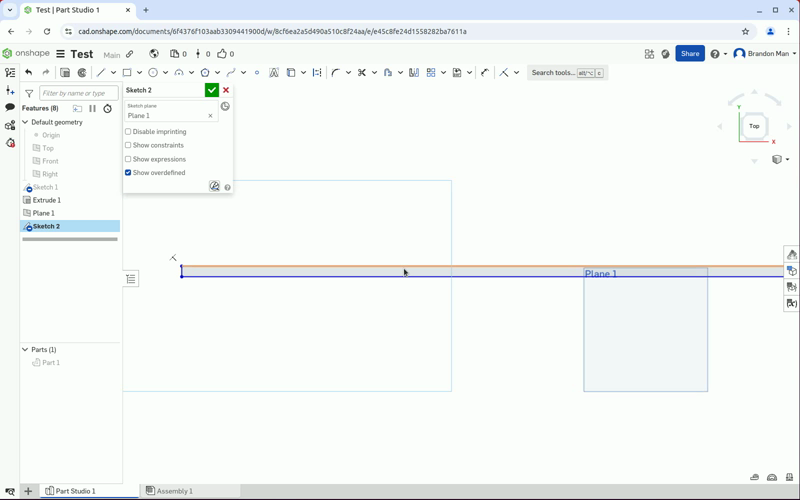
scroll(6)
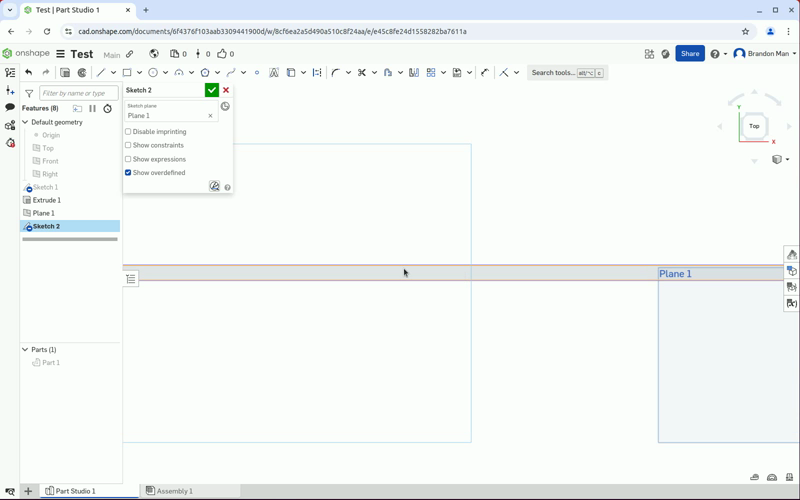
scroll(6)
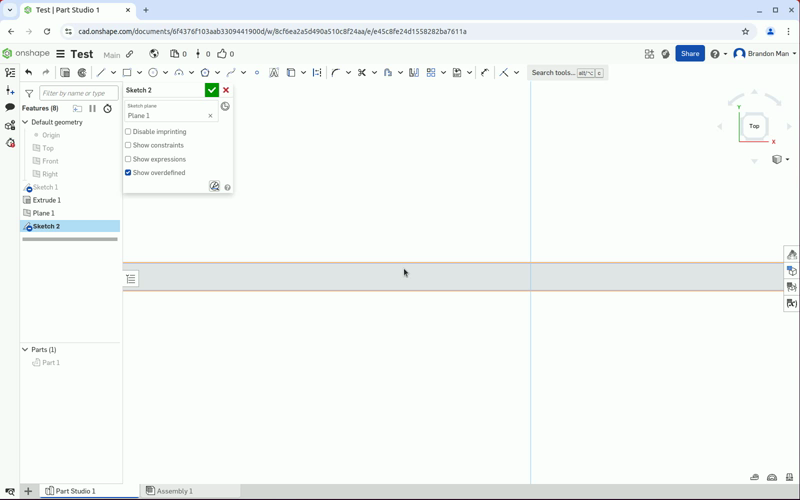
click(404, 268)
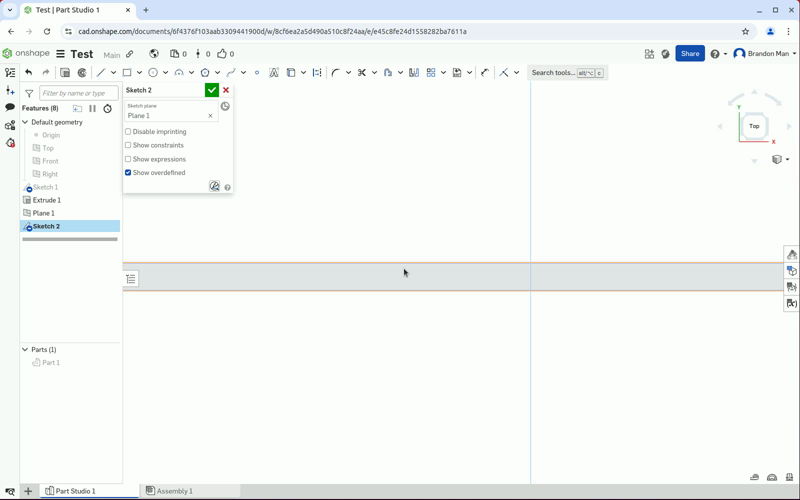
scroll(-6)
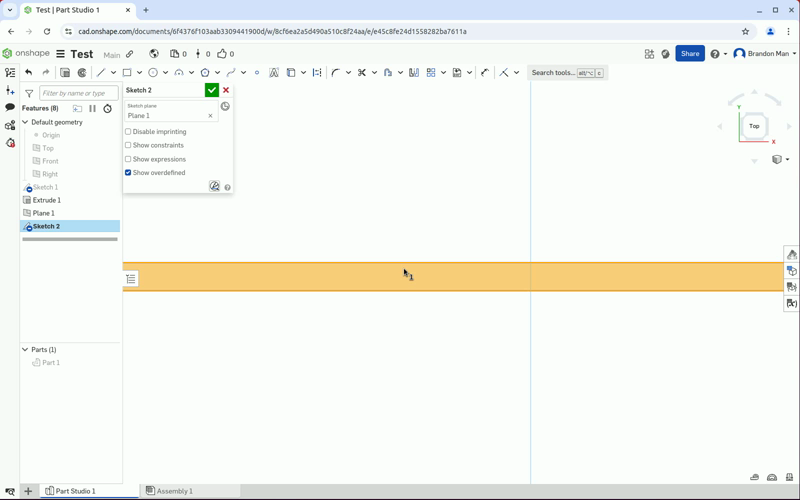
scroll(-6)
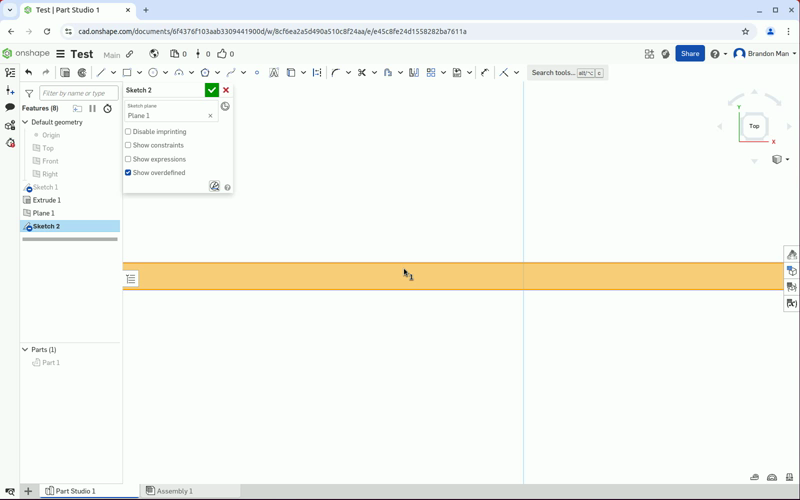
scroll(-6)
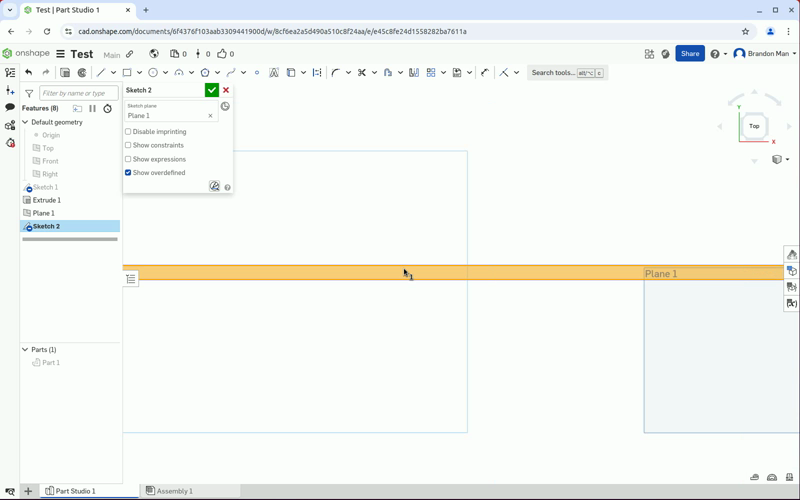
scroll(-6)
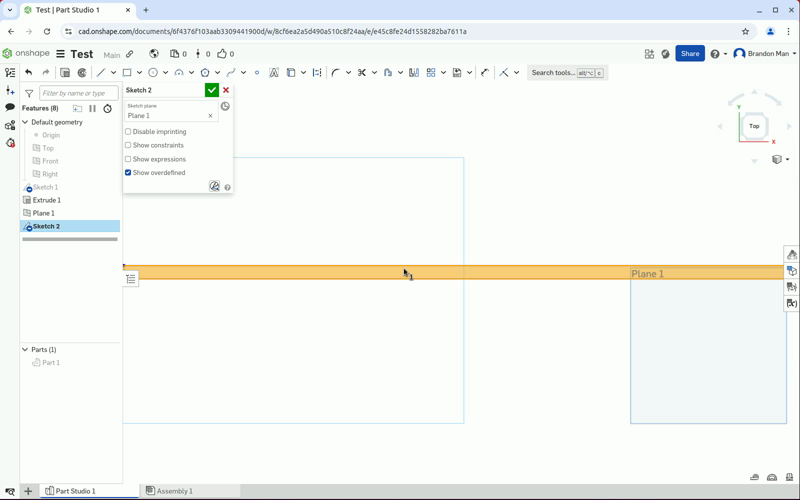
scroll(-6)
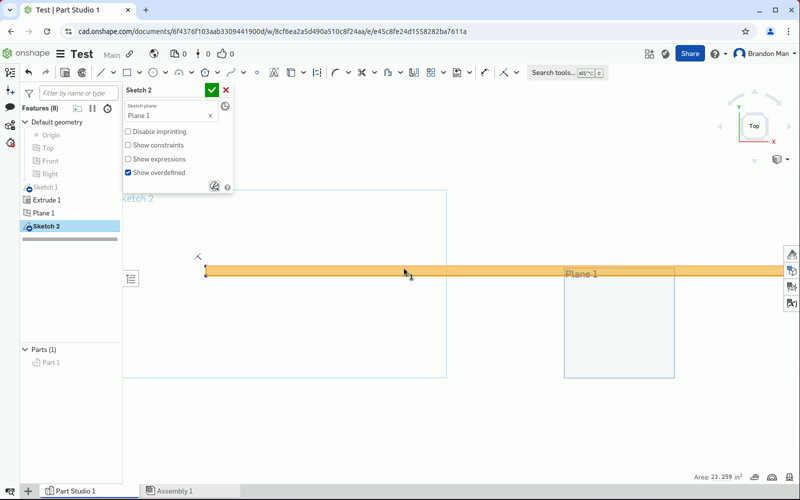
scroll(-6)
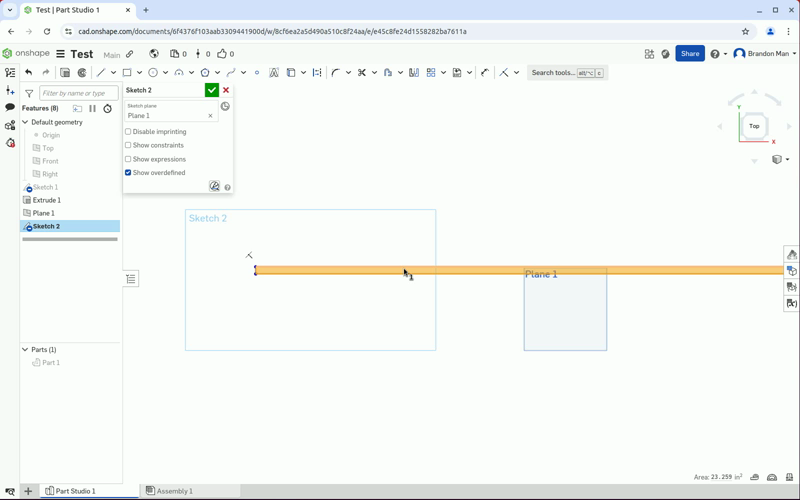
scroll(-6)
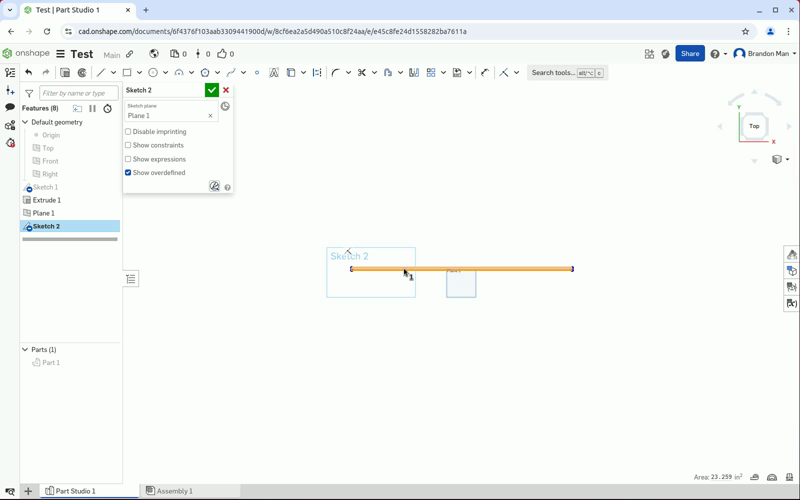
mouse_move(73, 352)
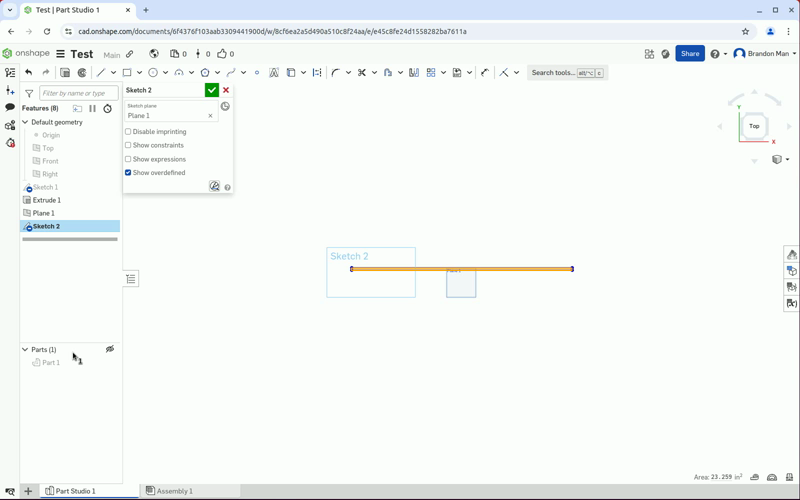
key(shift+y)
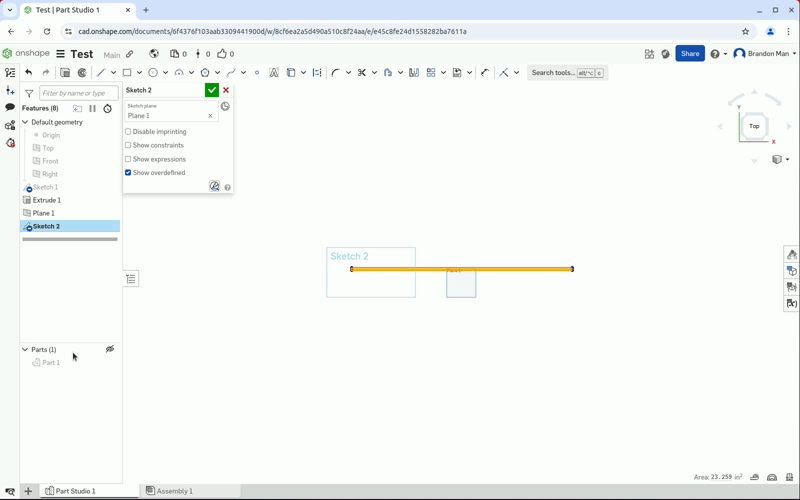
key(shift+e)
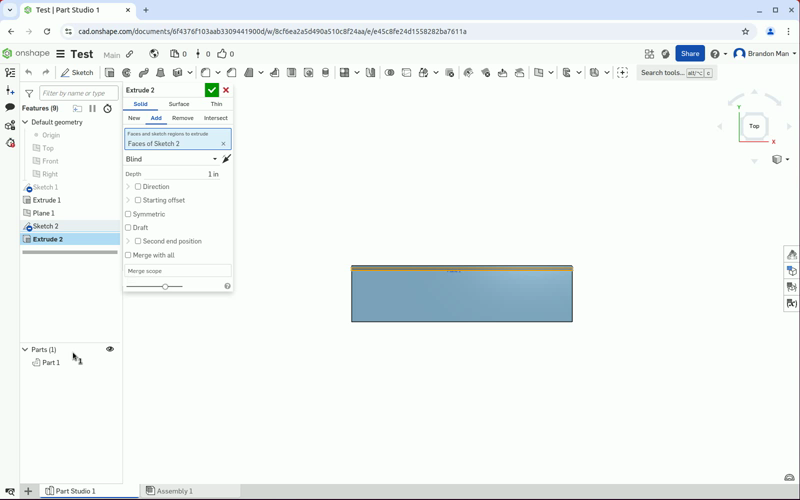
mouse_move(143, 106)
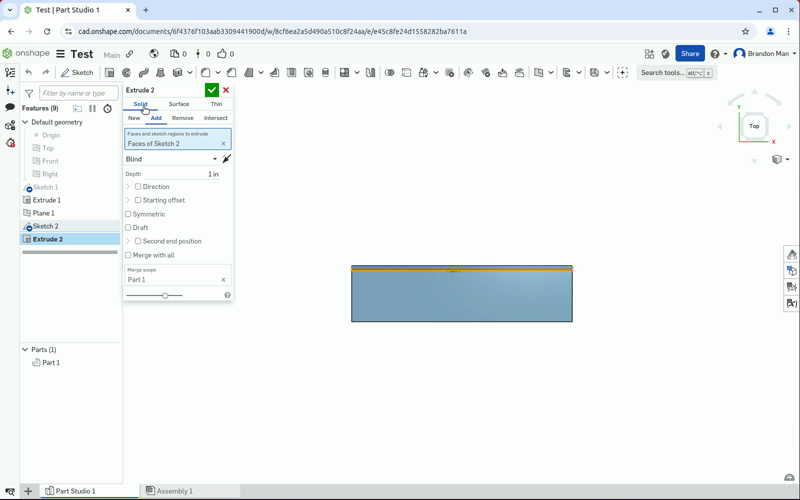
click(143, 106)
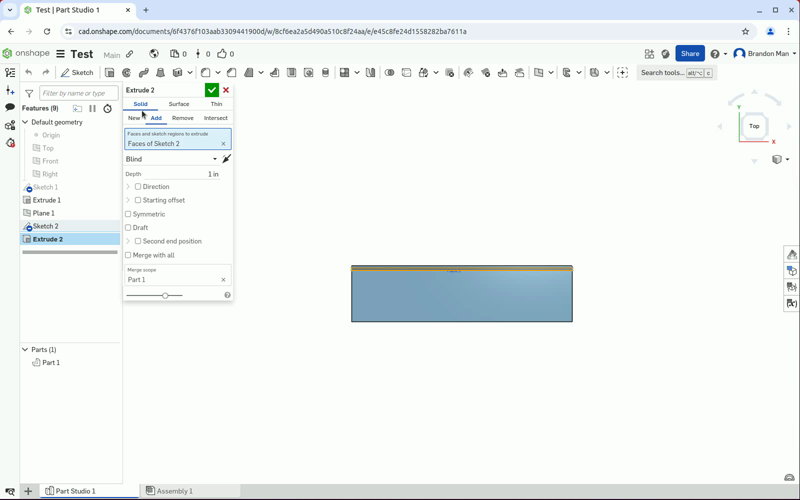
mouse_move(137, 120)
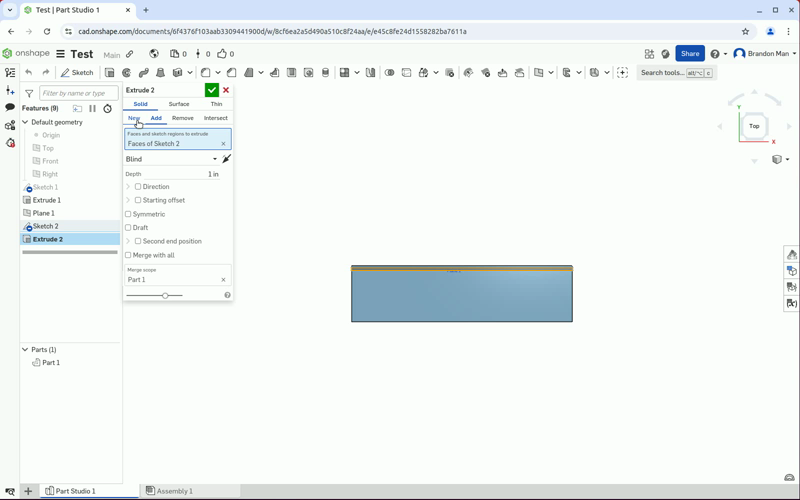
click(137, 120)
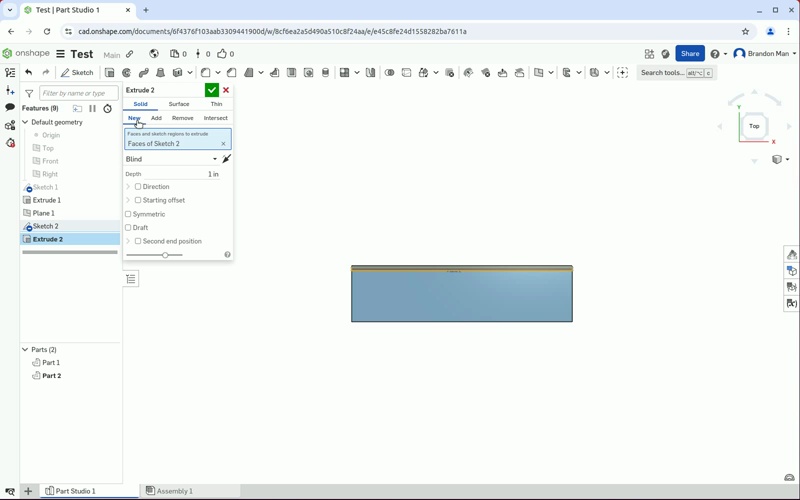
key(tab, 4)
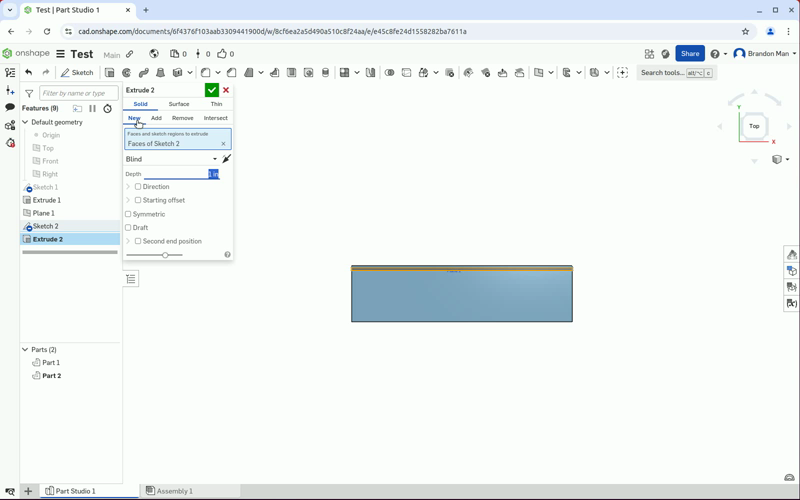
text(0.481)
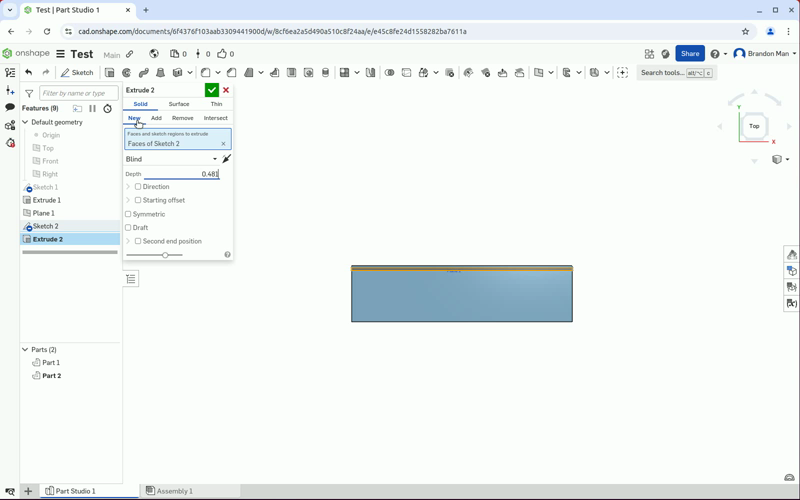
key(enter)
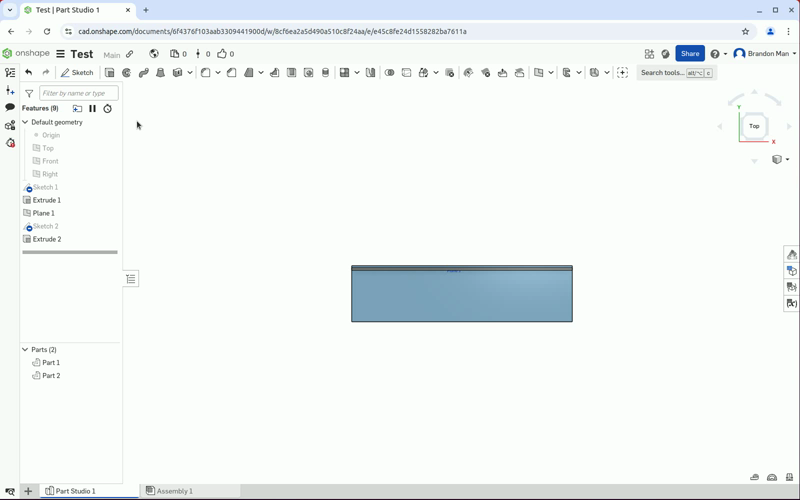
key(shift+h)
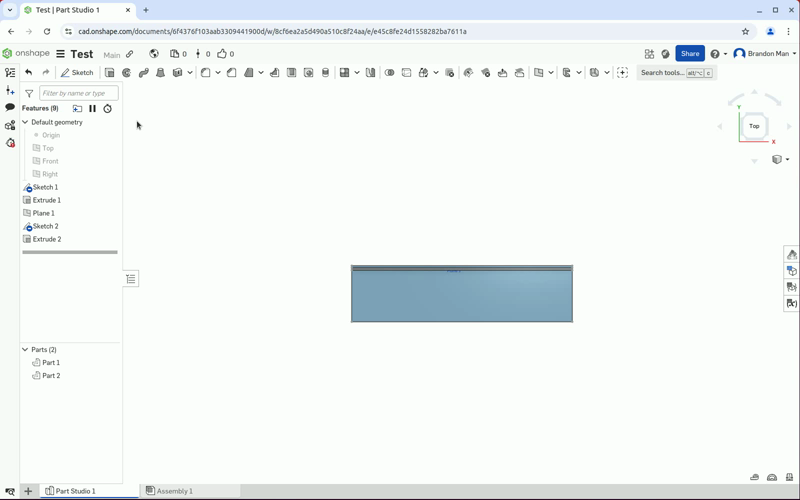
key(shift+h)
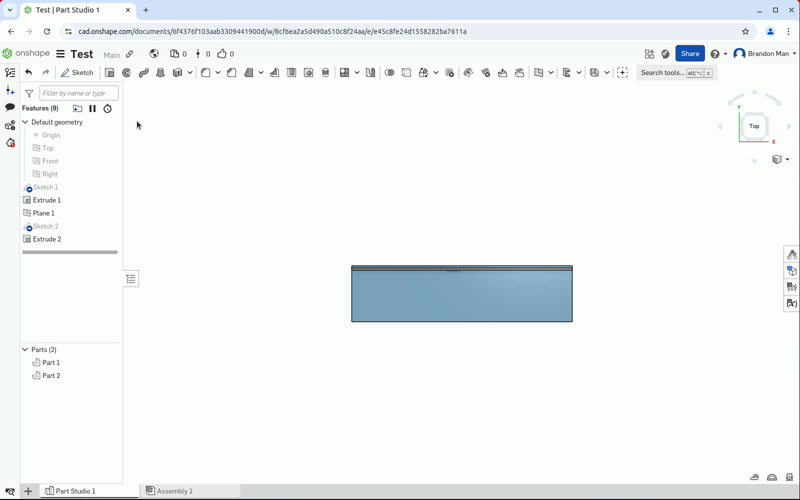
mouse_move(73, 189)
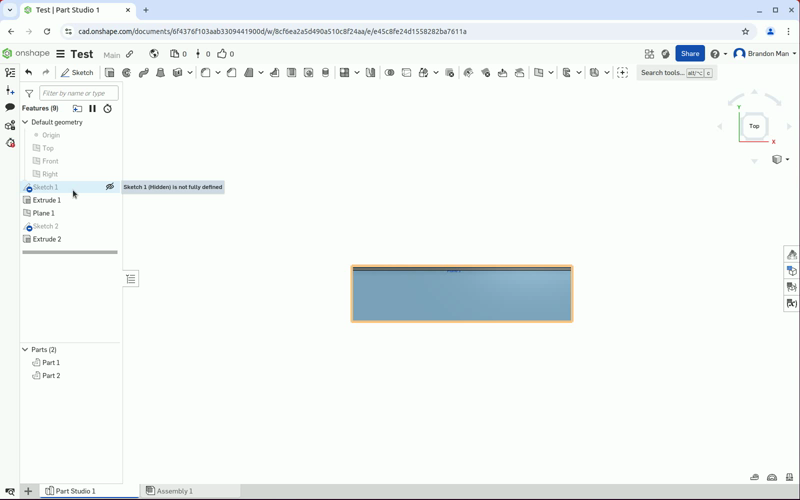
click(73, 189)
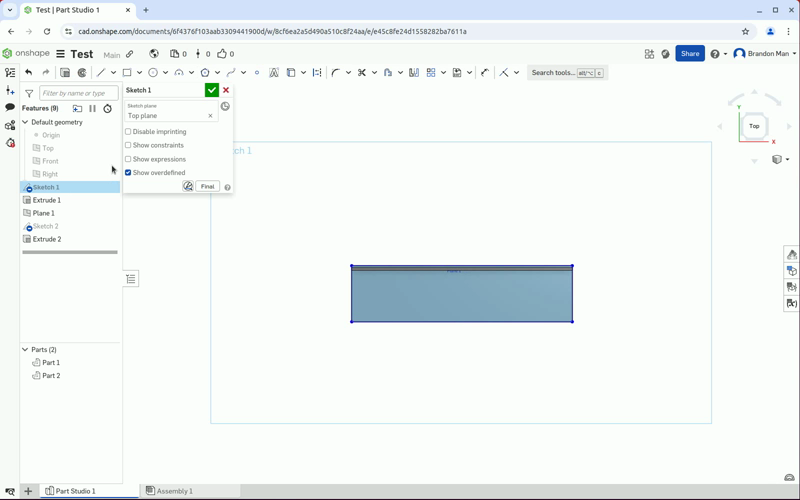
mouse_move(229, 92)
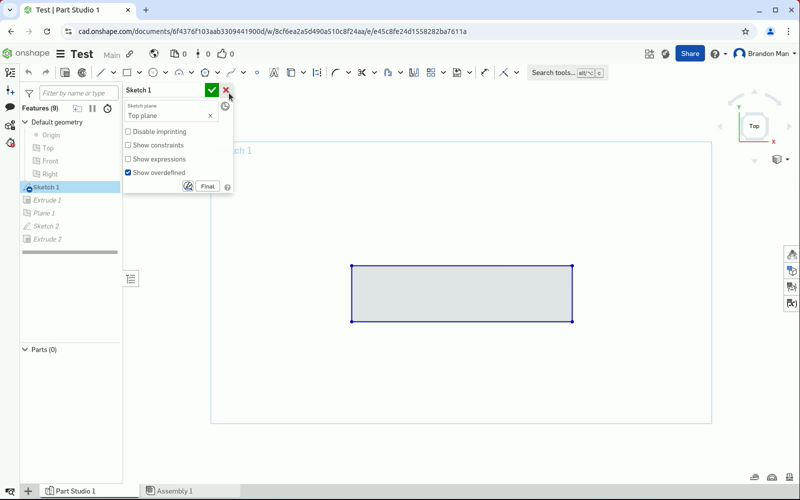
click(229, 92)
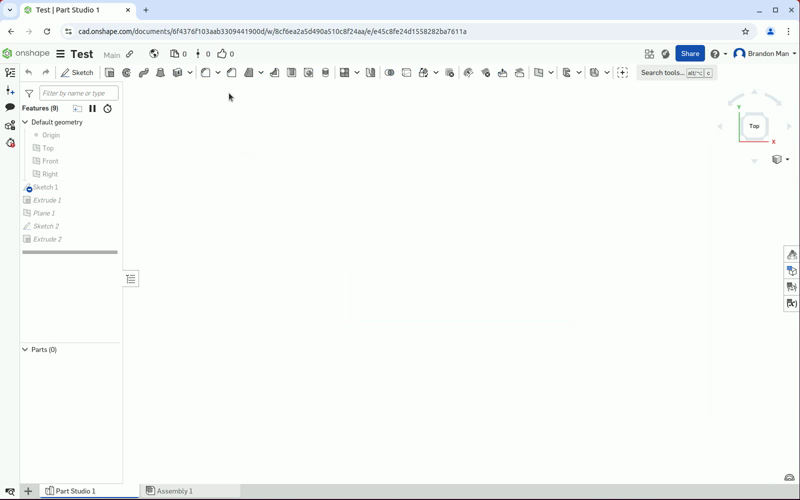
key(shift+s)
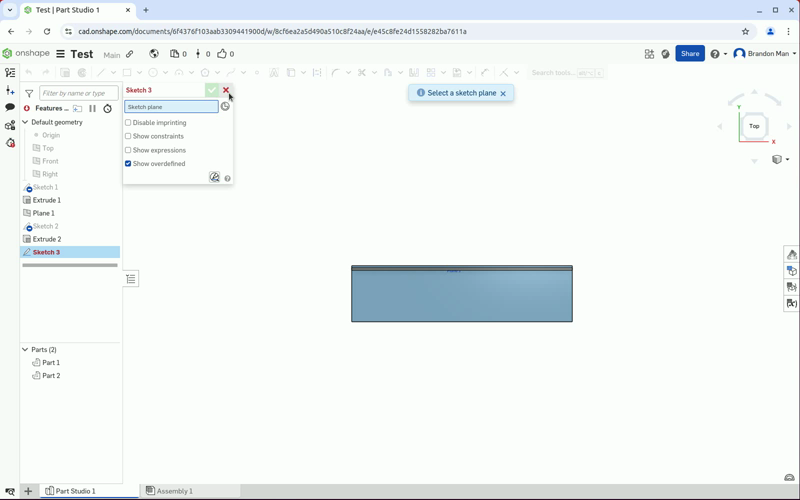
mouse_move(73, 215)
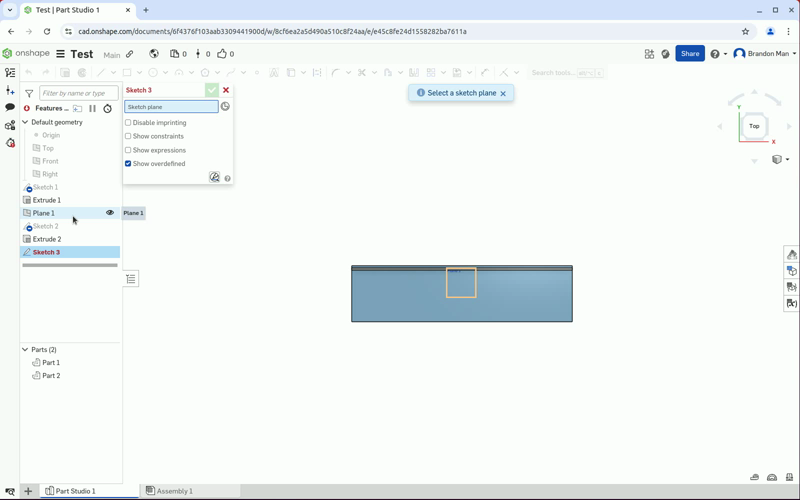
click(73, 215)
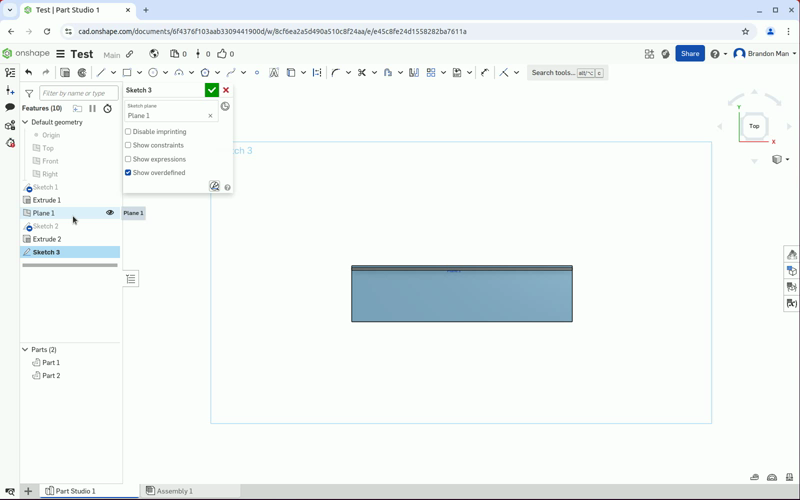
mouse_move(73, 352)
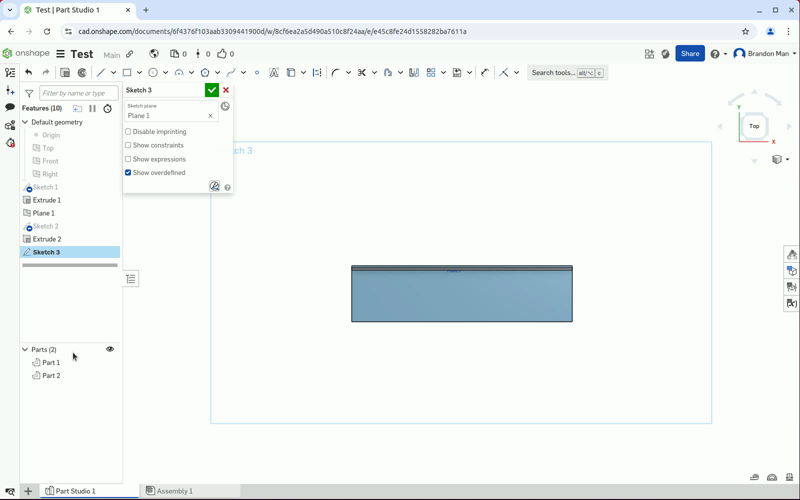
key(y)
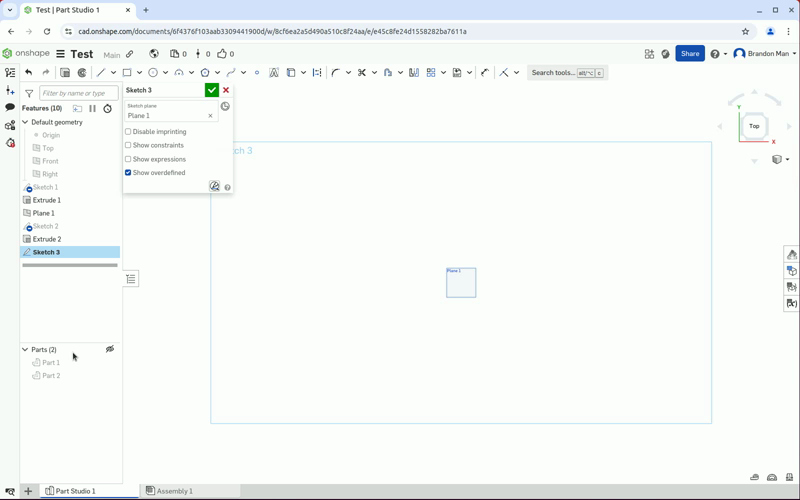
key(l)
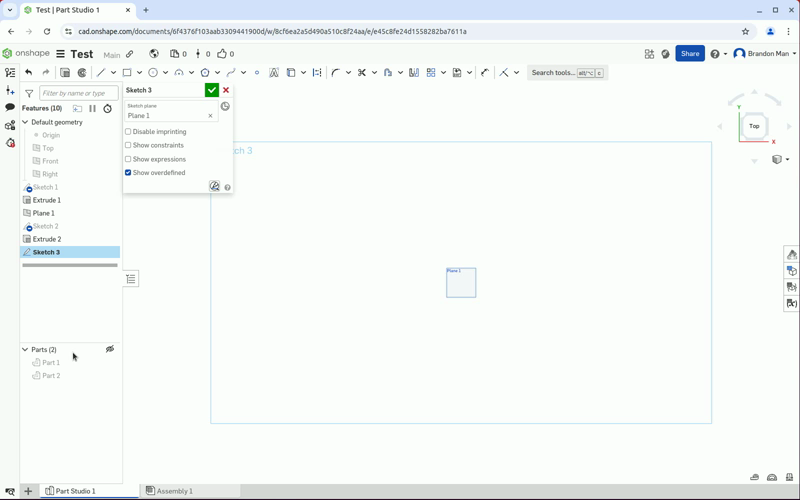
key_down(shift)
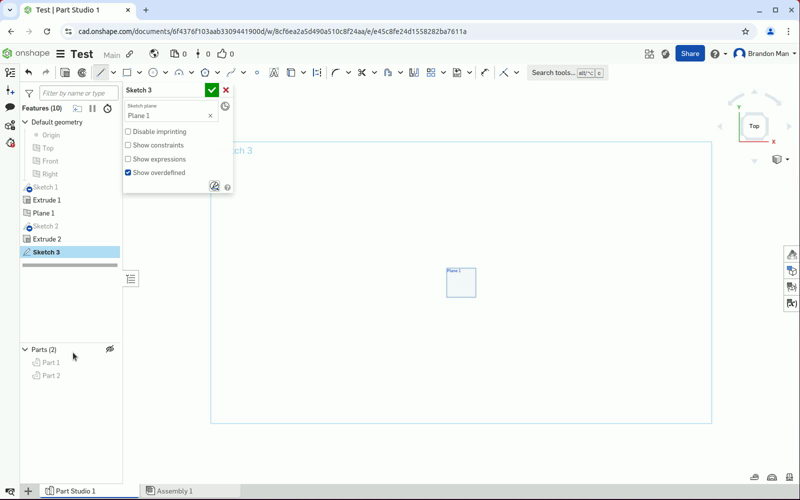
mouse_move(351, 321)
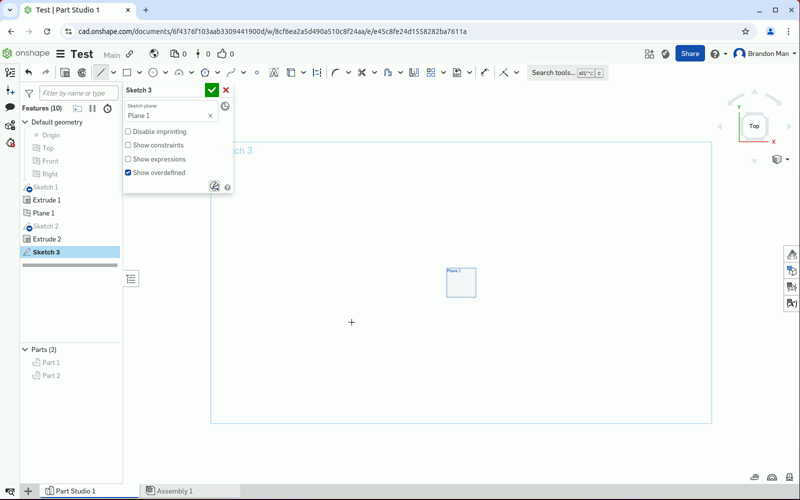
click(351, 321)
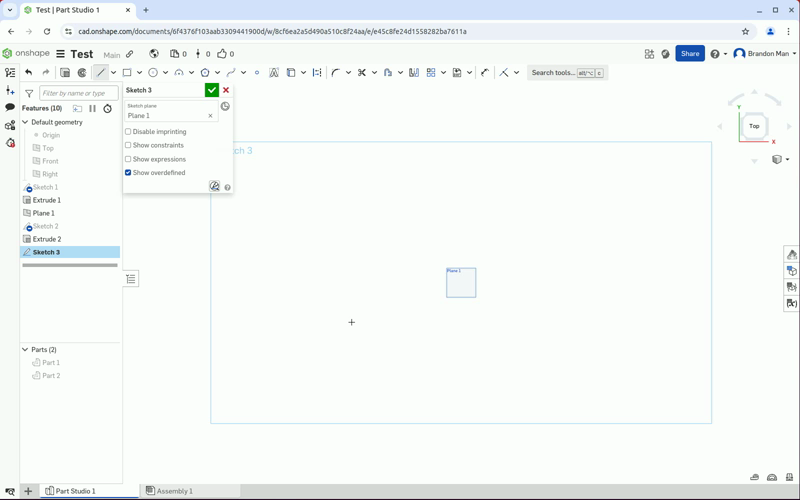
key_up(shift)
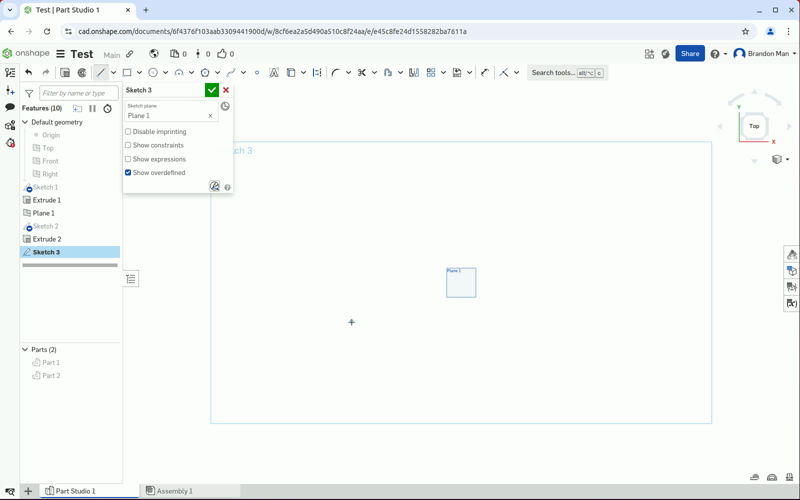
key_down(shift)
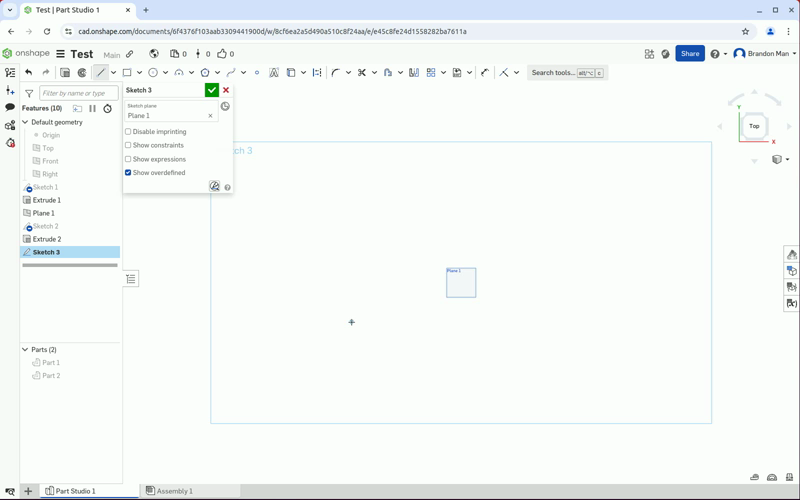
mouse_move(572, 321)
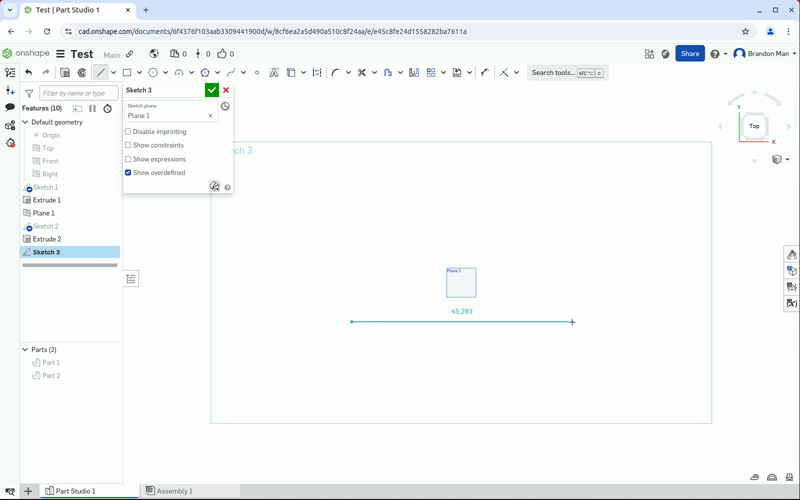
click(572, 321)
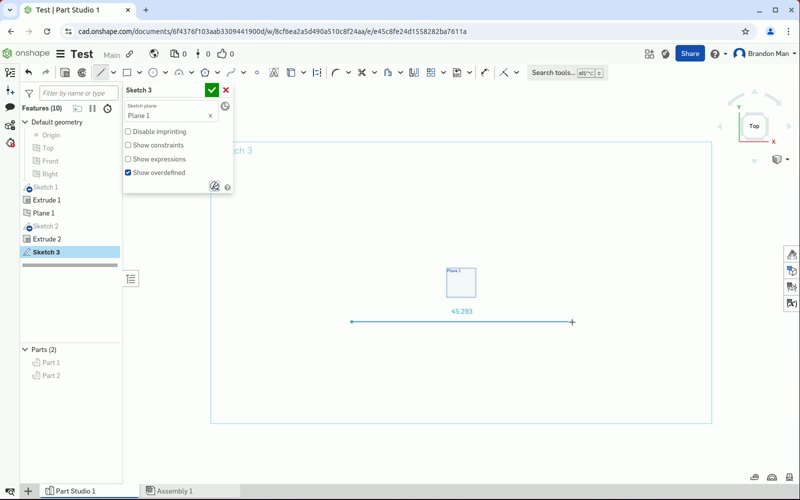
key_up(shift)
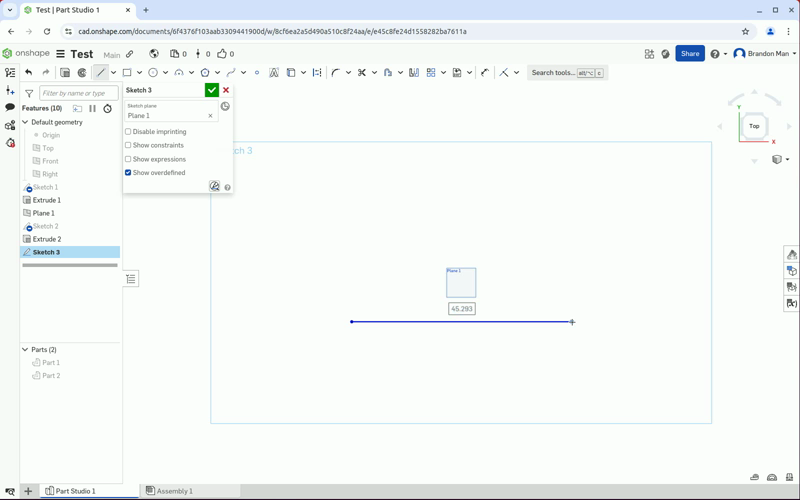
key_down(shift)
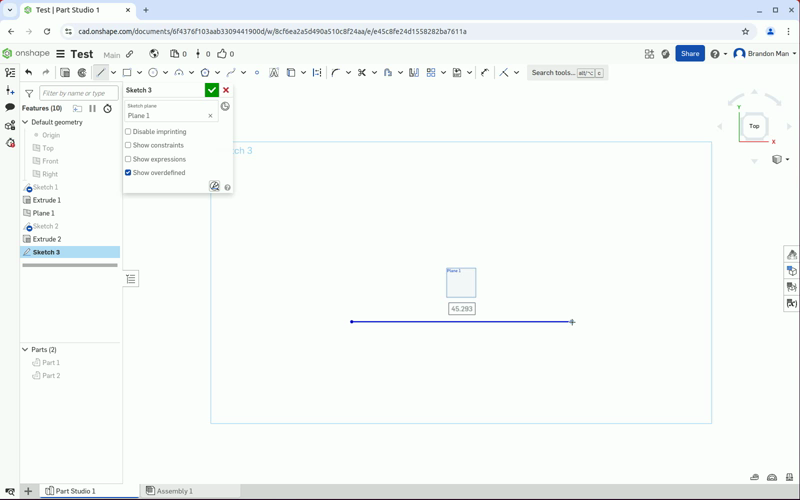
mouse_move(589, 321)
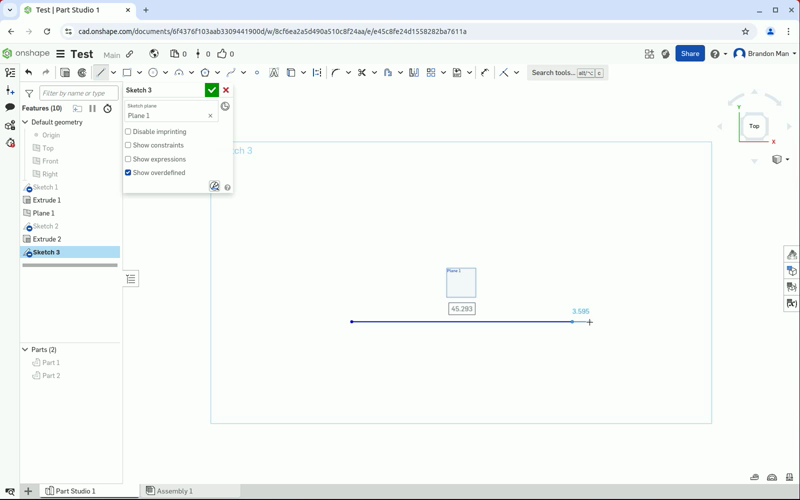
mouse_move(572, 319)
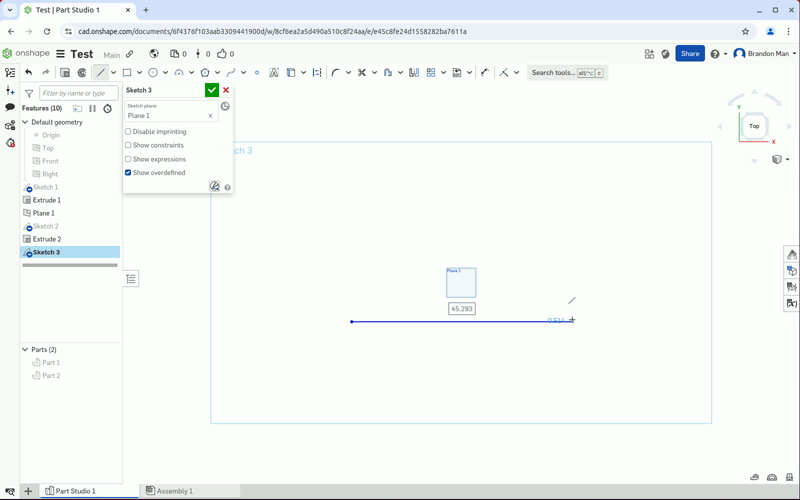
scroll(6)
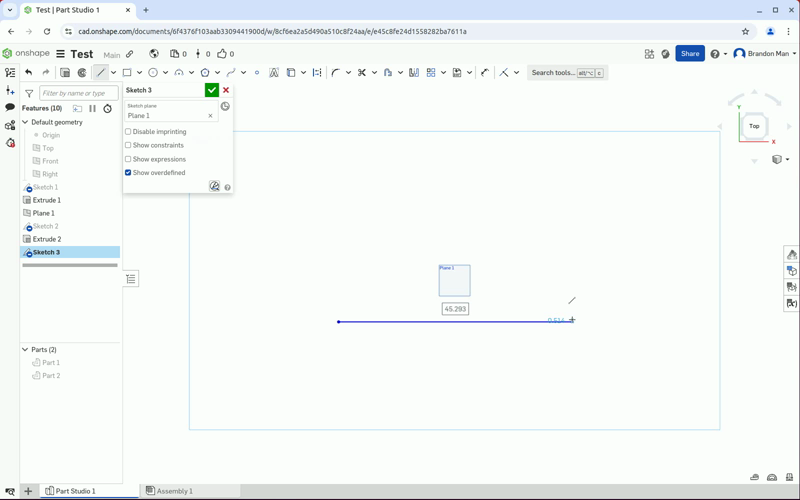
scroll(6)
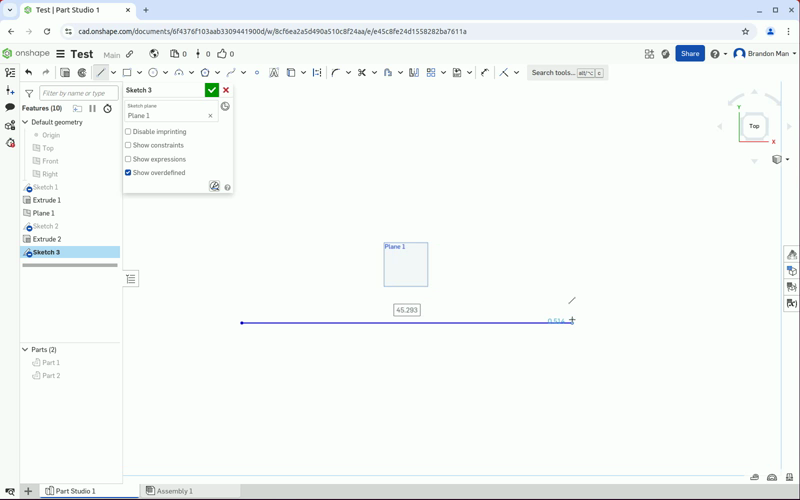
scroll(6)
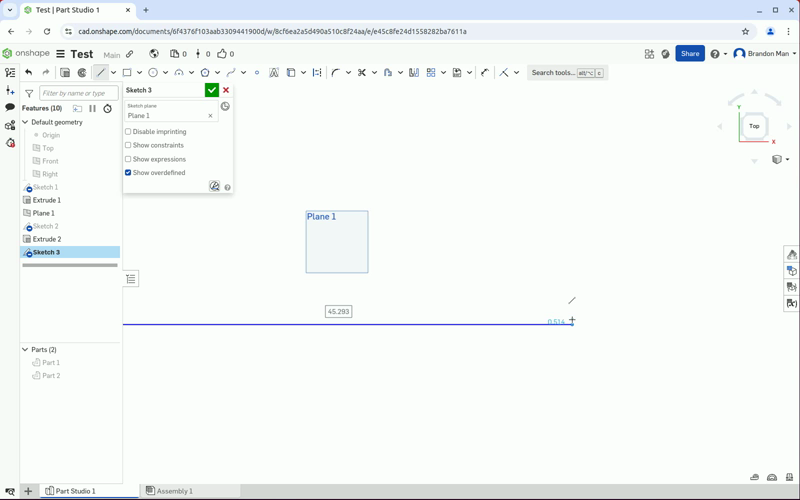
scroll(6)
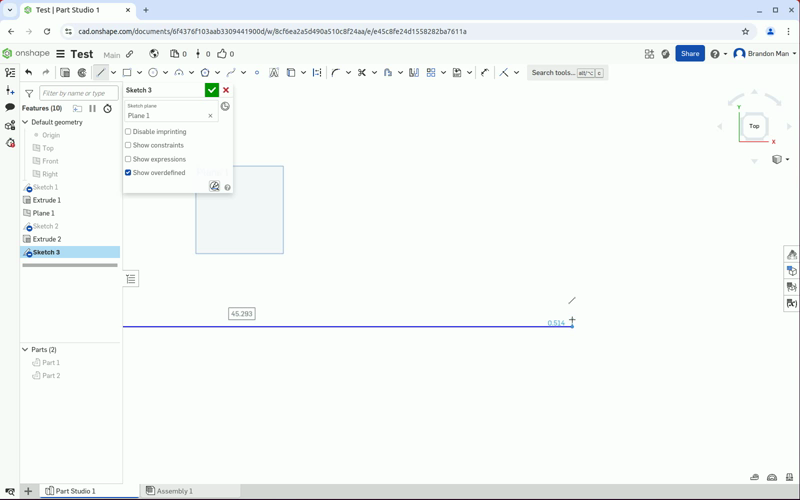
scroll(6)
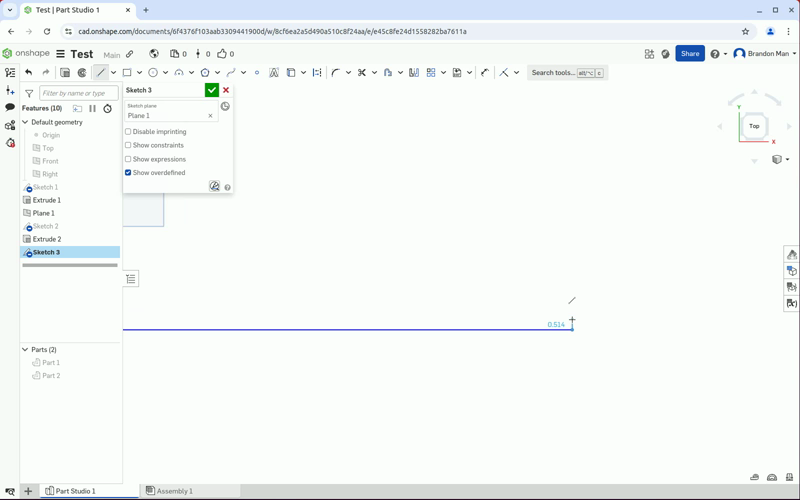
scroll(6)
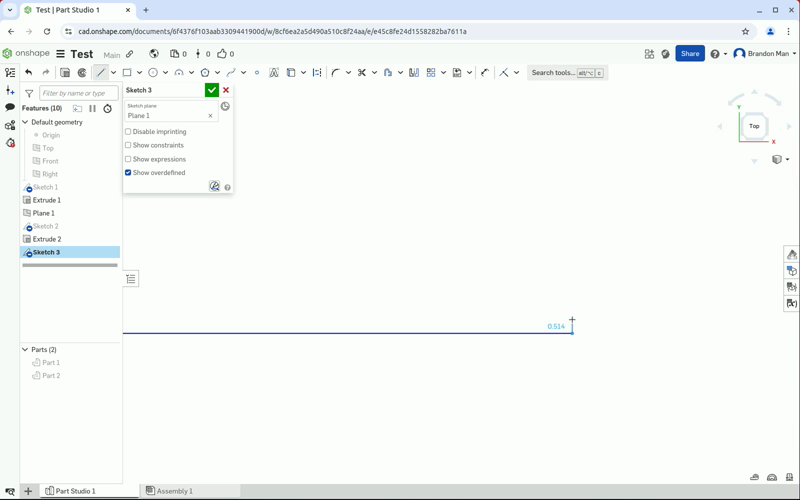
scroll(6)
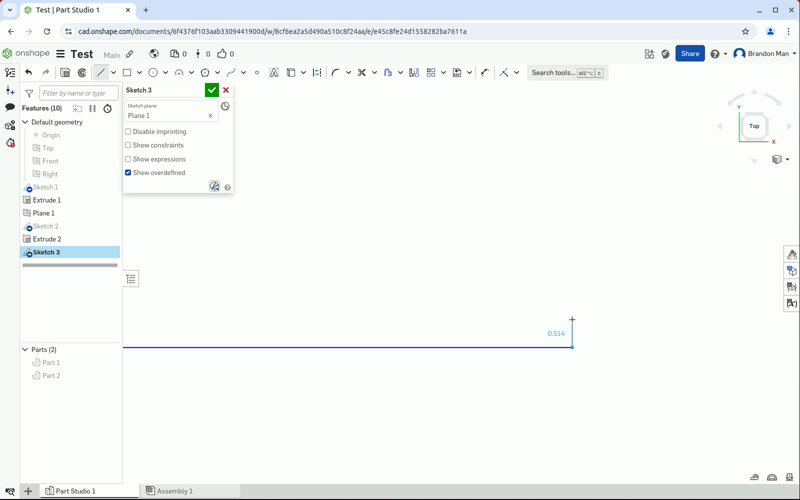
click(572, 319)
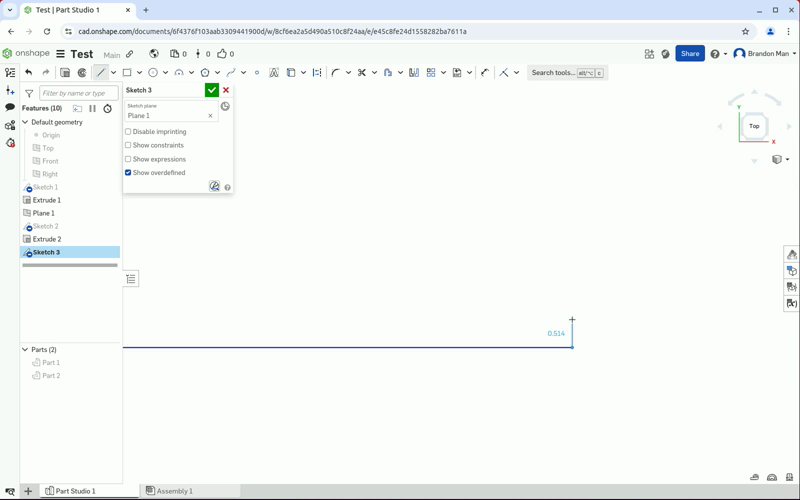
scroll(-6)
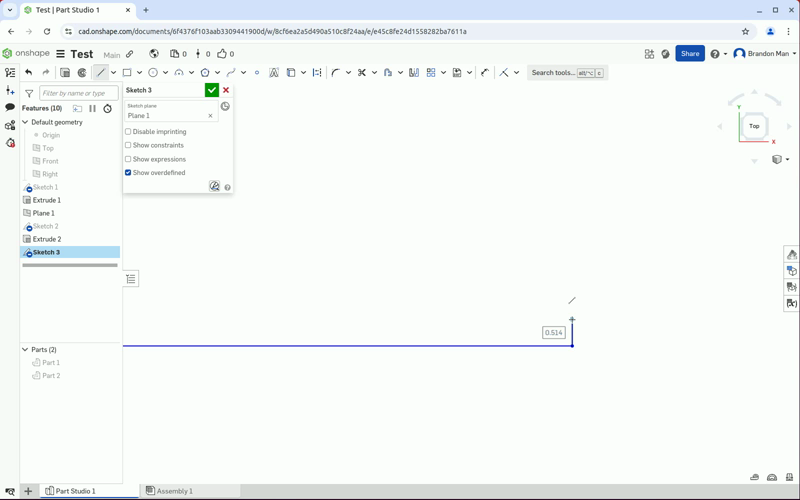
scroll(-6)
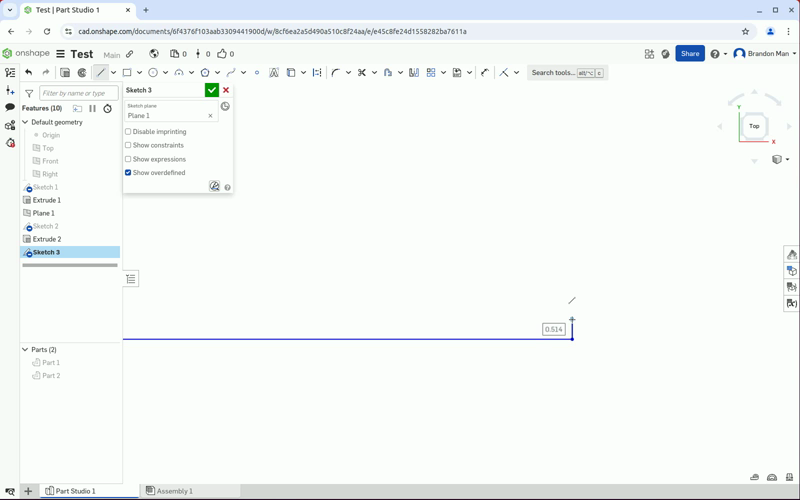
scroll(-6)
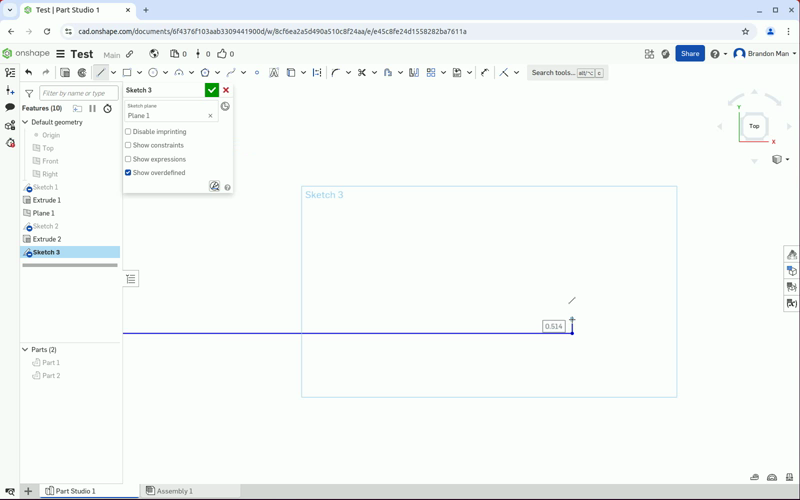
scroll(-6)
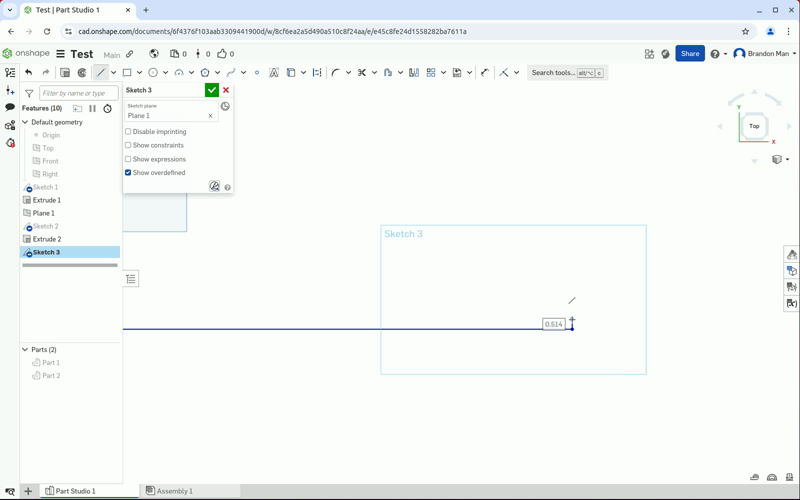
scroll(-6)
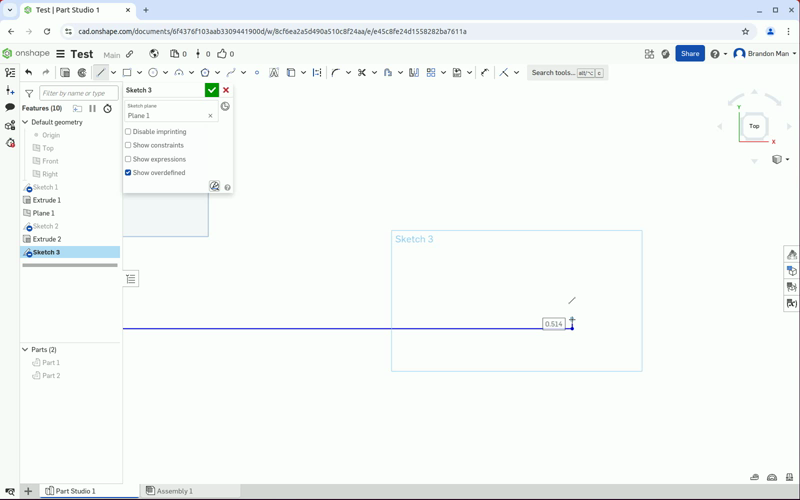
scroll(-6)
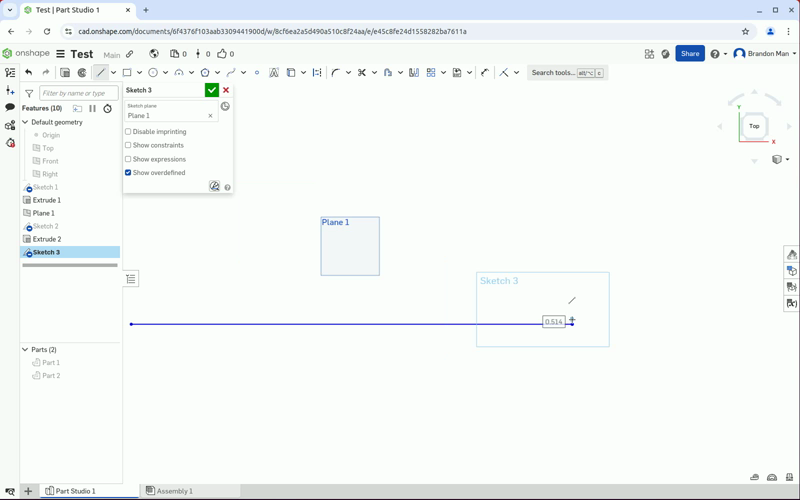
scroll(-6)
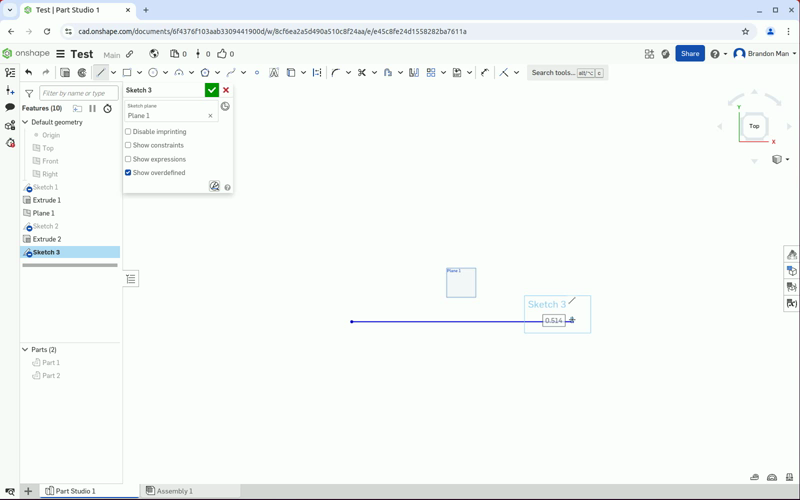
key_up(shift)
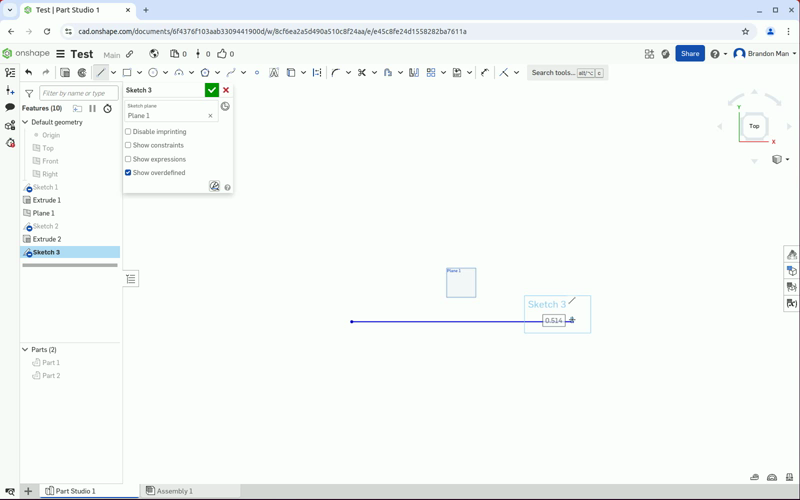
key_down(shift)
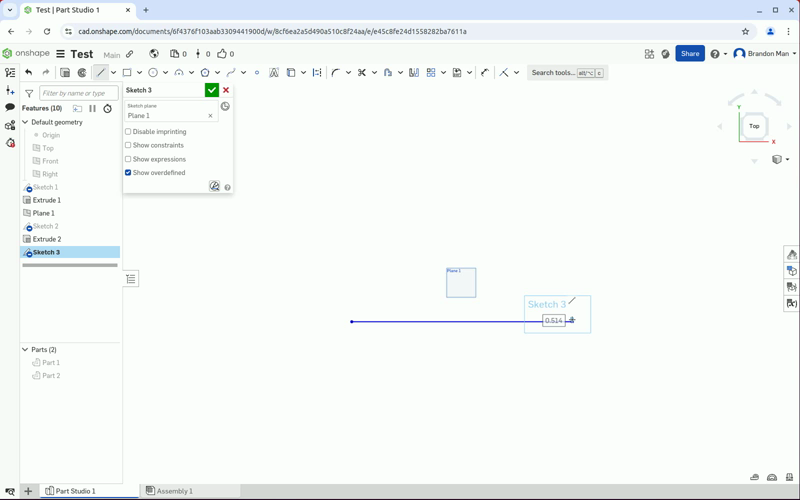
mouse_move(351, 319)
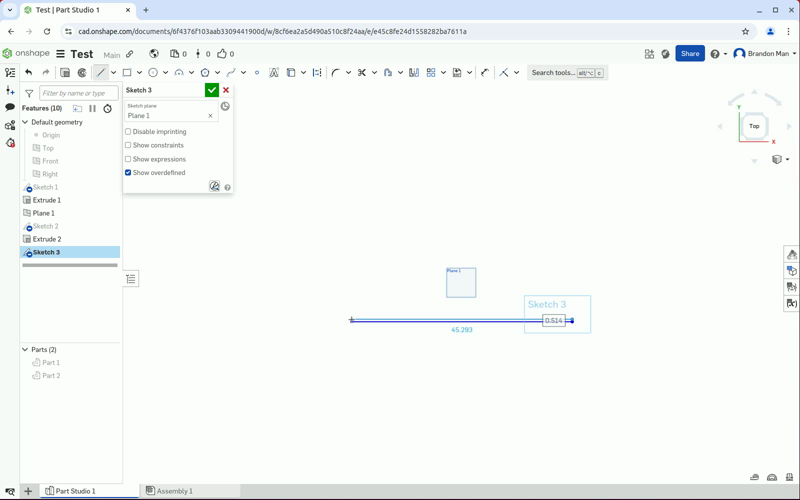
scroll(6)
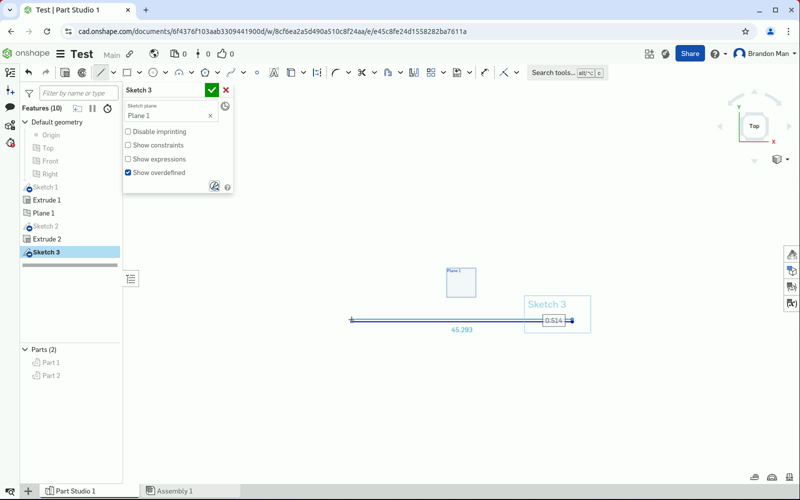
scroll(6)
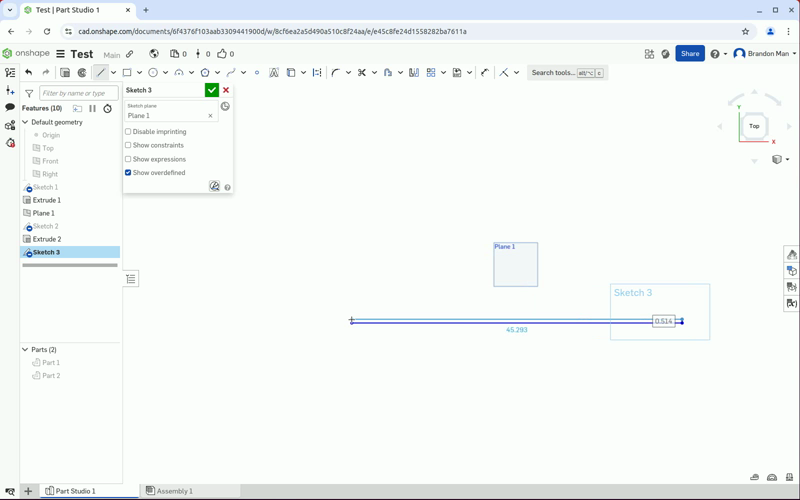
scroll(6)
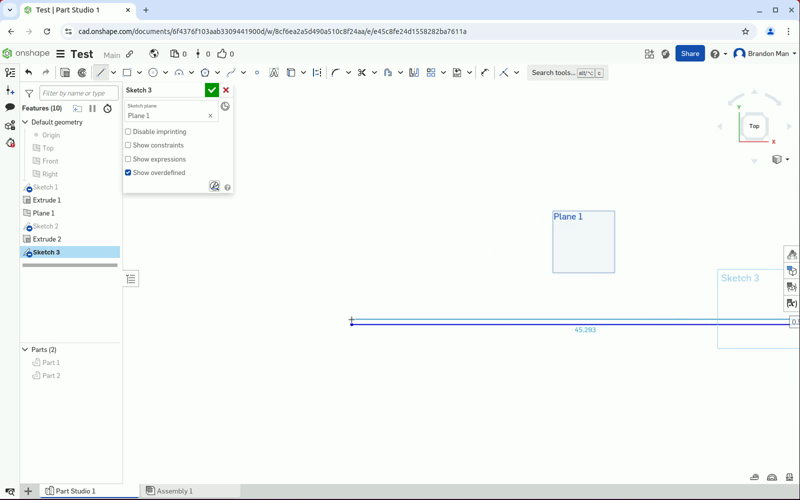
scroll(6)
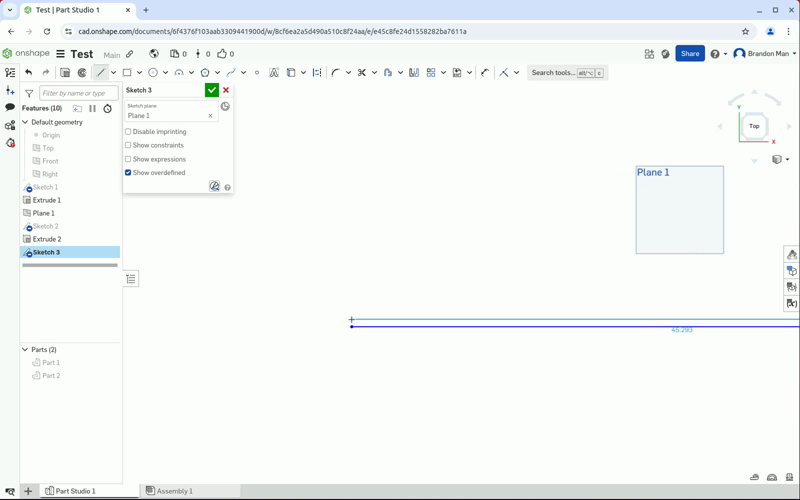
scroll(6)
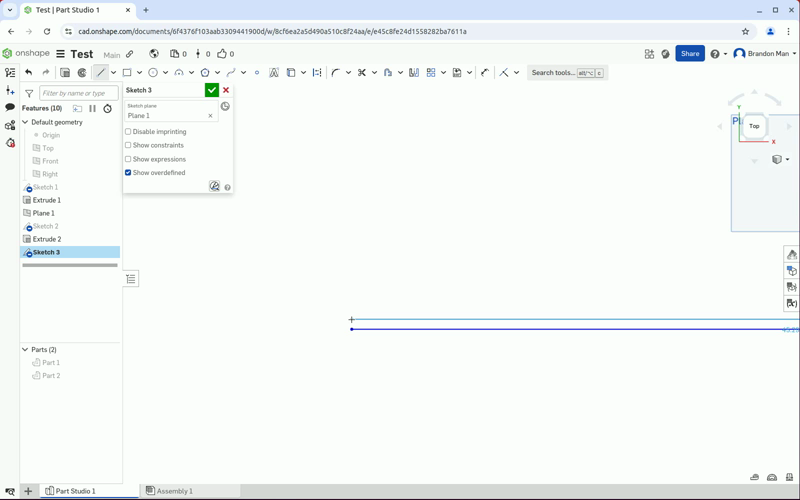
scroll(6)
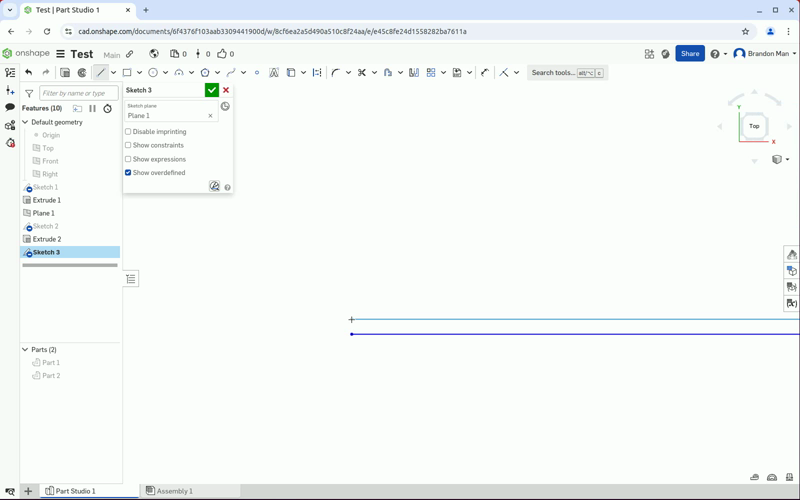
scroll(6)
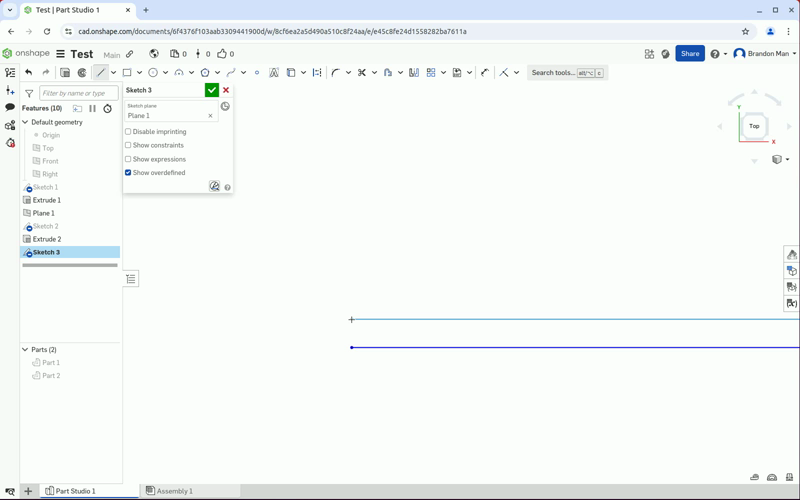
click(351, 319)
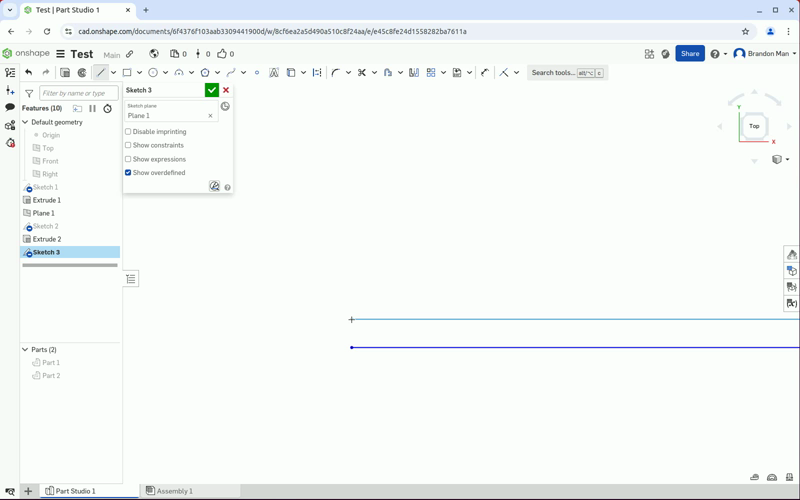
scroll(-6)
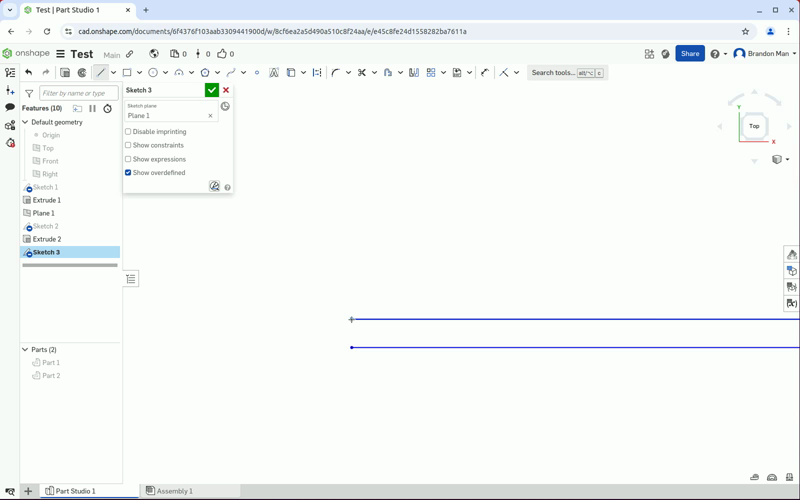
scroll(-6)
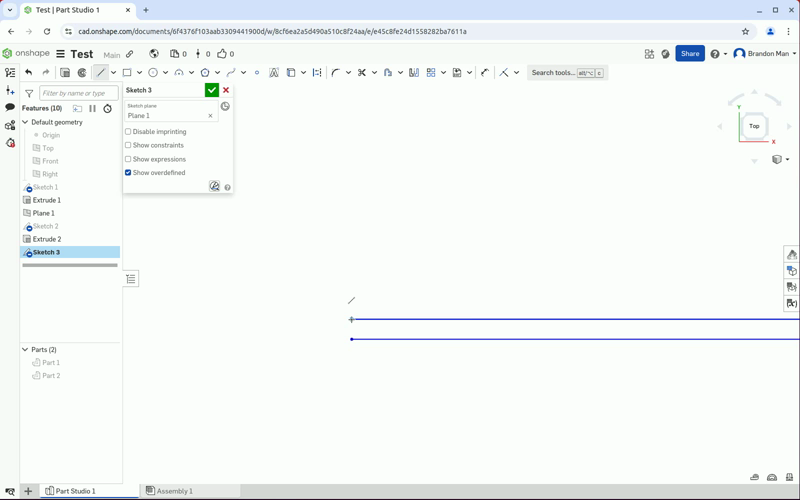
scroll(-6)
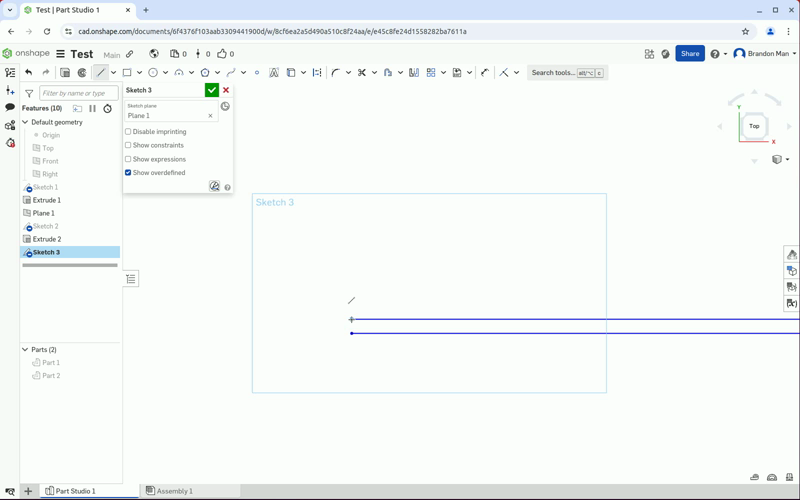
scroll(-6)
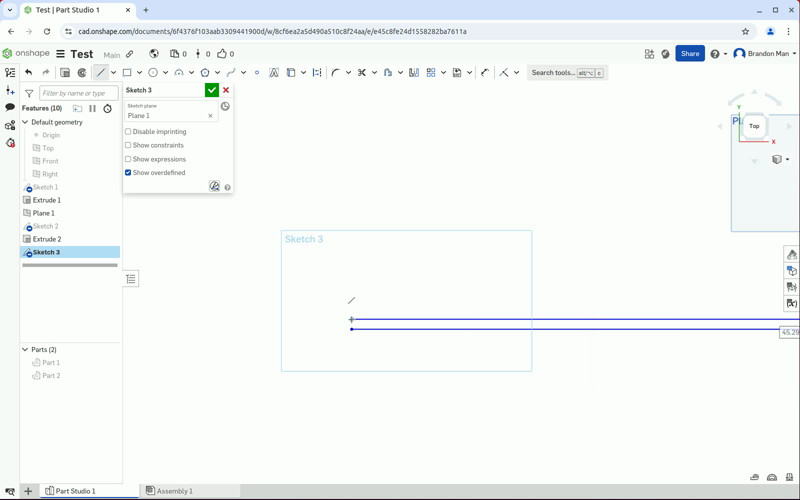
scroll(-6)
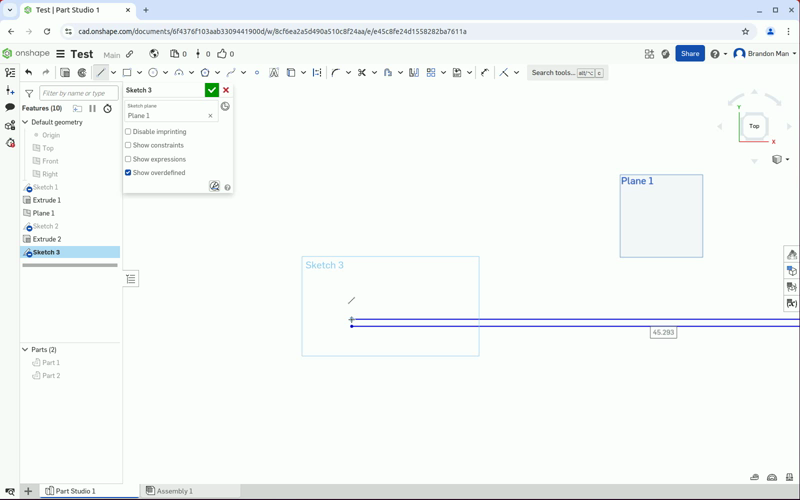
scroll(-6)
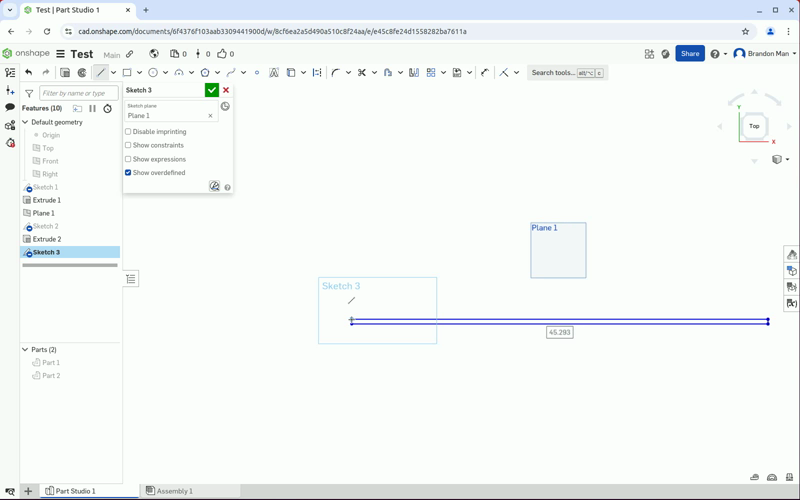
scroll(-6)
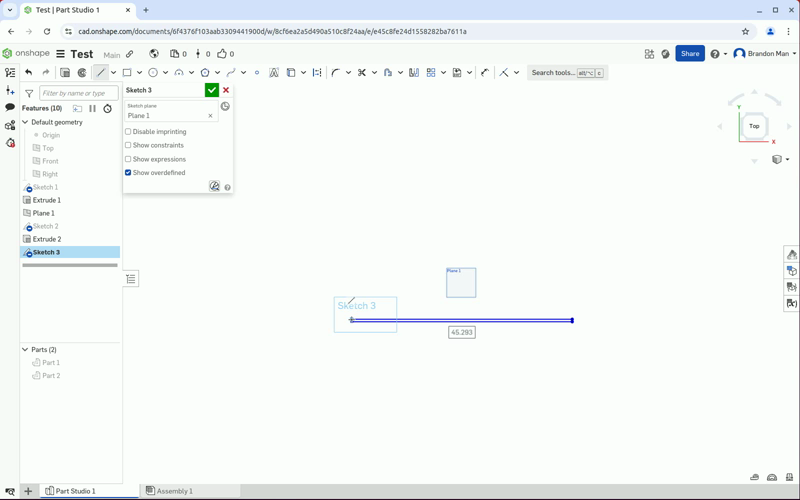
key_up(shift)
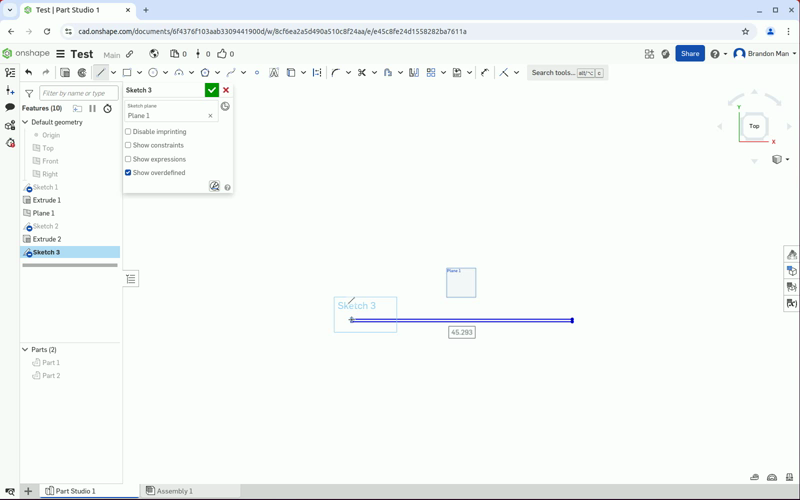
mouse_move(381, 319)
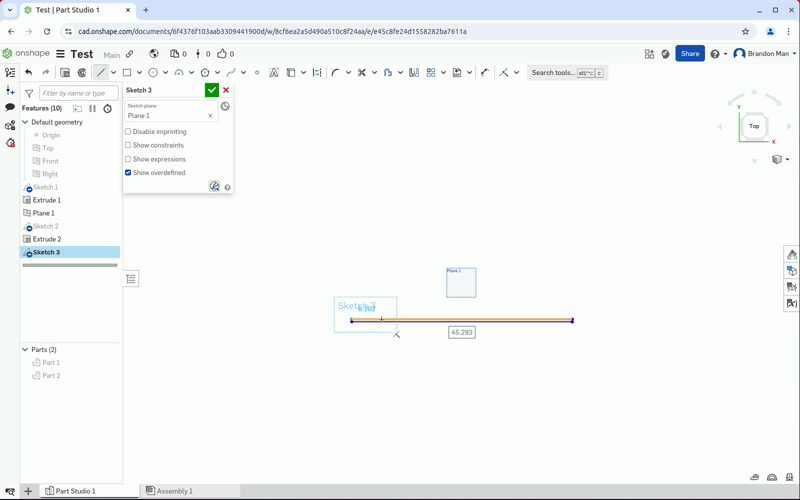
key_down(shift)
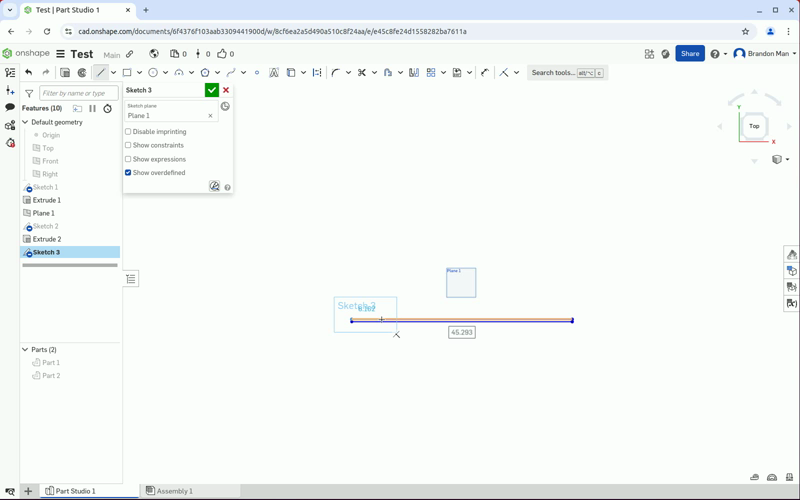
mouse_move(351, 321)
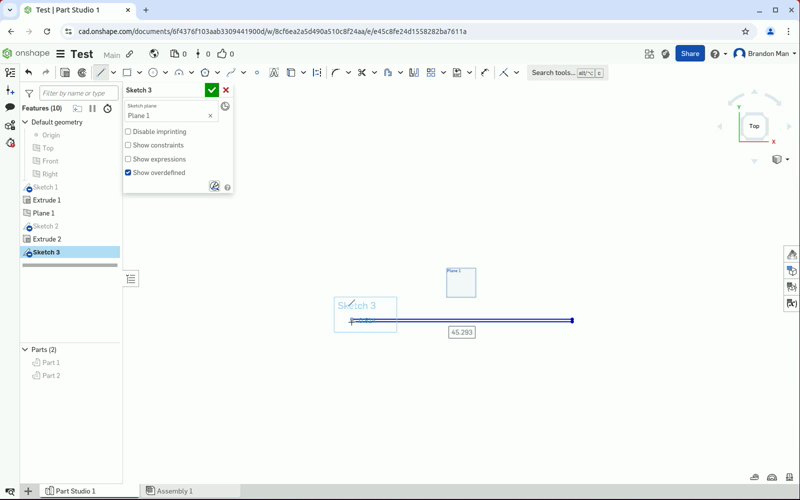
scroll(6)
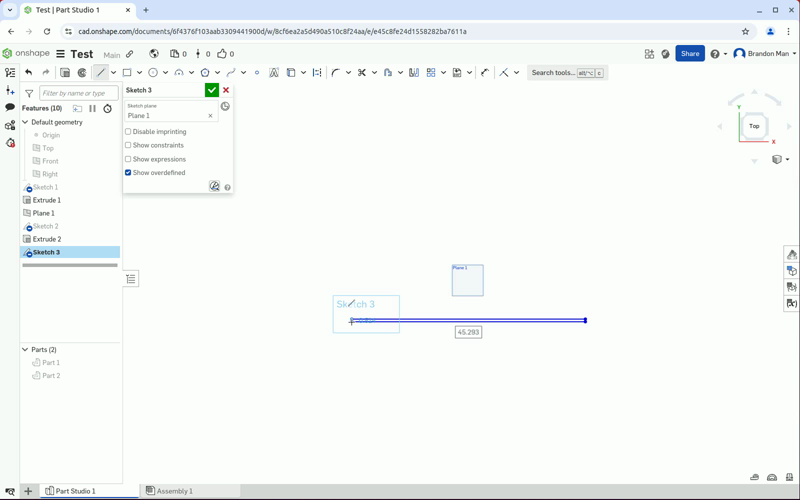
scroll(6)
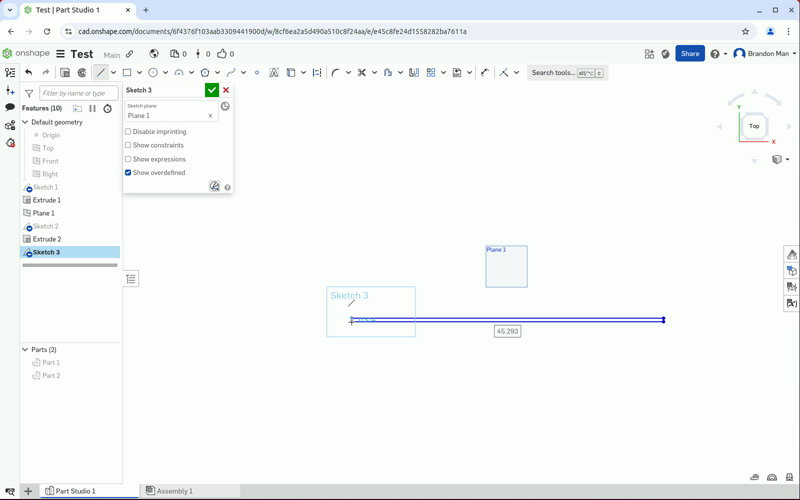
scroll(6)
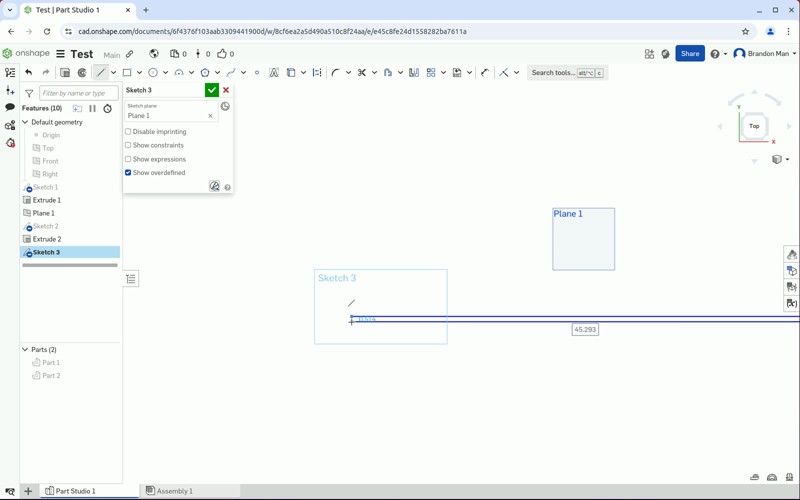
scroll(6)
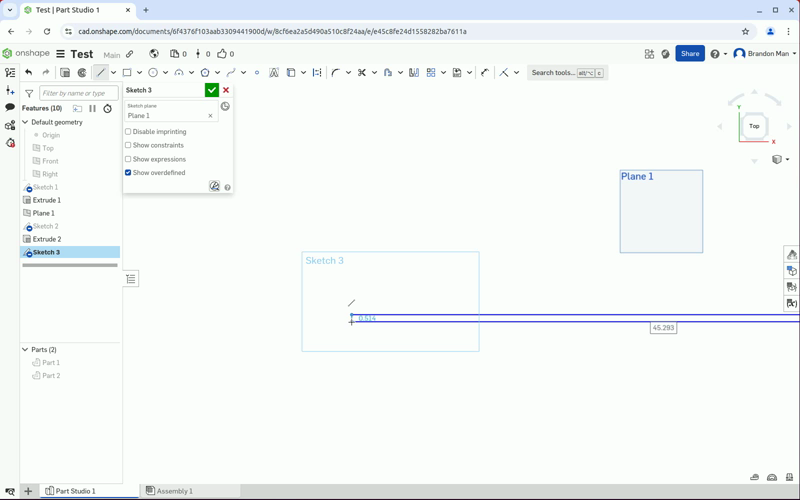
scroll(6)
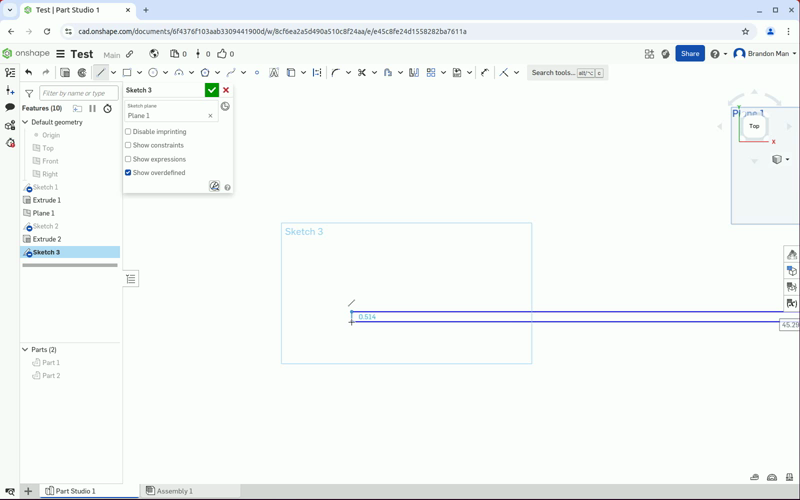
scroll(6)
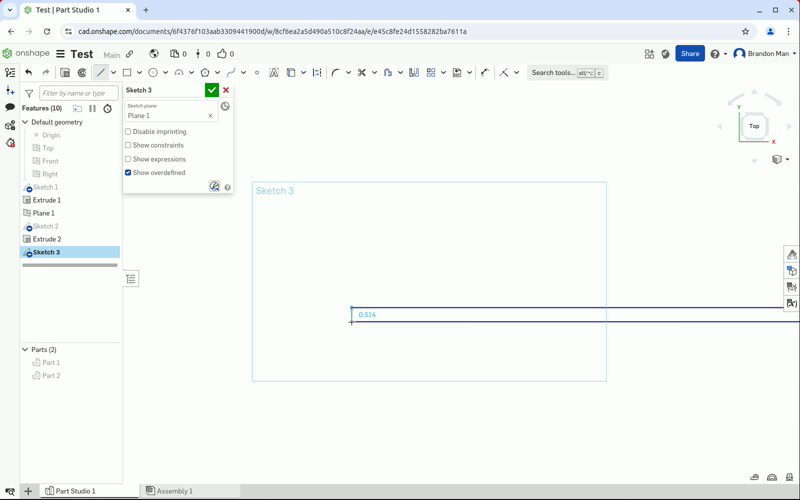
scroll(6)
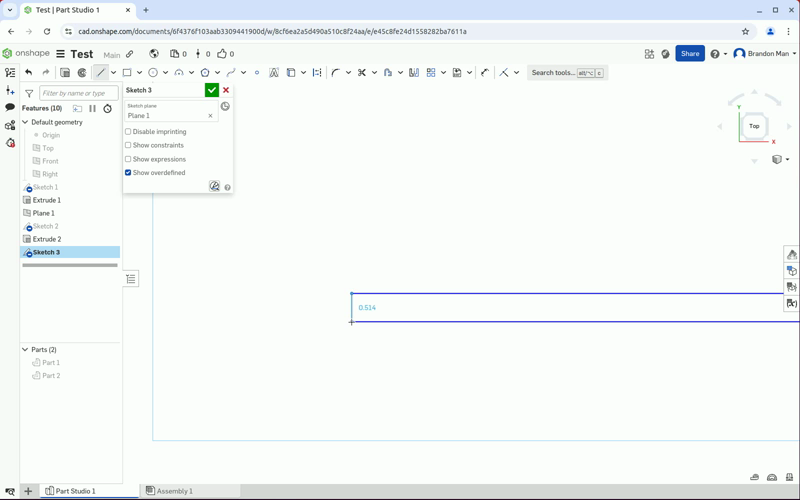
key_up(shift)
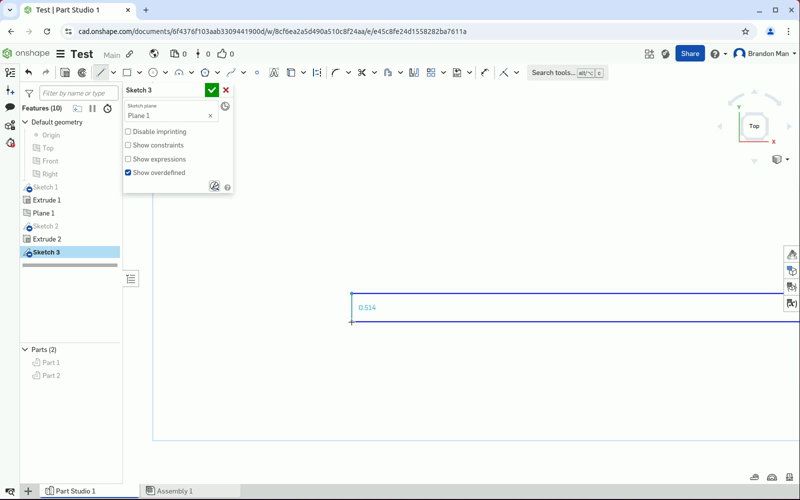
click(351, 321)
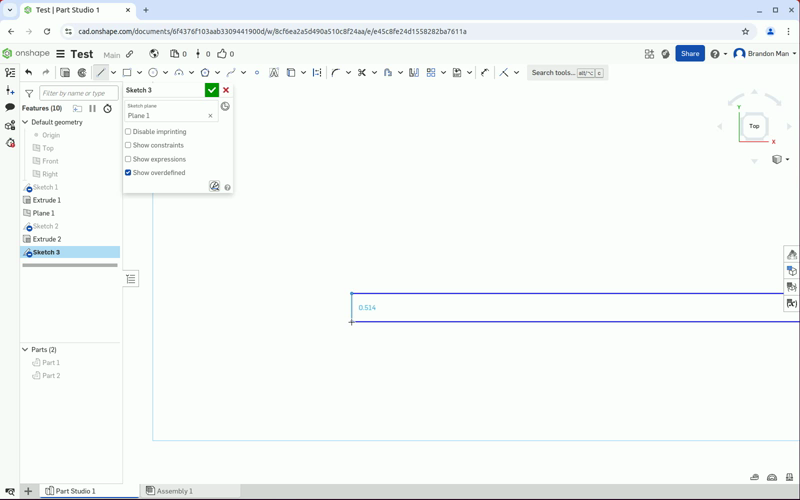
scroll(-6)
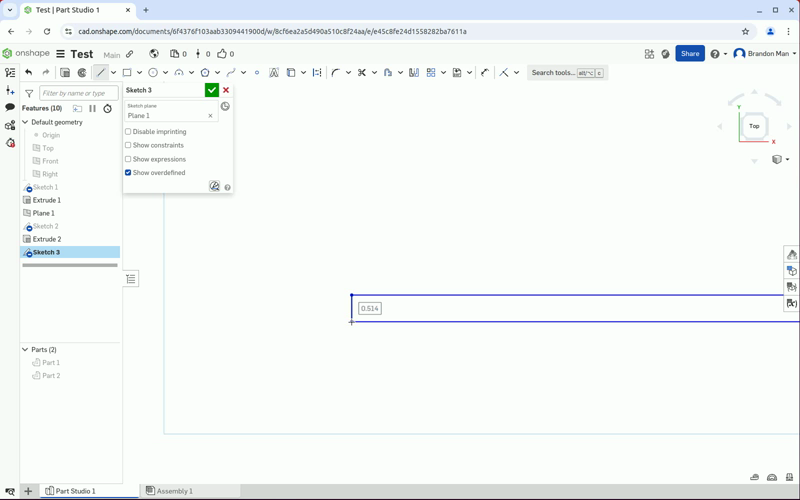
scroll(-6)
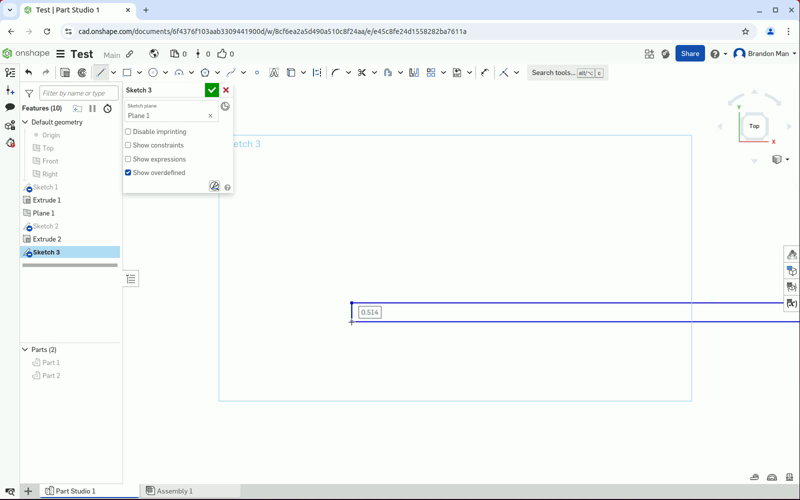
scroll(-6)
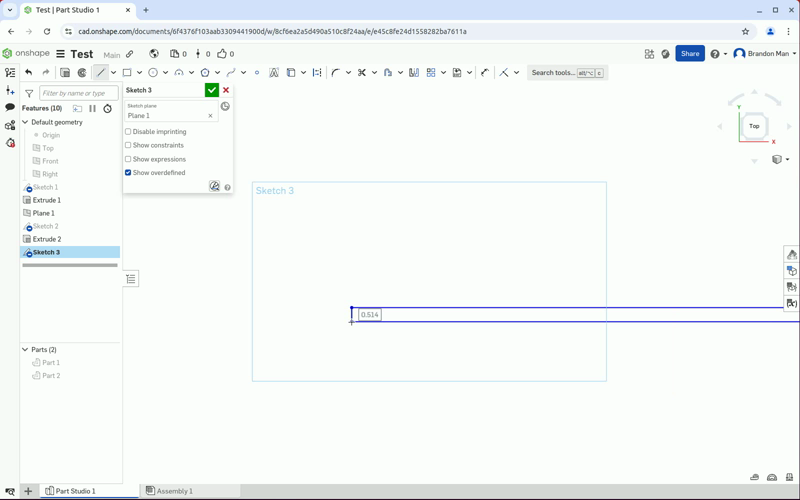
scroll(-6)
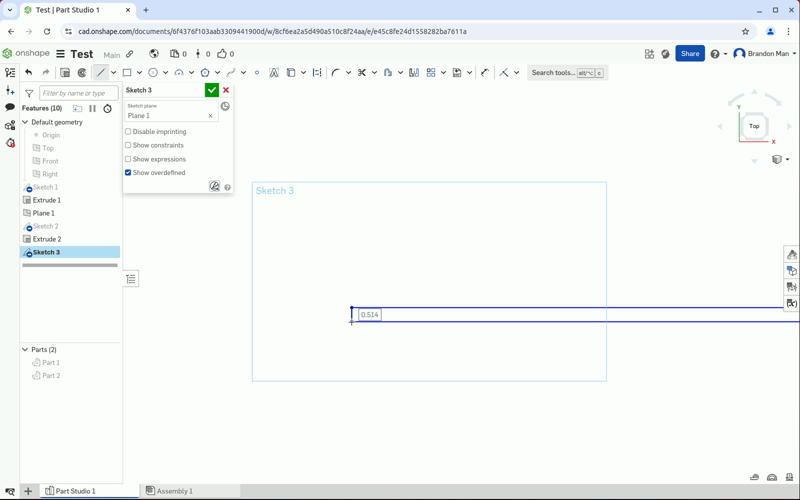
scroll(-6)
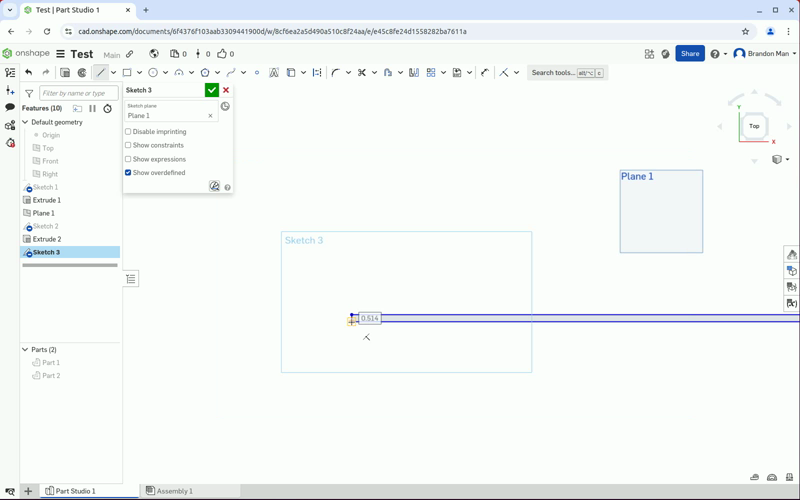
scroll(-6)
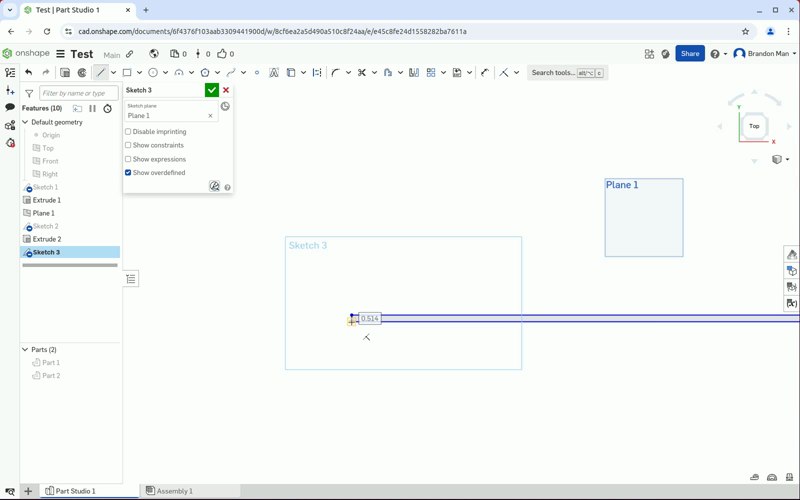
scroll(-6)
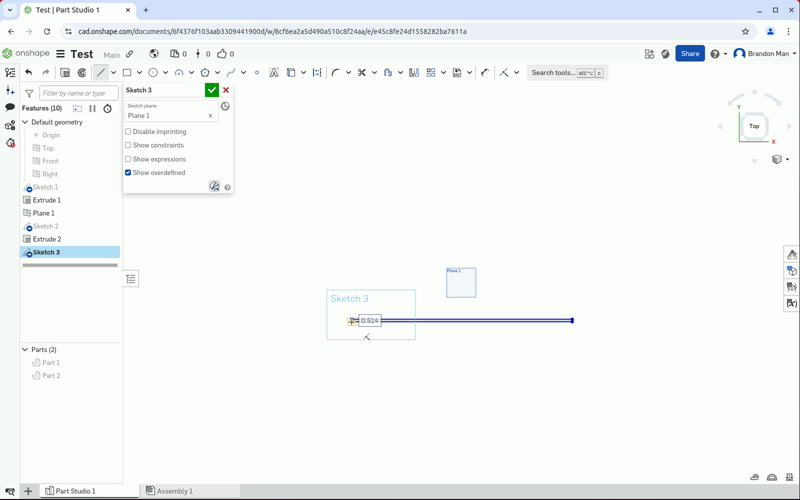
key(esc)
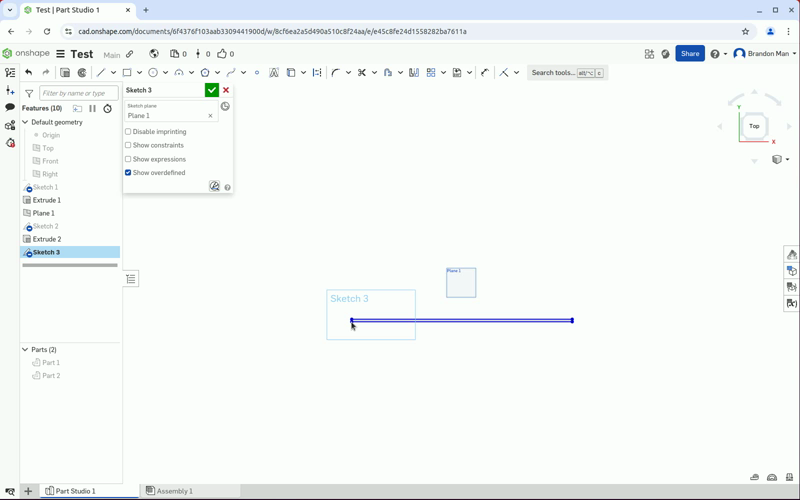
mouse_move(536, 320)
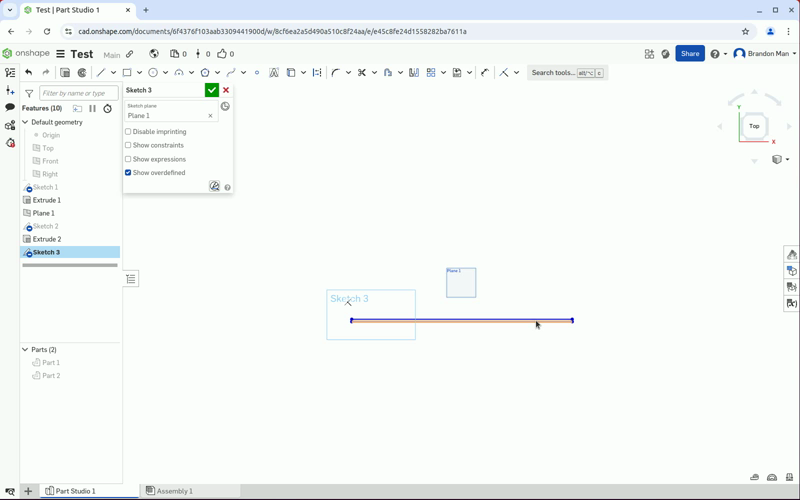
scroll(6)
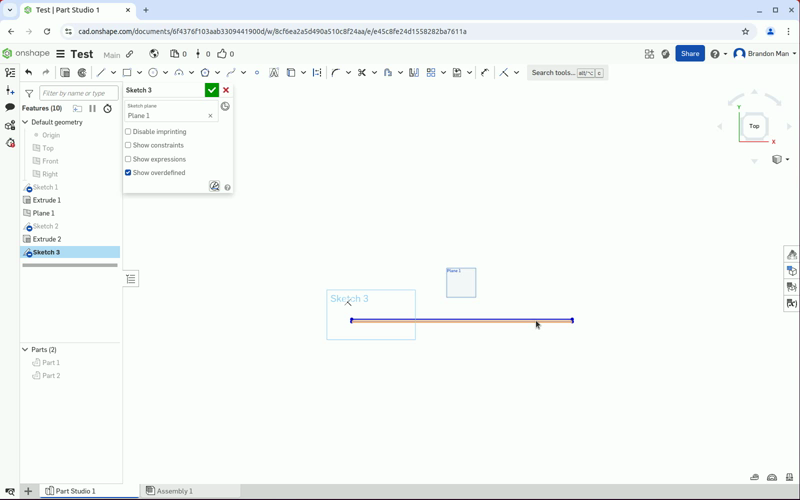
scroll(6)
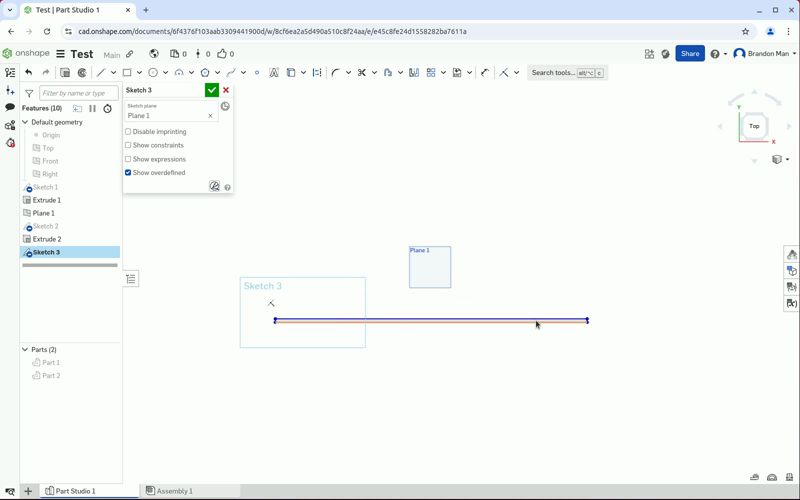
scroll(6)
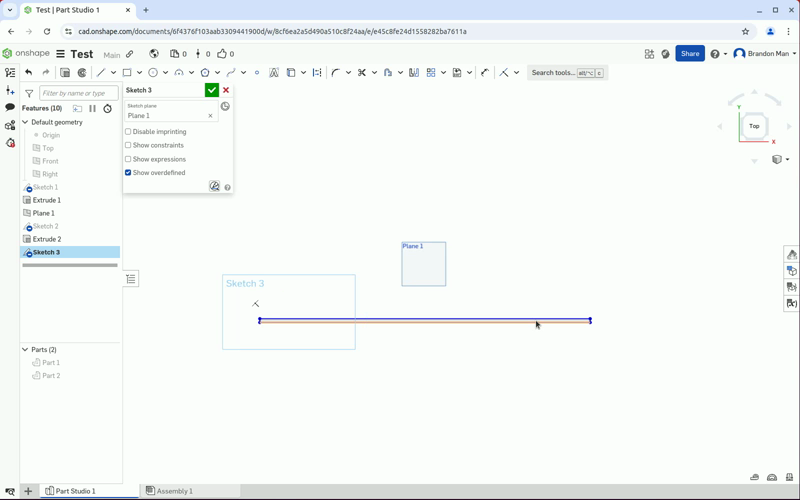
scroll(6)
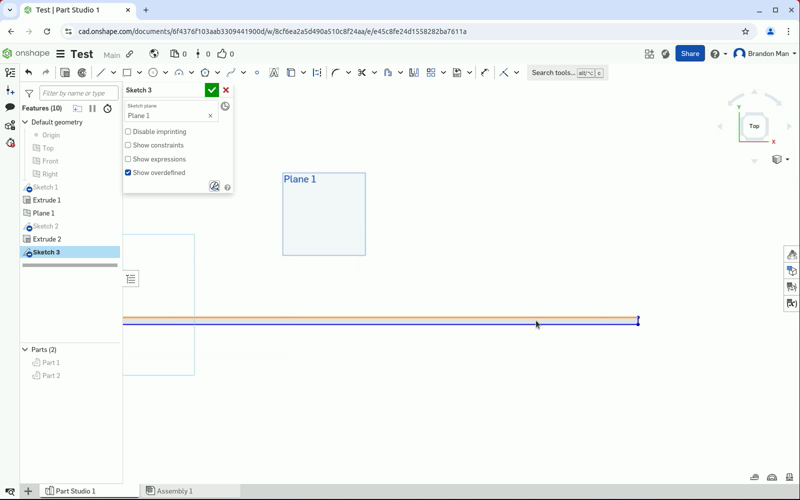
scroll(6)
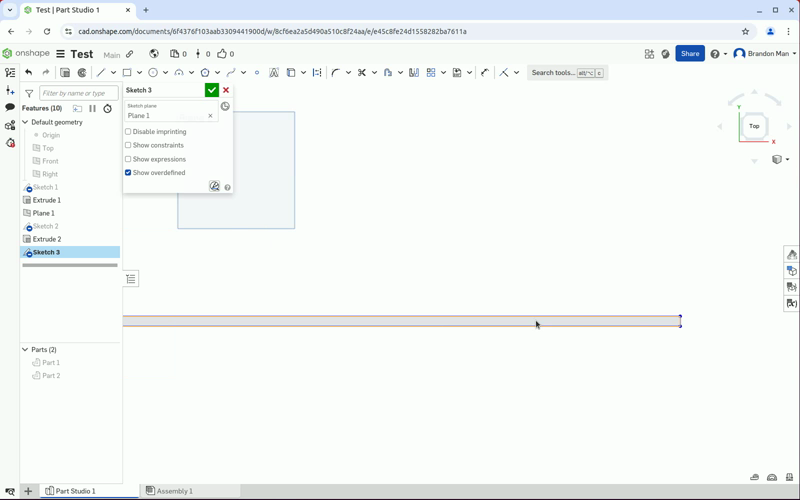
scroll(6)
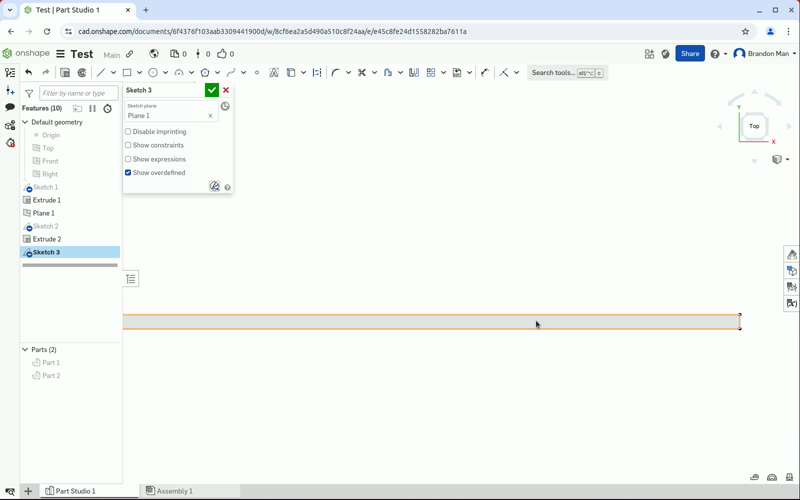
scroll(6)
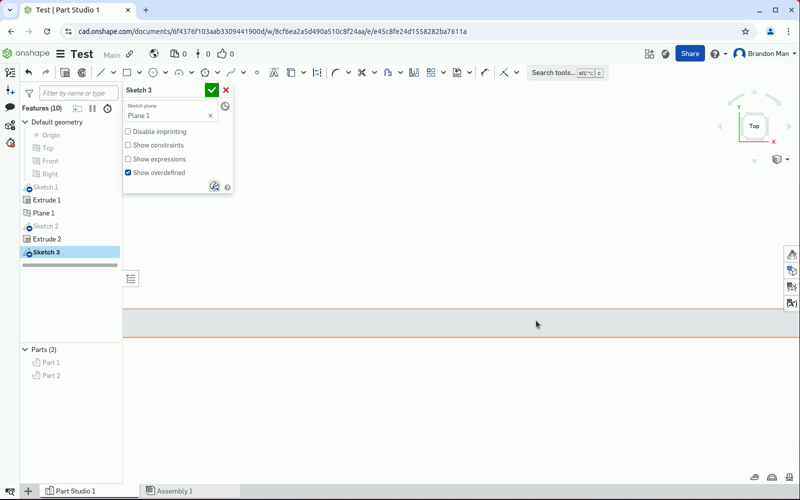
click(536, 320)
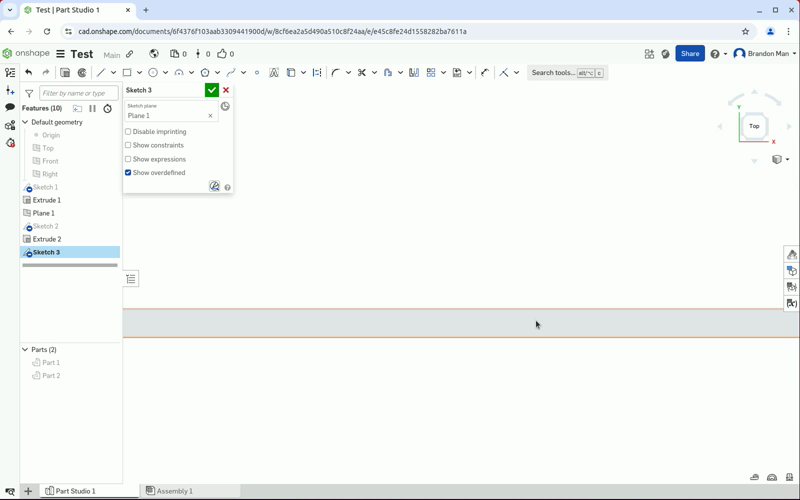
scroll(-6)
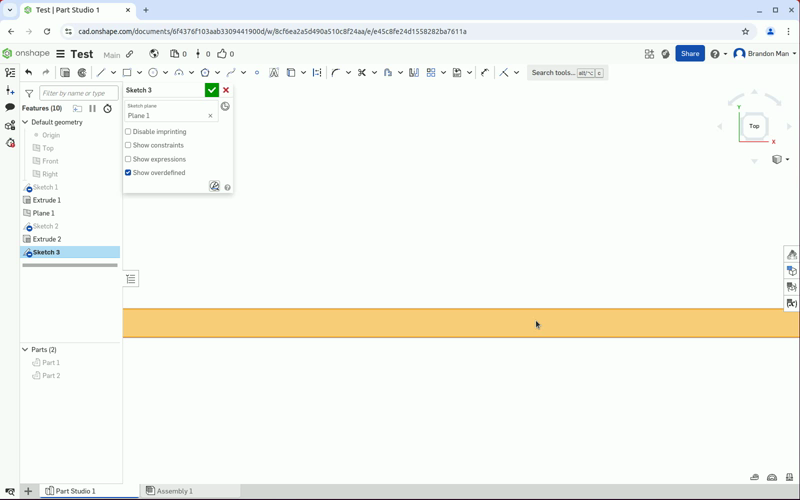
scroll(-6)
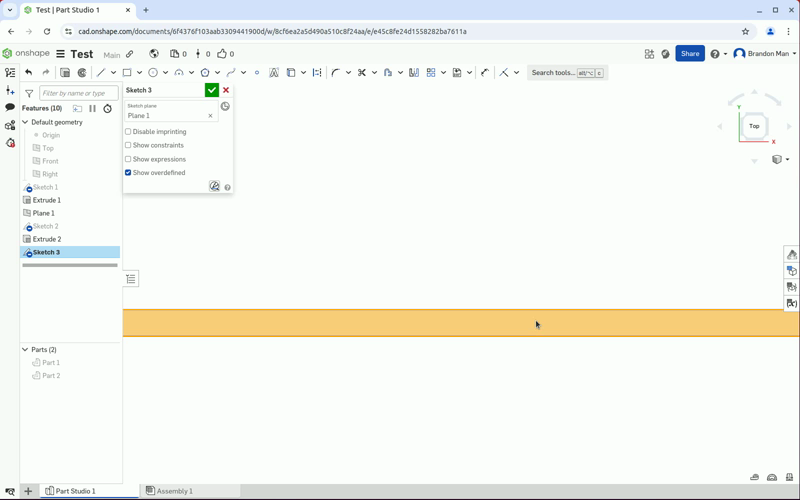
scroll(-6)
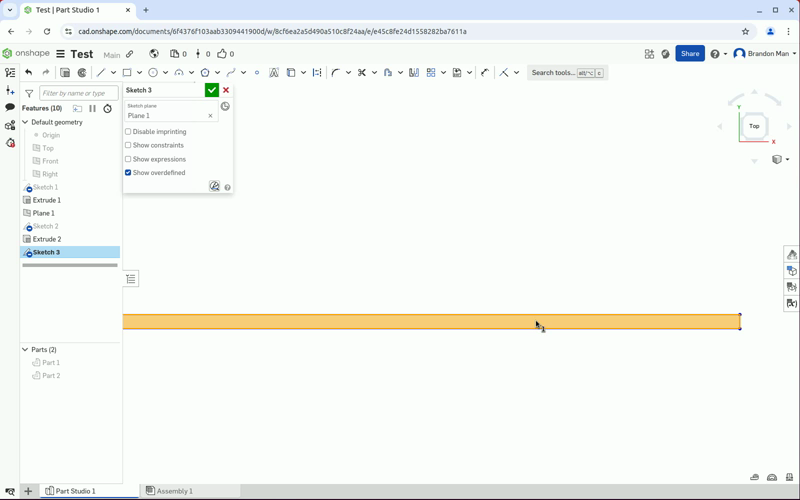
scroll(-6)
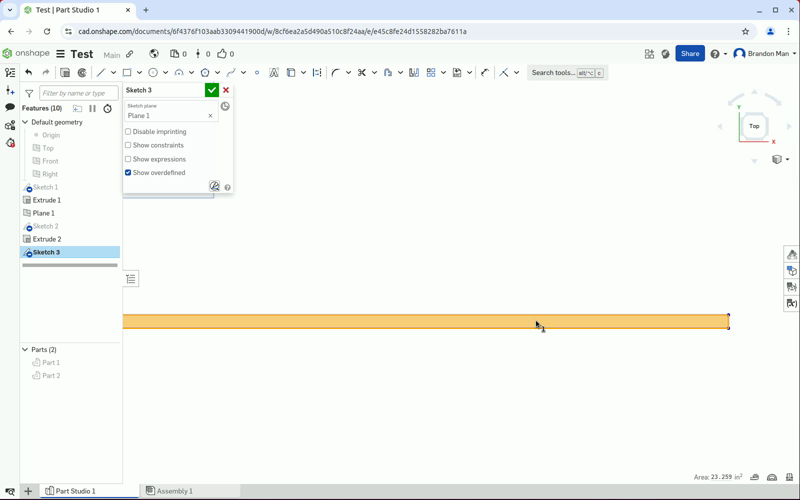
scroll(-6)
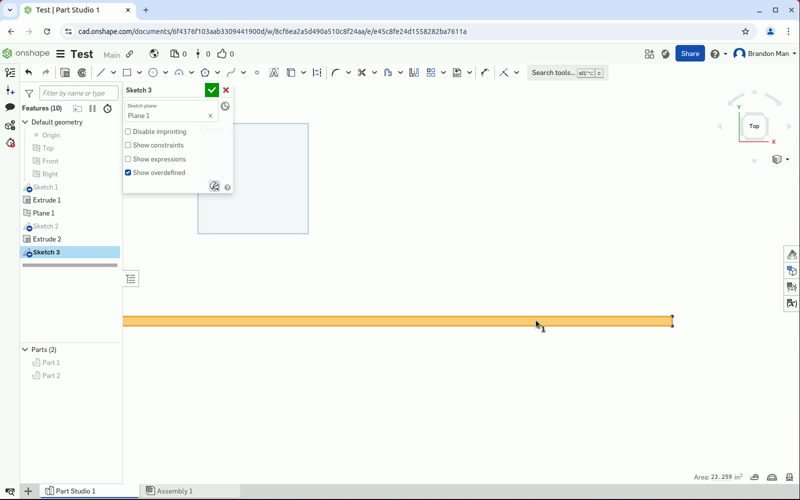
scroll(-6)
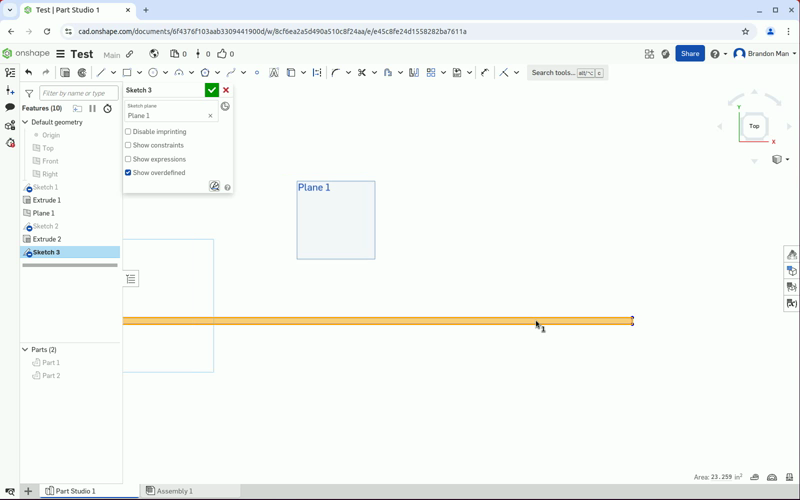
scroll(-6)
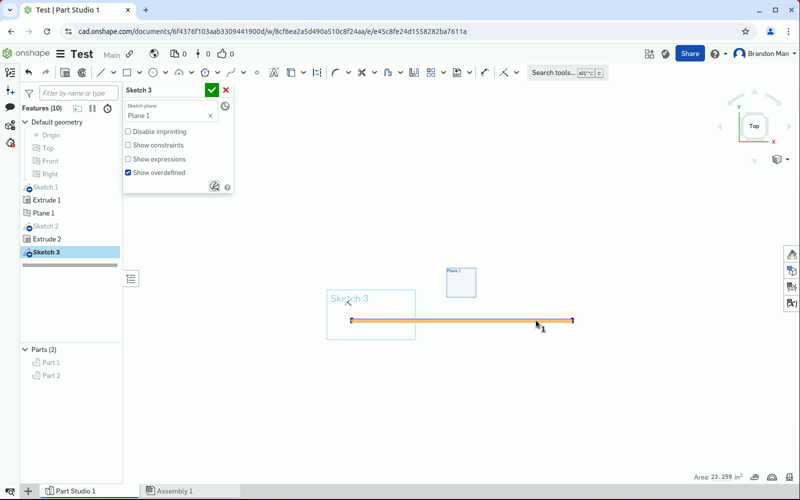
mouse_move(73, 352)
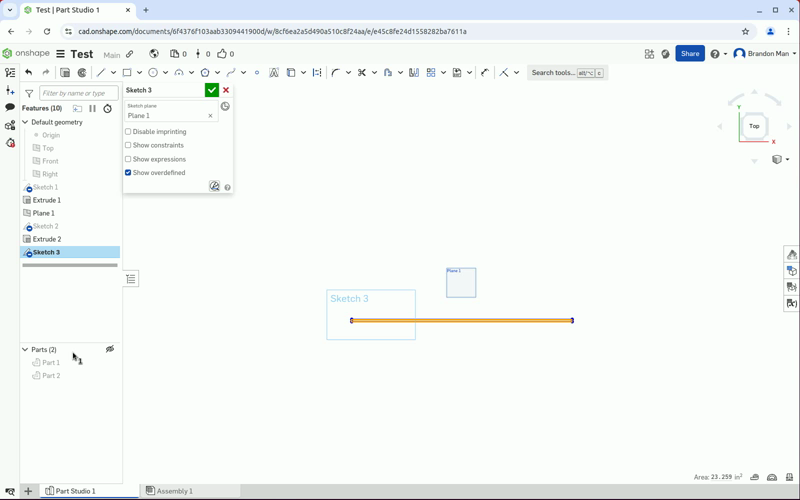
key(shift+y)
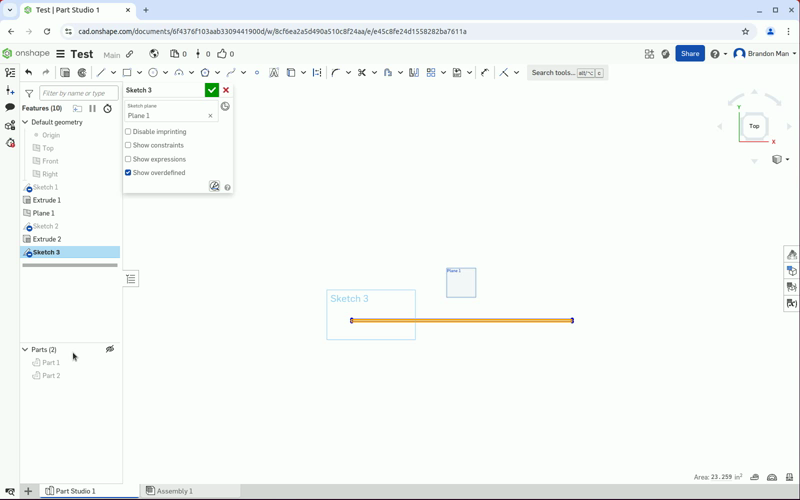
key(shift+e)
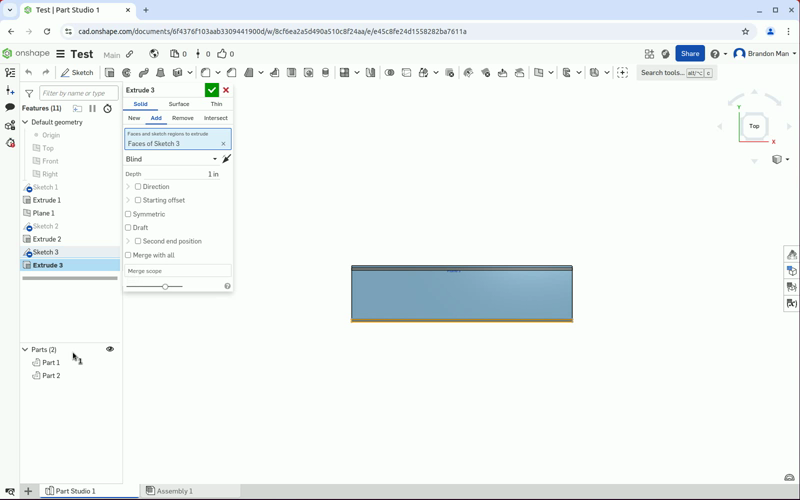
mouse_move(143, 106)
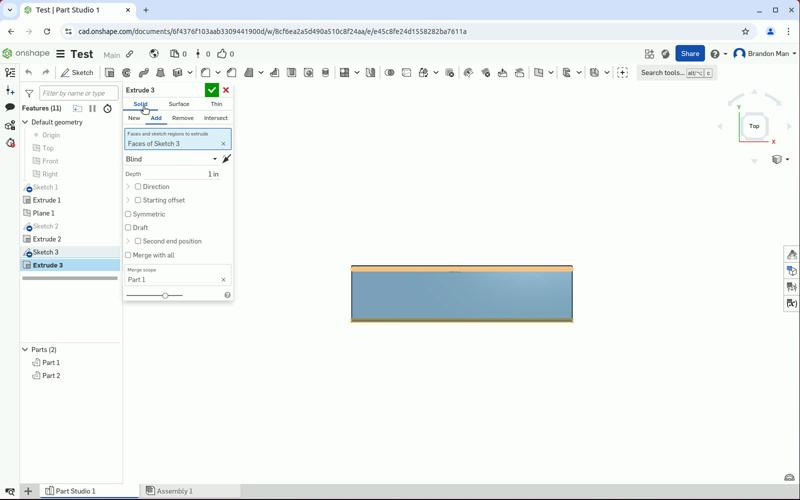
click(143, 106)
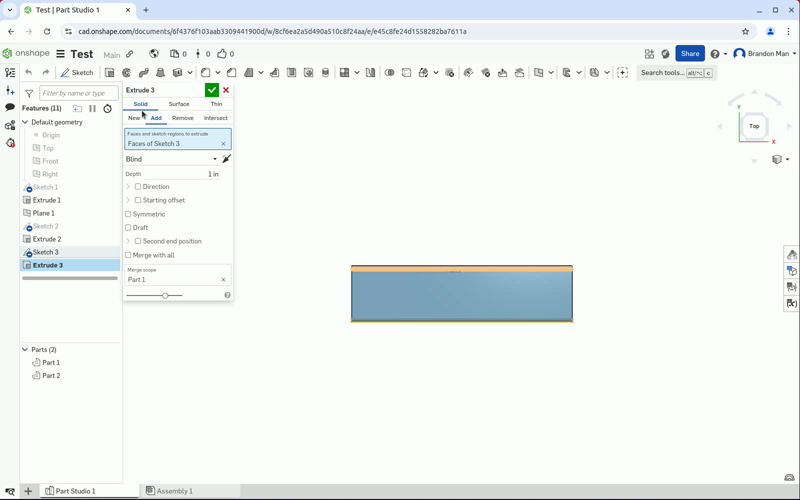
mouse_move(137, 120)
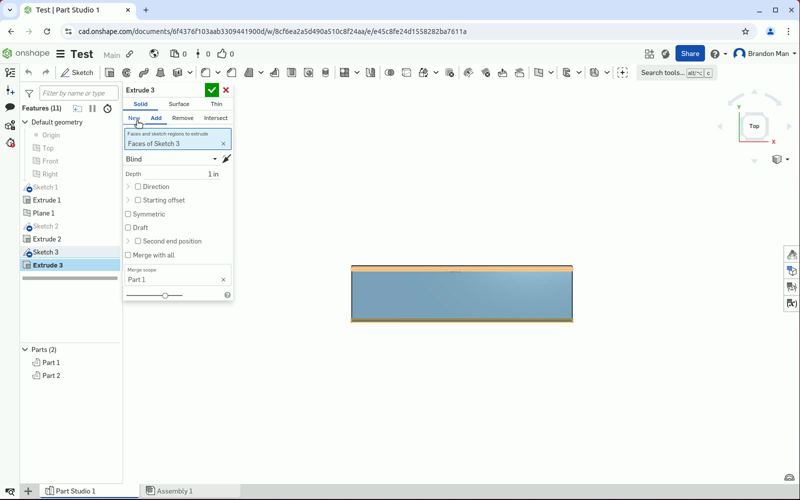
click(137, 120)
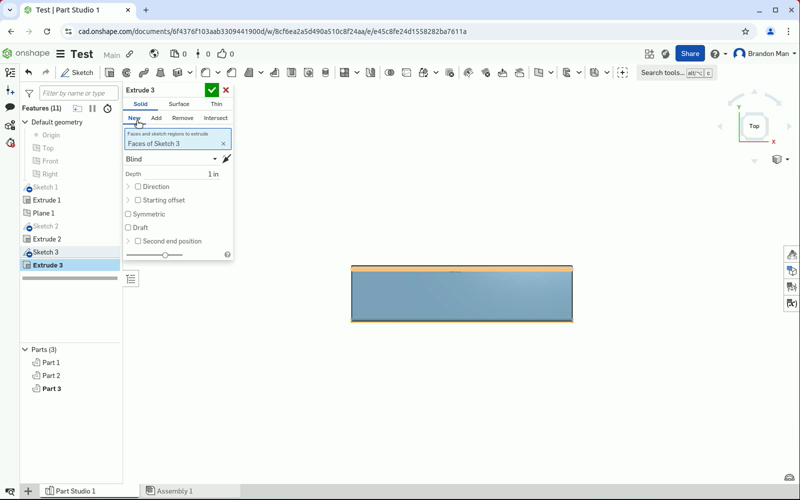
key(tab, 4)
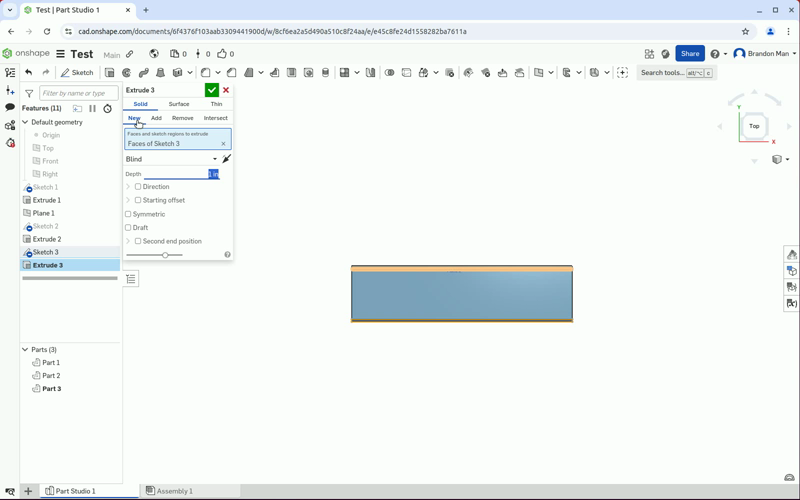
text(0.481)
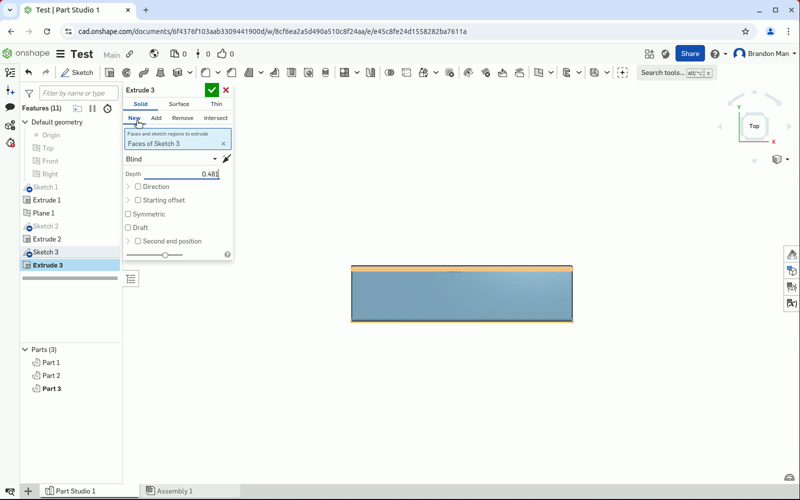
key(enter)
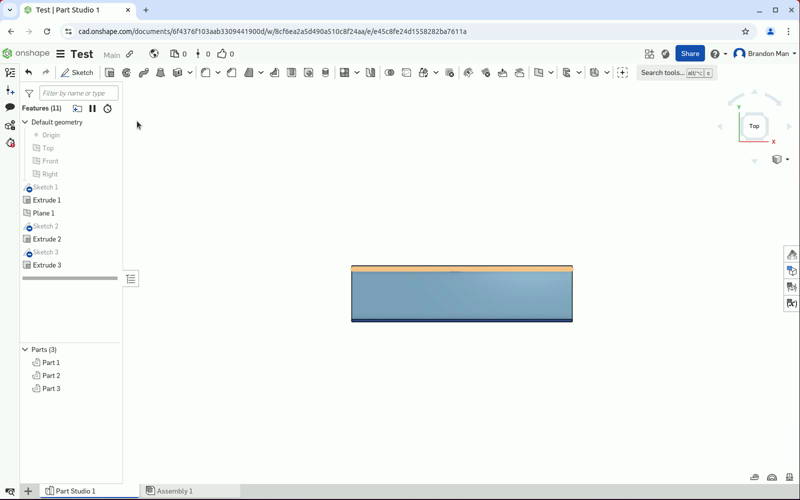
key(shift+h)
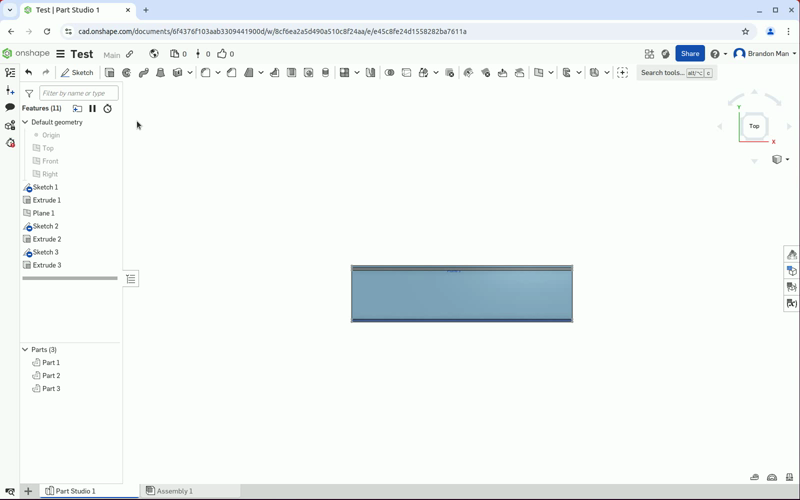
key(shift+h)
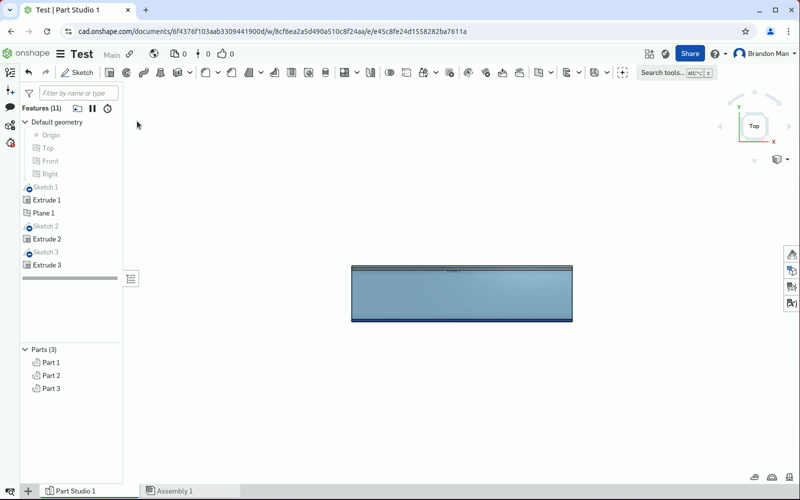
mouse_move(73, 189)
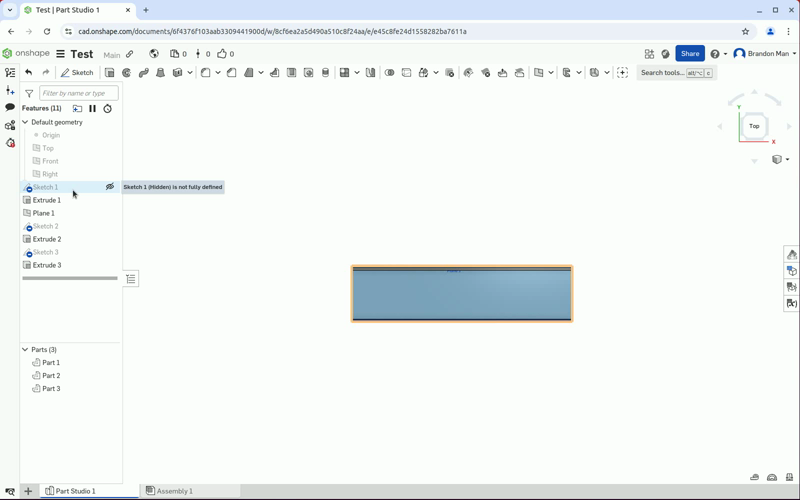
click(73, 189)
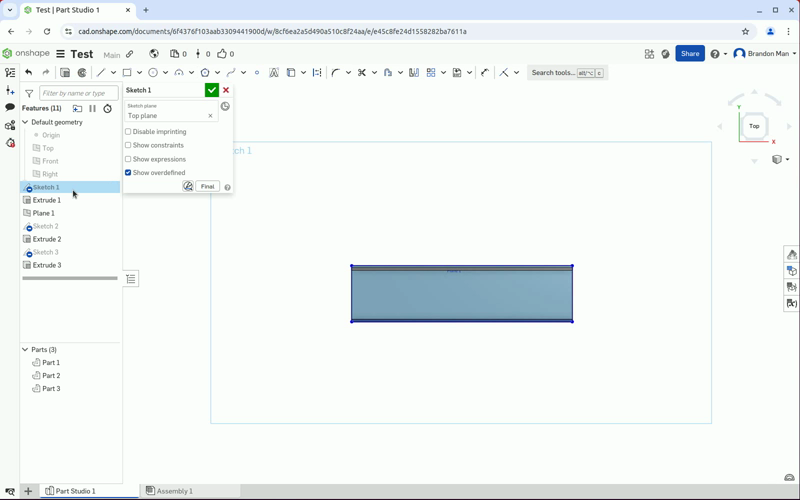
mouse_move(229, 92)
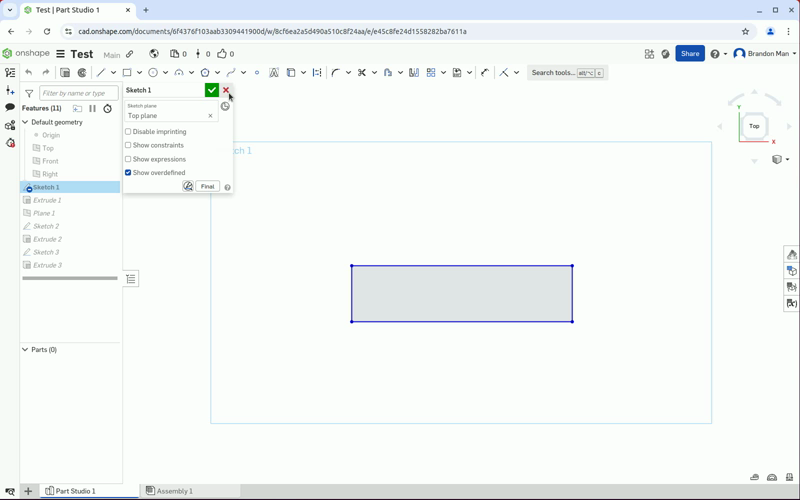
click(229, 92)
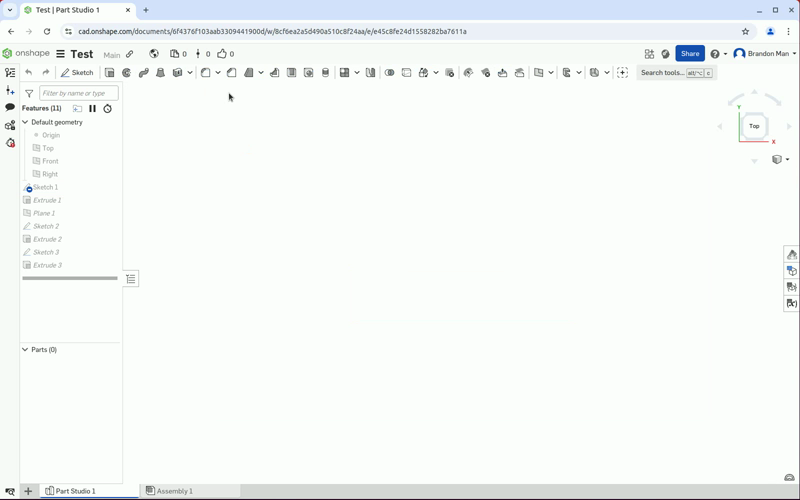
key(shift+s)
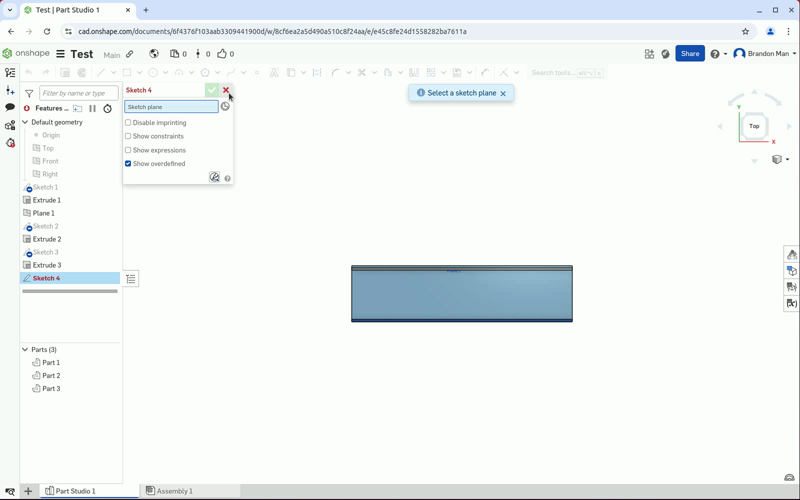
mouse_move(73, 215)
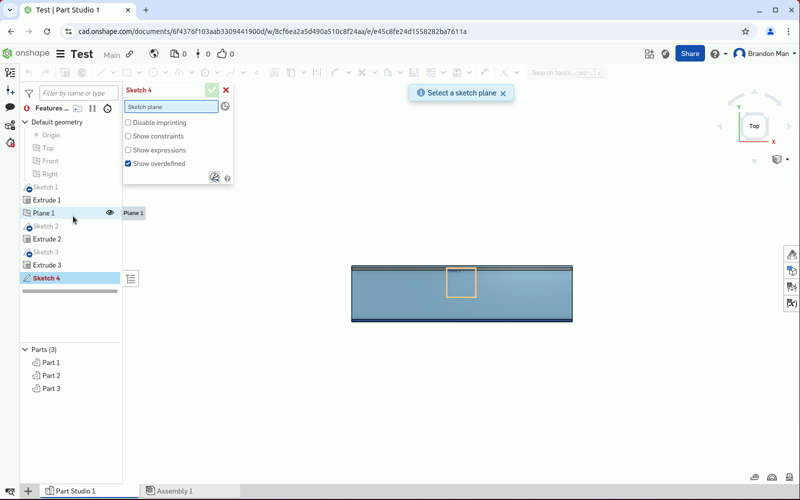
click(73, 215)
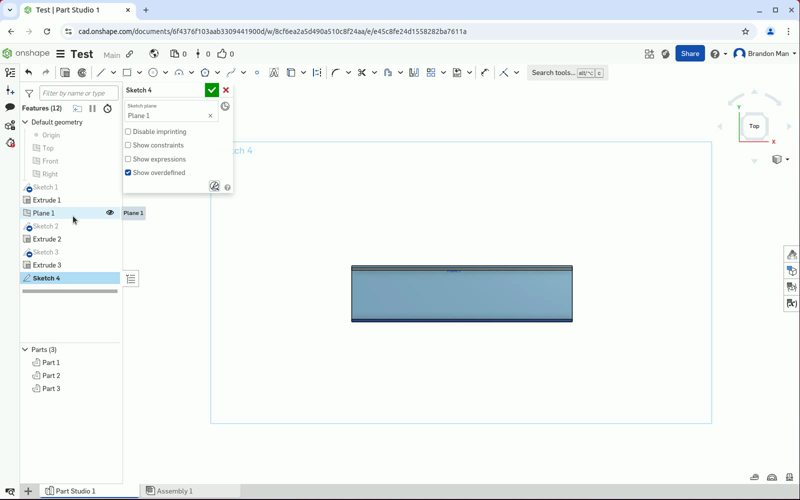
mouse_move(73, 352)
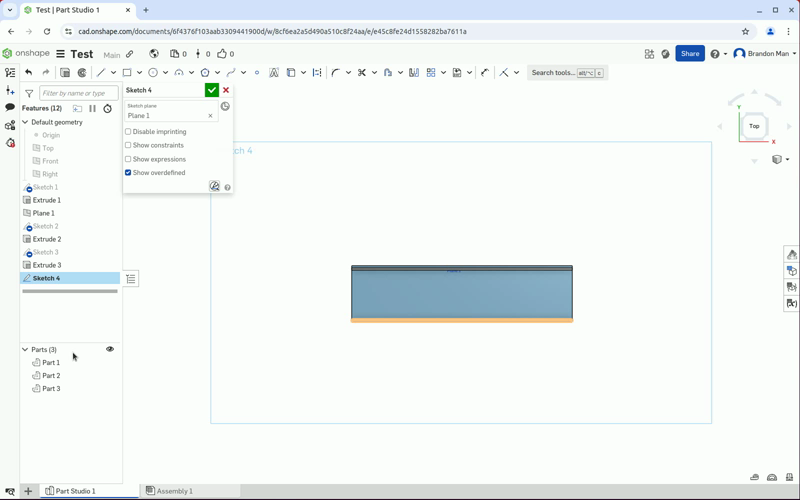
key(y)
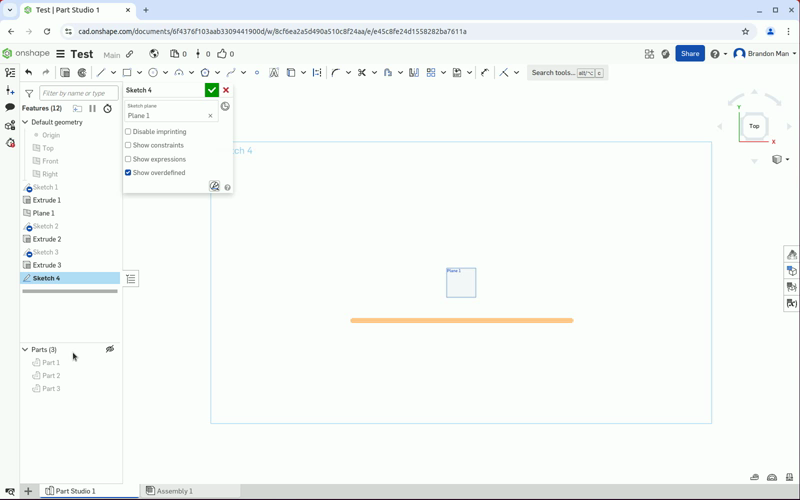
key(c)
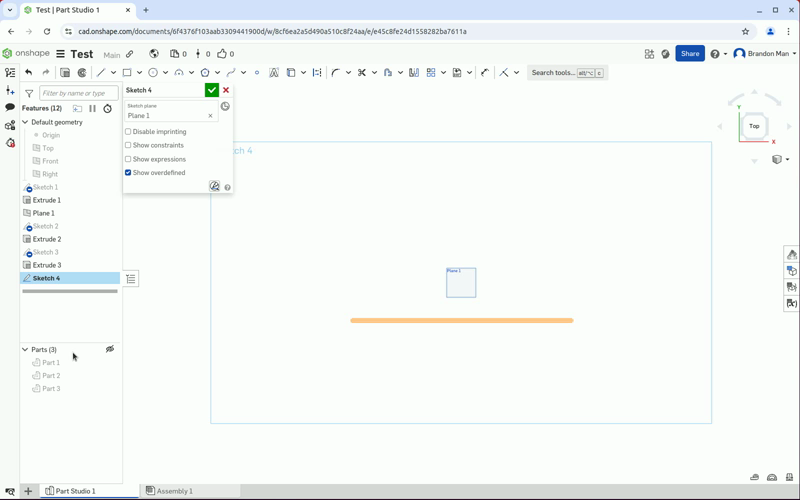
key_down(shift)
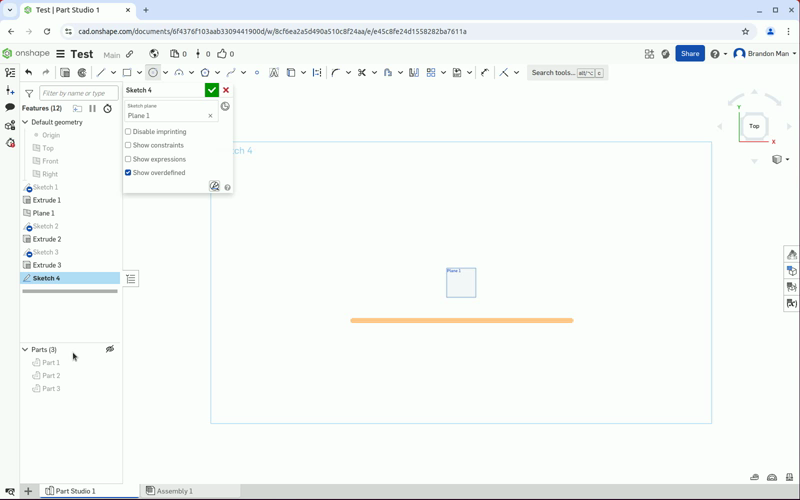
mouse_move(367, 274)
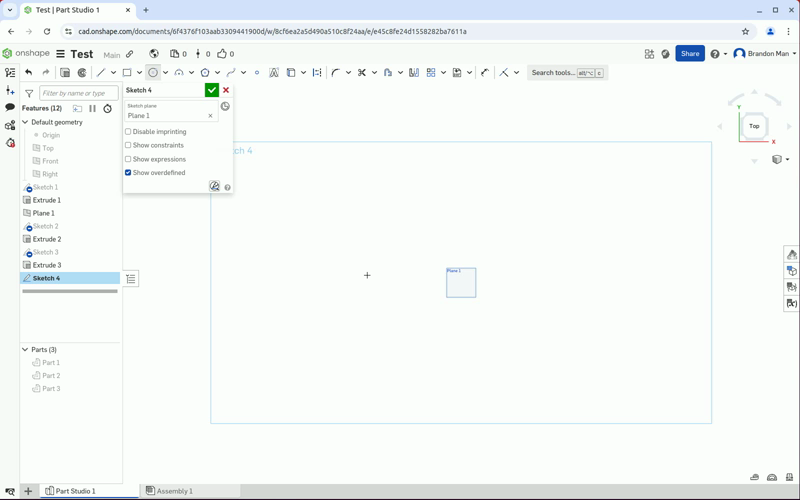
click(367, 274)
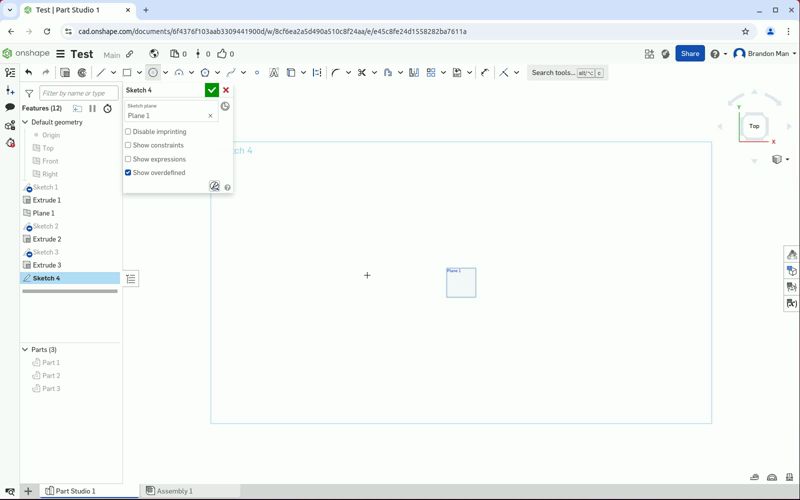
key_up(shift)
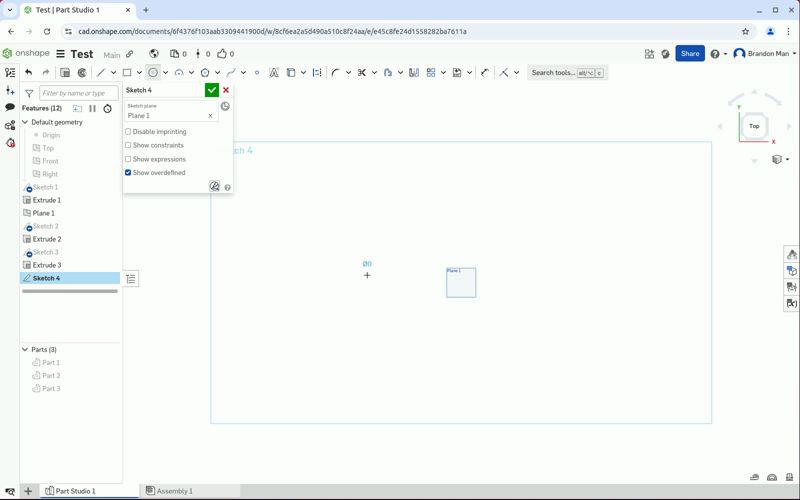
mouse_move(370, 274)
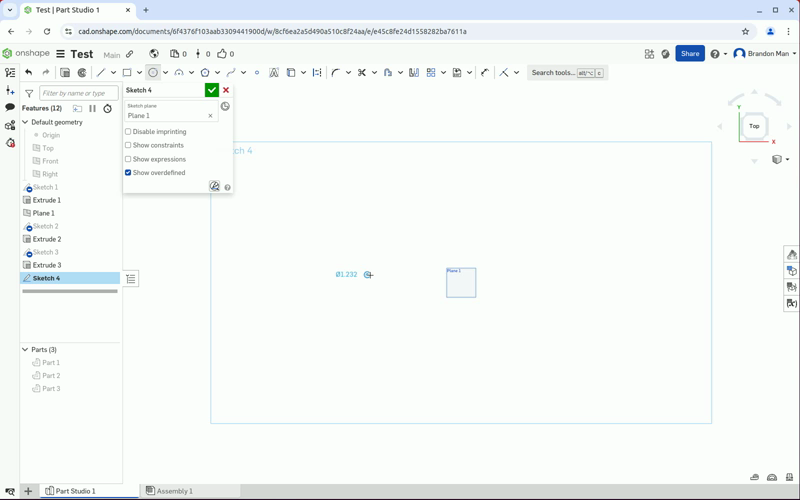
click(370, 274)
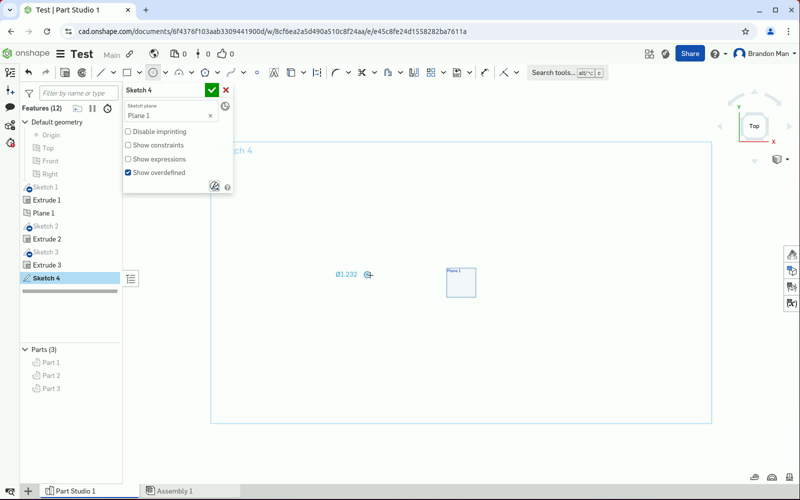
key(esc)
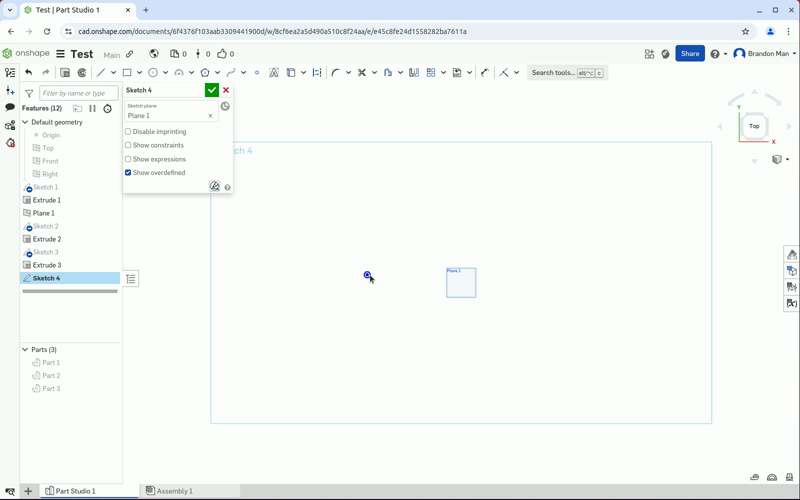
mouse_move(366, 273)
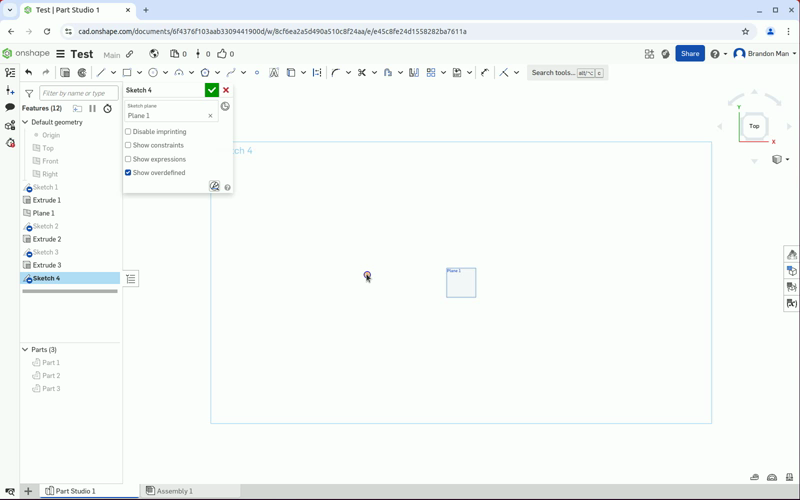
scroll(6)
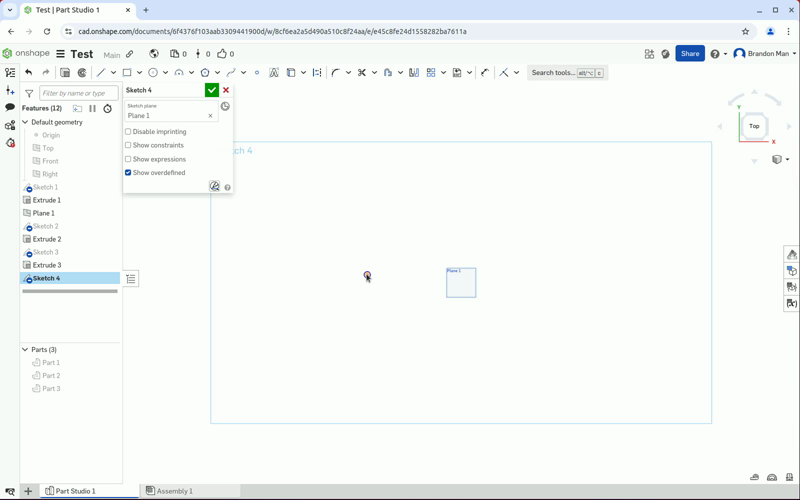
scroll(6)
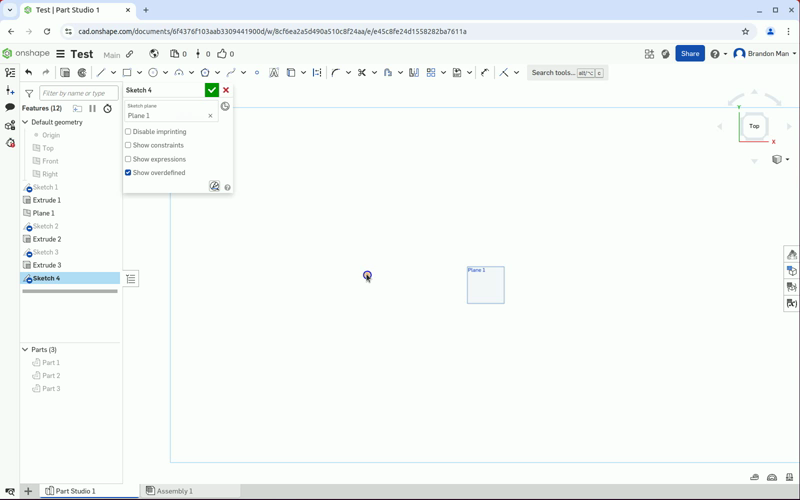
scroll(6)
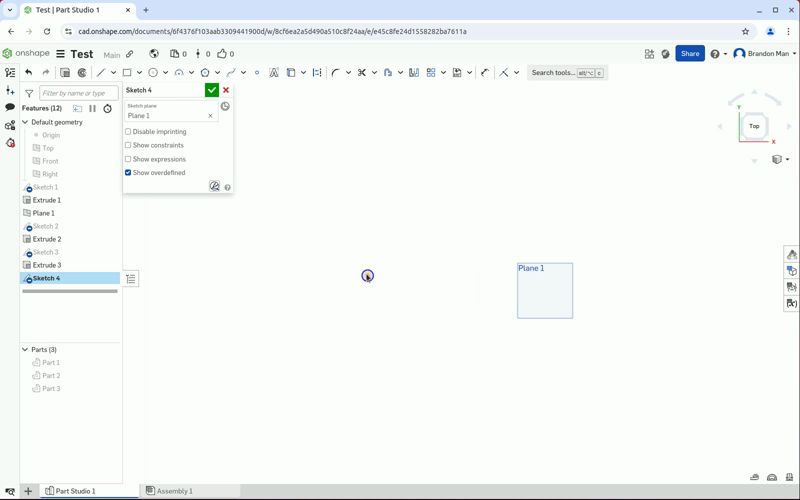
scroll(6)
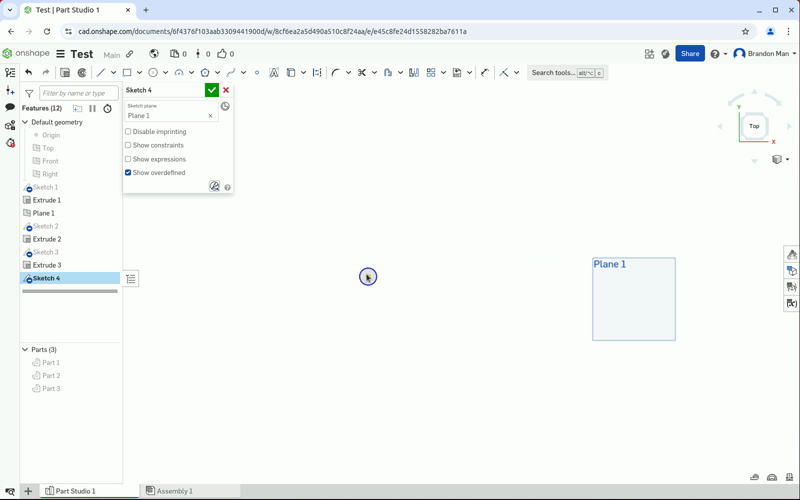
scroll(6)
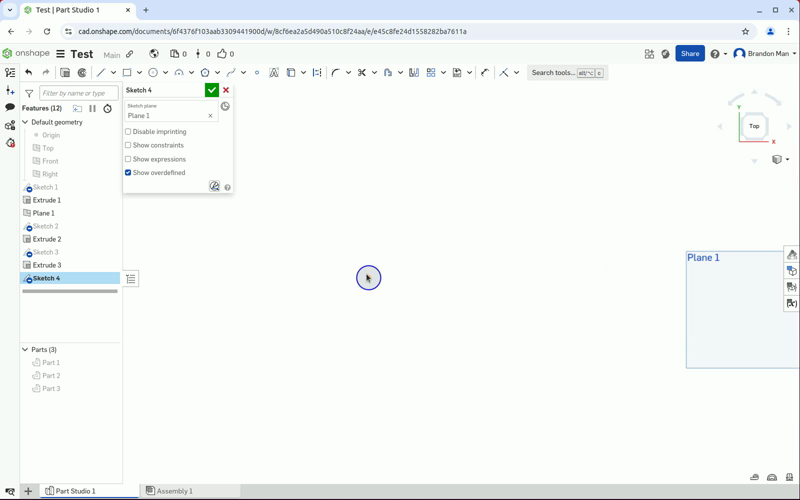
scroll(6)
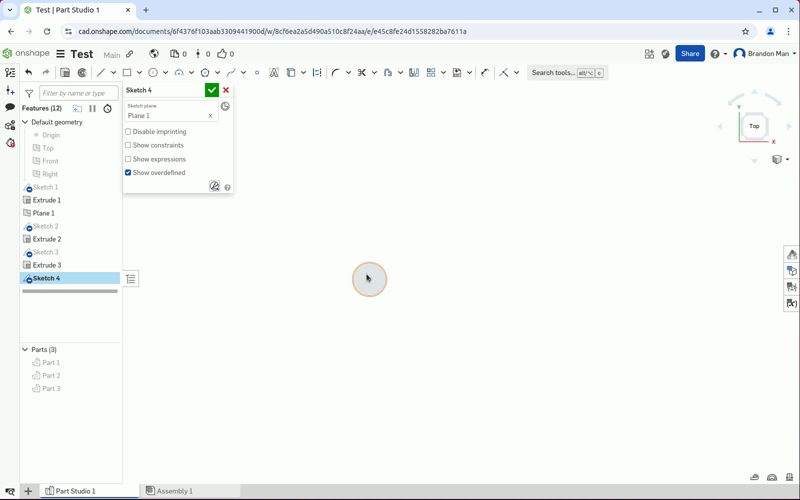
scroll(6)
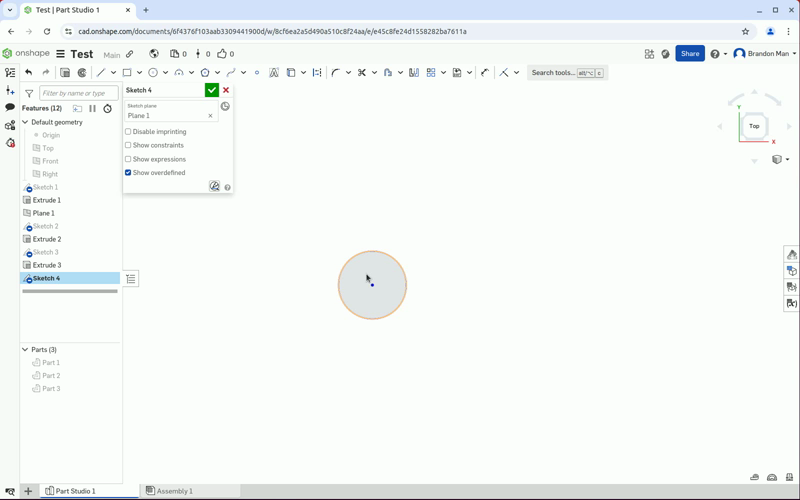
click(366, 273)
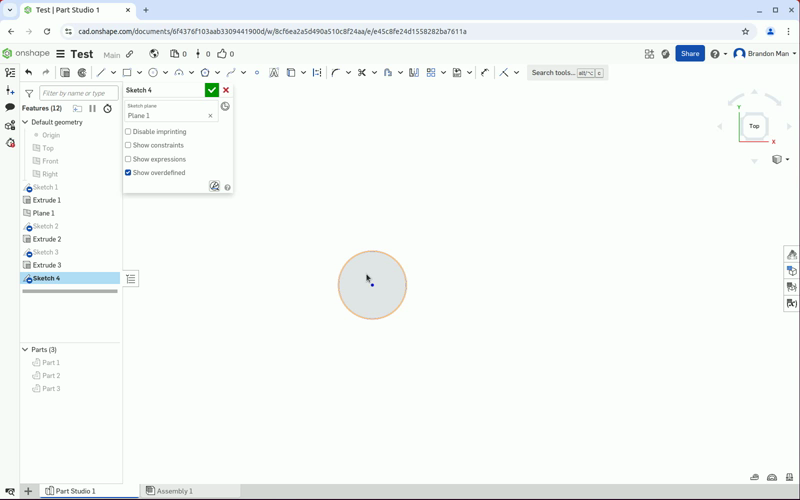
scroll(-6)
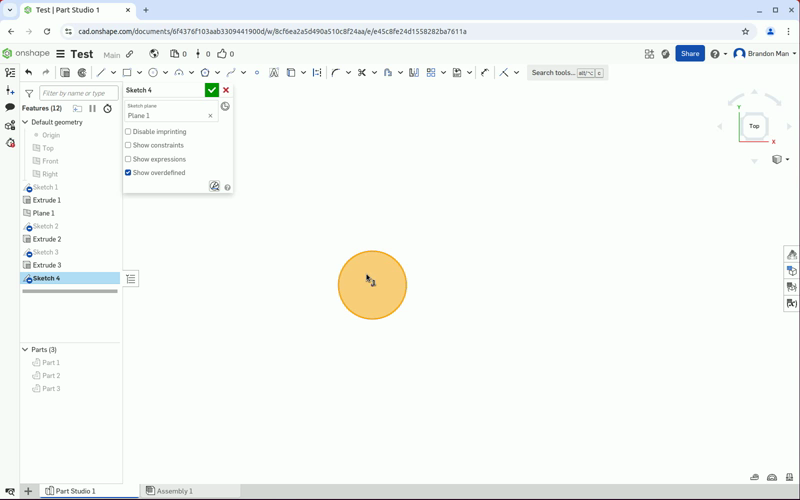
scroll(-6)
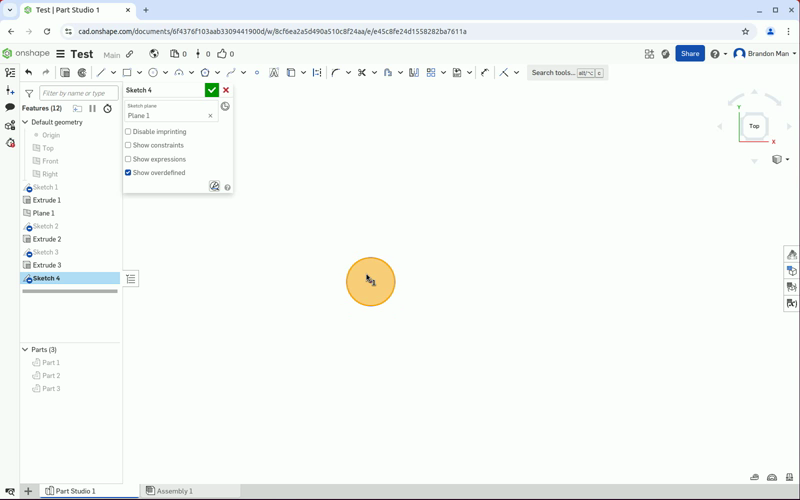
scroll(-6)
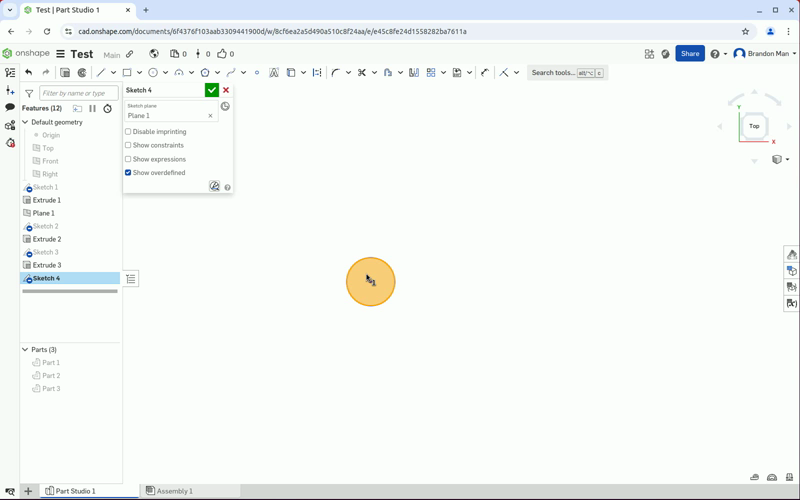
scroll(-6)
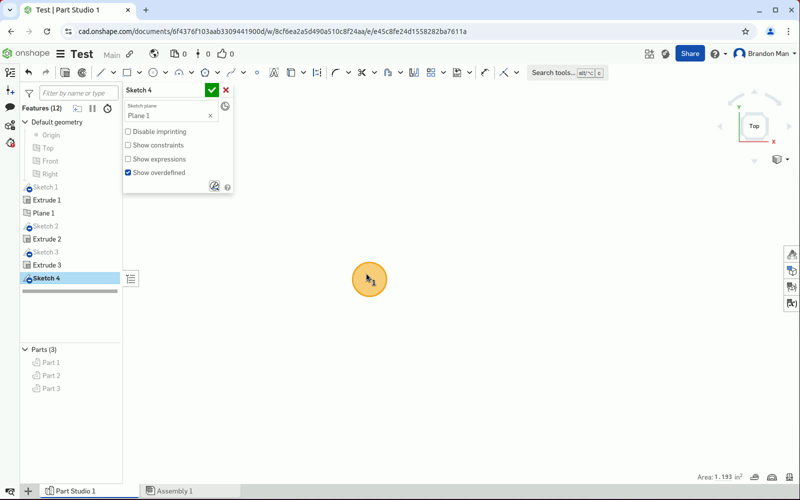
scroll(-6)
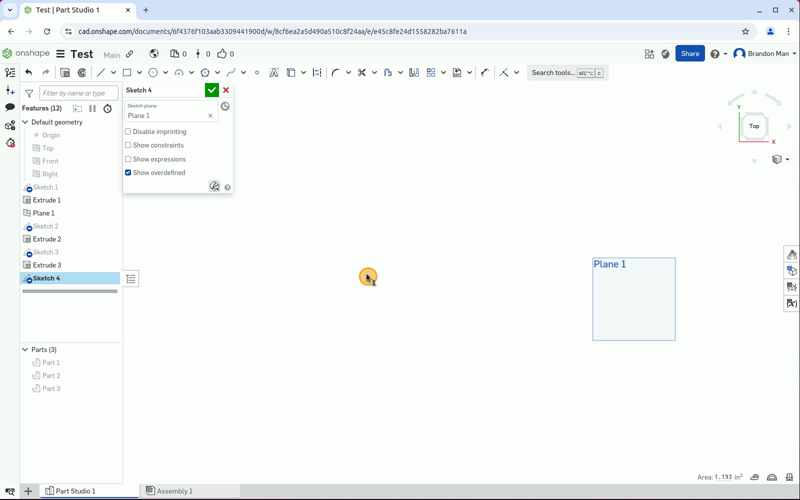
scroll(-6)
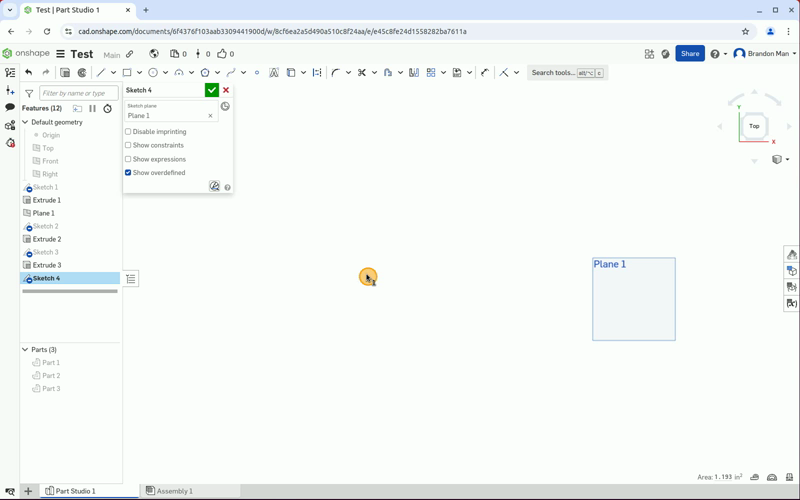
scroll(-6)
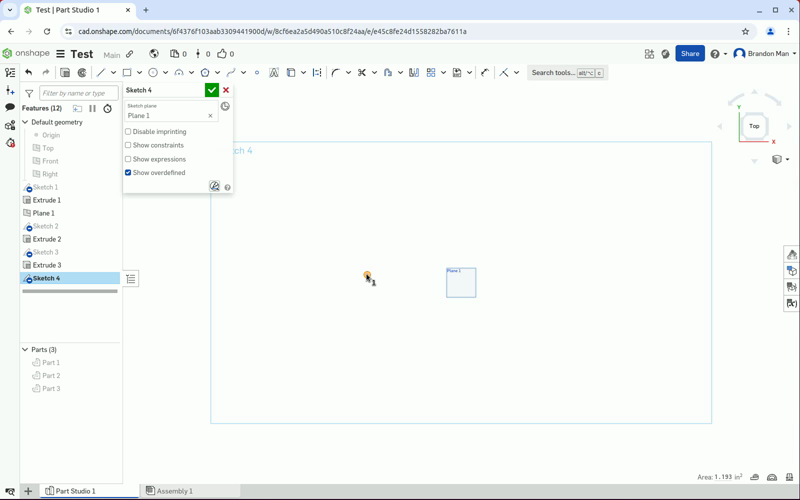
mouse_move(73, 352)
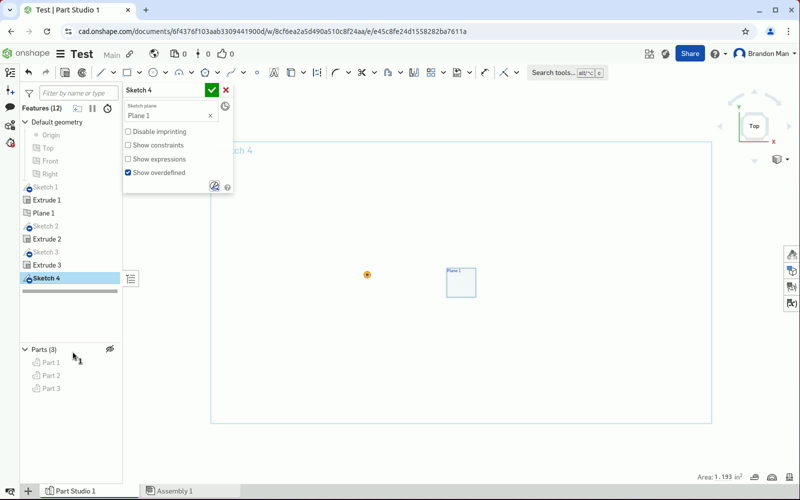
key(shift+y)
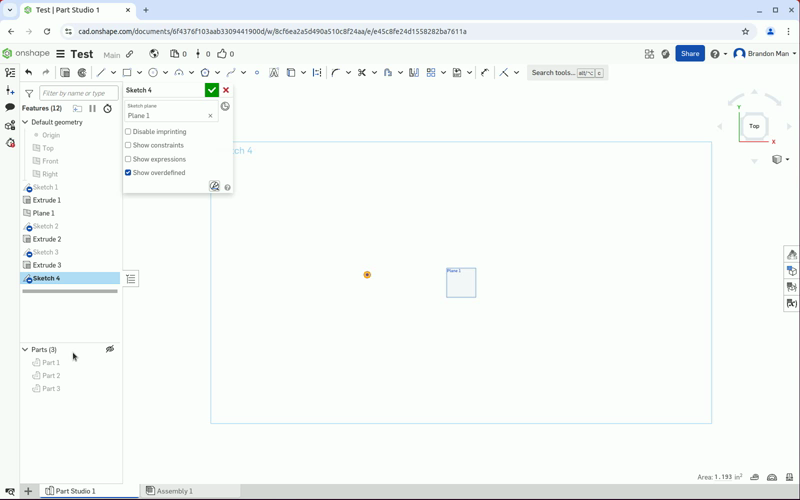
key(shift+e)
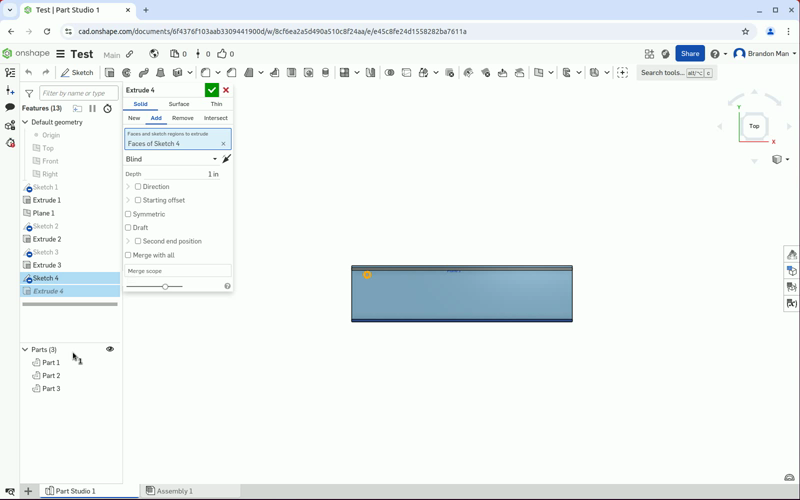
mouse_move(143, 106)
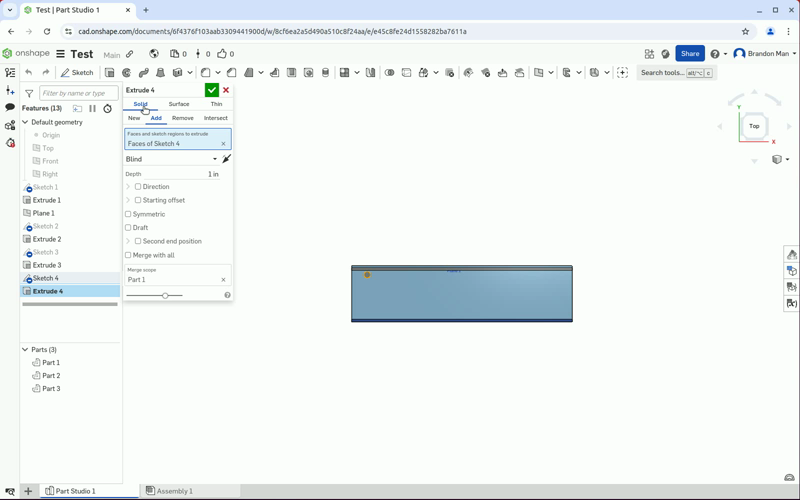
click(143, 106)
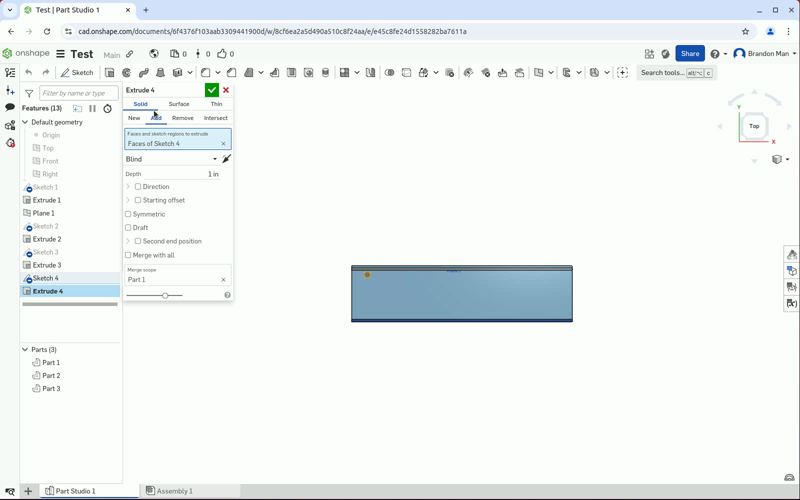
mouse_move(186, 120)
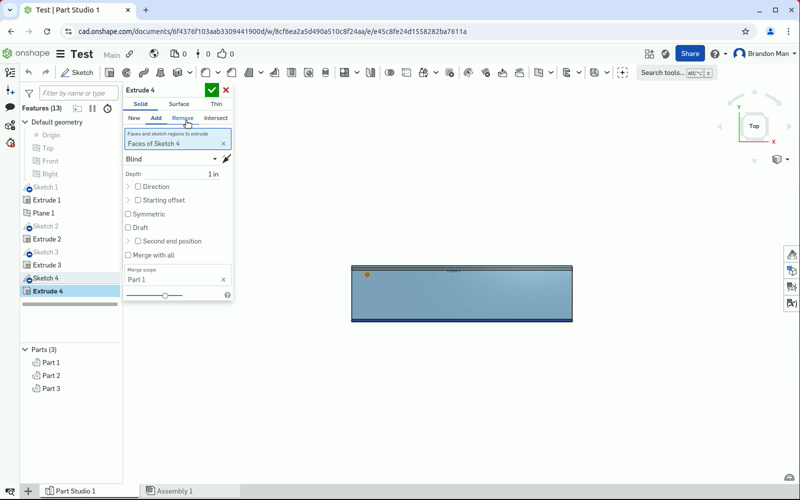
click(186, 120)
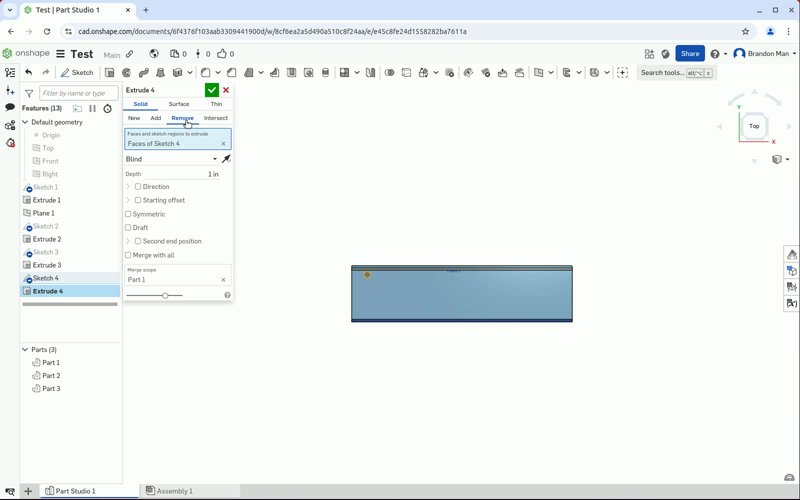
key(tab, 4)
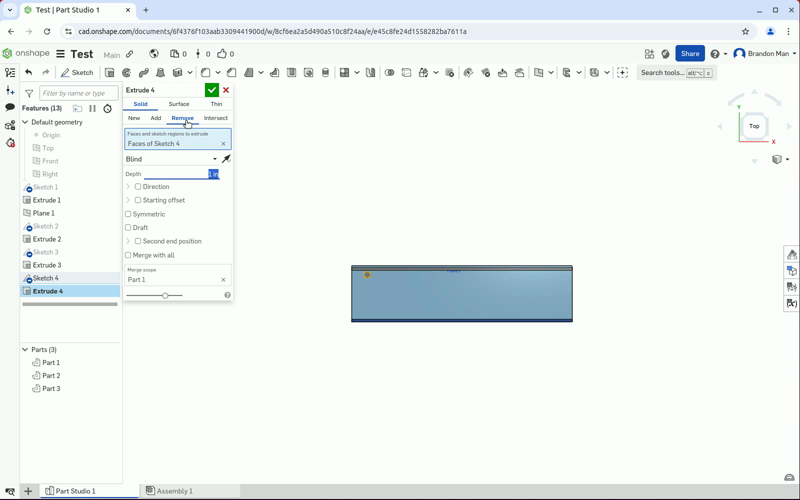
text(0.963)
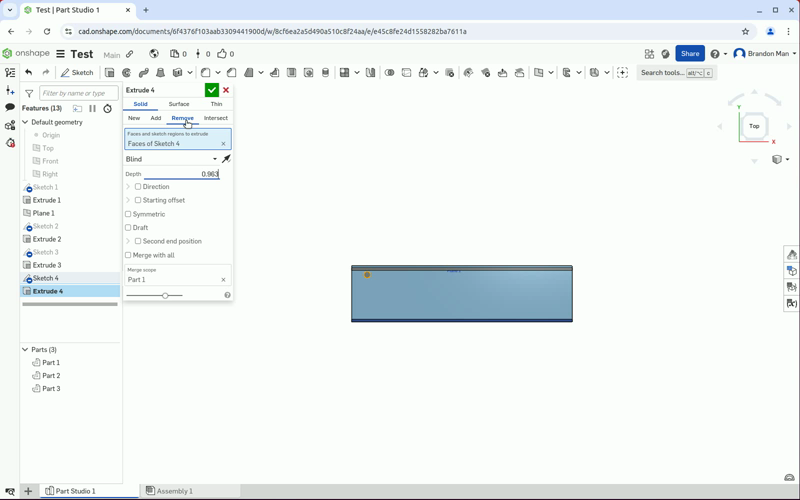
key(tab, 6)
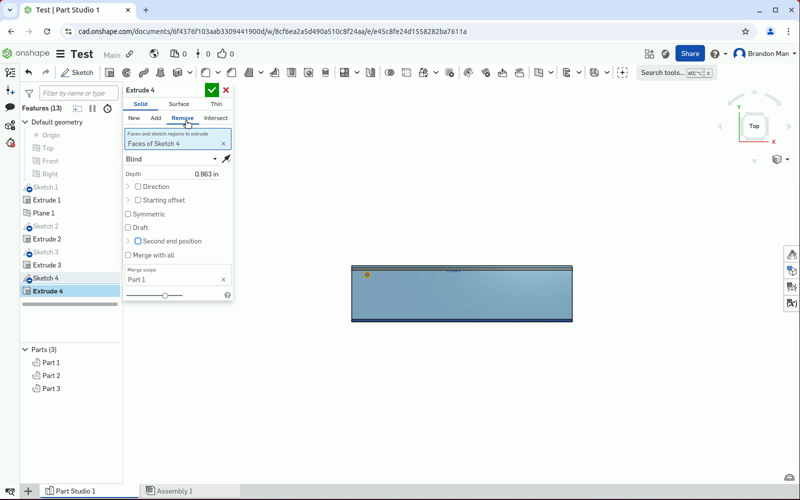
key(space)
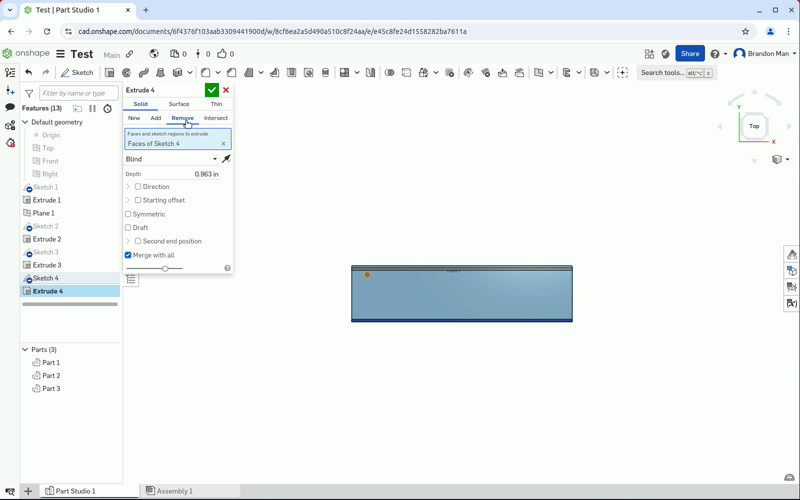
key(enter)
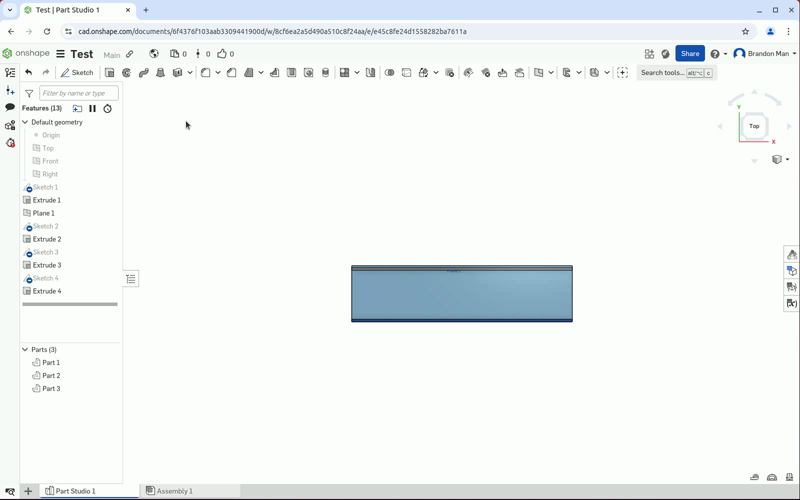
key(shift+h)
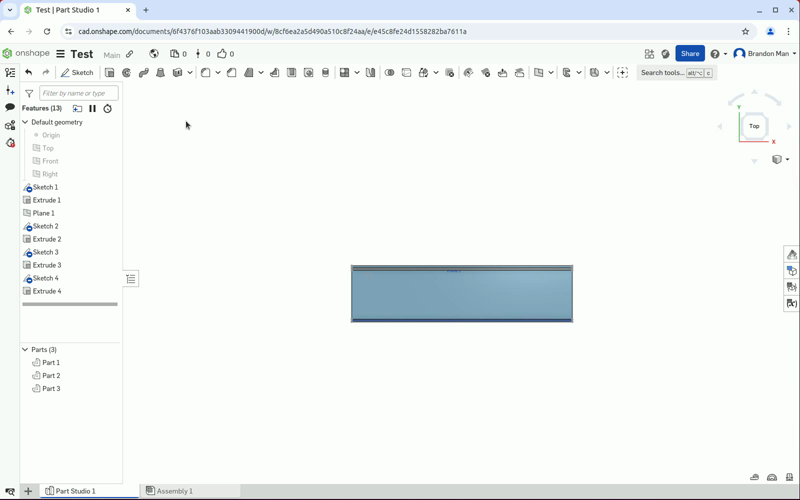
key(shift+h)
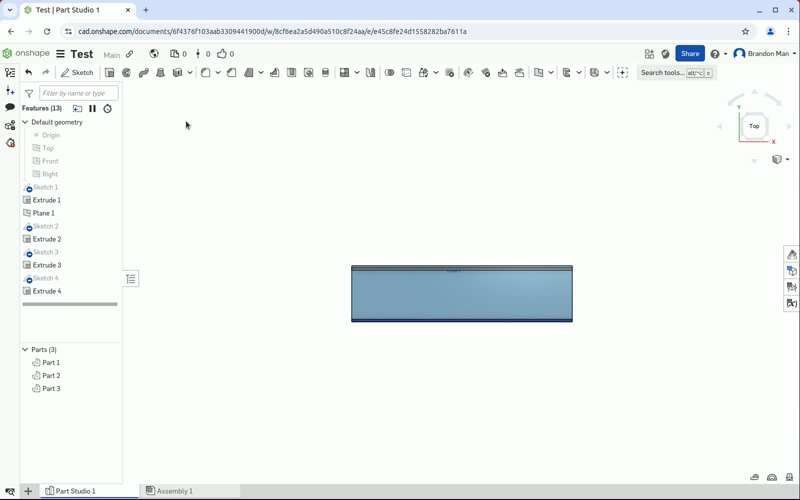
mouse_move(73, 189)
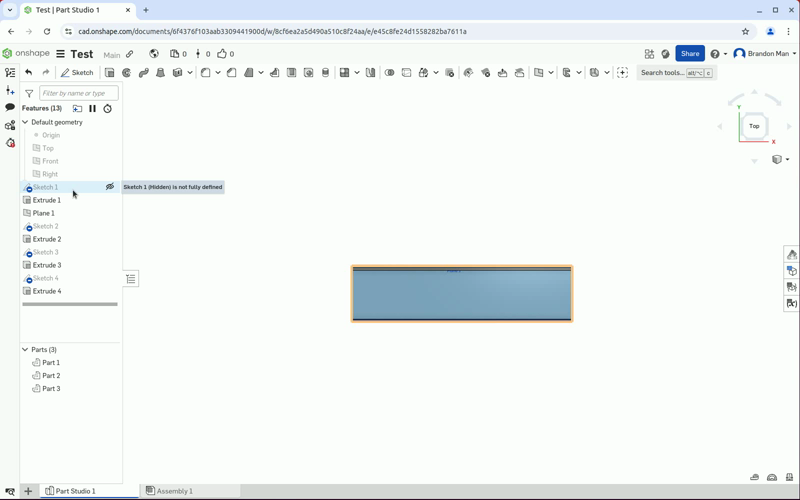
click(73, 189)
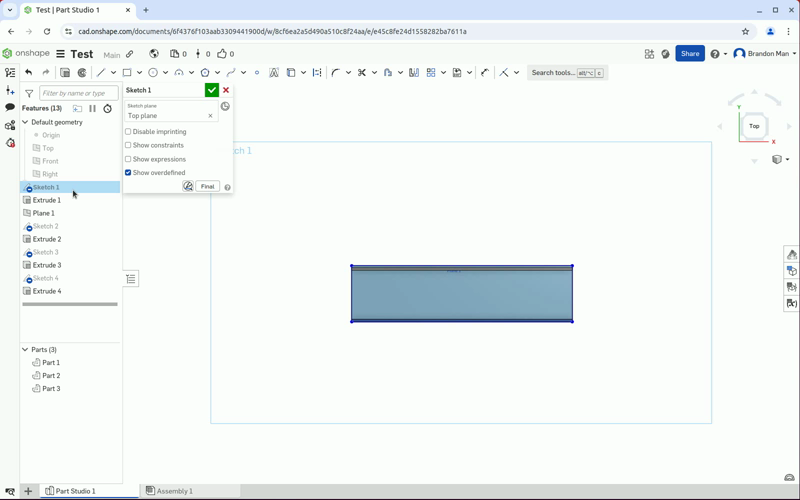
mouse_move(229, 92)
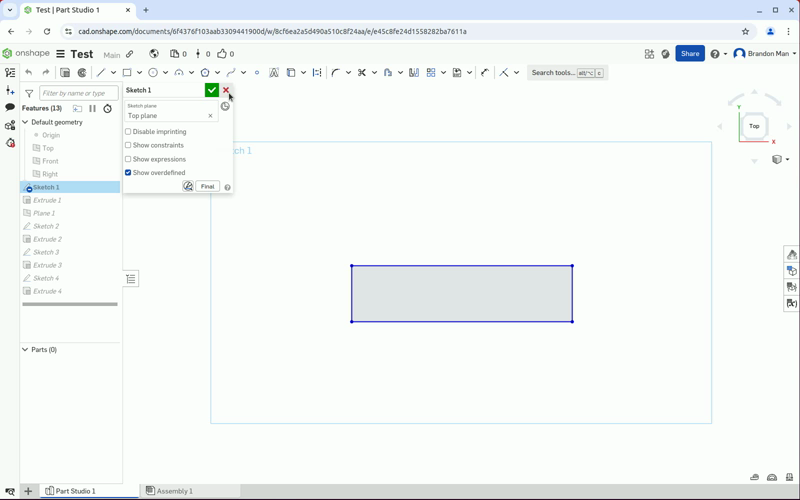
click(229, 92)
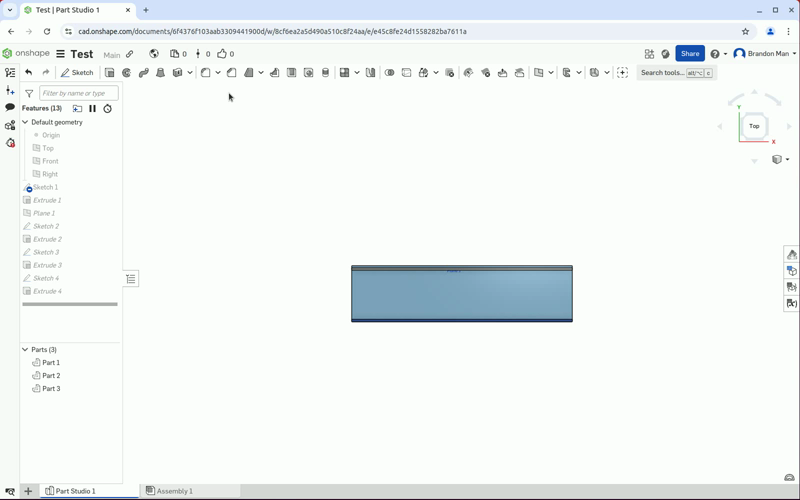
key(shift+s)
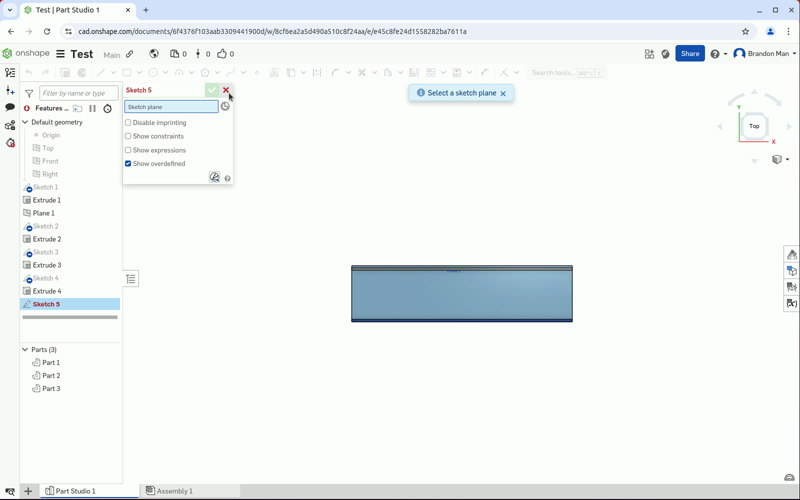
mouse_move(73, 215)
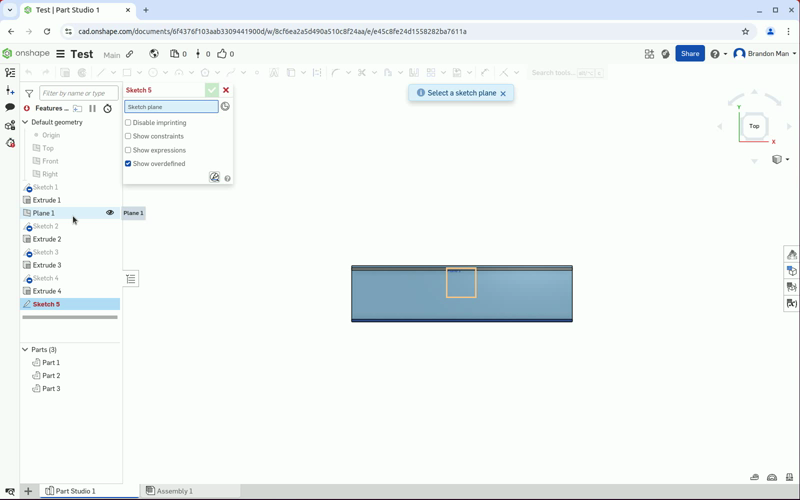
click(73, 215)
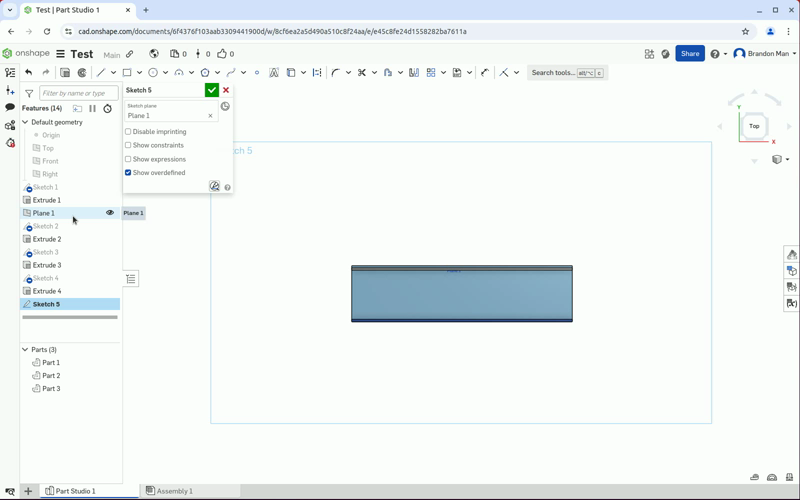
mouse_move(73, 352)
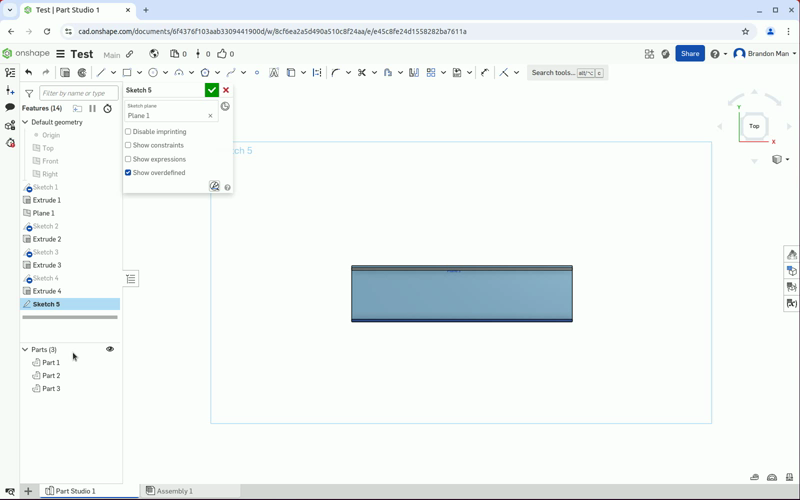
key(y)
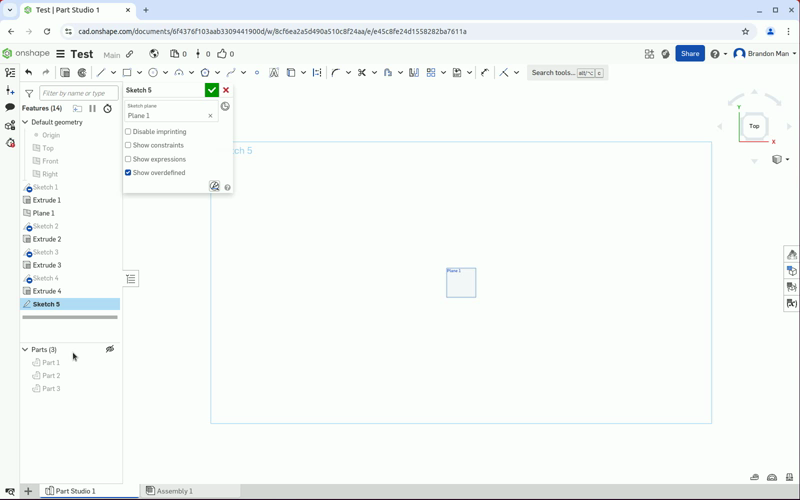
key(c)
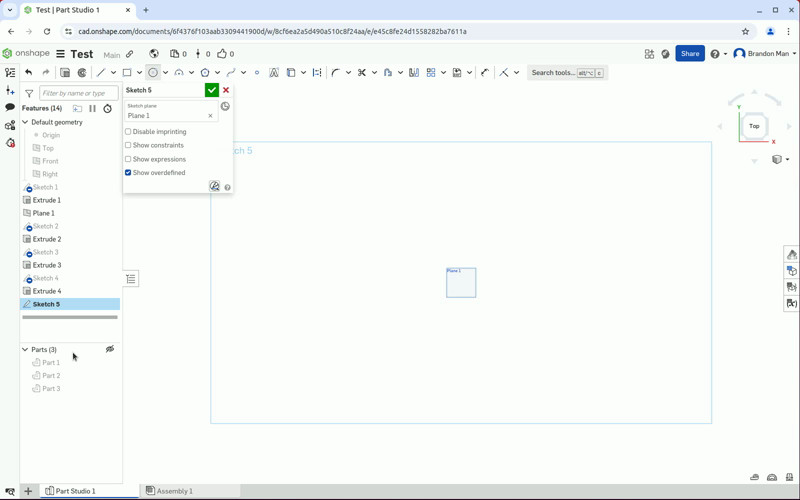
key_down(shift)
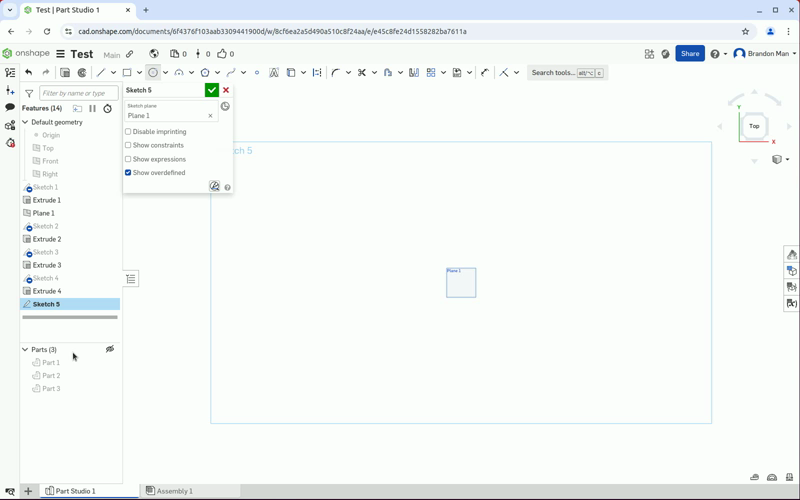
mouse_move(367, 313)
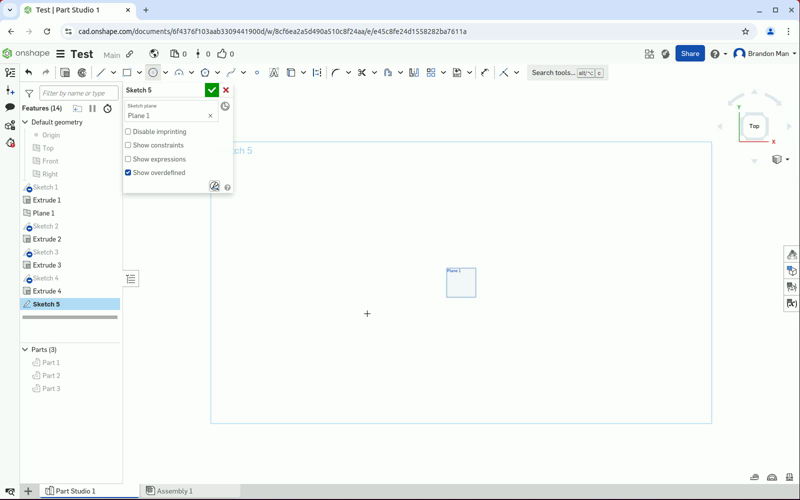
click(367, 313)
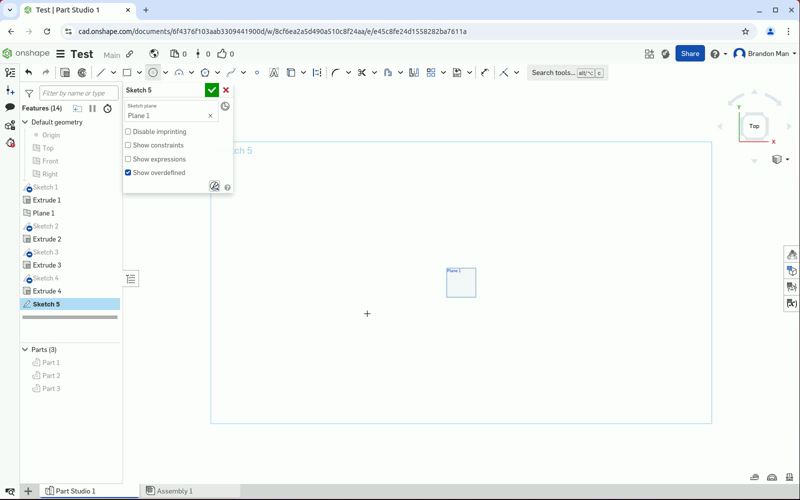
key_up(shift)
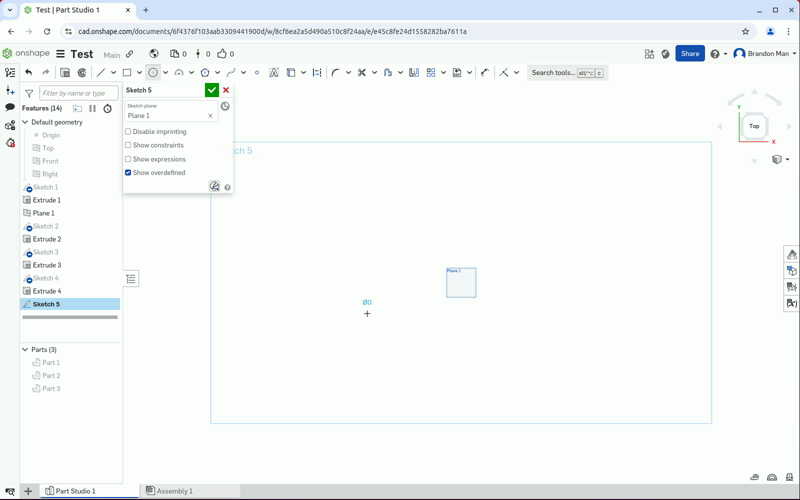
mouse_move(370, 313)
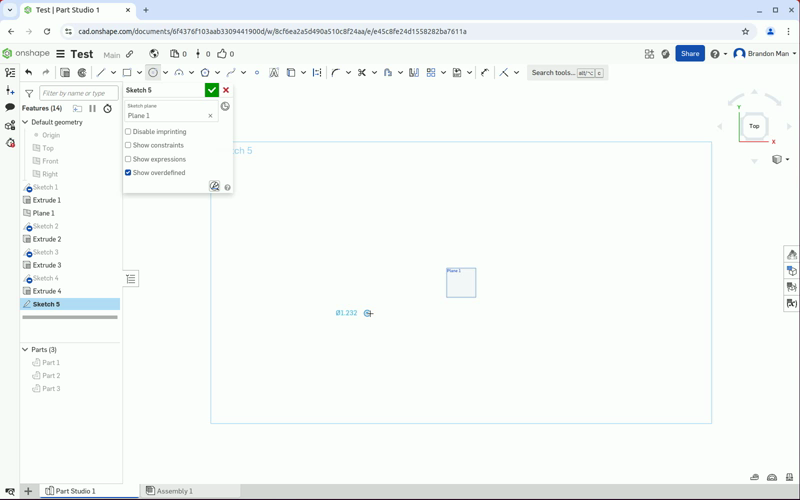
click(370, 313)
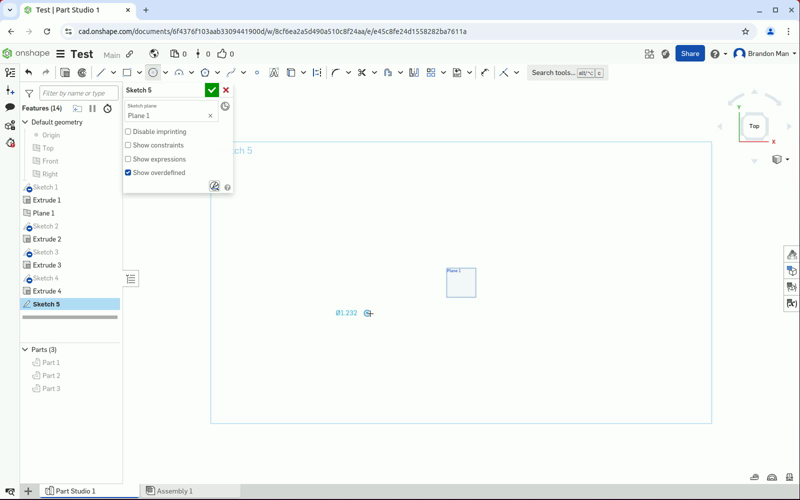
key(esc)
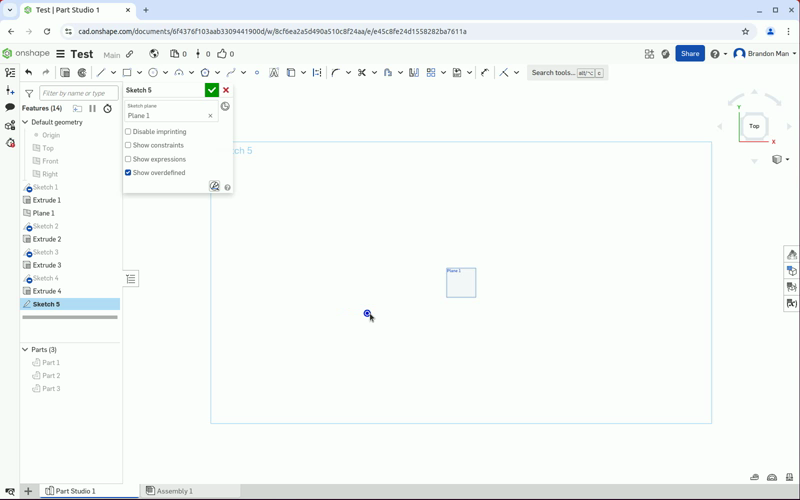
mouse_move(367, 311)
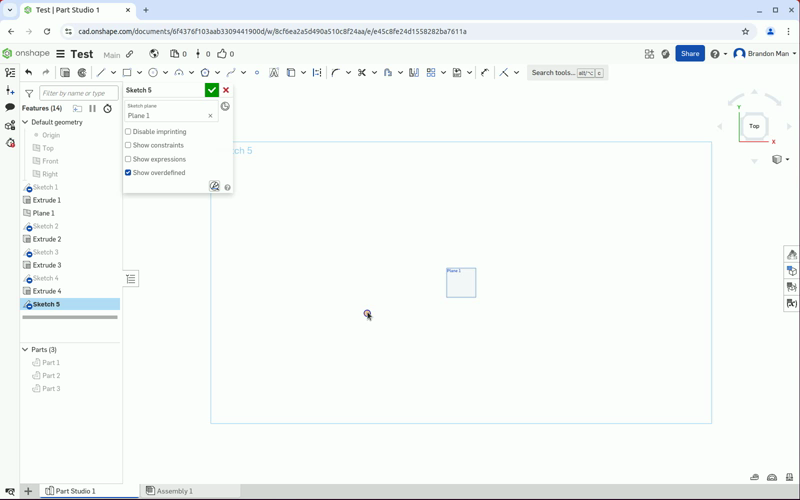
scroll(6)
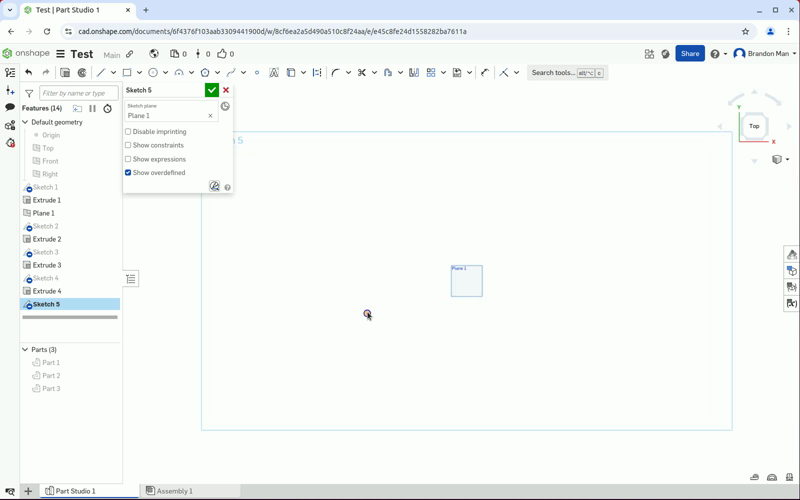
scroll(6)
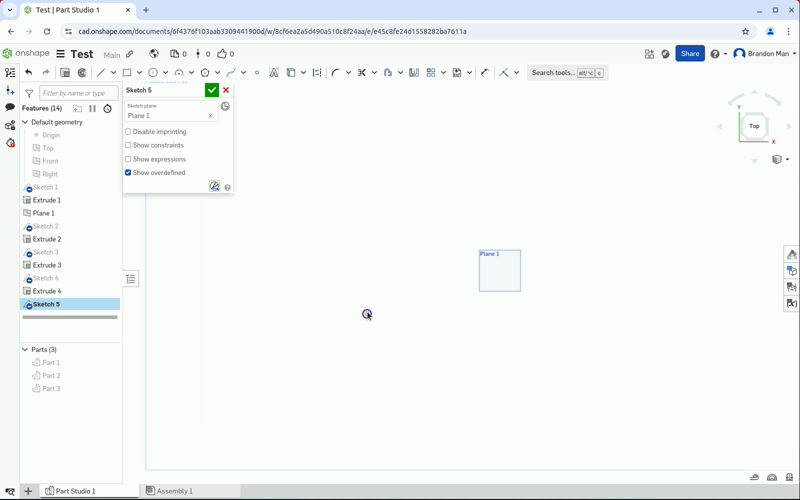
scroll(6)
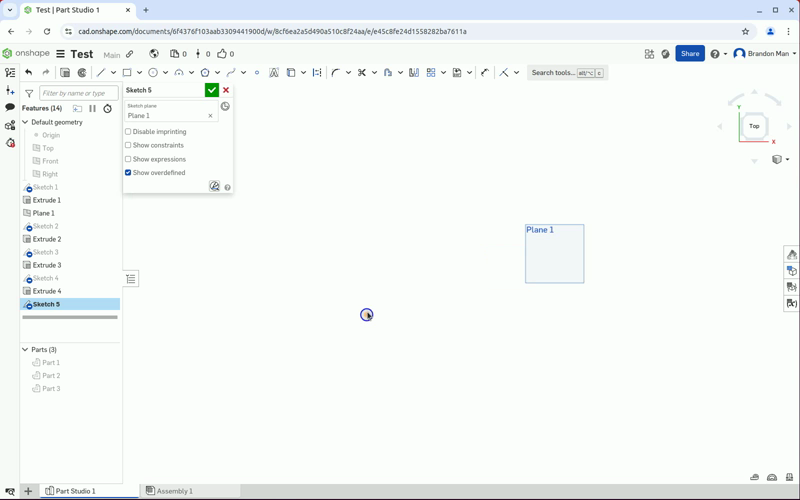
scroll(6)
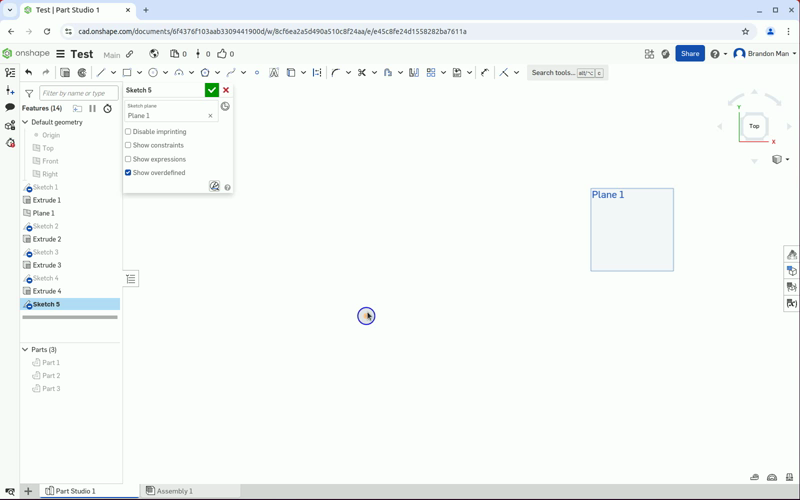
scroll(6)
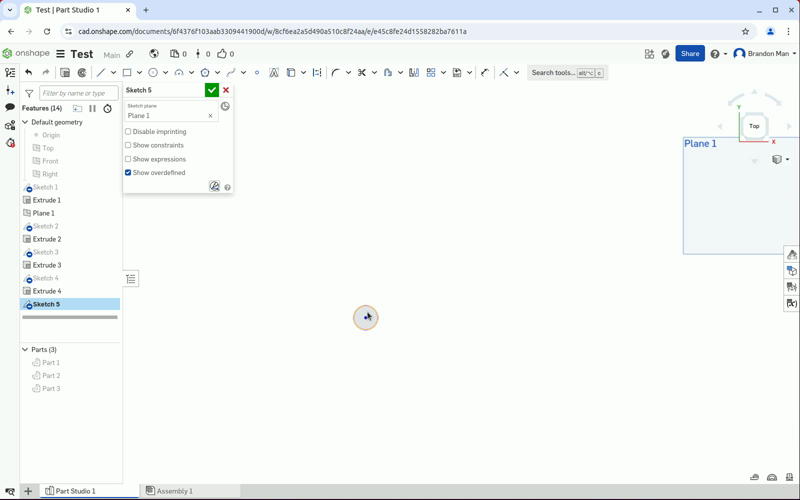
scroll(6)
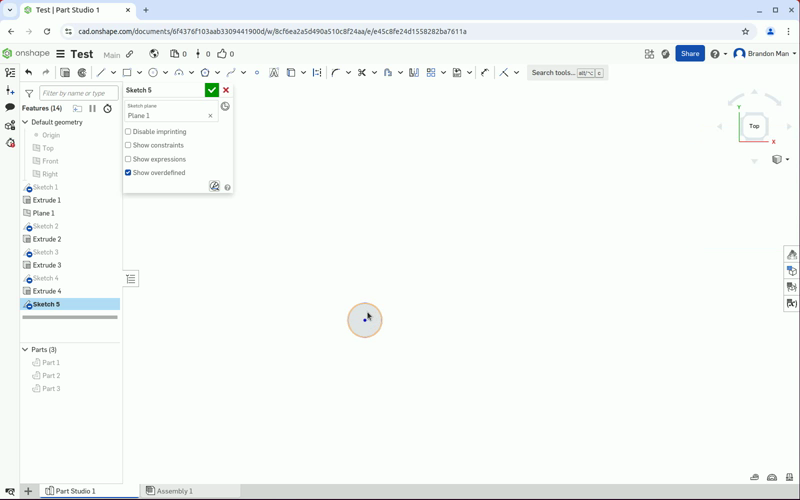
scroll(6)
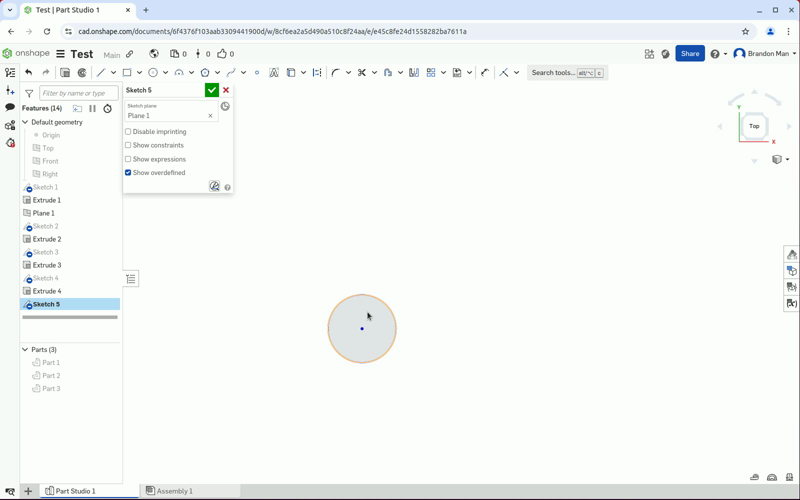
click(367, 311)
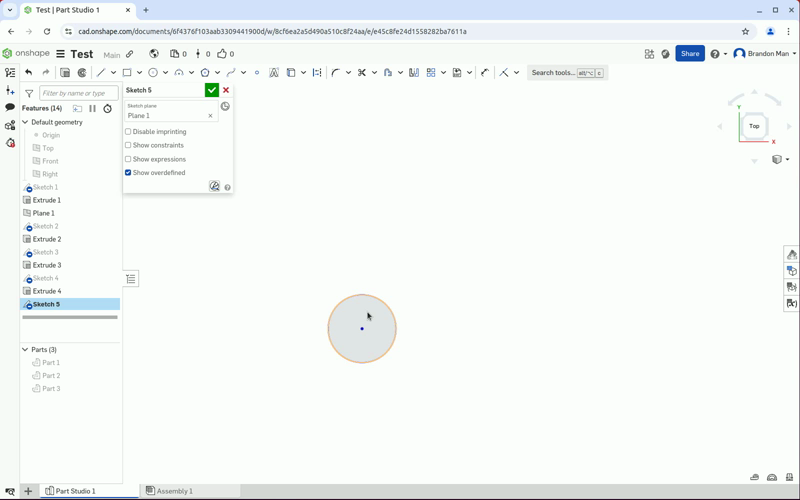
scroll(-6)
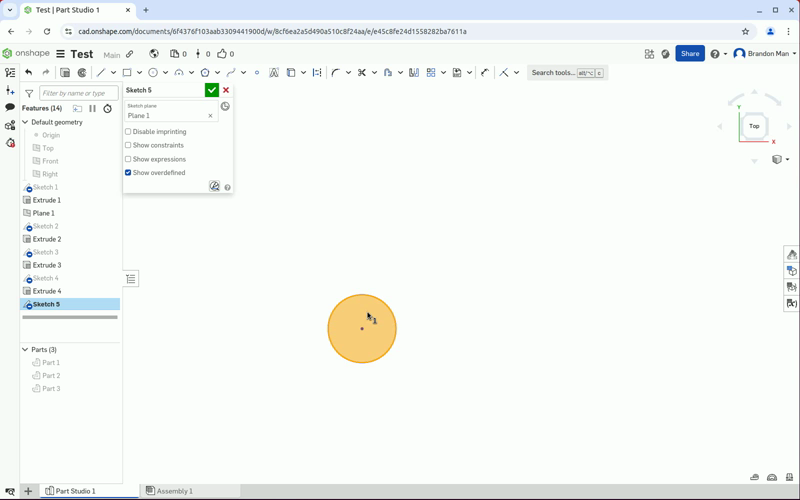
scroll(-6)
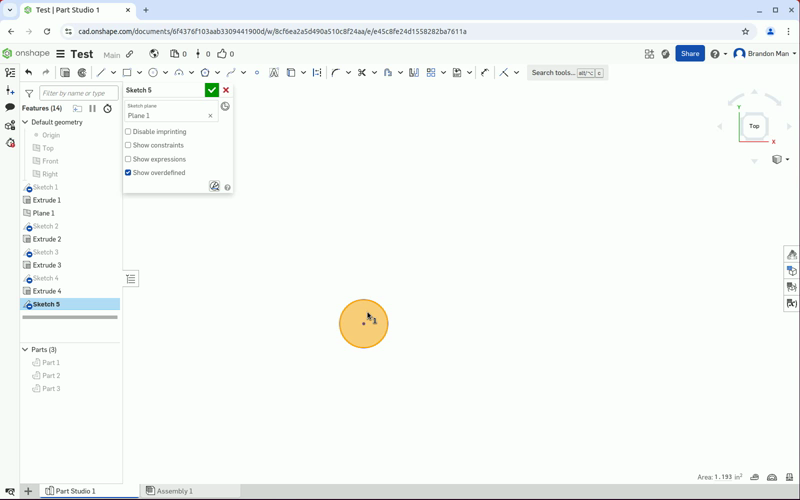
scroll(-6)
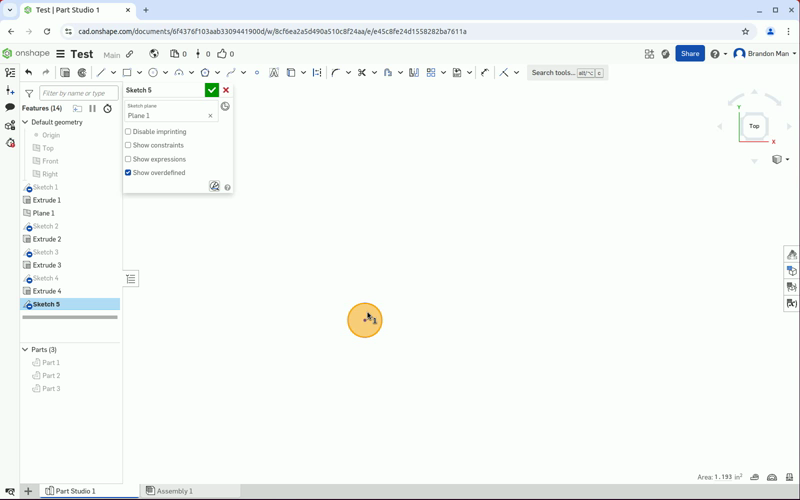
scroll(-6)
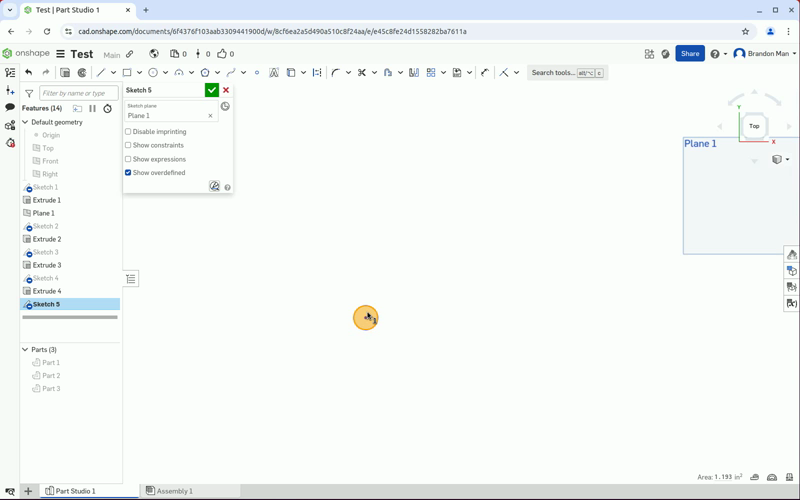
scroll(-6)
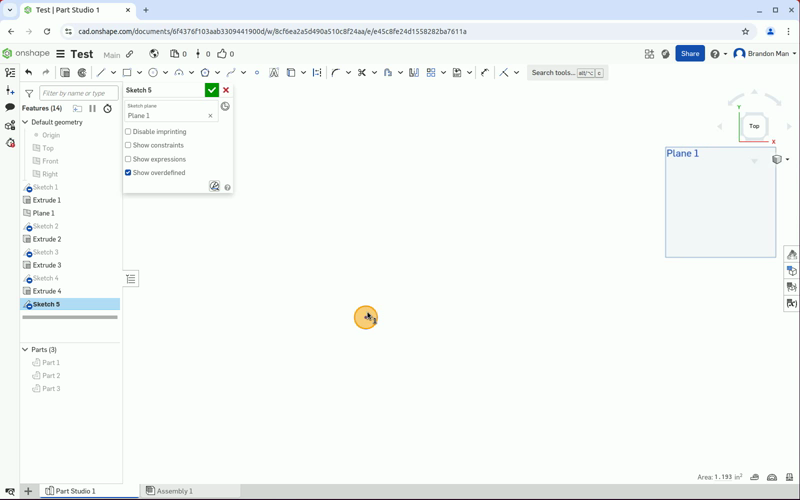
scroll(-6)
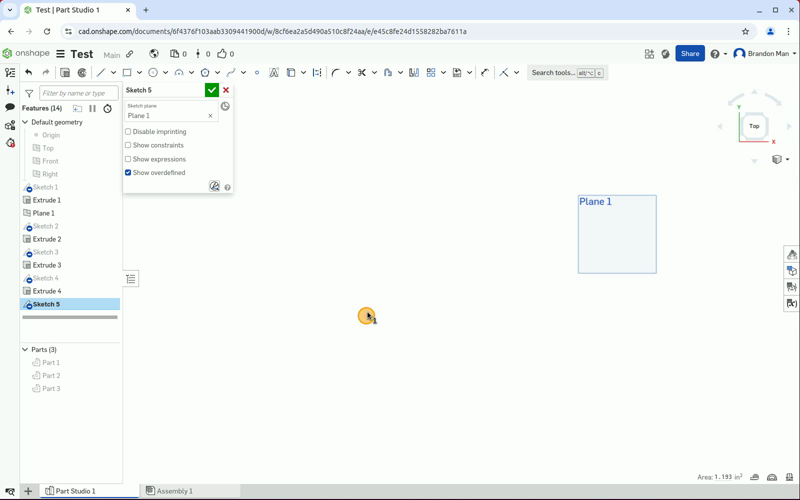
scroll(-6)
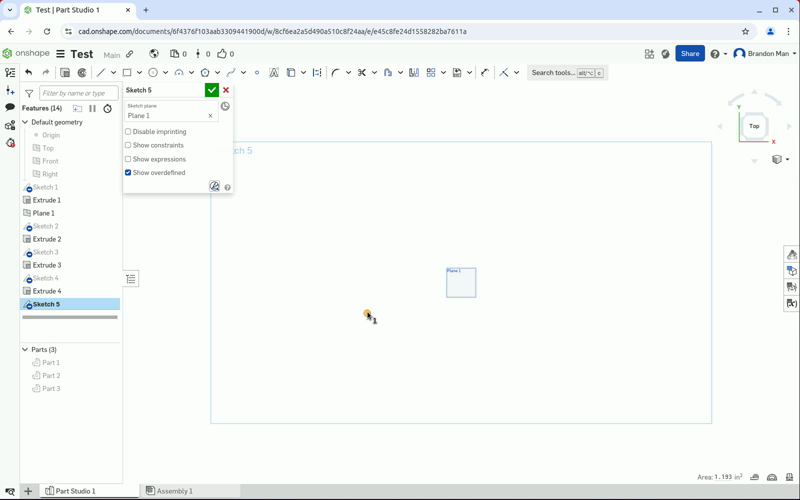
mouse_move(73, 352)
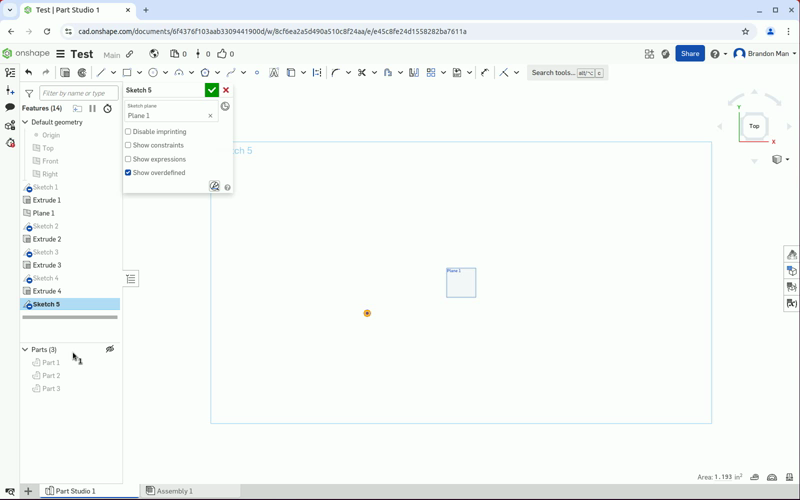
key(shift+y)
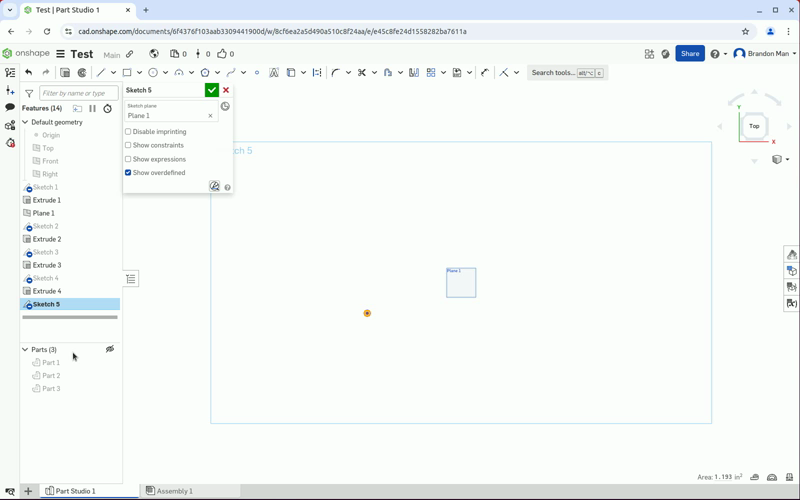
key(shift+e)
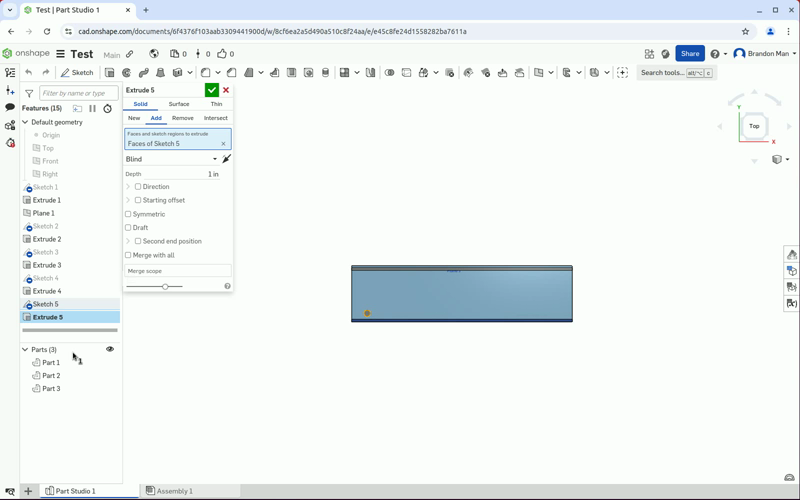
mouse_move(143, 106)
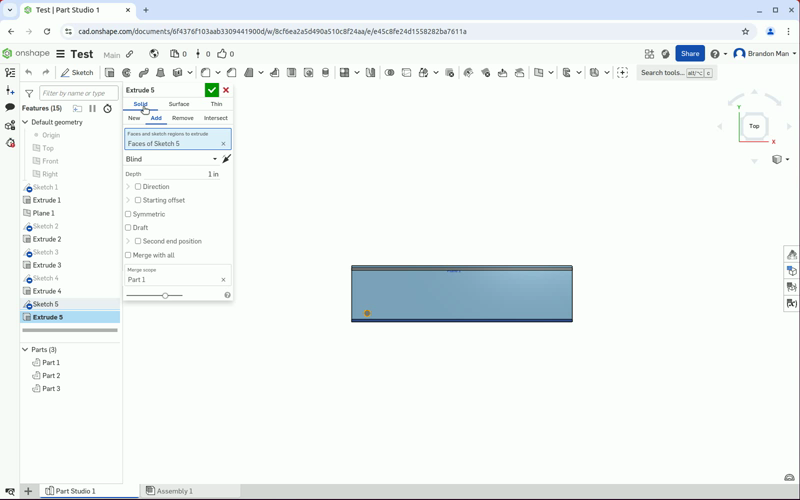
click(143, 106)
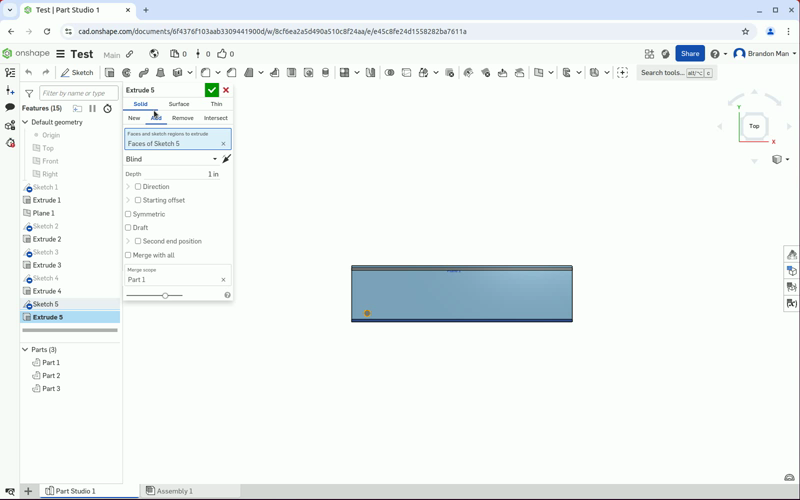
mouse_move(186, 120)
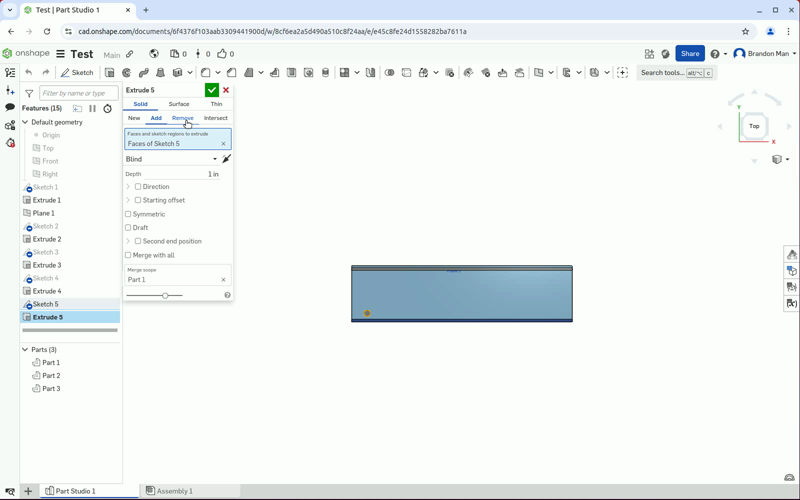
click(186, 120)
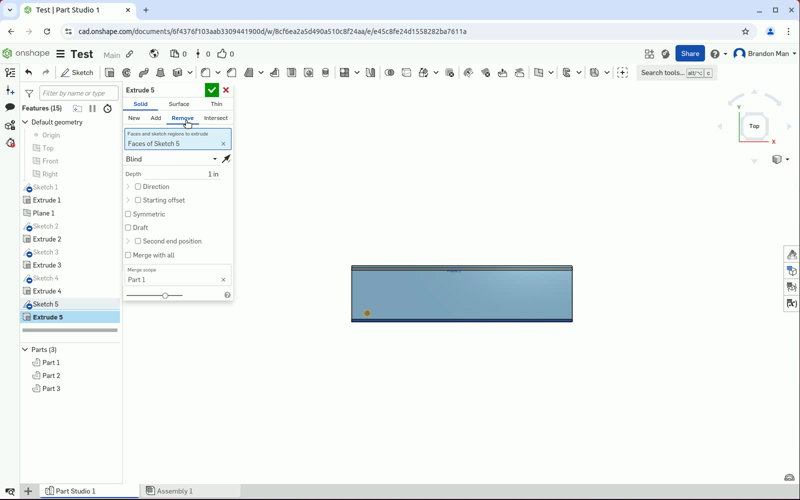
key(tab, 4)
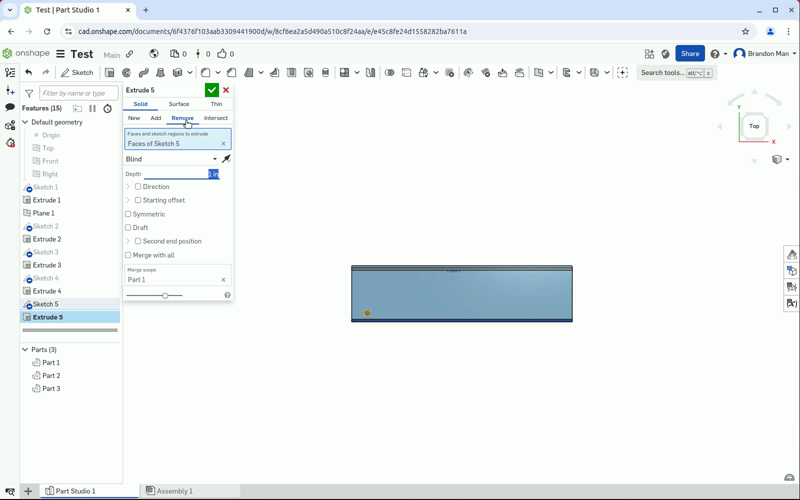
text(0.963)
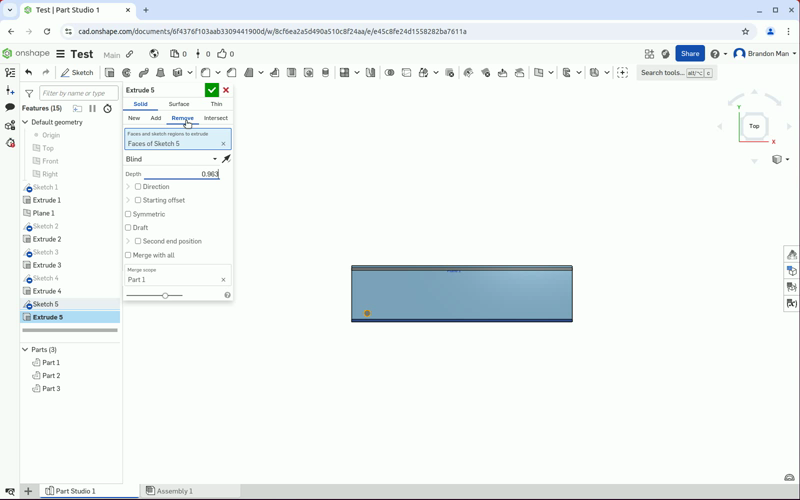
key(tab, 6)
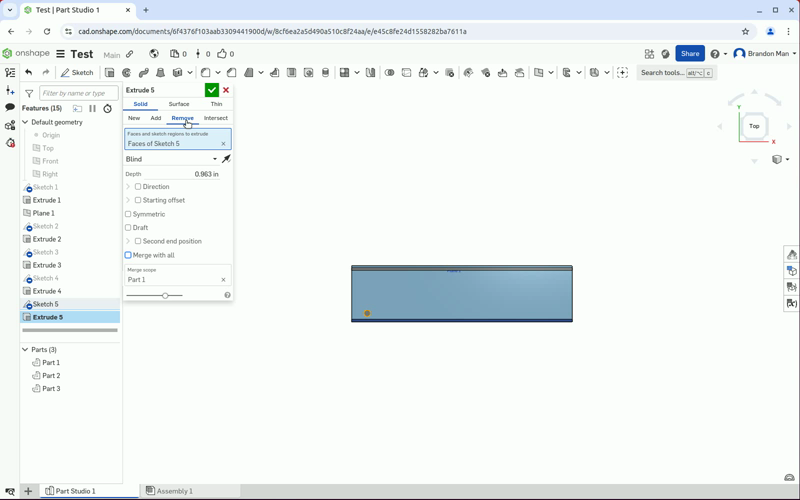
key(space)
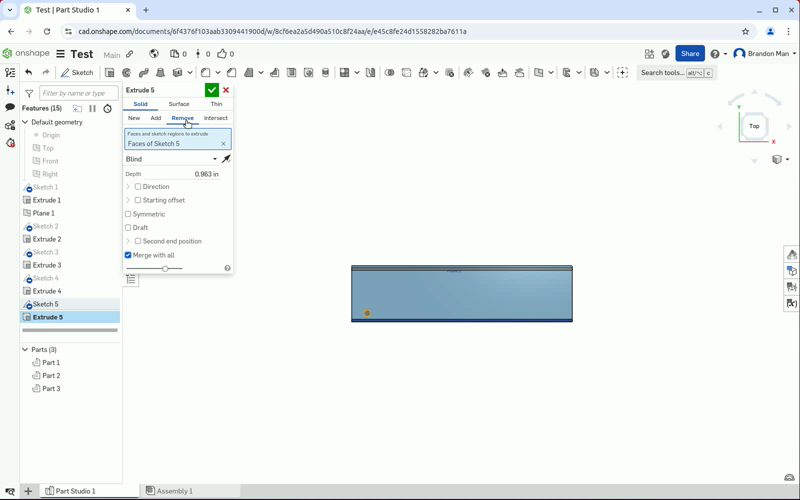
key(enter)
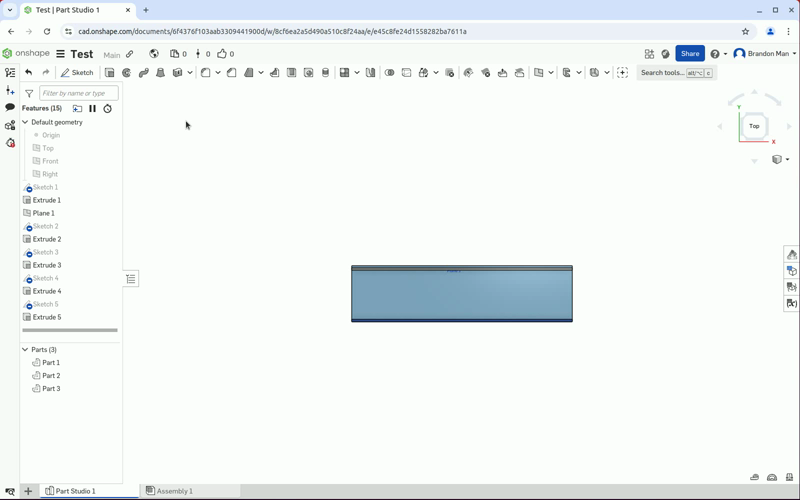
key(shift+h)
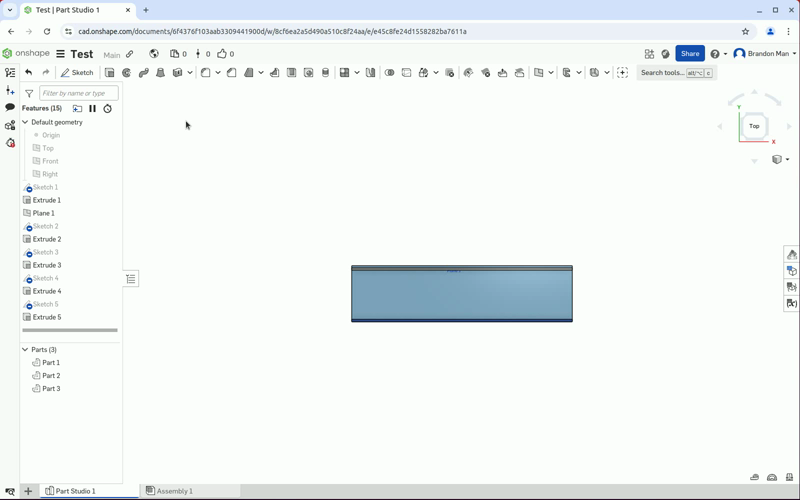
key(shift+h)
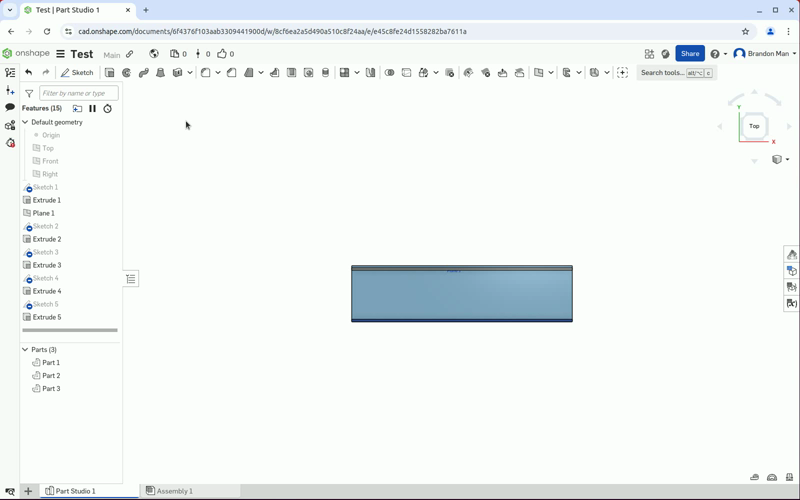
mouse_move(73, 189)
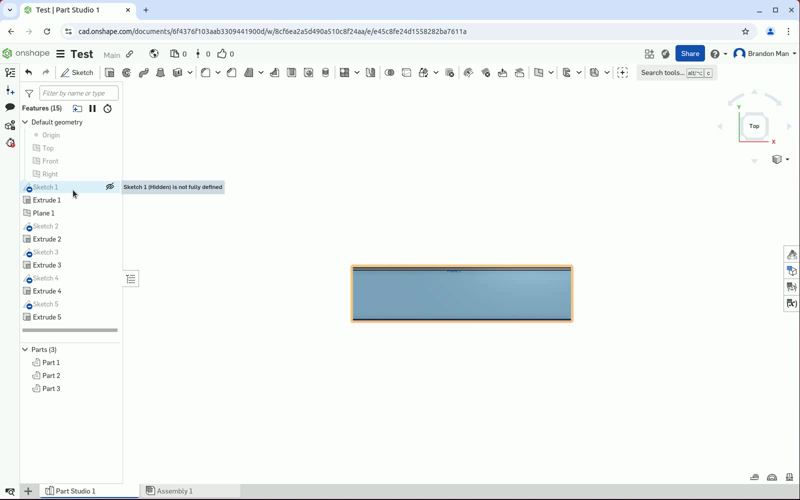
click(73, 189)
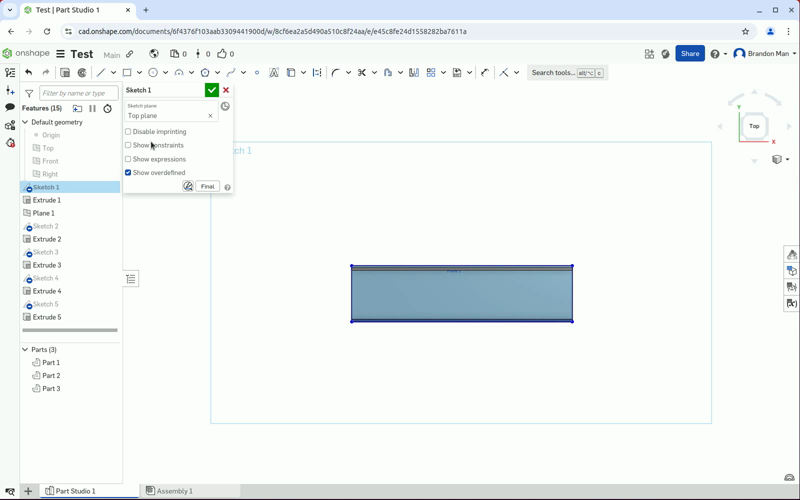
mouse_move(229, 92)
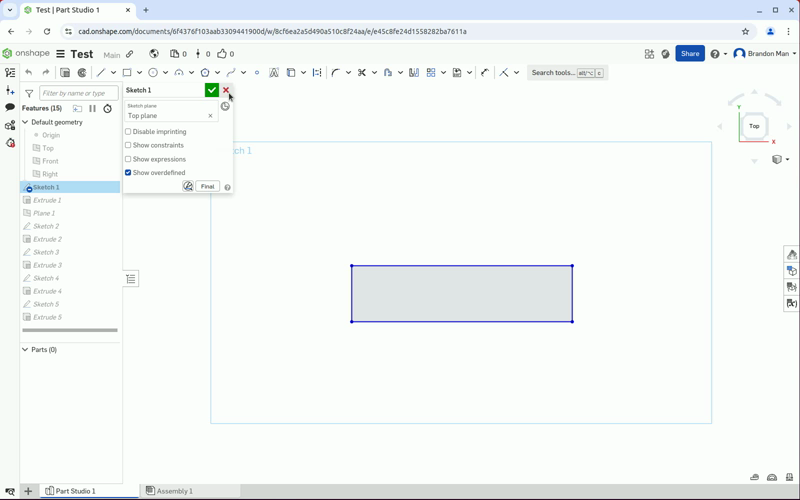
click(229, 92)
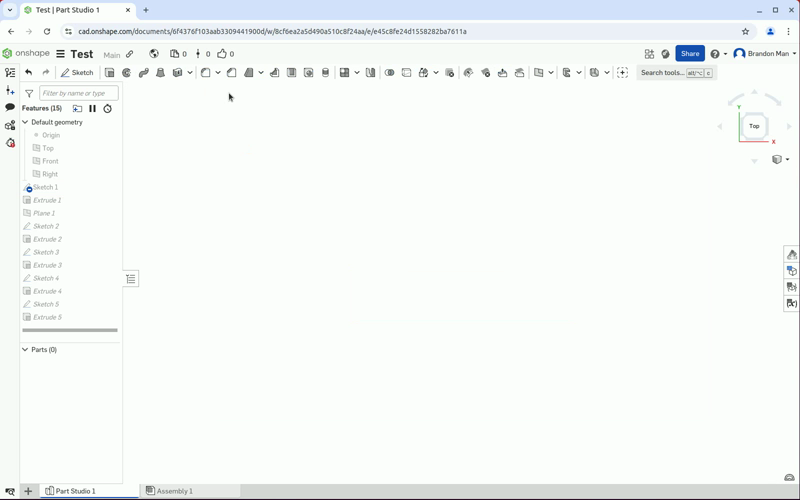
key(shift+s)
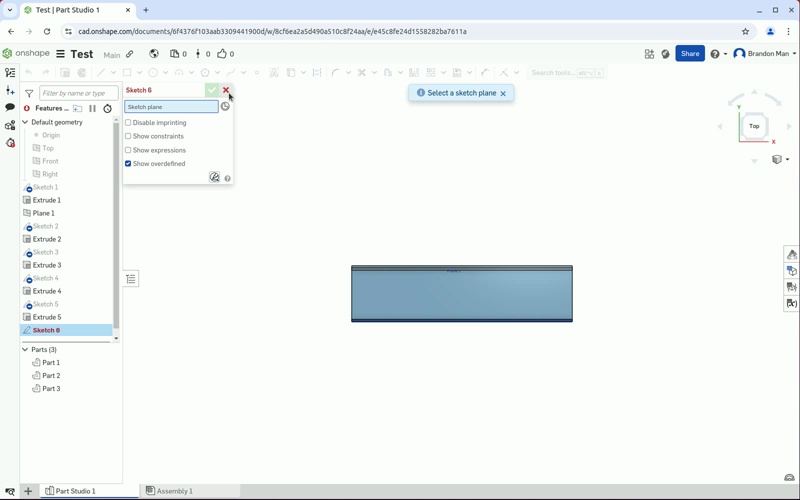
mouse_move(69, 215)
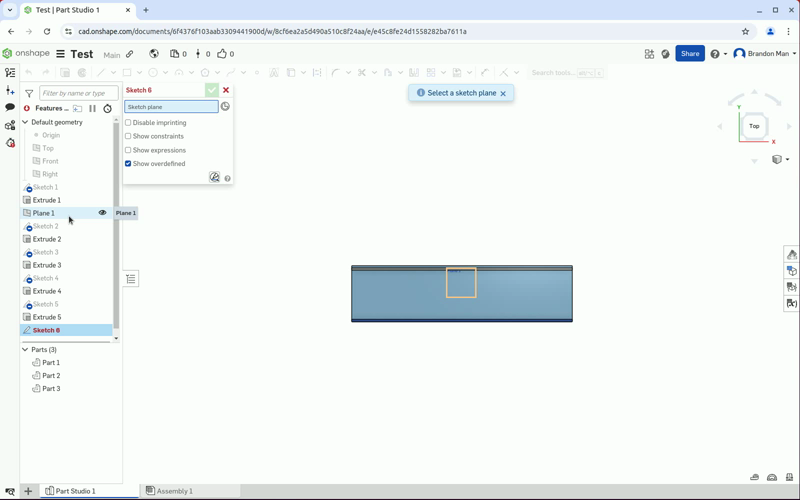
click(69, 215)
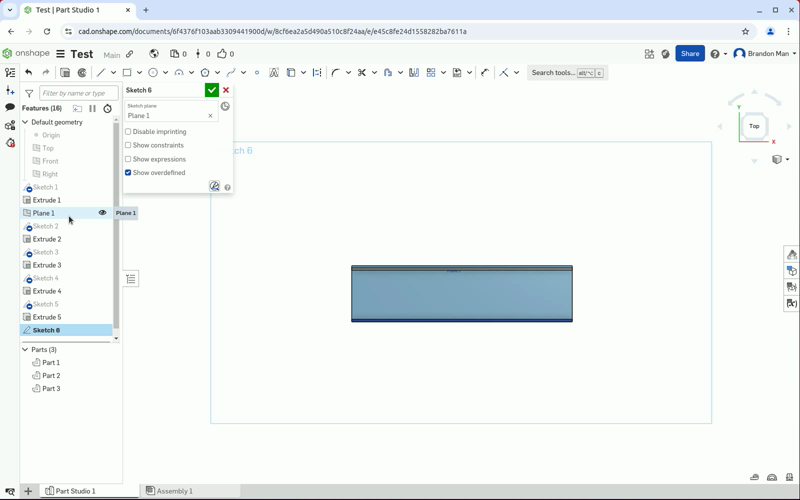
mouse_move(73, 352)
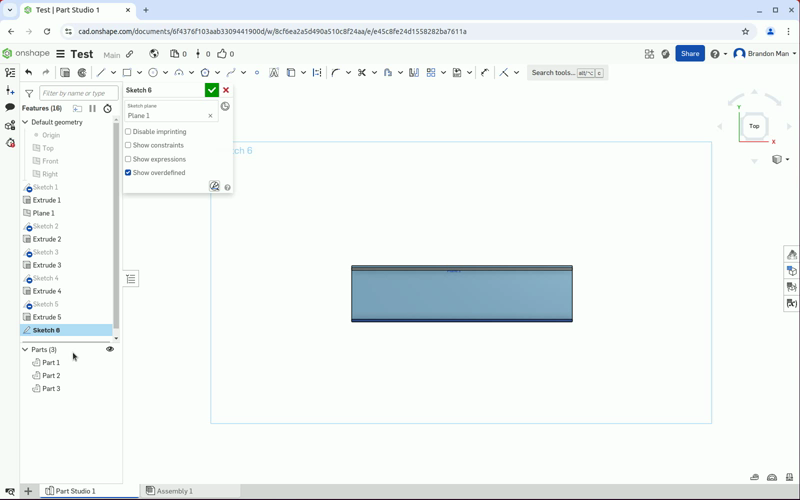
key(y)
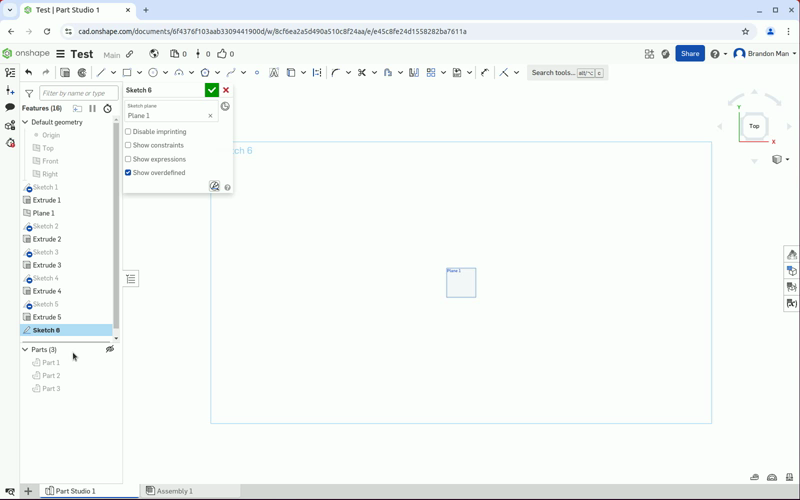
key(c)
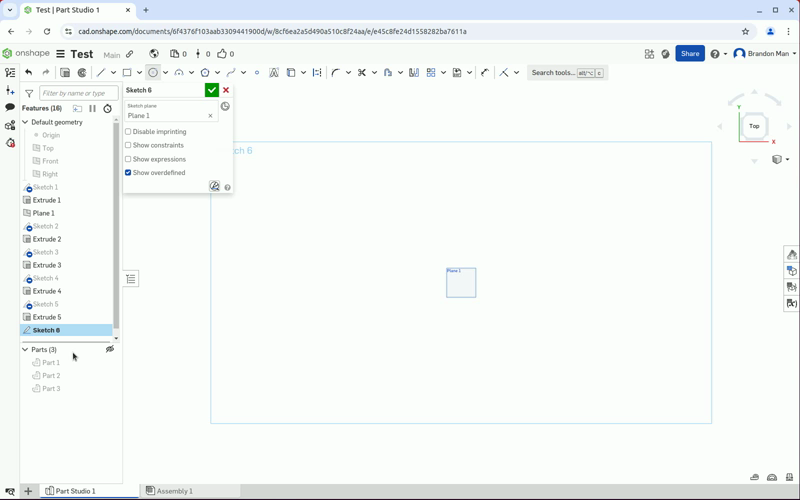
key_down(shift)
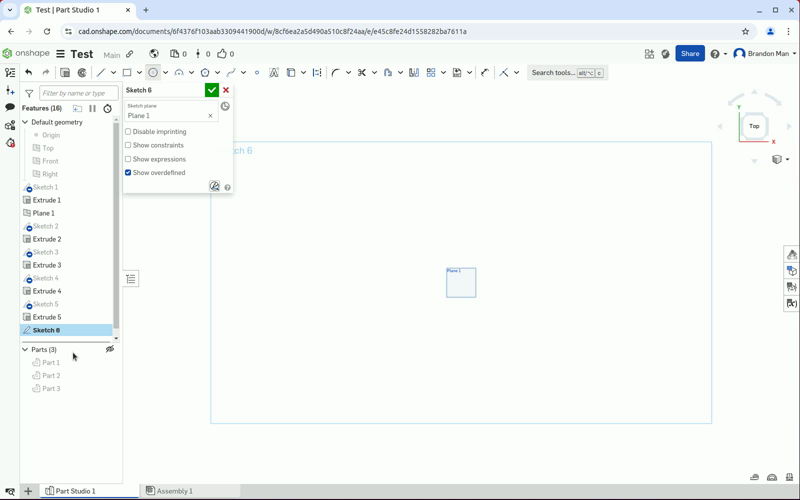
mouse_move(449, 274)
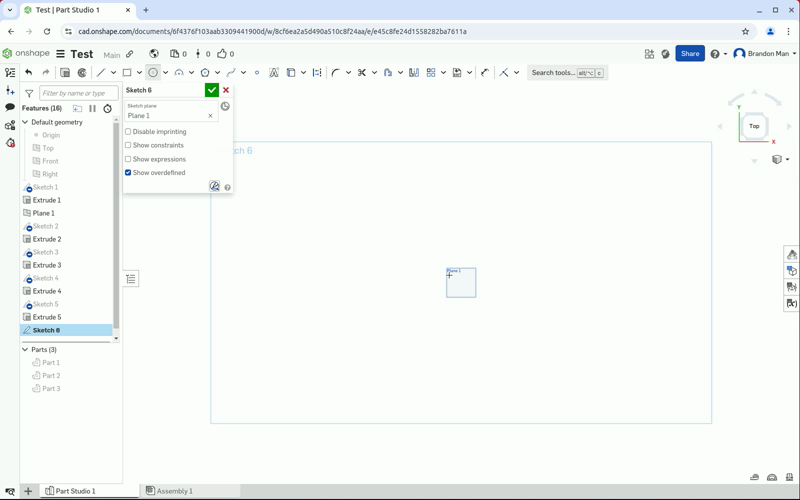
click(449, 274)
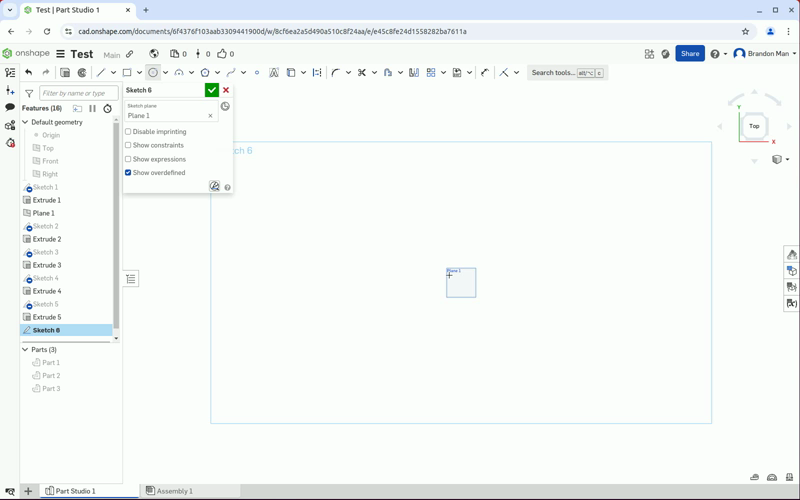
key_up(shift)
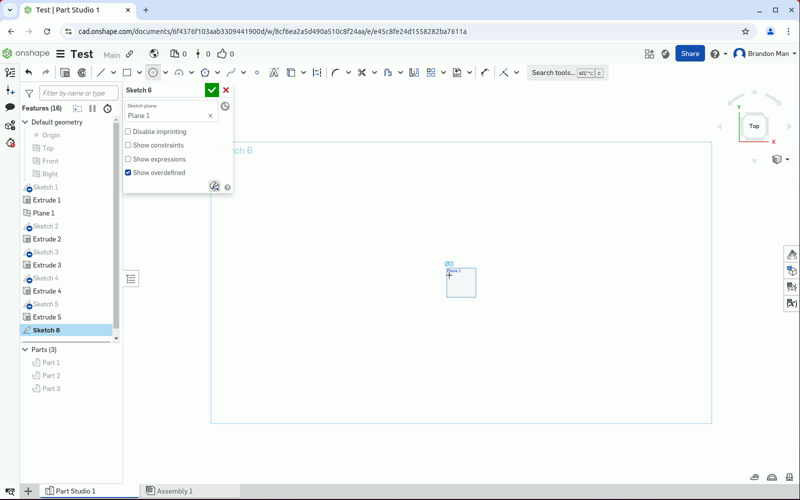
mouse_move(452, 274)
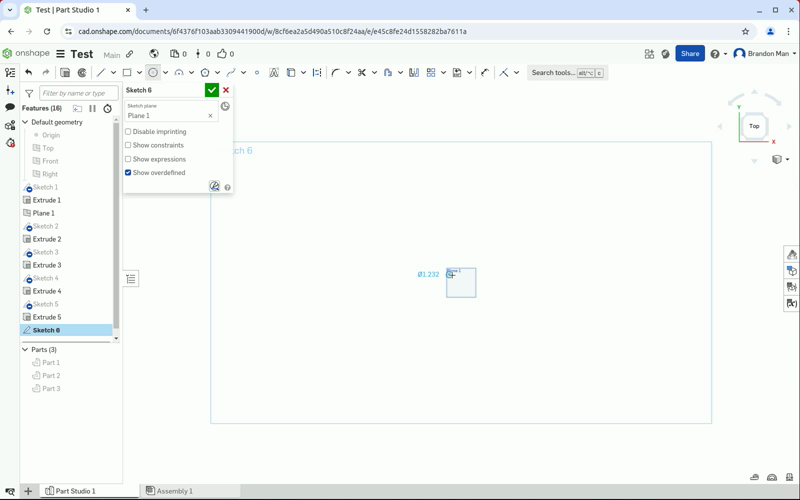
click(452, 274)
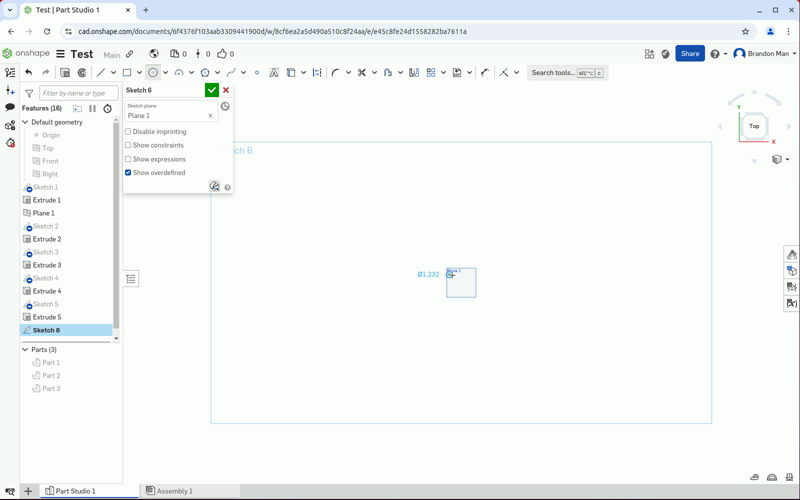
key(esc)
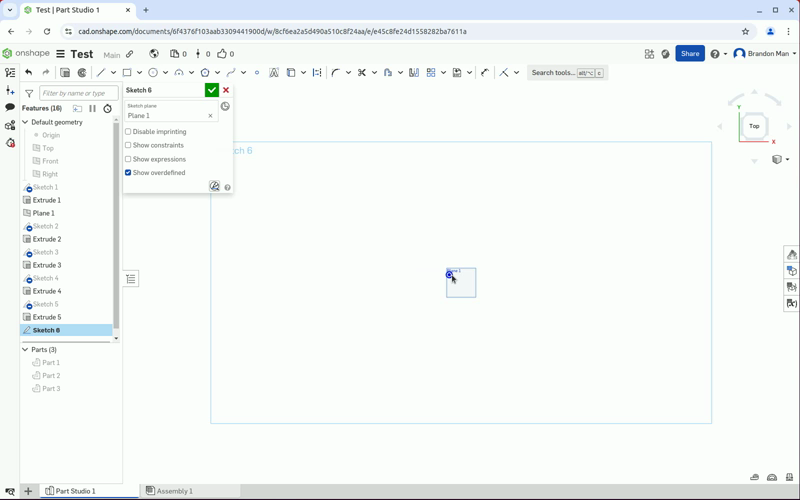
mouse_move(450, 276)
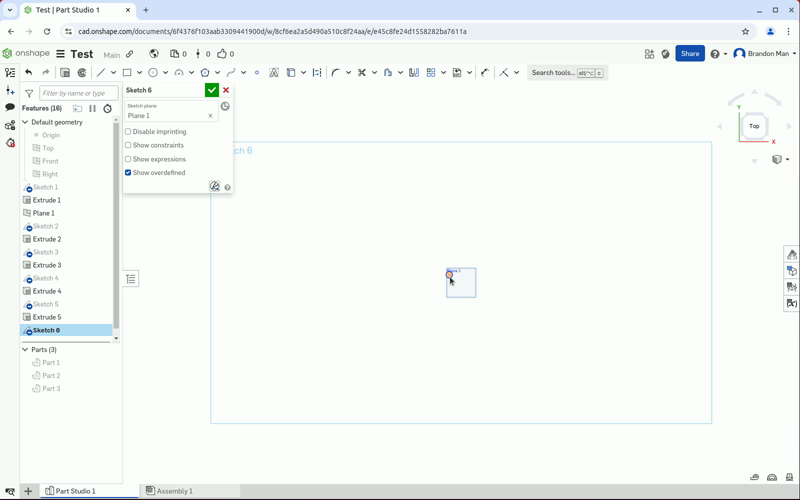
scroll(6)
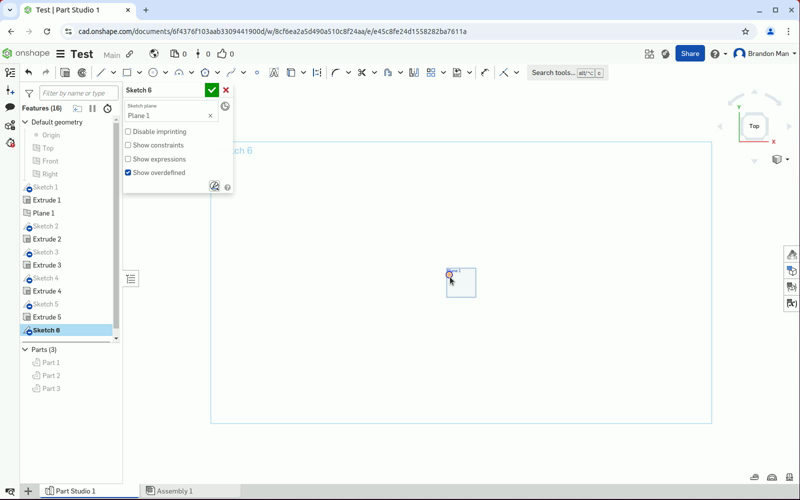
scroll(6)
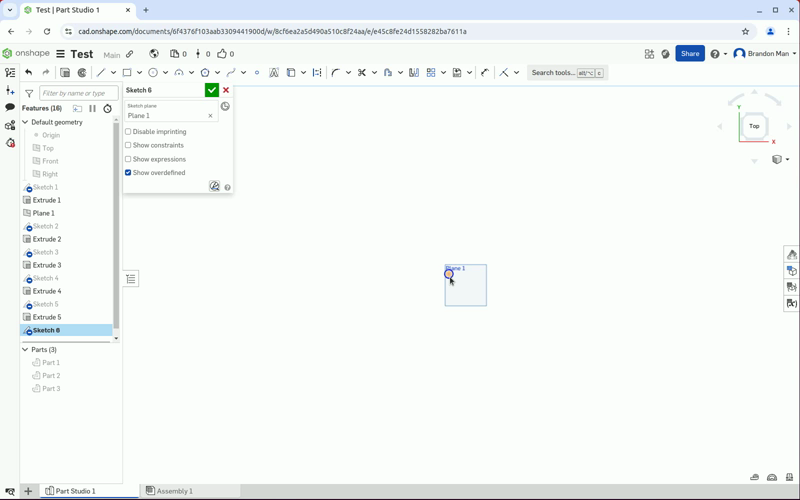
scroll(6)
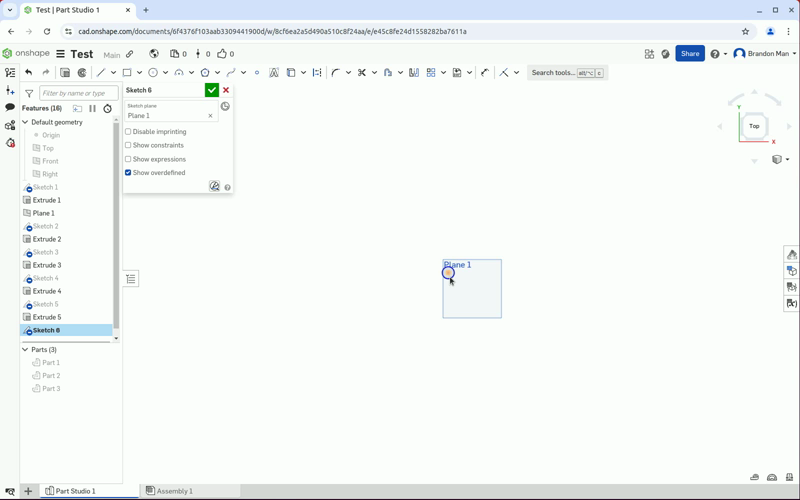
scroll(6)
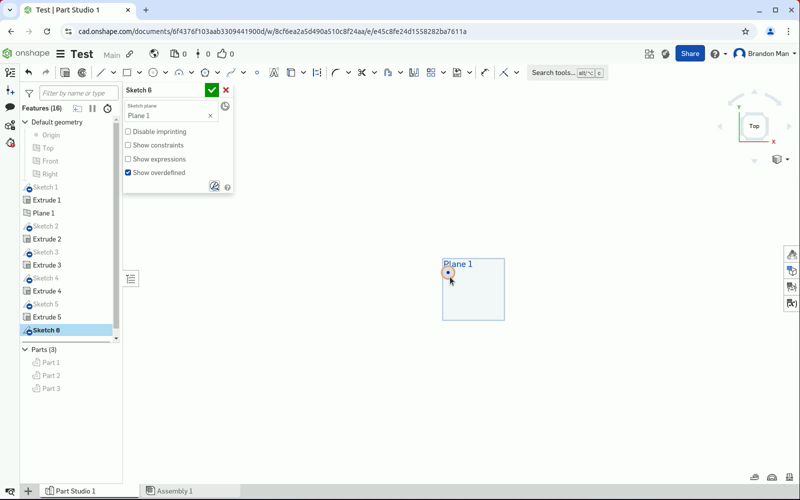
scroll(6)
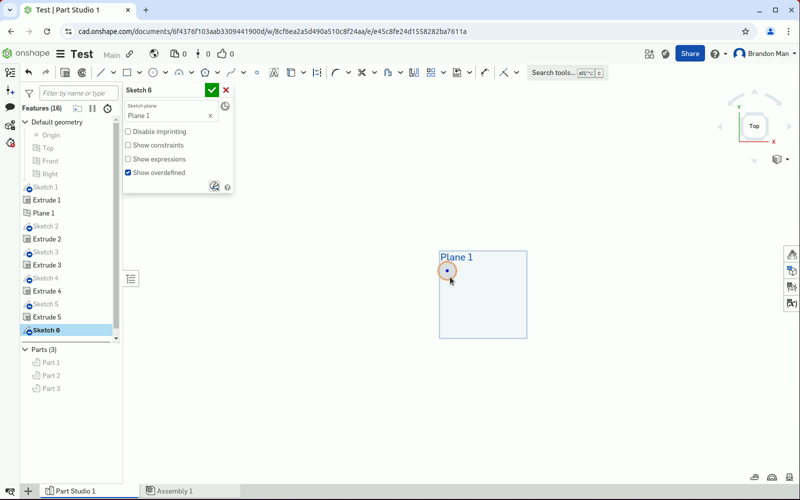
scroll(6)
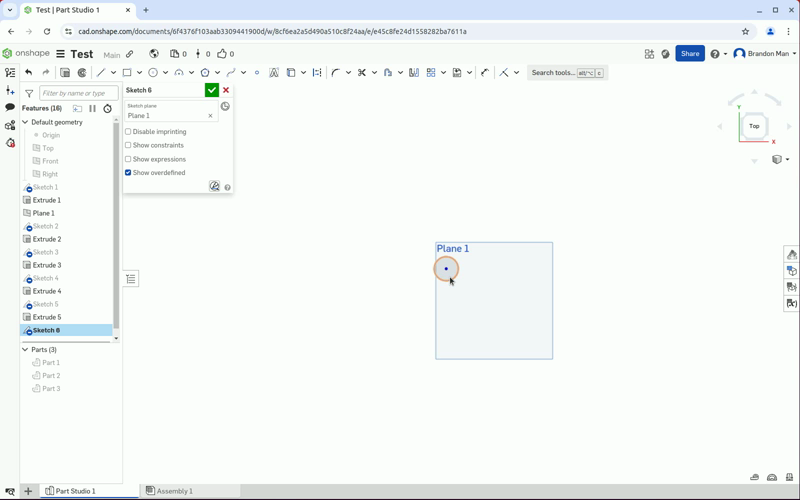
scroll(6)
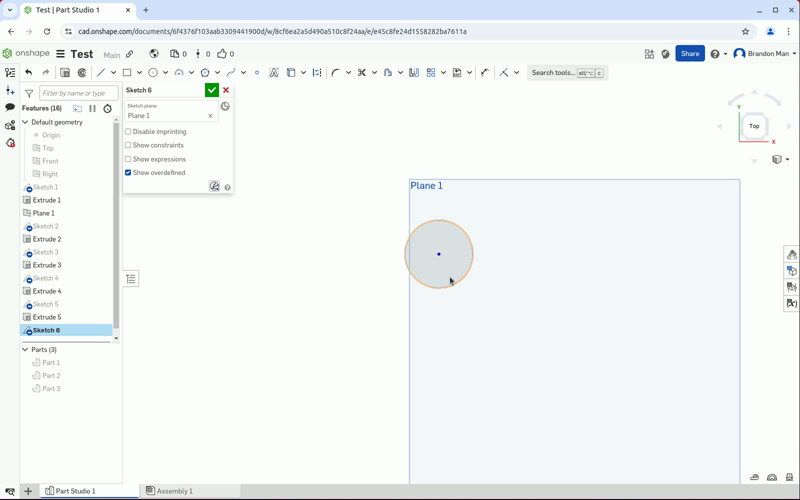
click(450, 276)
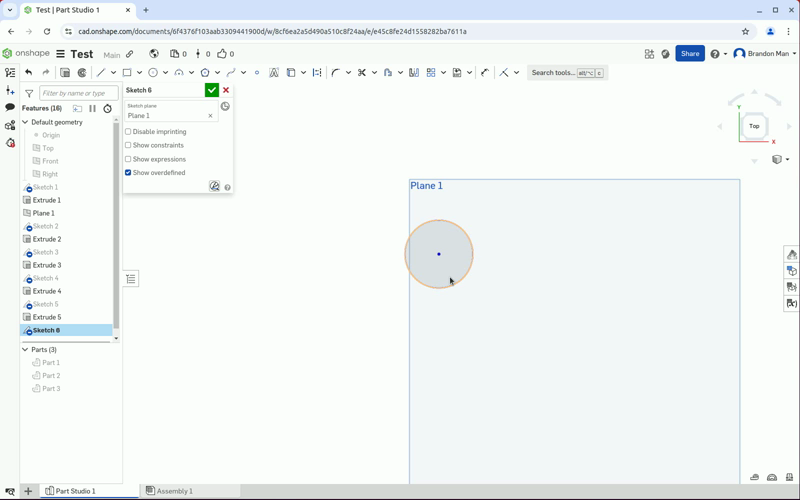
scroll(-6)
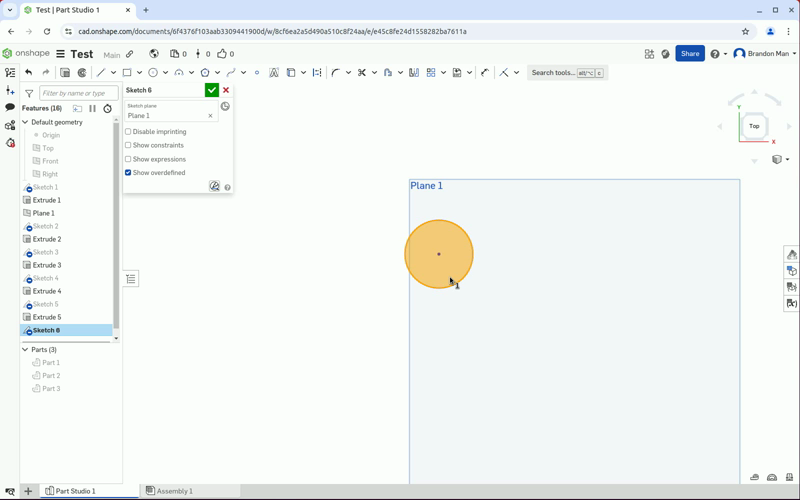
scroll(-6)
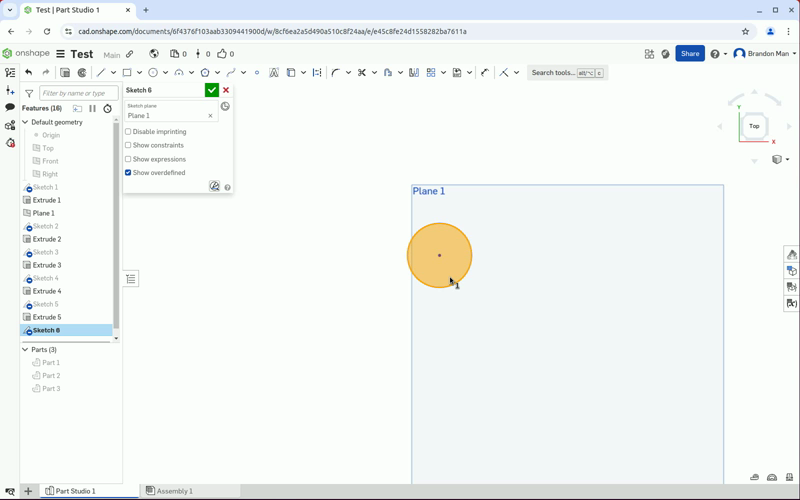
scroll(-6)
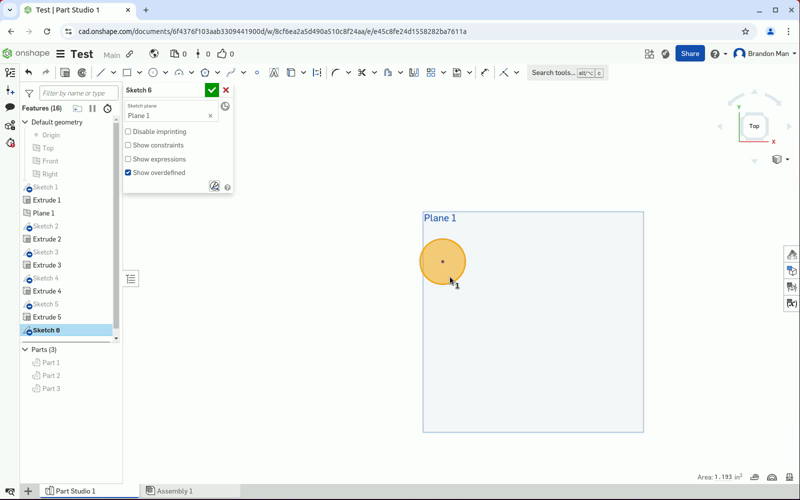
scroll(-6)
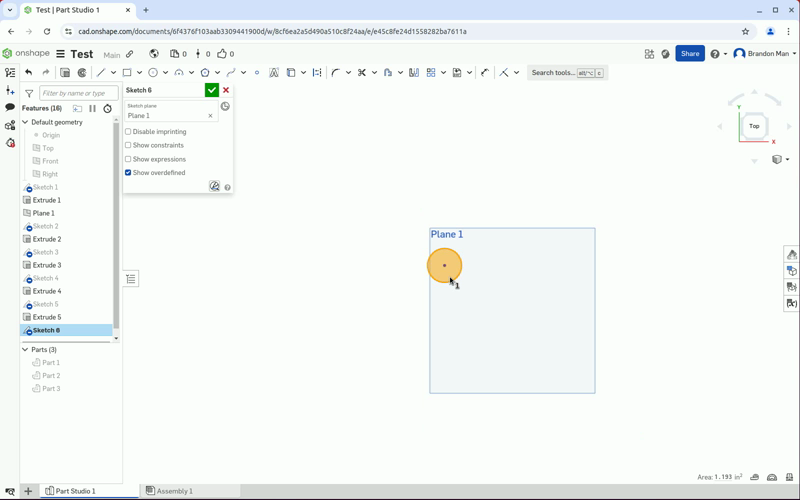
scroll(-6)
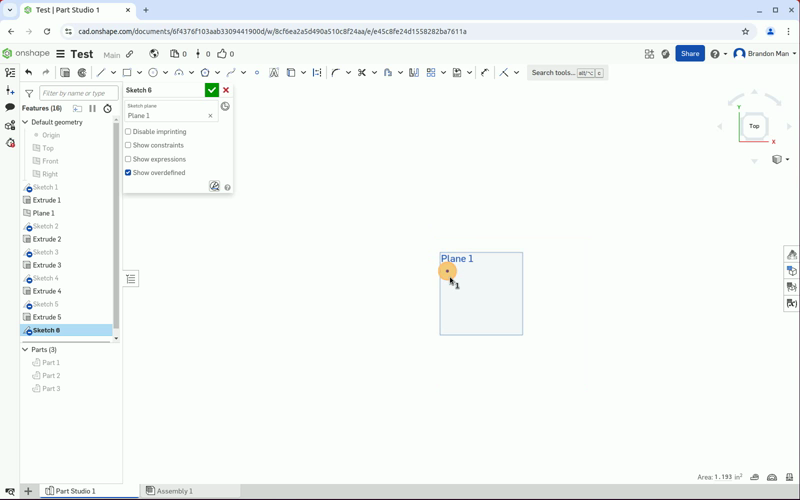
scroll(-6)
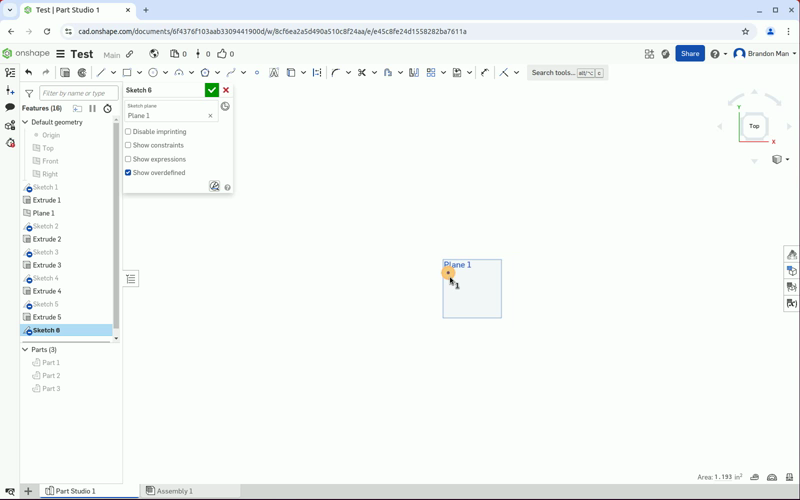
scroll(-6)
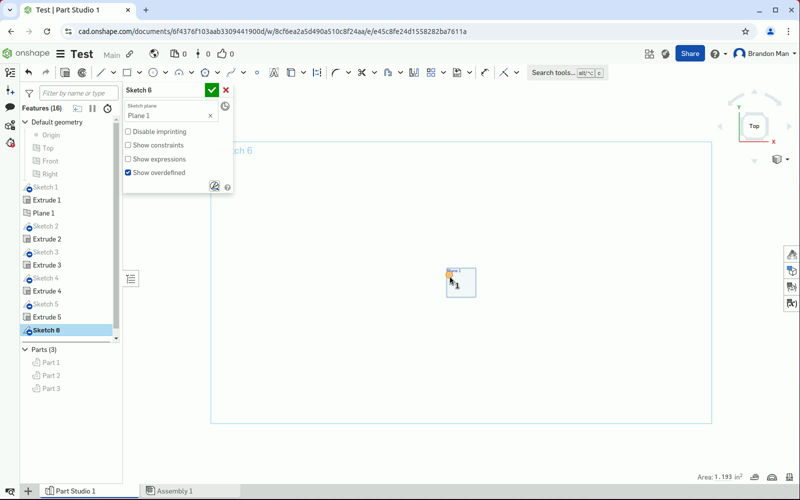
mouse_move(73, 352)
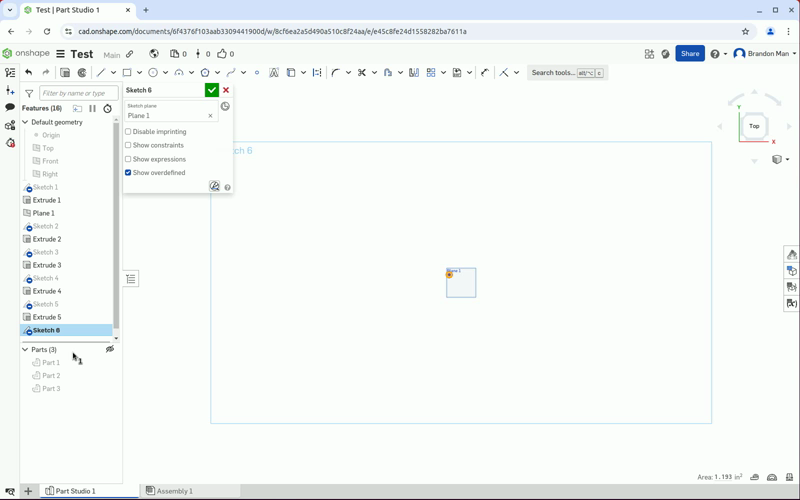
key(shift+y)
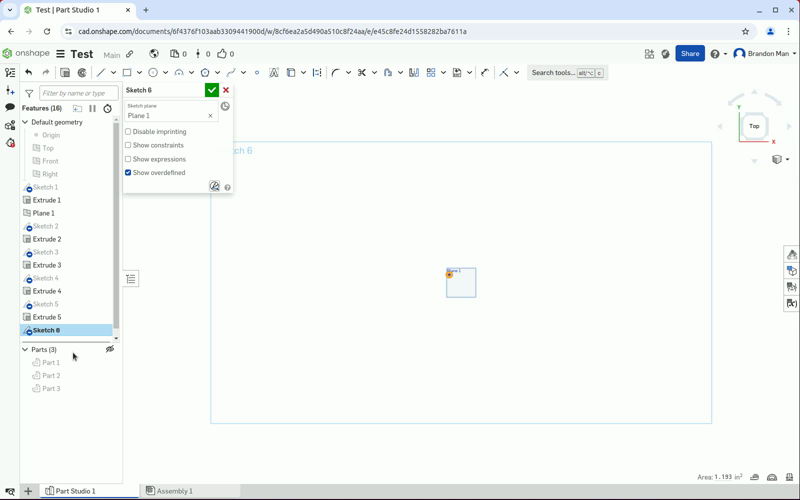
key(shift+e)
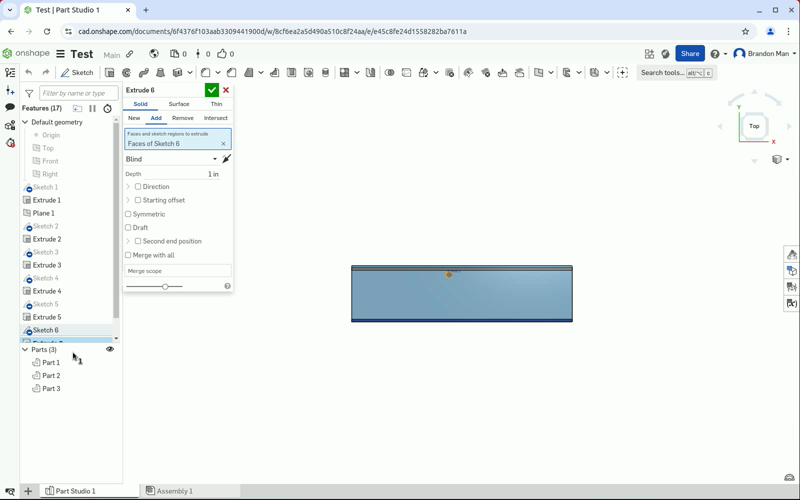
mouse_move(143, 106)
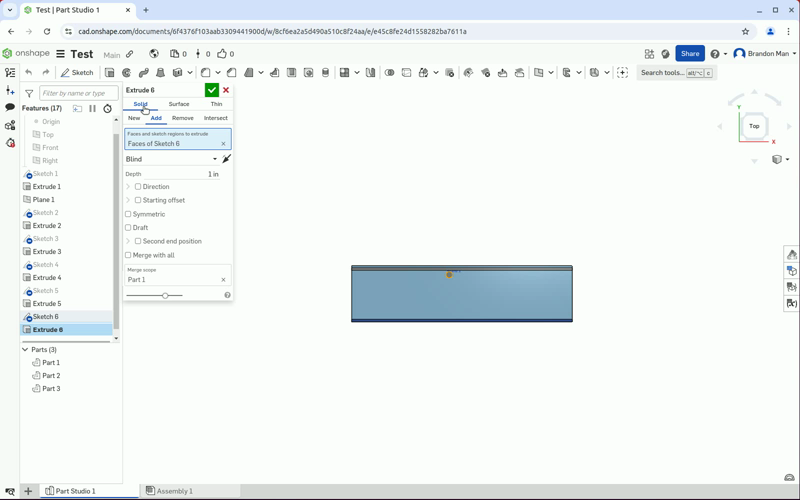
click(143, 106)
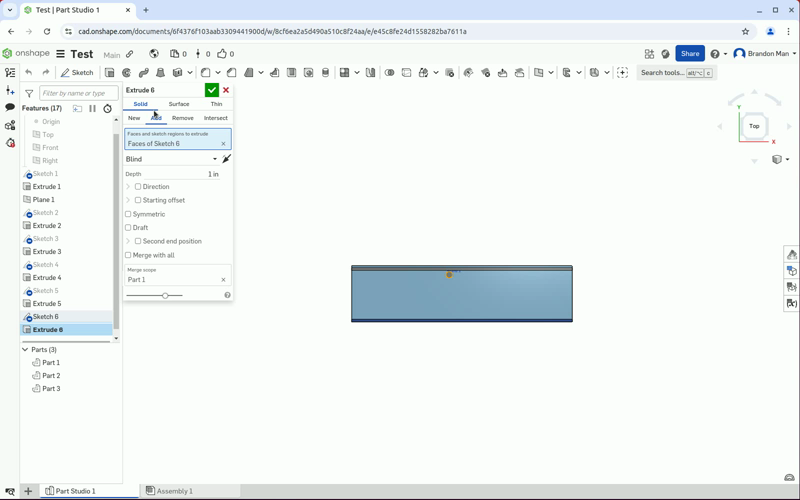
mouse_move(186, 120)
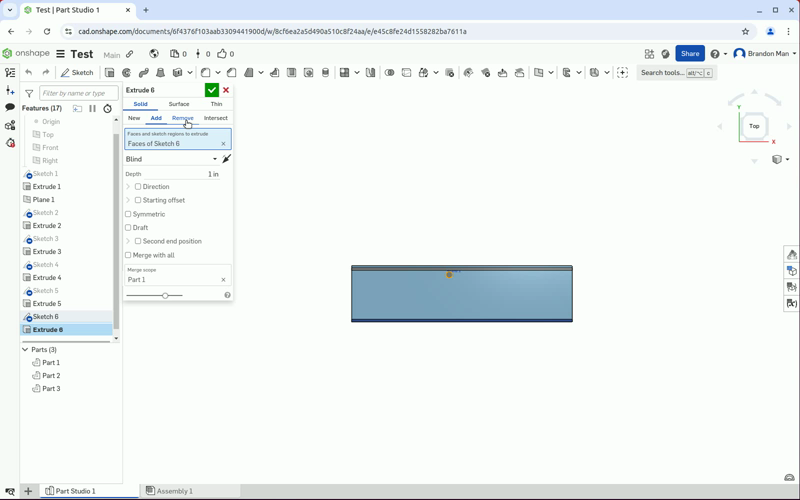
click(186, 120)
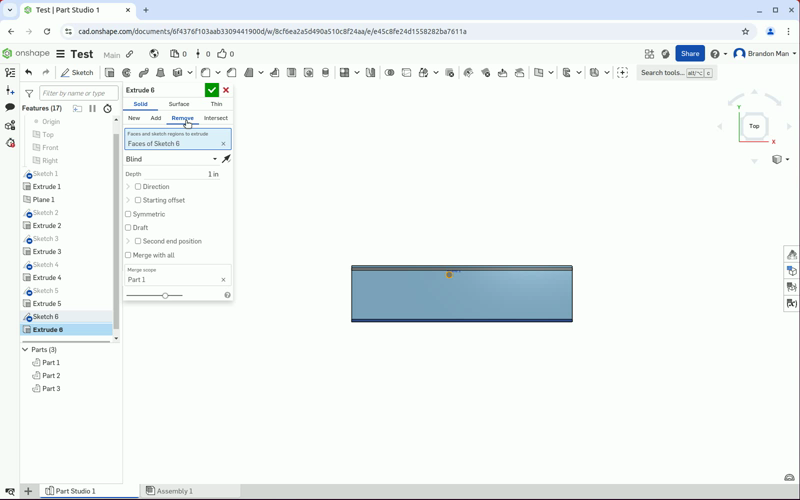
key(tab, 4)
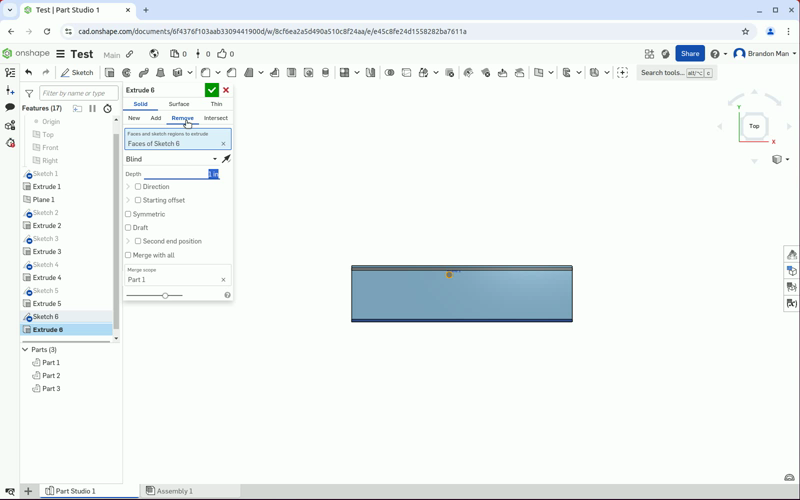
text(0.963)
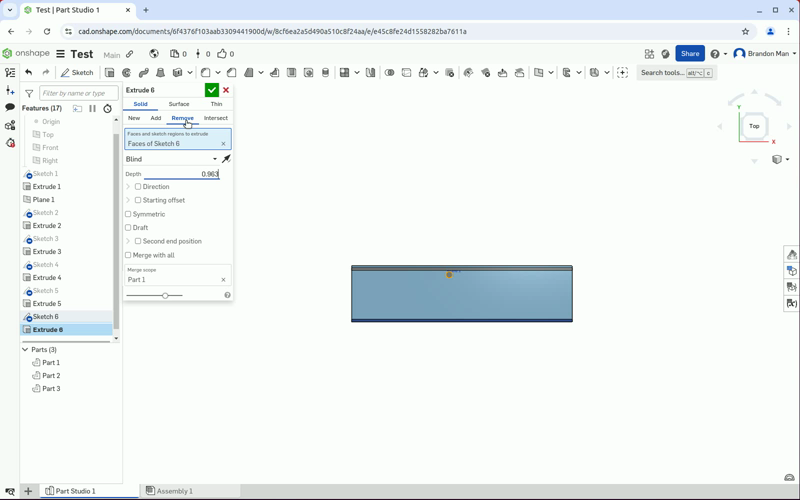
key(tab, 6)
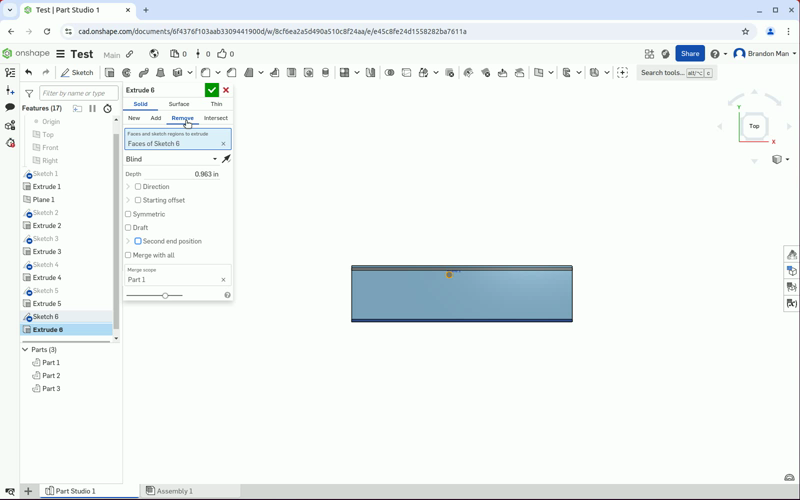
key(space)
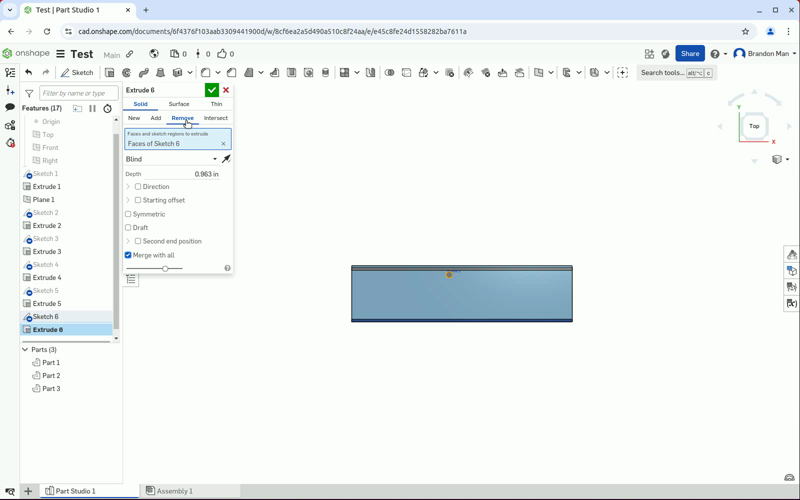
key(enter)
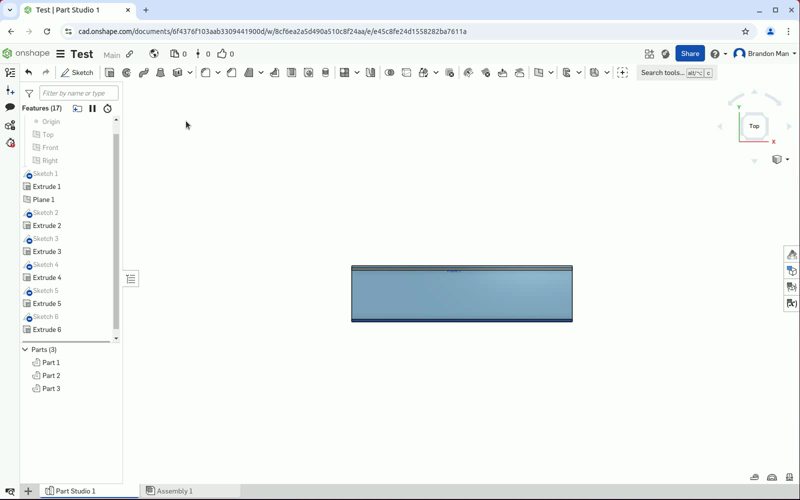
key(shift+h)
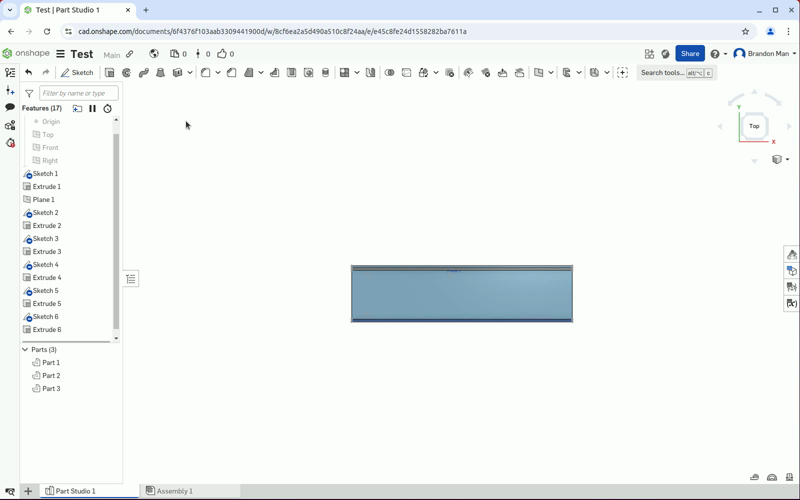
key(shift+h)
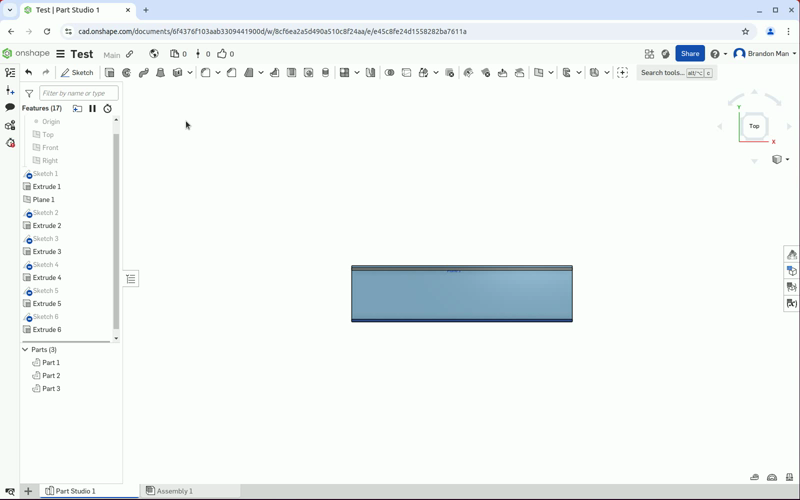
mouse_move(69, 176)
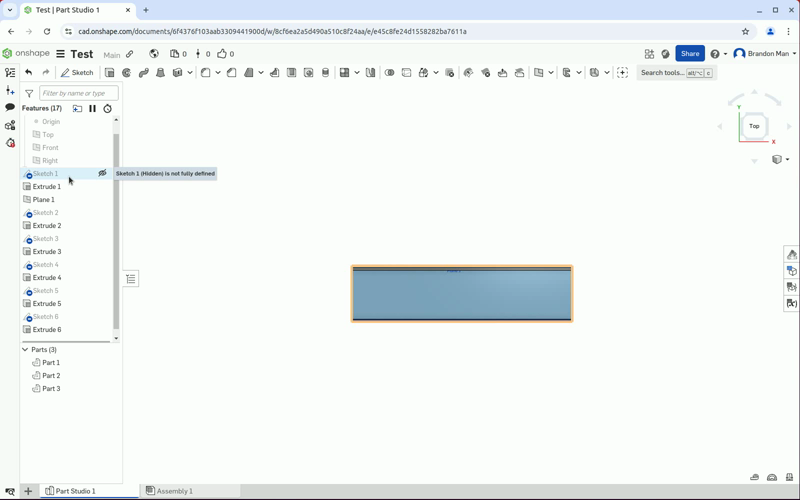
click(69, 176)
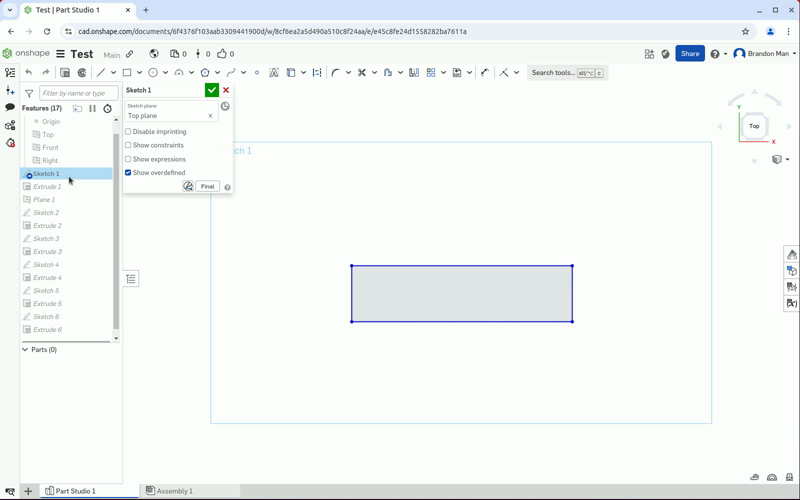
mouse_move(229, 92)
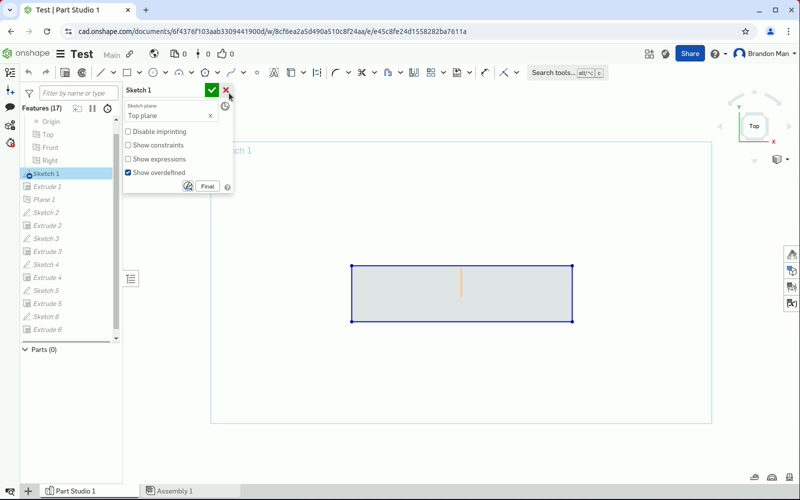
click(229, 92)
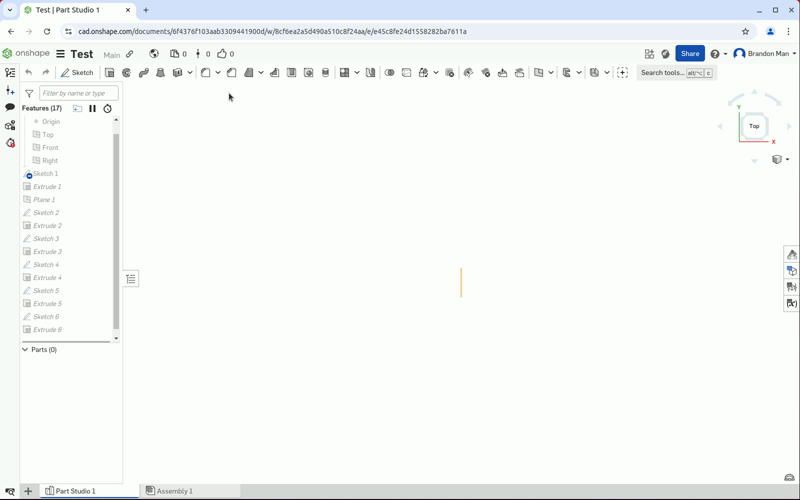
key(shift+s)
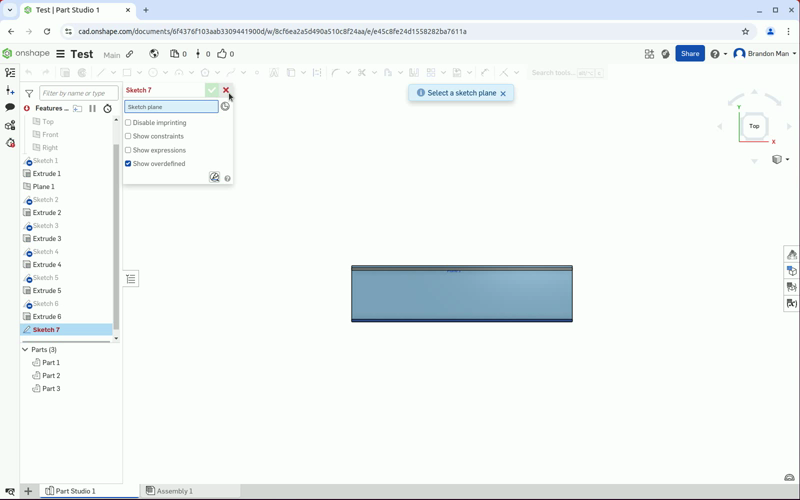
mouse_move(69, 189)
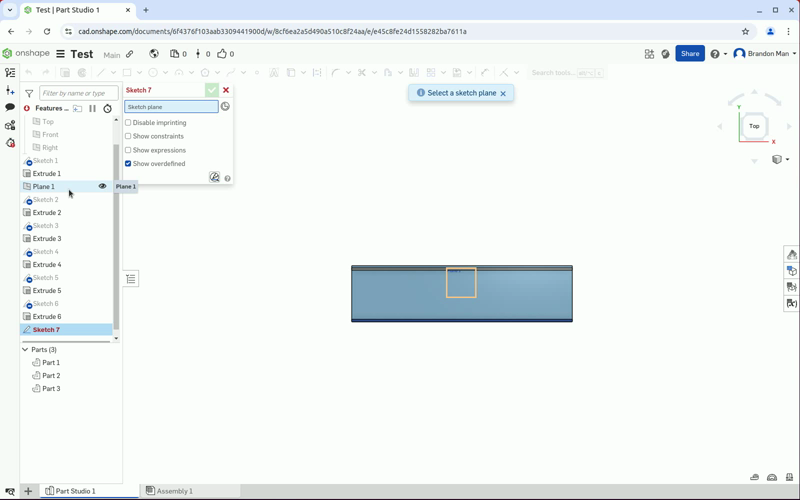
click(69, 189)
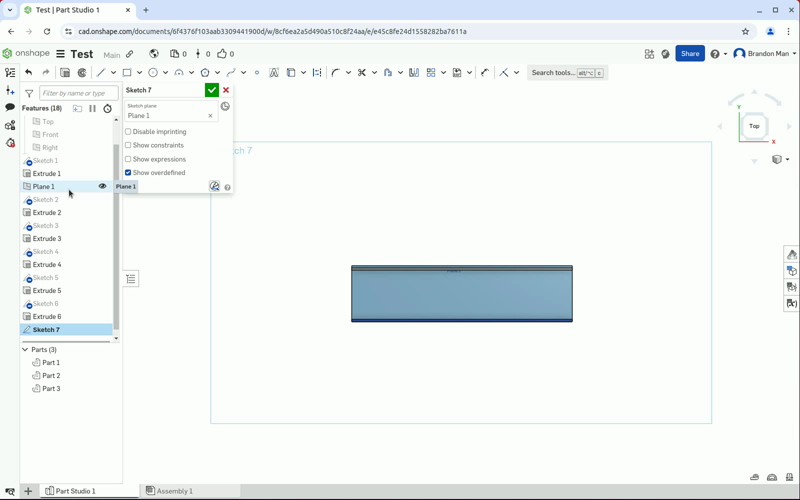
mouse_move(73, 352)
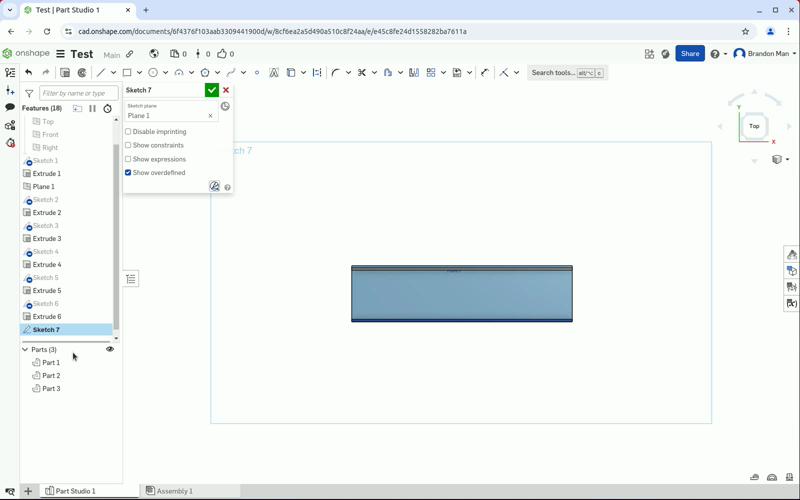
key(y)
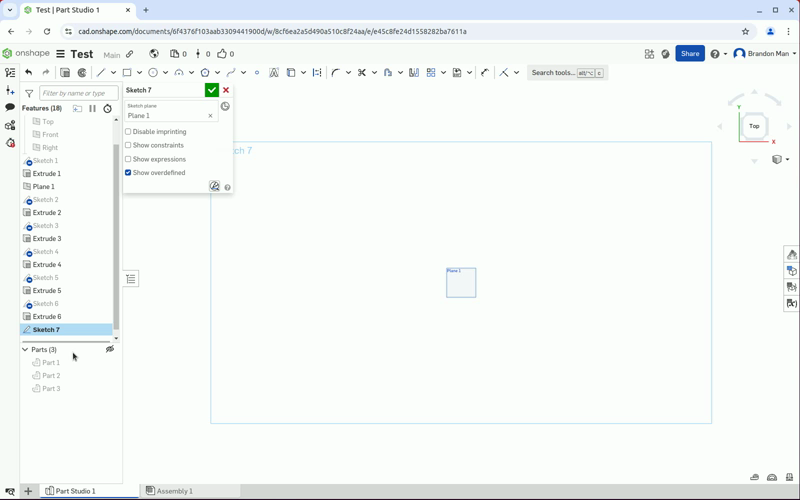
key(c)
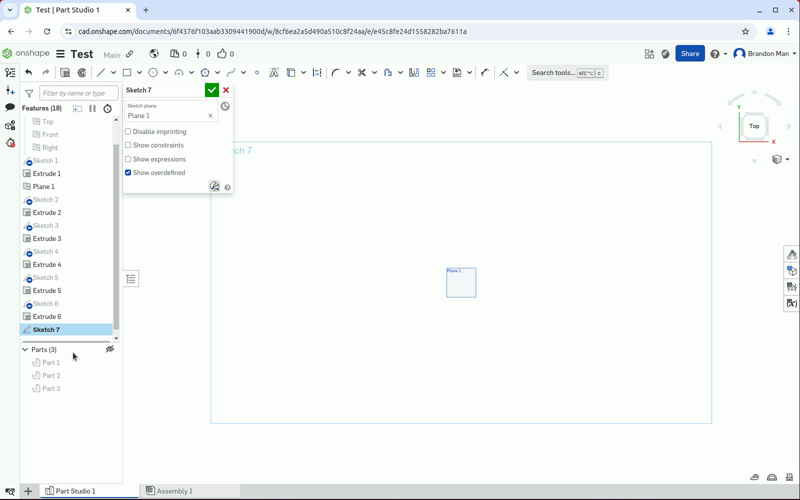
key_down(shift)
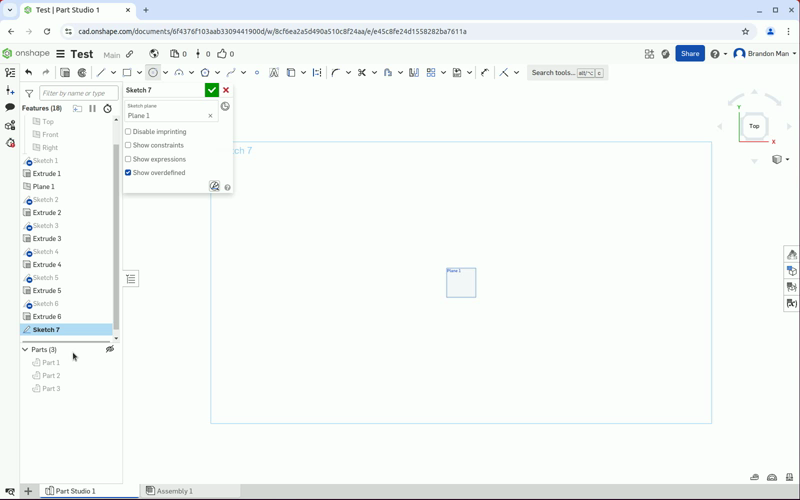
mouse_move(449, 313)
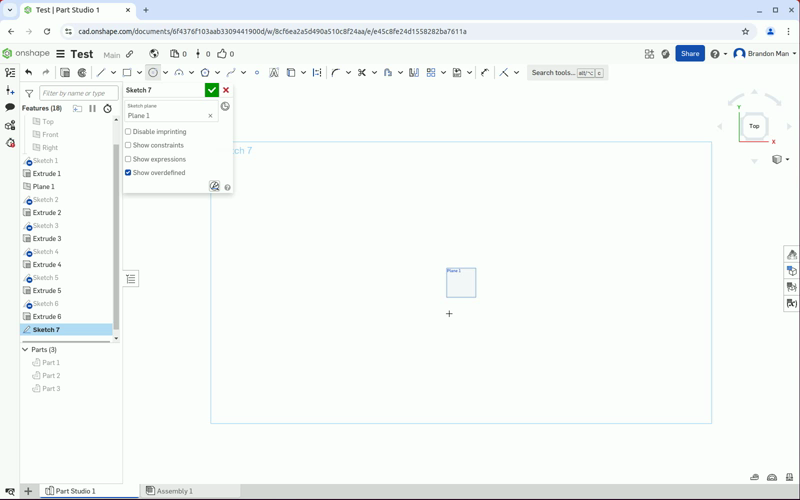
click(449, 313)
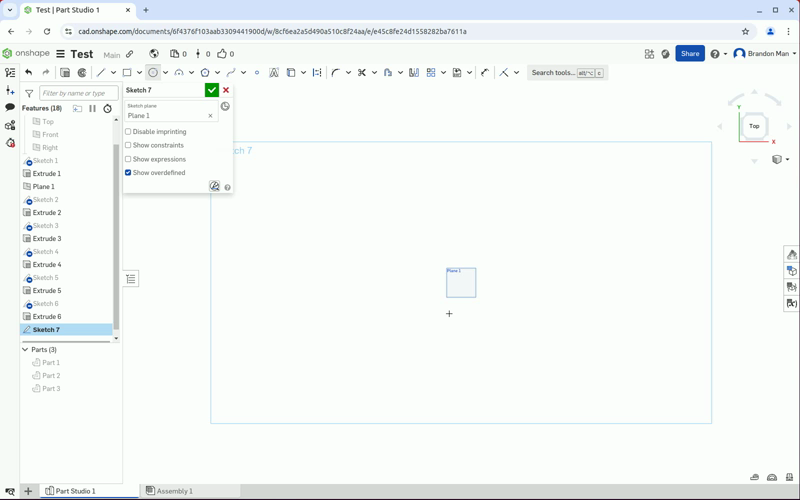
key_up(shift)
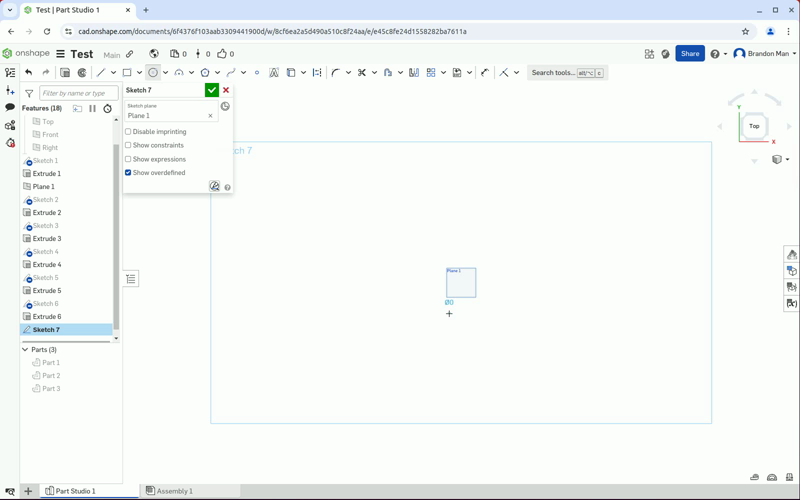
mouse_move(452, 313)
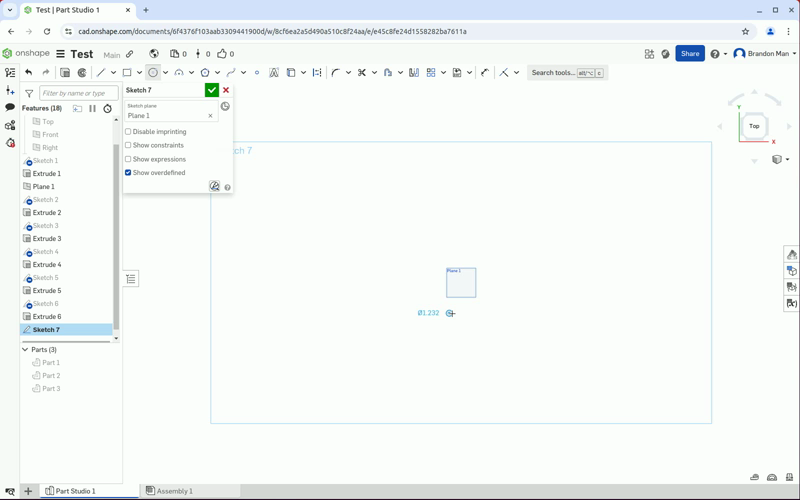
click(452, 313)
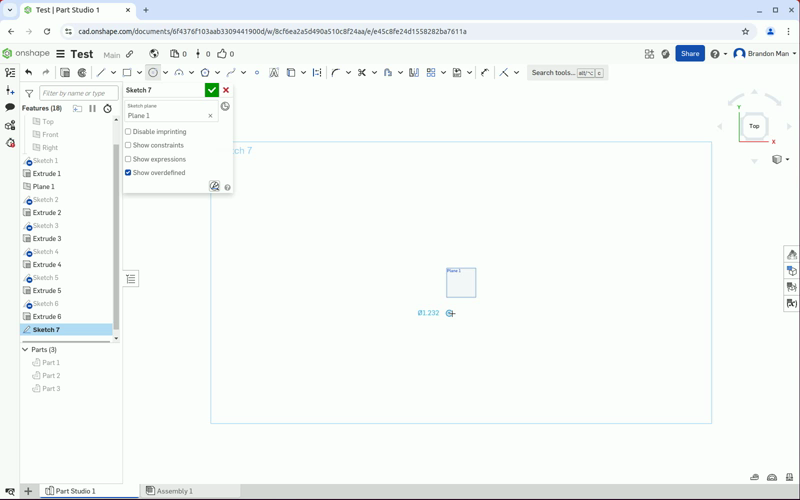
key(esc)
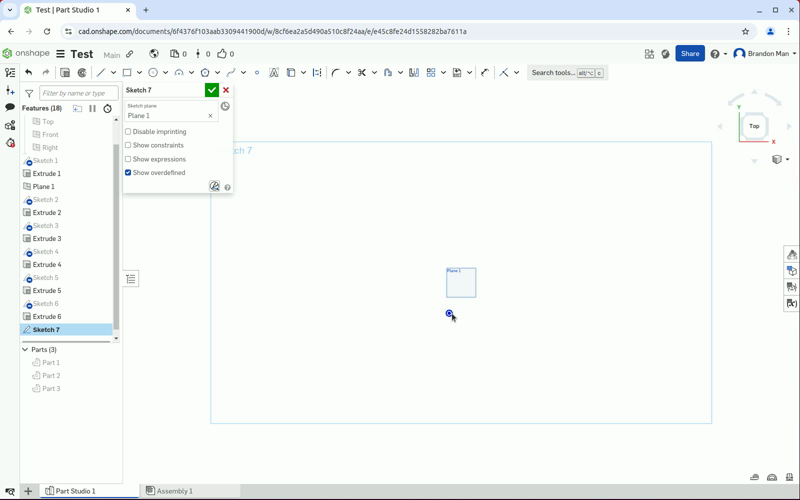
mouse_move(447, 313)
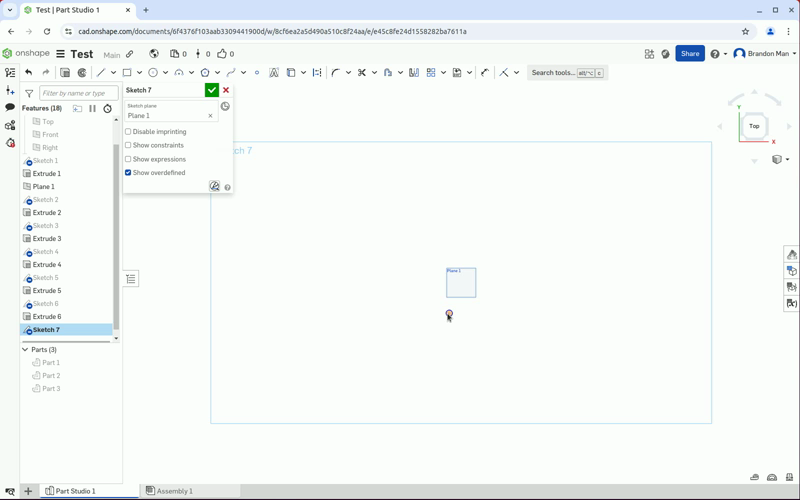
scroll(6)
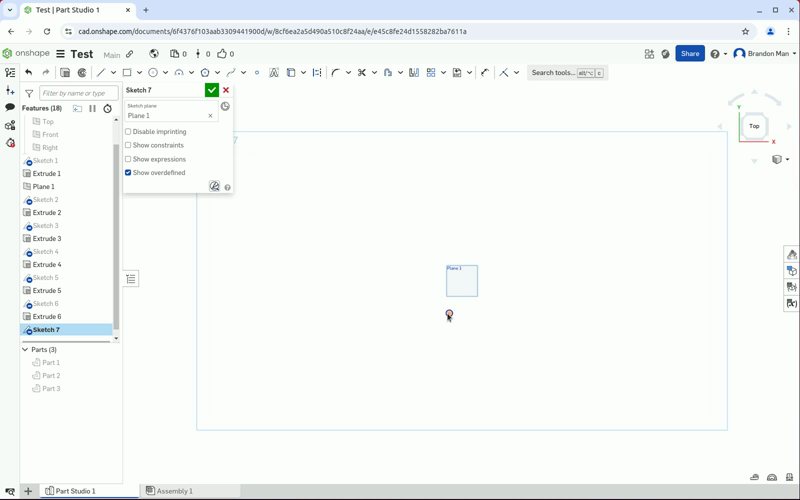
scroll(6)
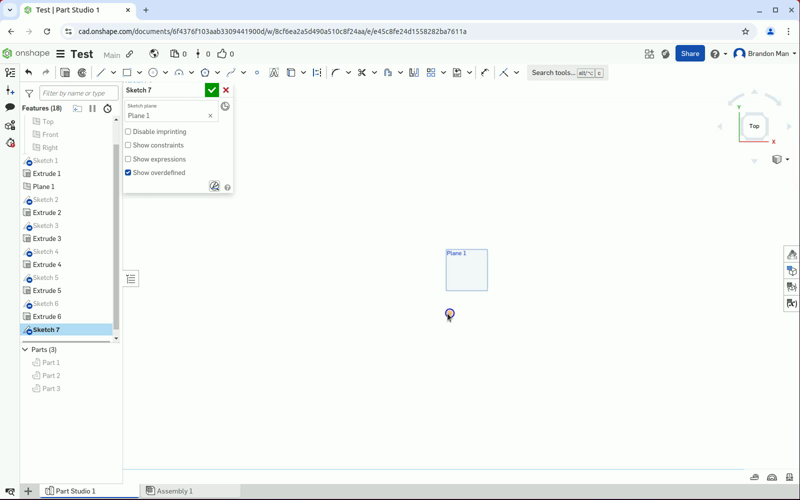
scroll(6)
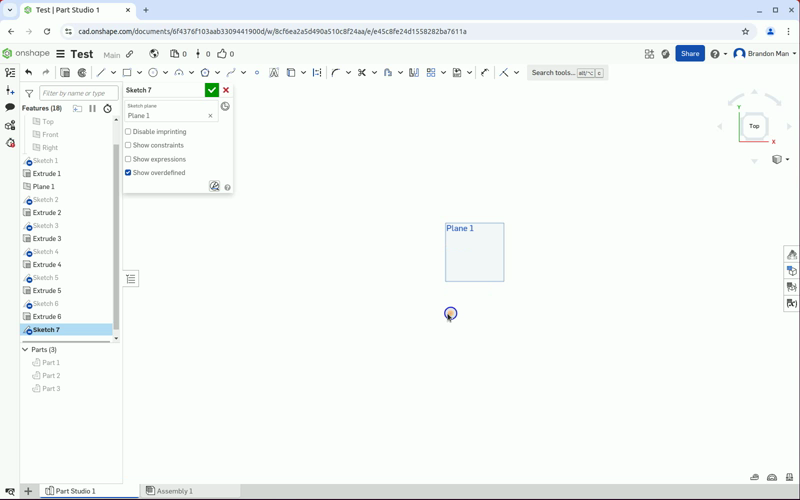
scroll(6)
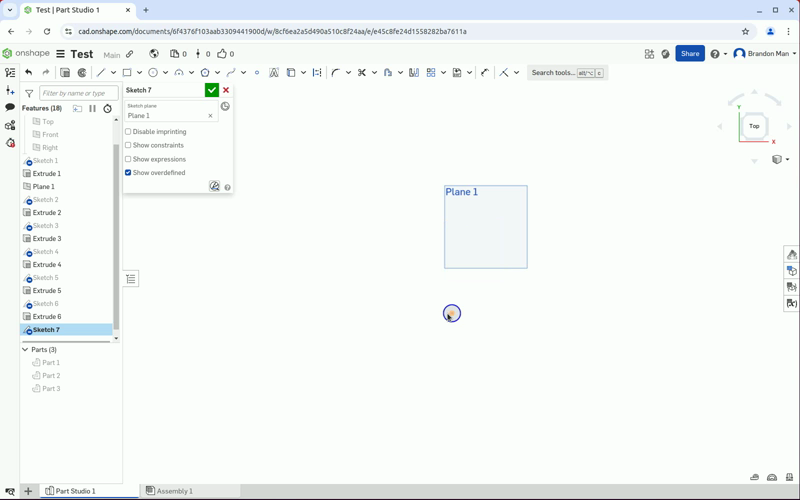
scroll(6)
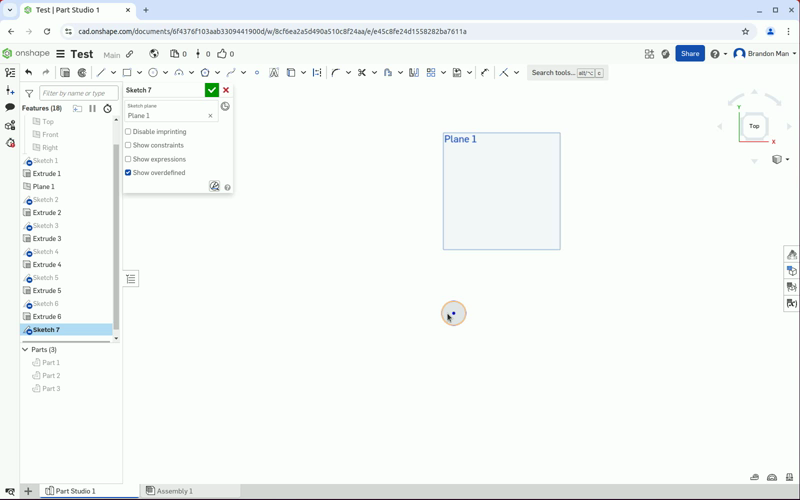
scroll(6)
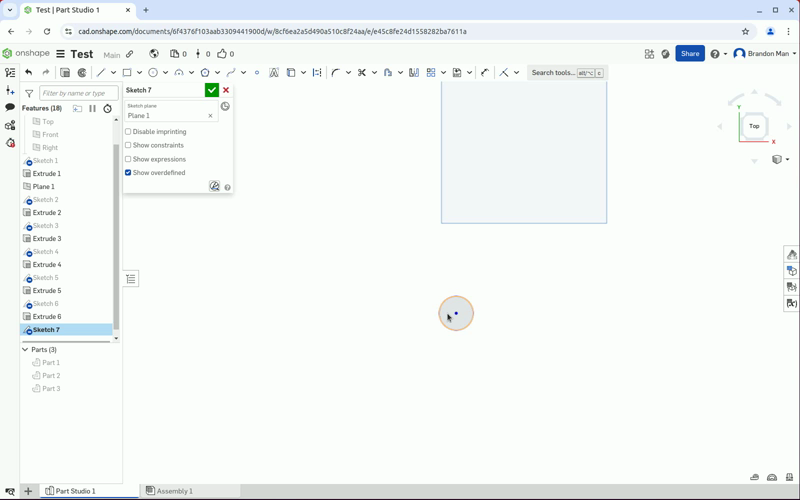
scroll(6)
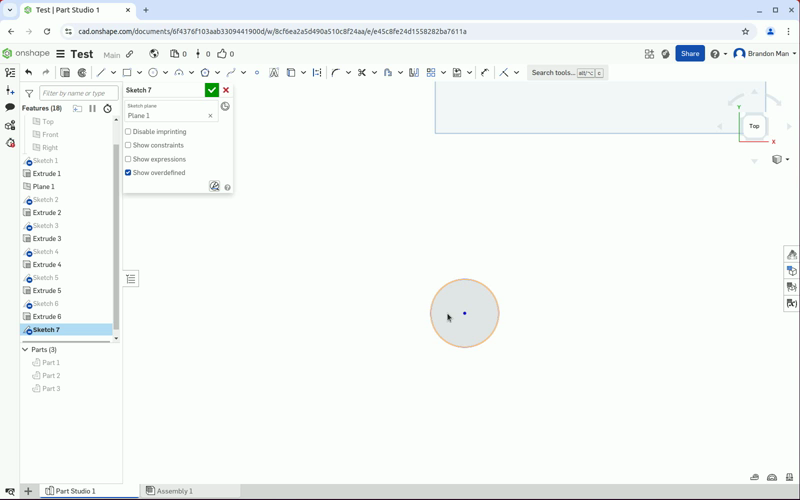
click(447, 313)
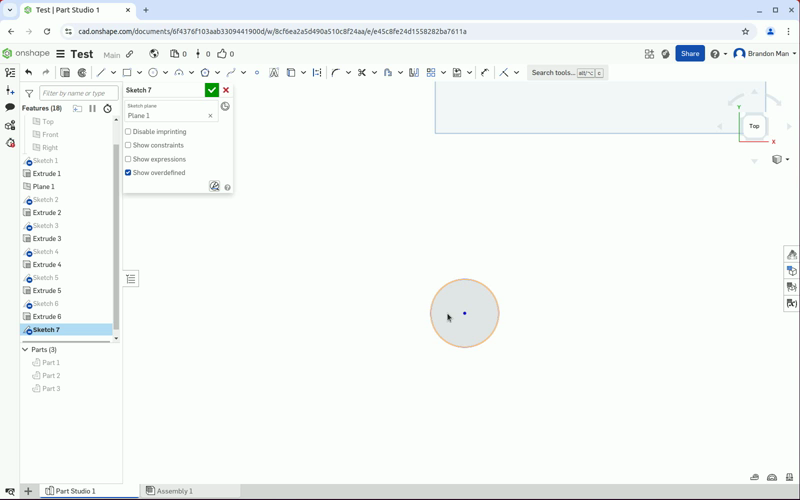
scroll(-6)
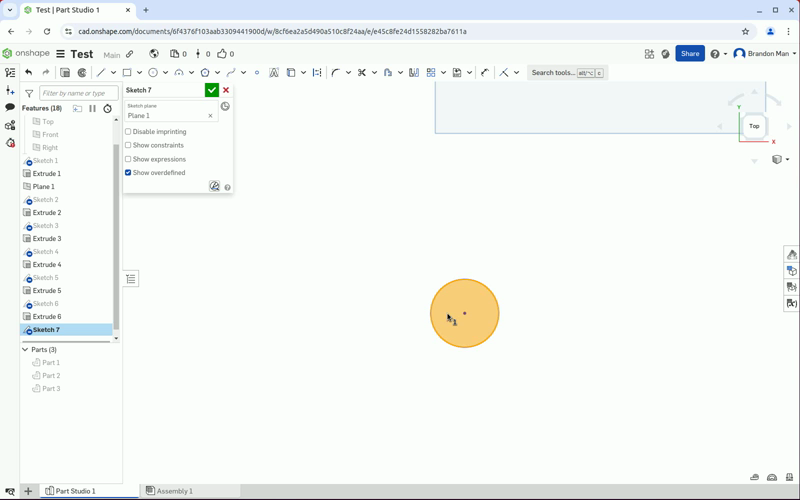
scroll(-6)
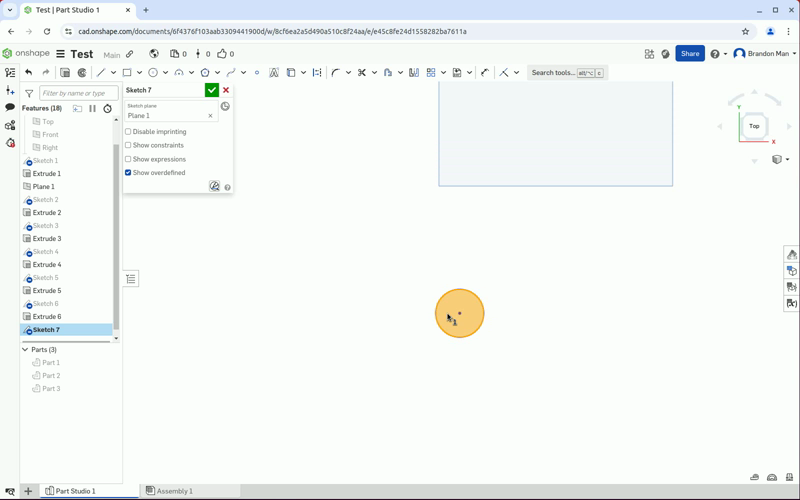
scroll(-6)
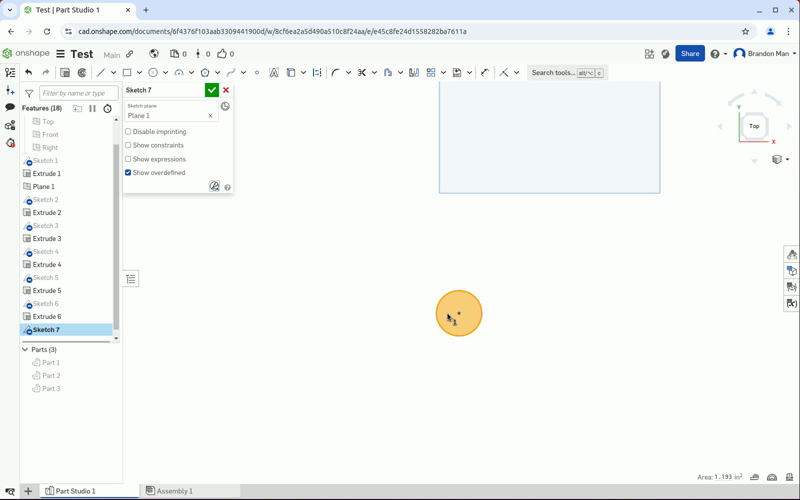
scroll(-6)
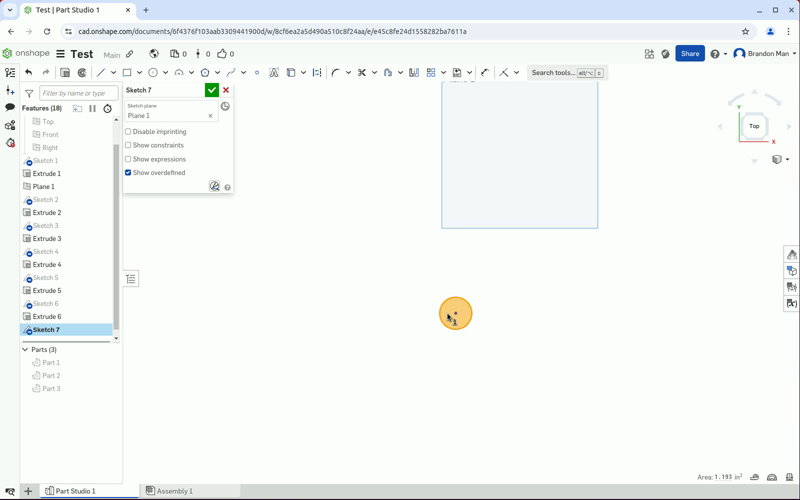
scroll(-6)
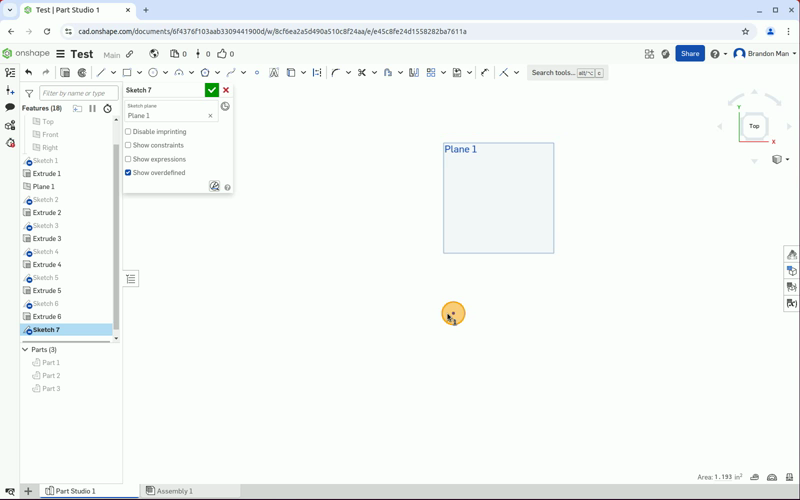
scroll(-6)
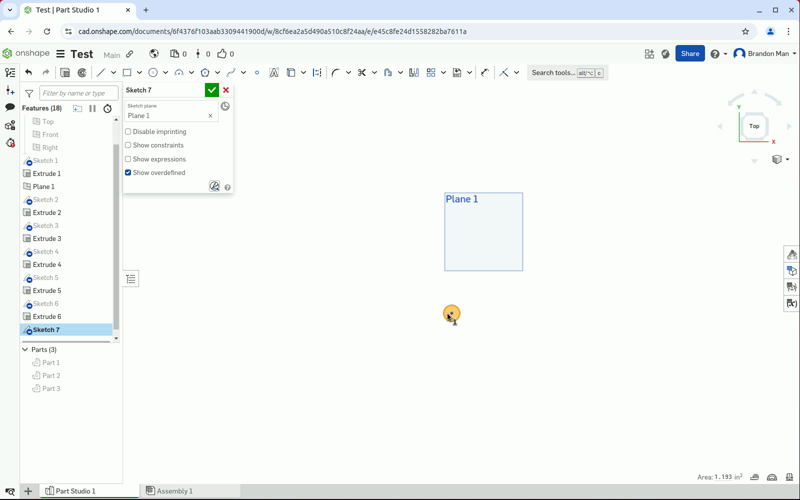
scroll(-6)
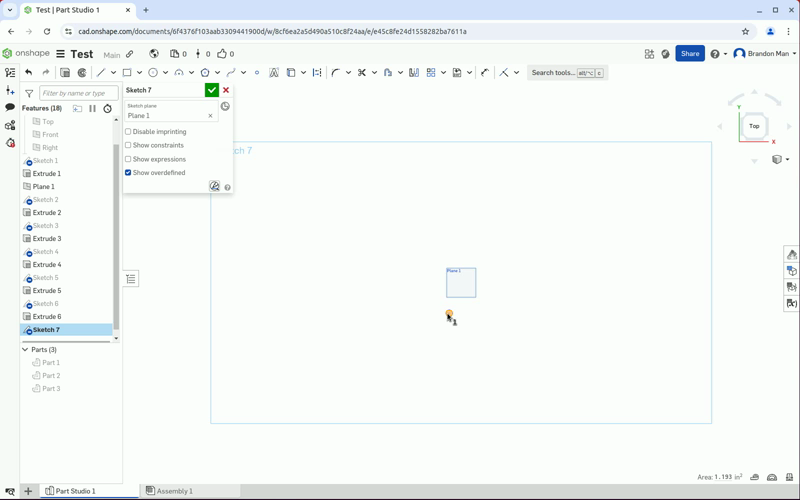
mouse_move(73, 352)
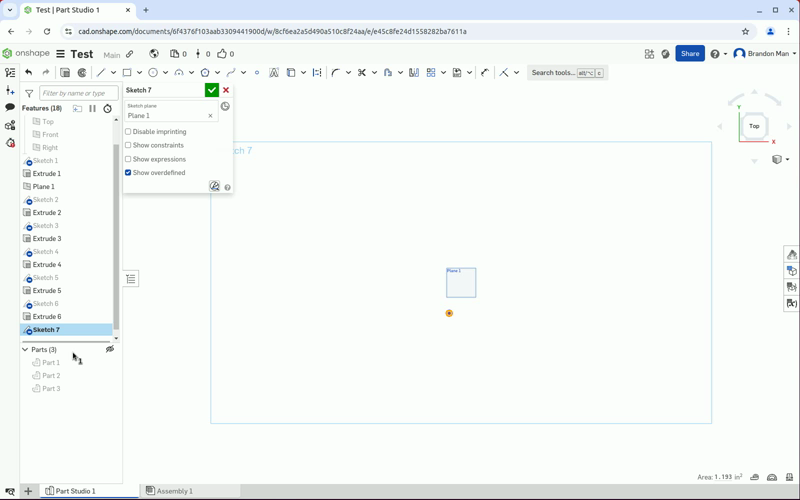
key(shift+y)
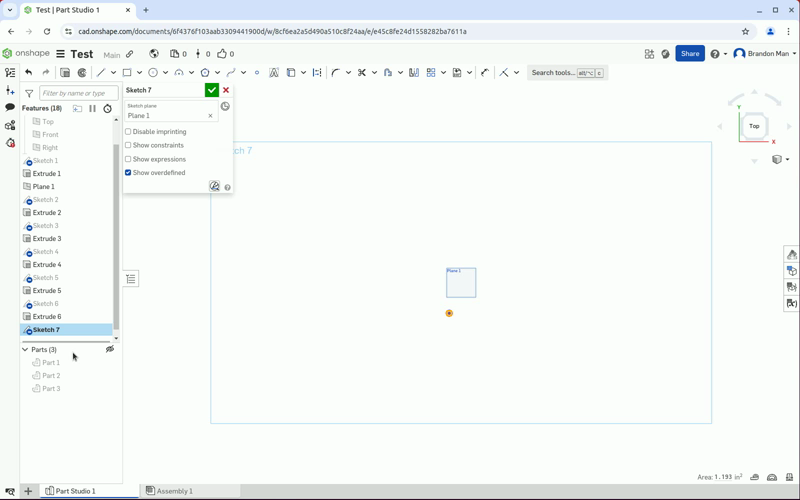
key(shift+e)
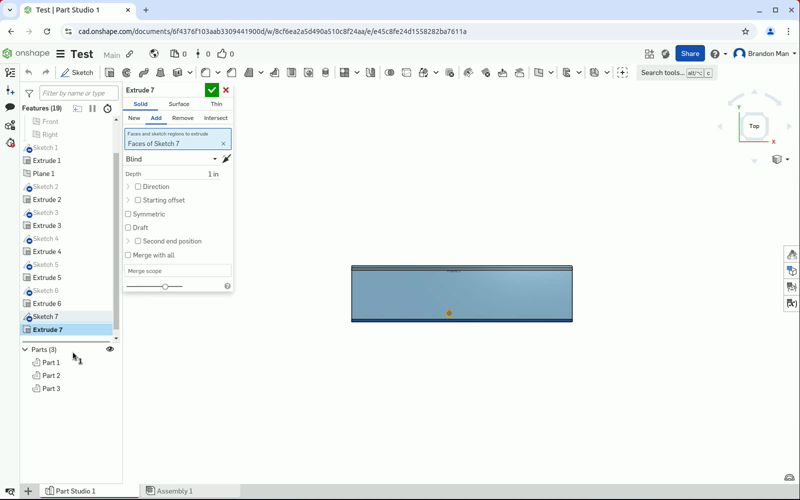
mouse_move(143, 106)
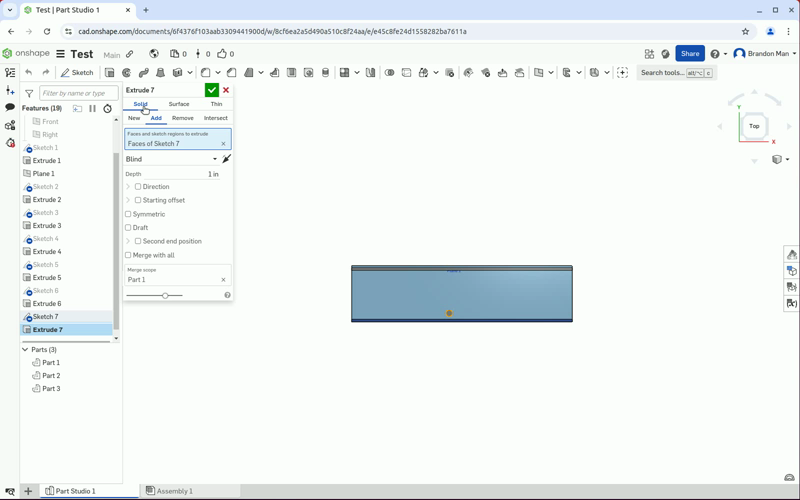
click(143, 106)
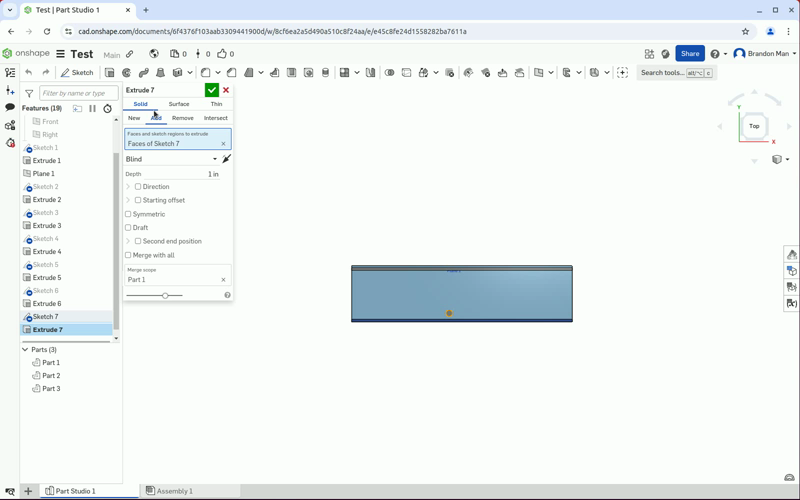
mouse_move(186, 120)
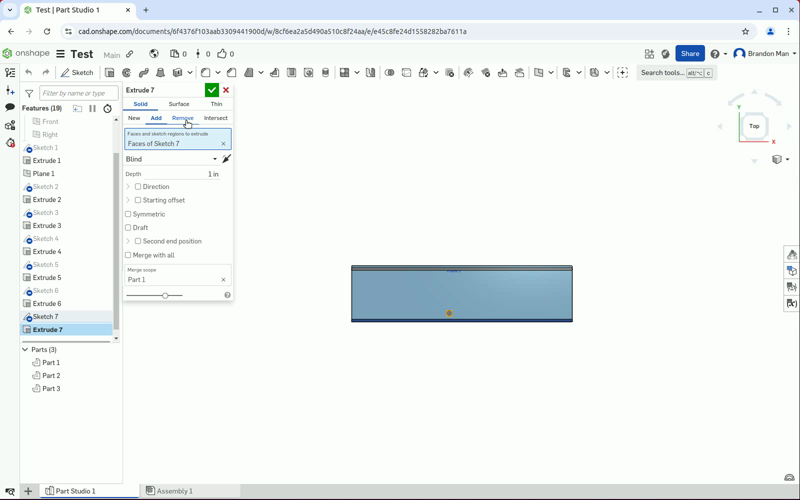
click(186, 120)
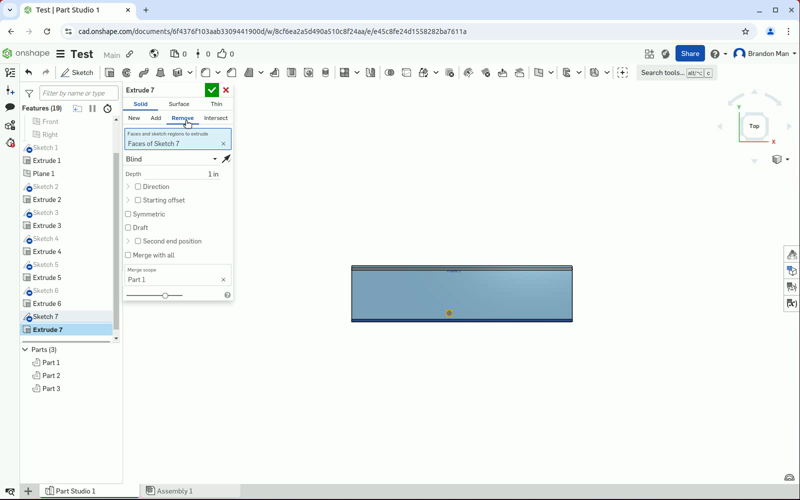
key(tab, 4)
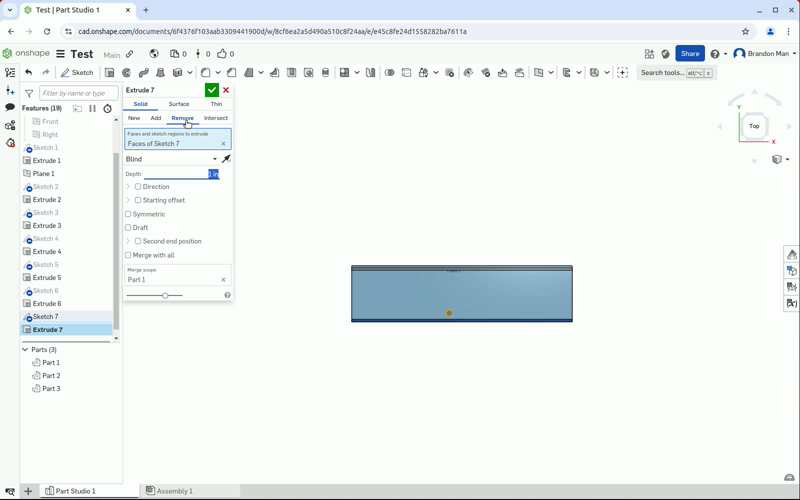
text(0.963)
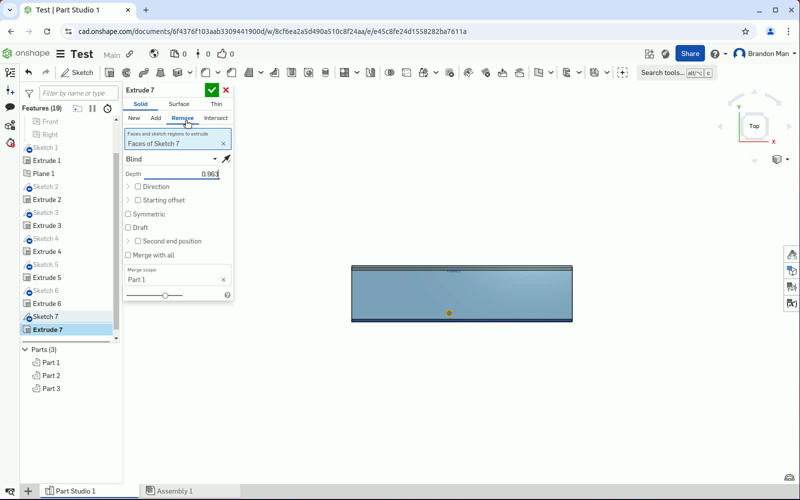
key(tab, 6)
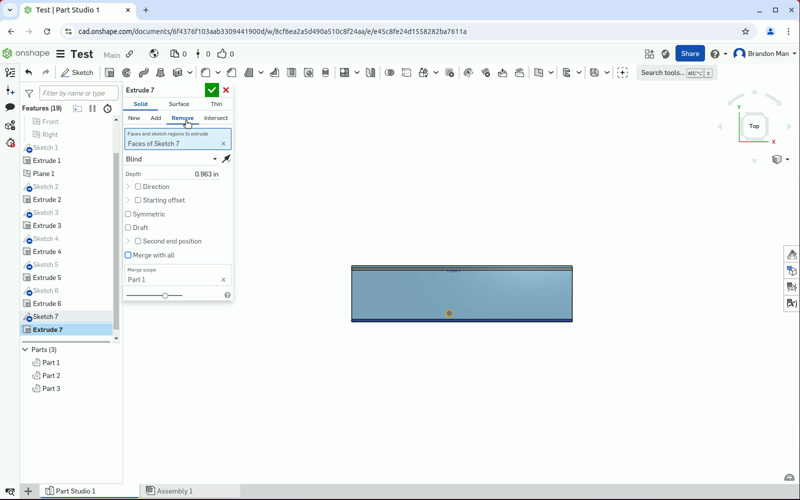
key(space)
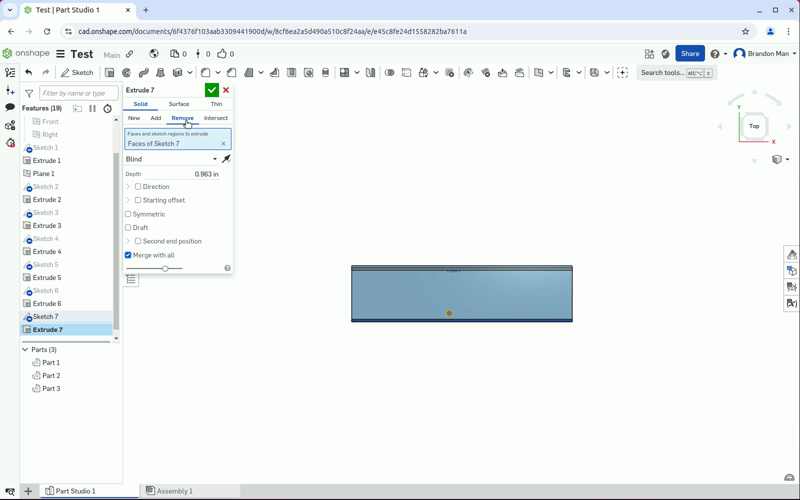
key(enter)
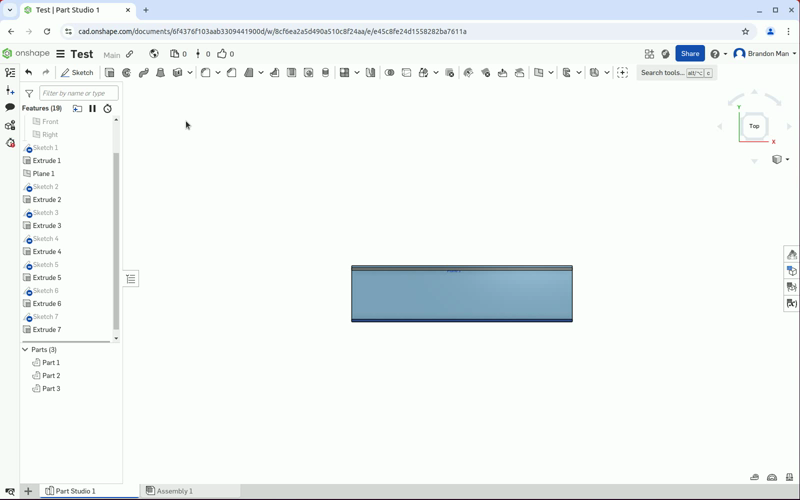
key(shift+h)
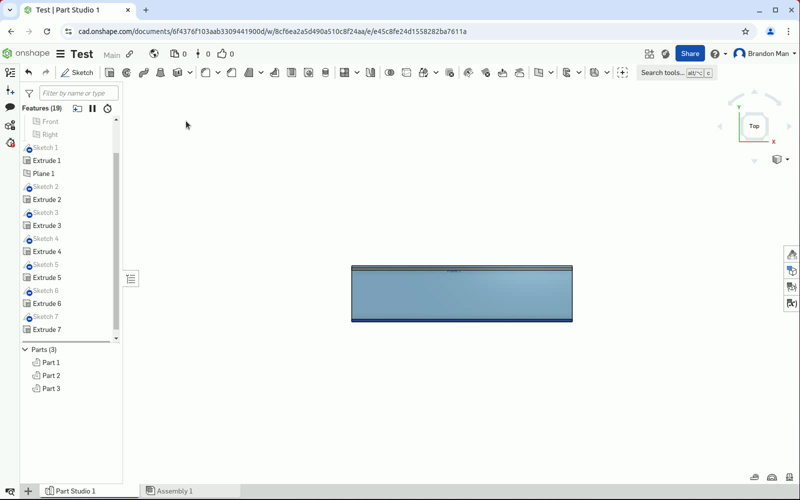
key(shift+h)
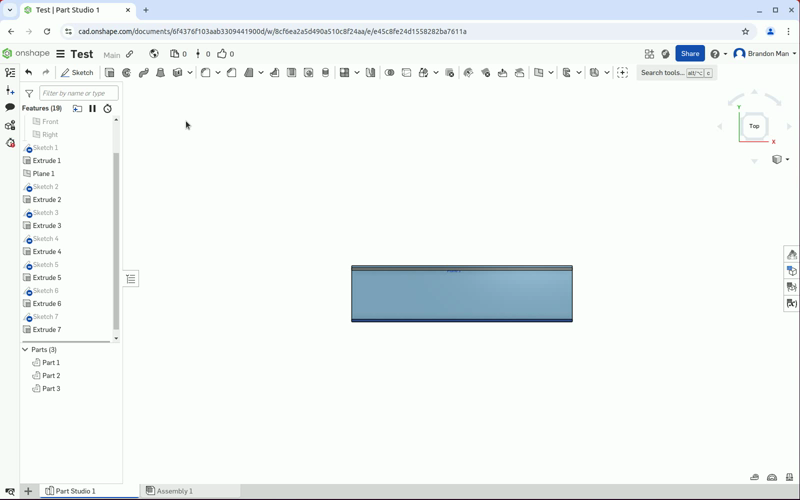
key(shift+7)
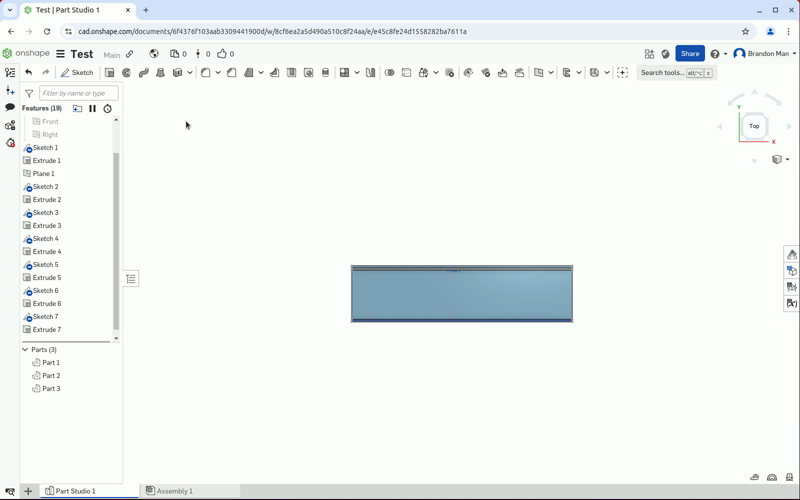
key(up, 3)
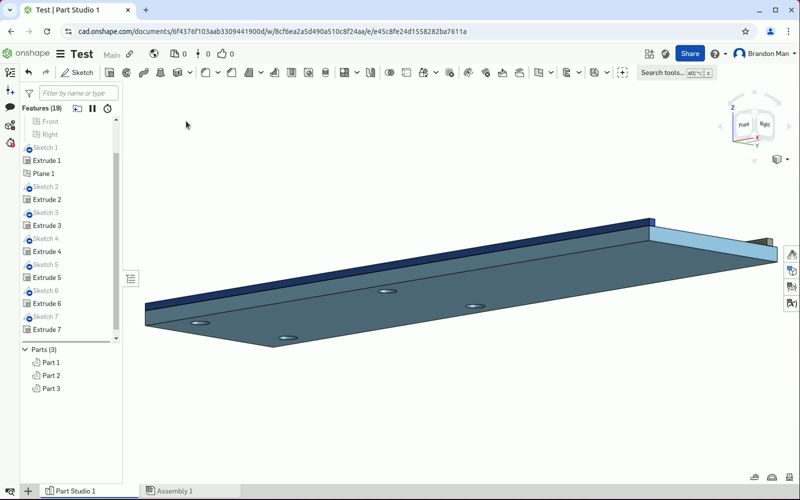
key(left, 3)
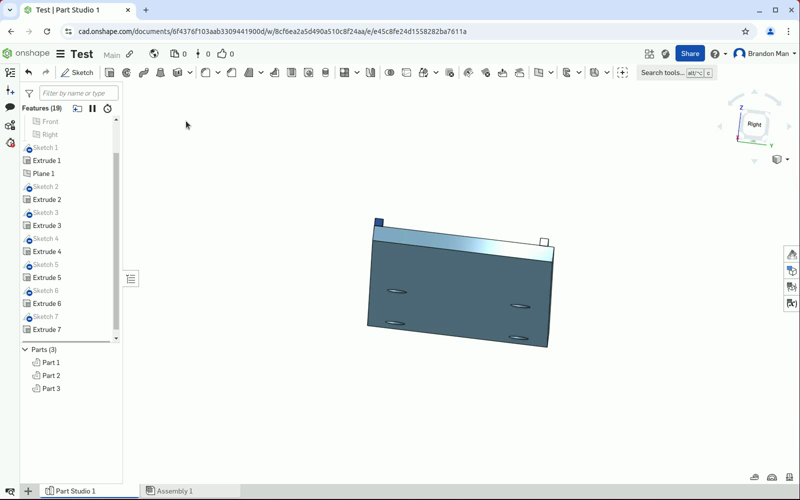
key(right, 3)
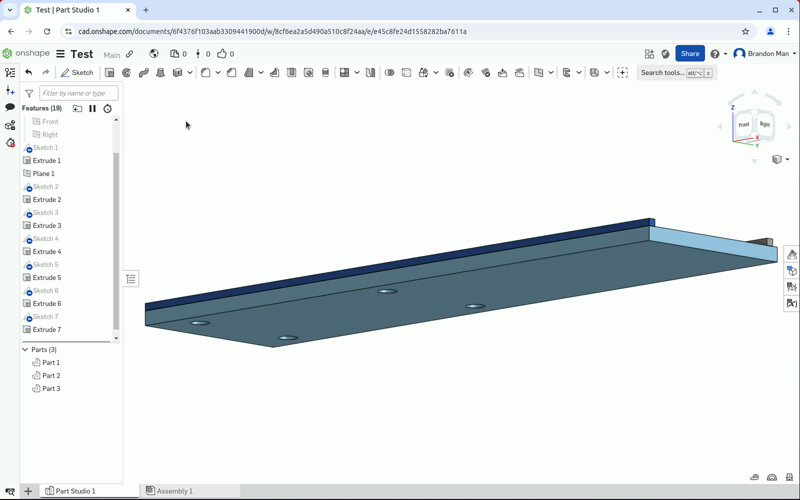
key(down, 3)
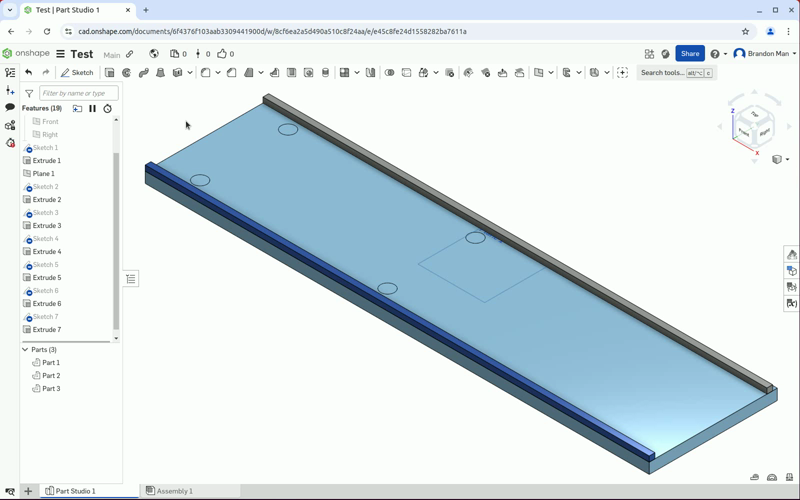
mouse_move(69, 150)
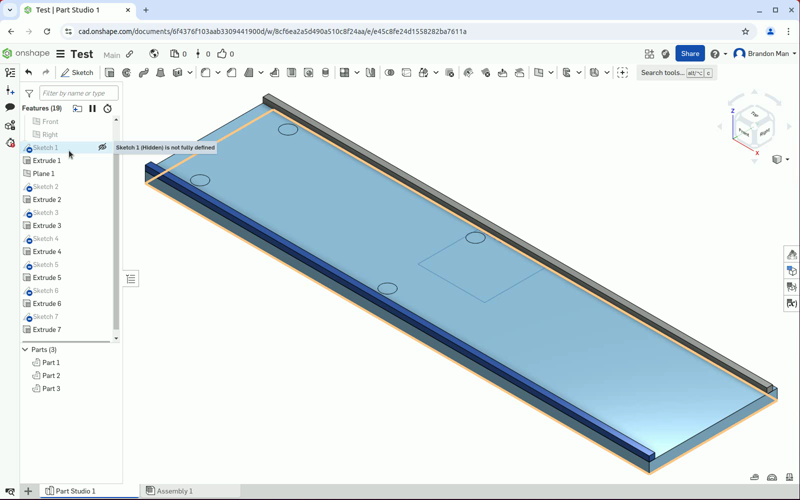
click(69, 150)